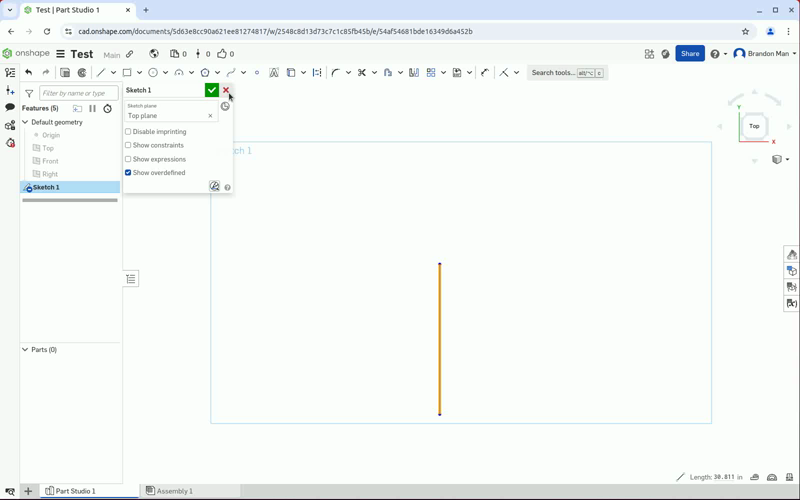
key(shift+h)
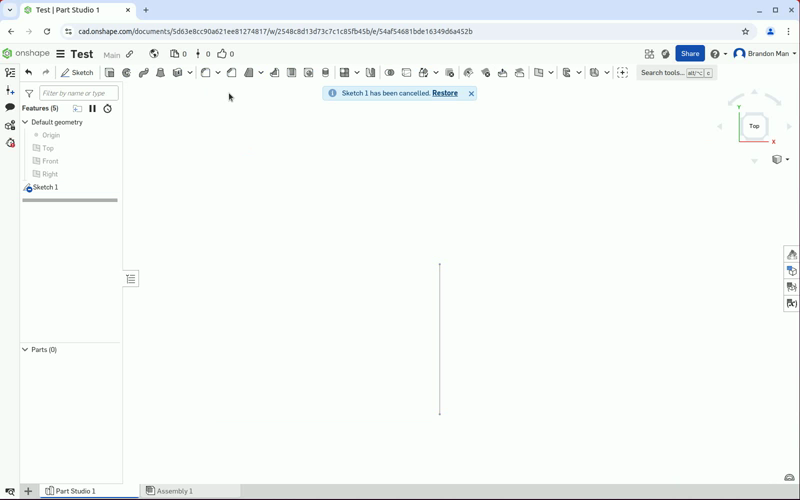
key(shift+s)
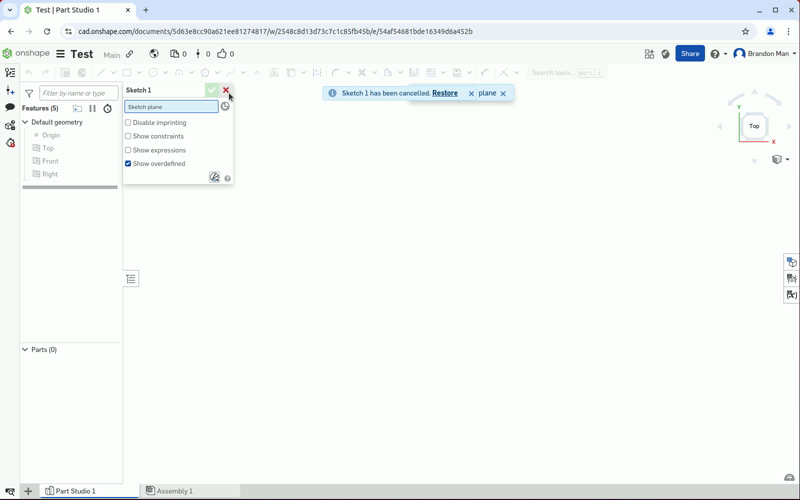
mouse_move(73, 150)
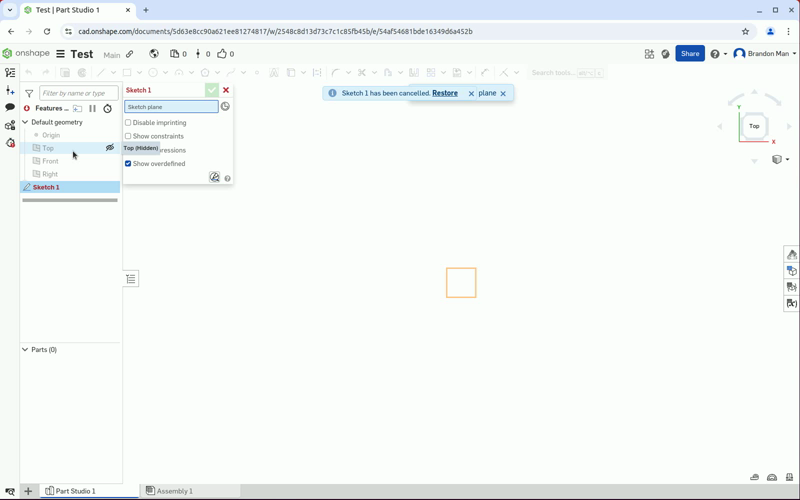
click(73, 150)
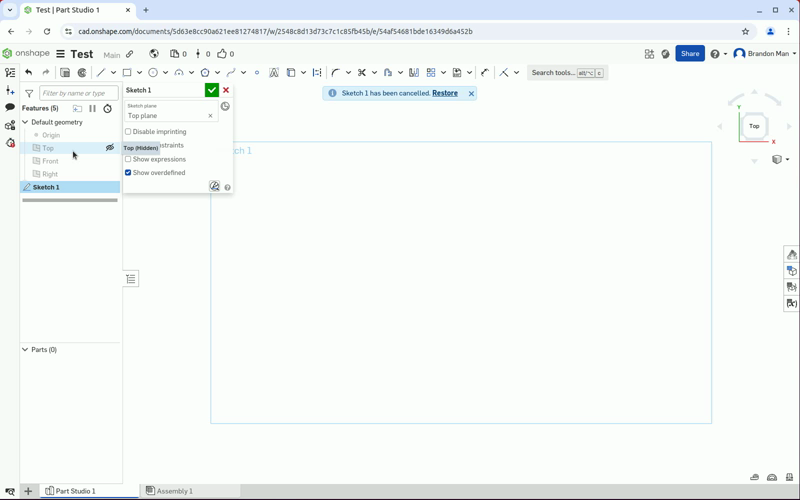
mouse_move(73, 352)
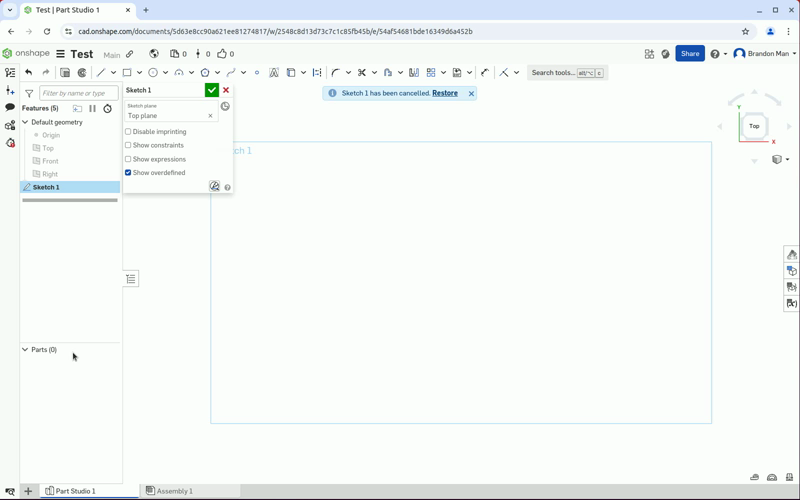
key(y)
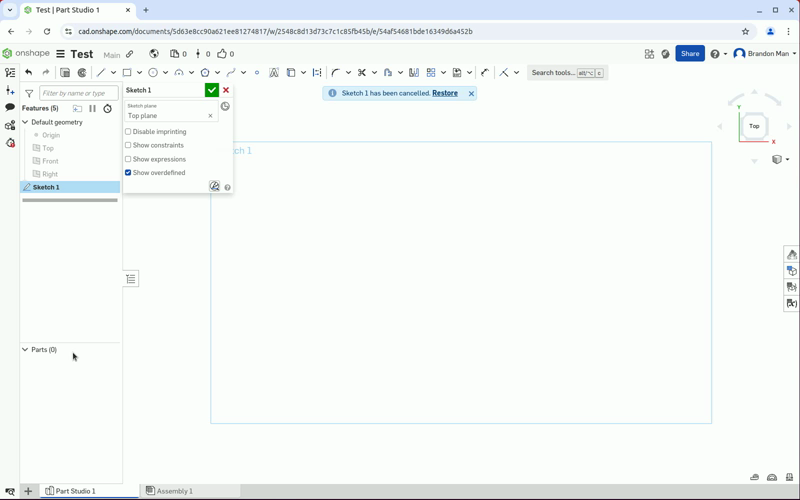
key(l)
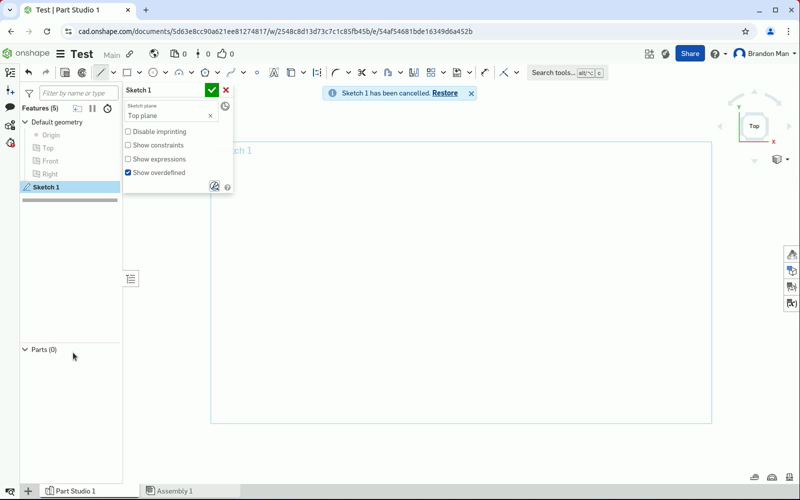
key_down(shift)
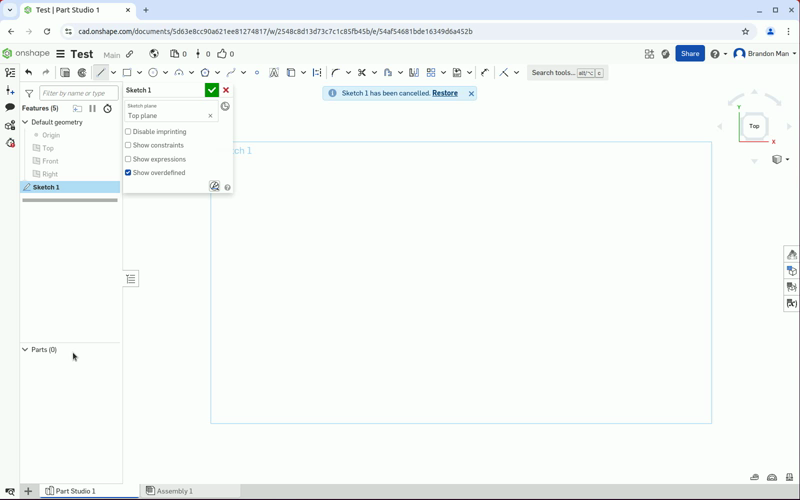
mouse_move(370, 346)
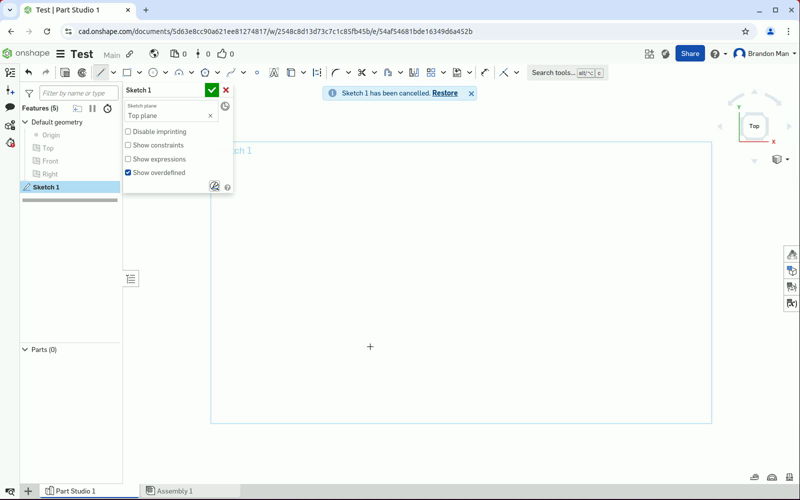
click(370, 346)
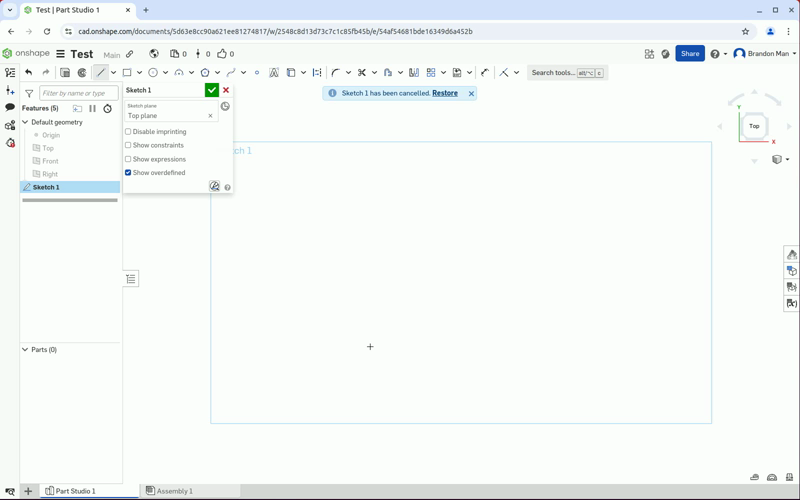
key_up(shift)
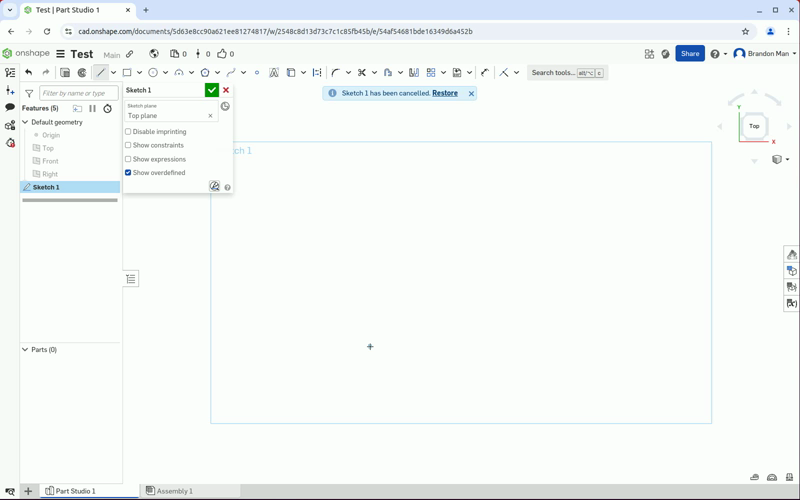
key_down(shift)
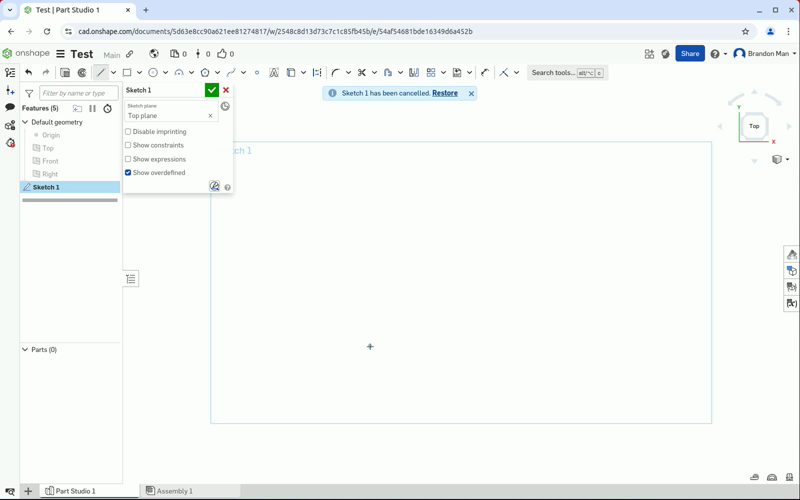
mouse_move(453, 346)
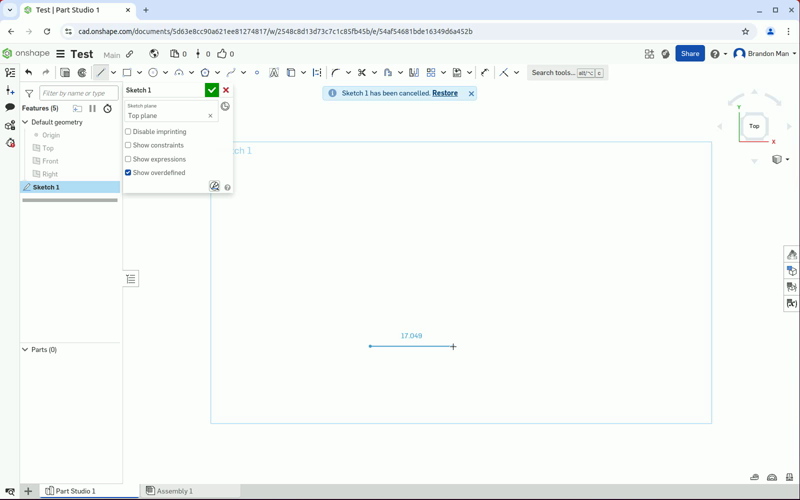
click(453, 346)
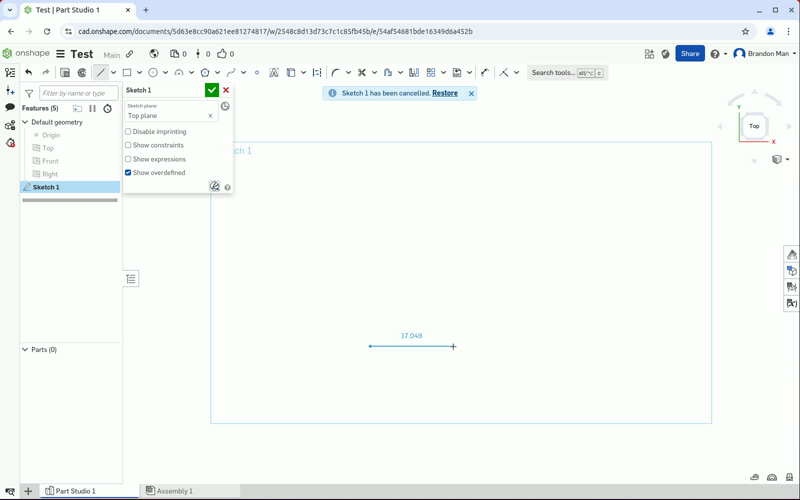
key_up(shift)
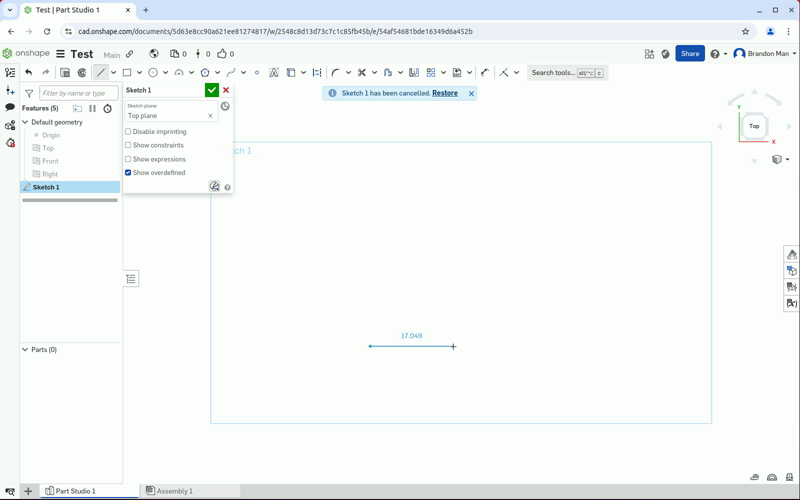
key_down(shift)
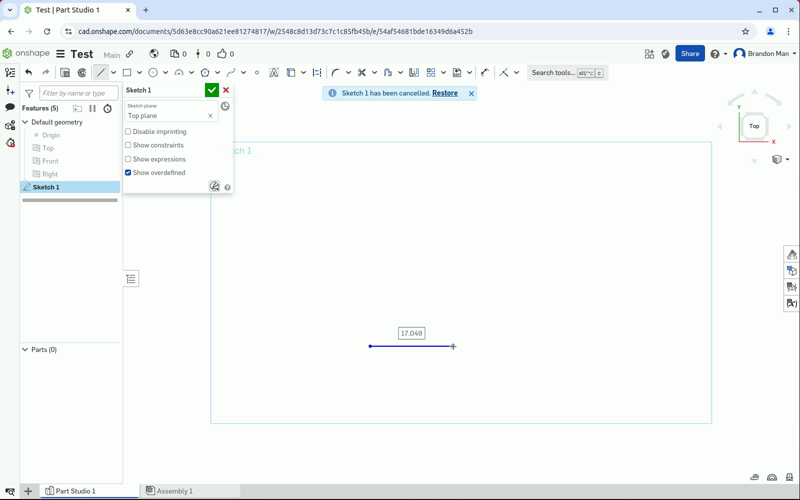
mouse_move(453, 170)
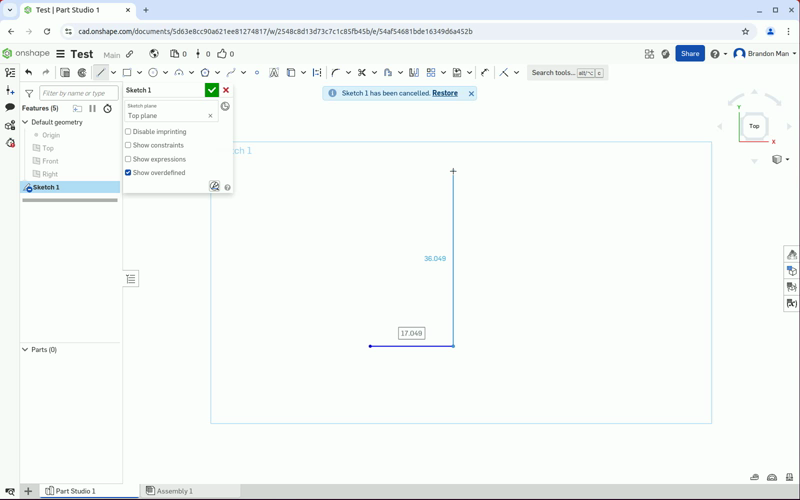
click(453, 170)
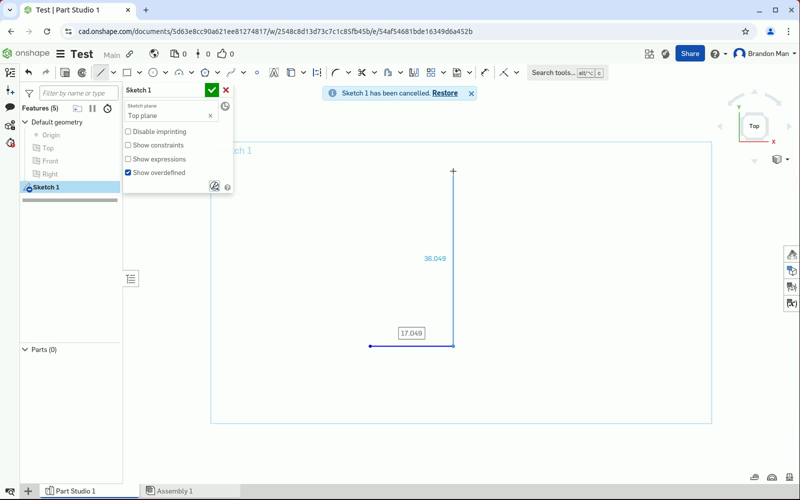
key_up(shift)
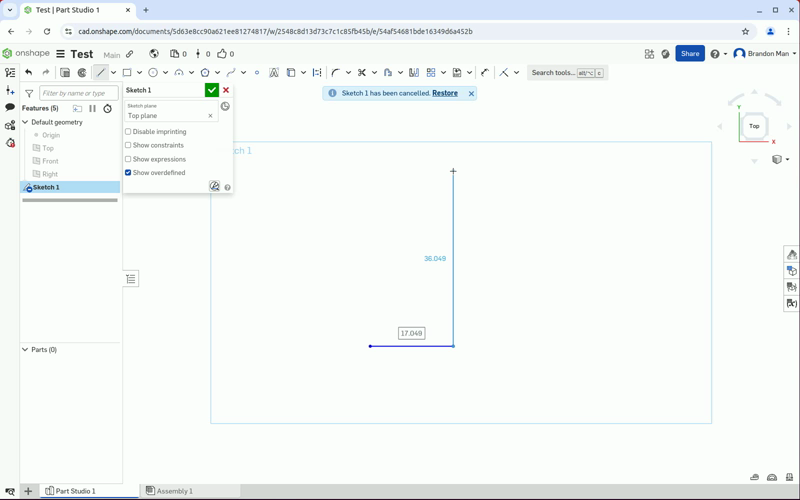
key_down(shift)
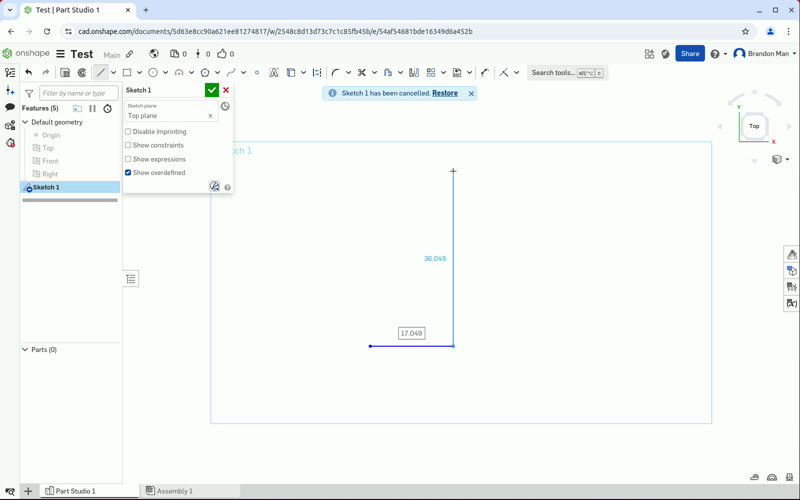
mouse_move(370, 170)
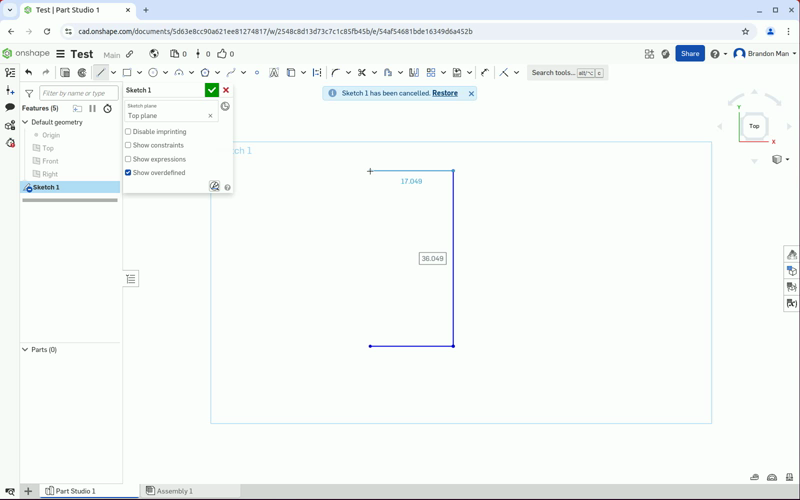
click(370, 170)
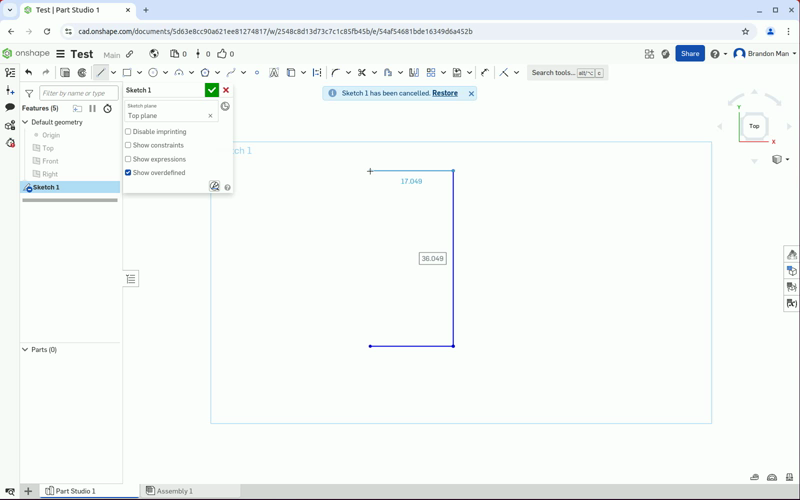
key_up(shift)
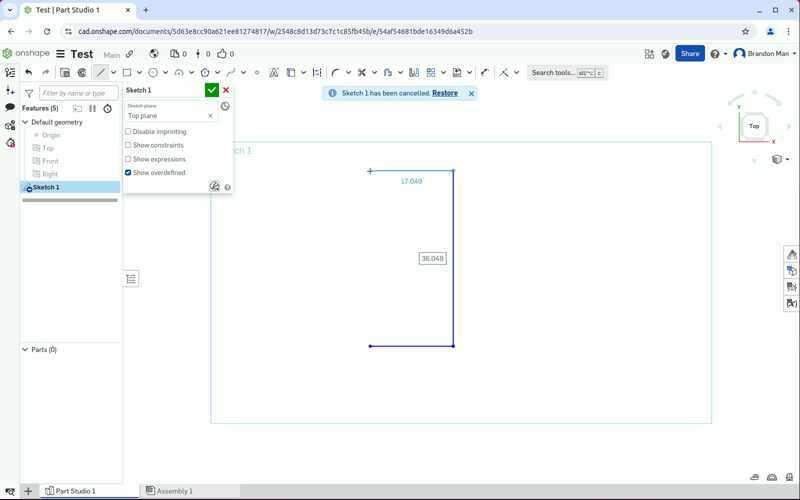
key_down(shift)
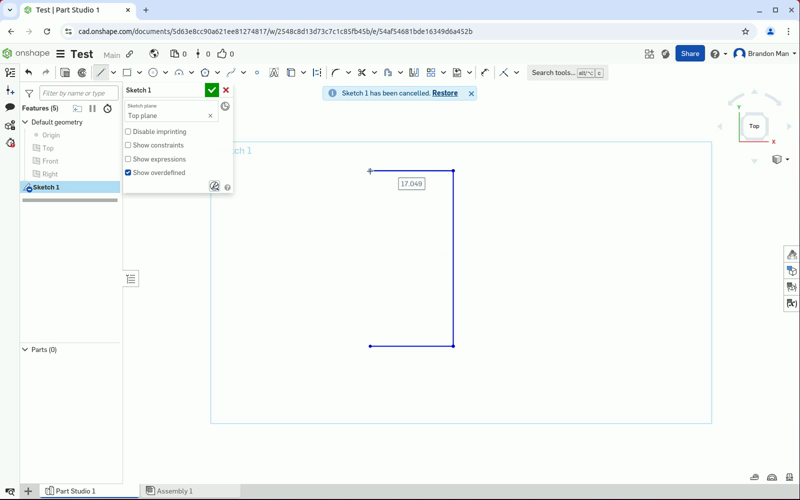
mouse_move(370, 346)
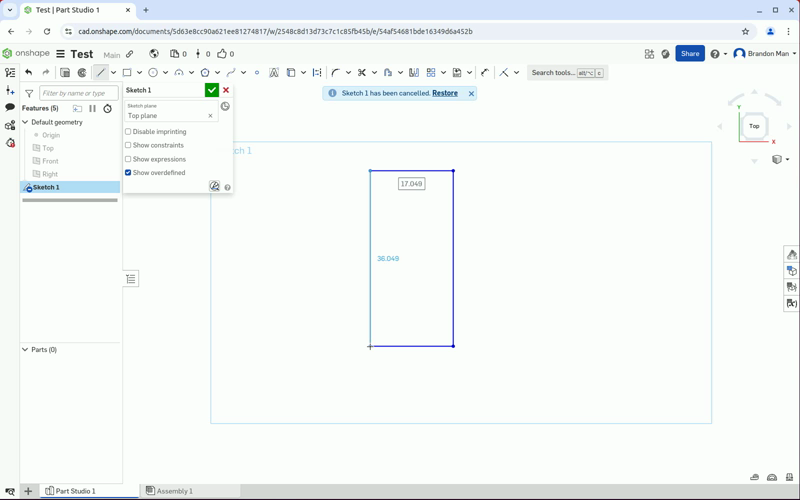
key_up(shift)
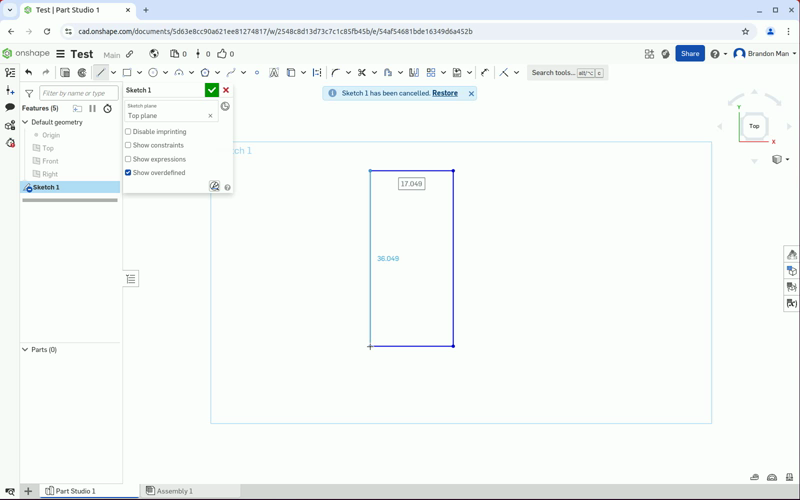
click(370, 346)
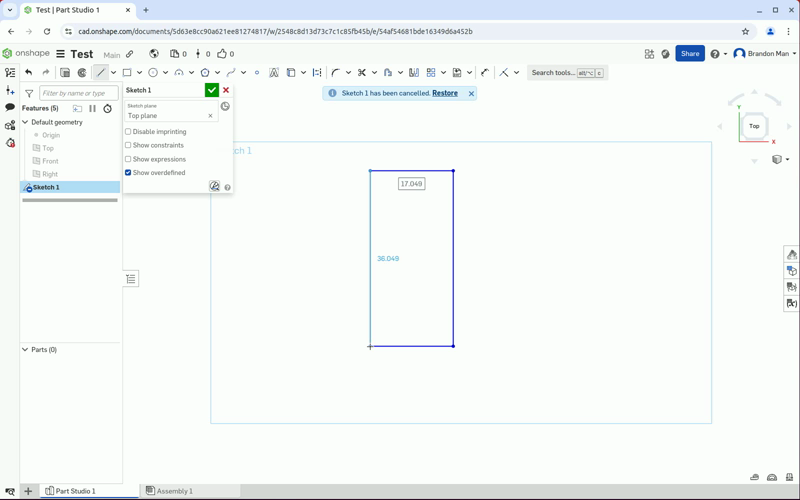
key(esc)
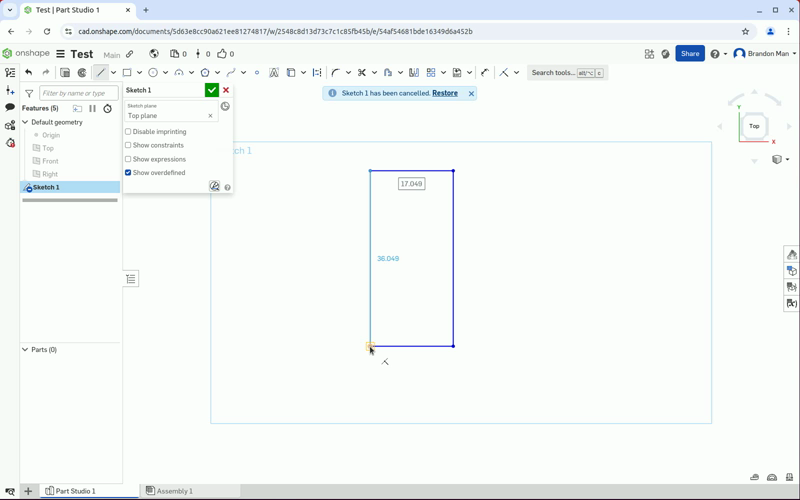
mouse_move(436, 327)
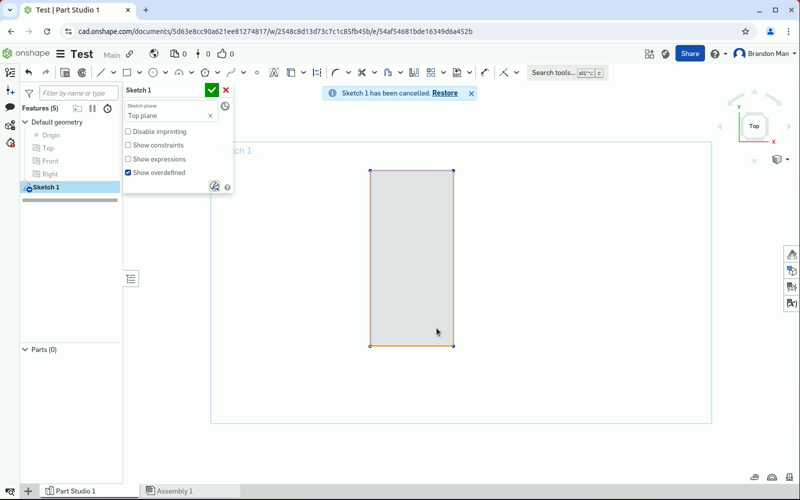
click(436, 327)
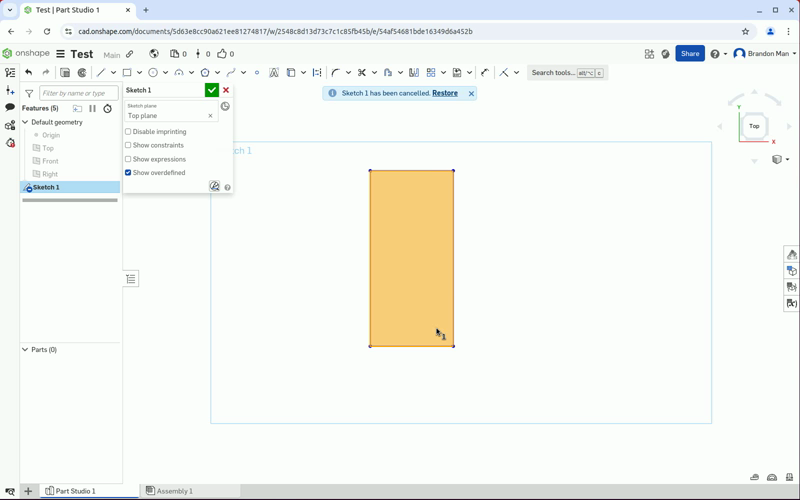
mouse_move(73, 352)
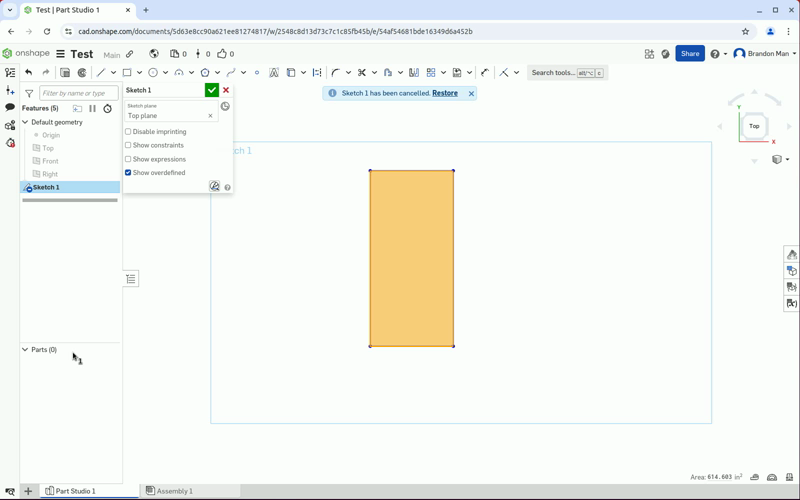
key(shift+y)
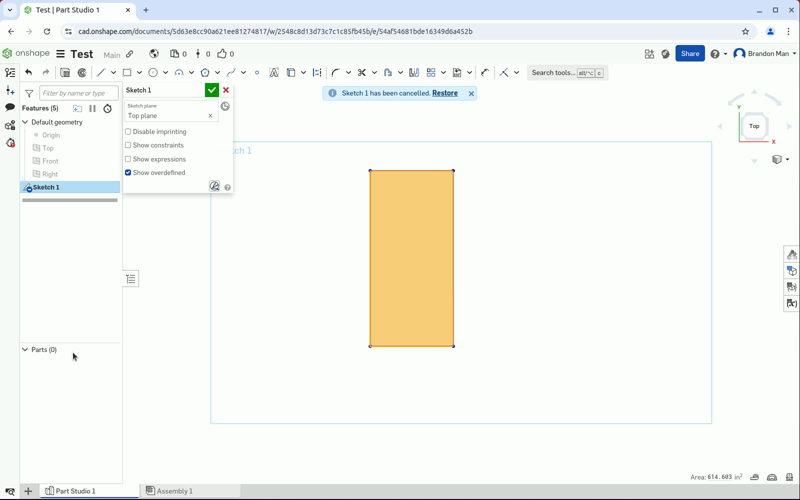
key(shift+e)
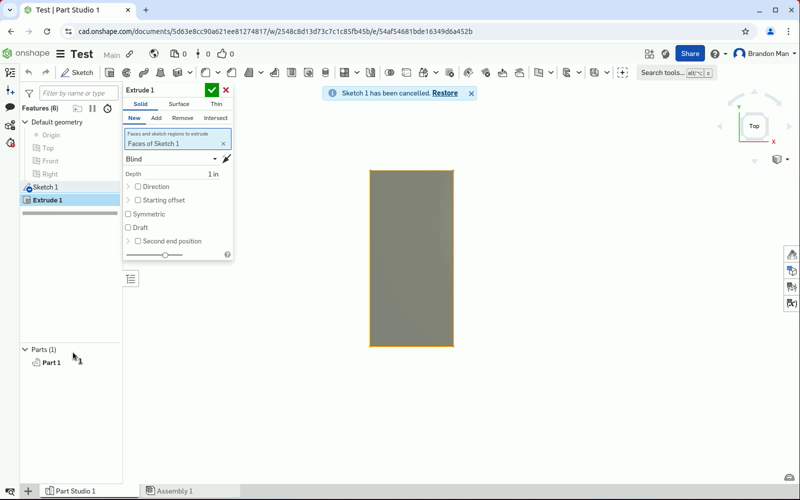
mouse_move(143, 106)
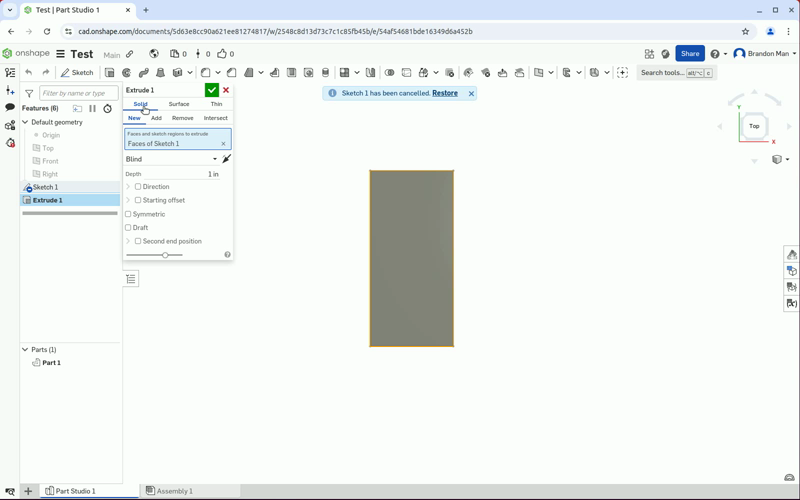
click(143, 106)
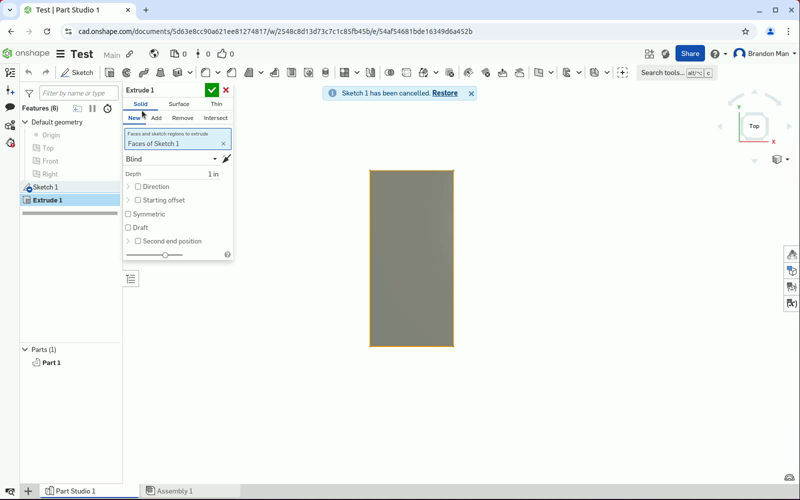
mouse_move(137, 120)
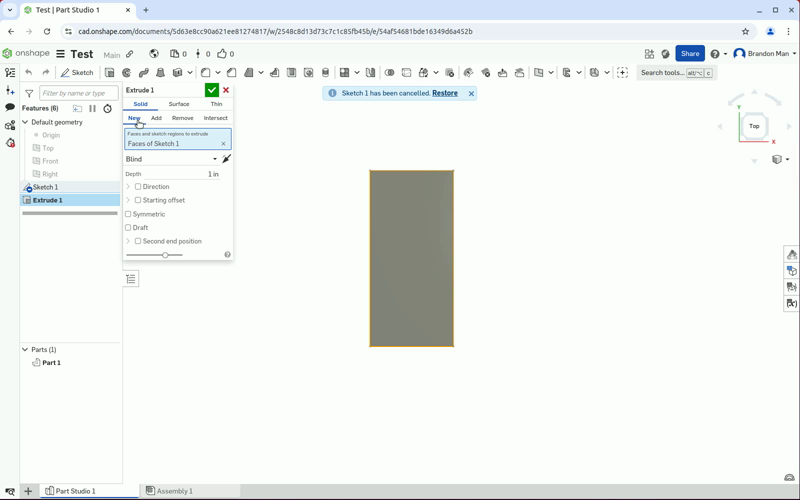
click(137, 120)
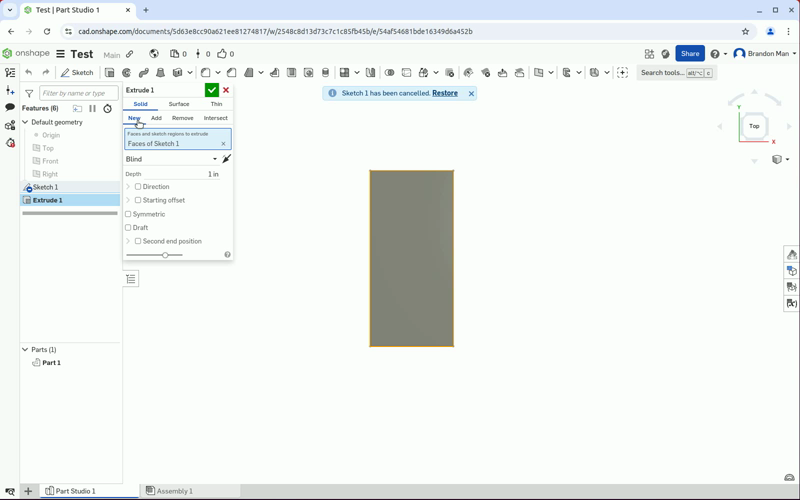
key(tab, 4)
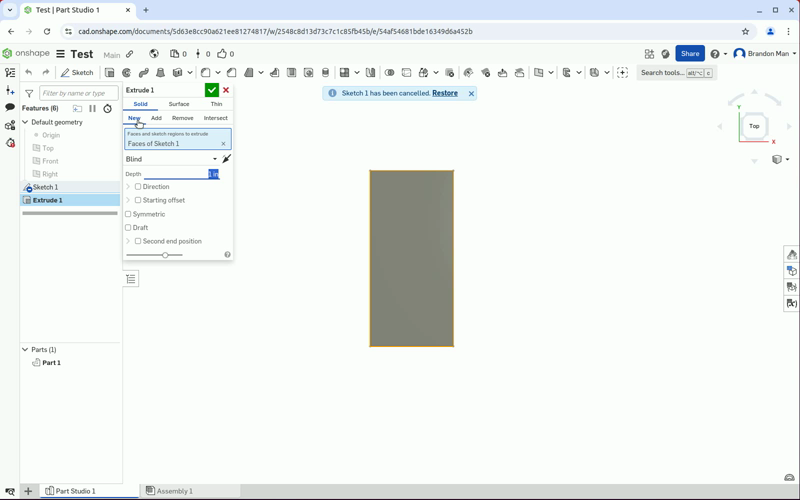
text(1.444)
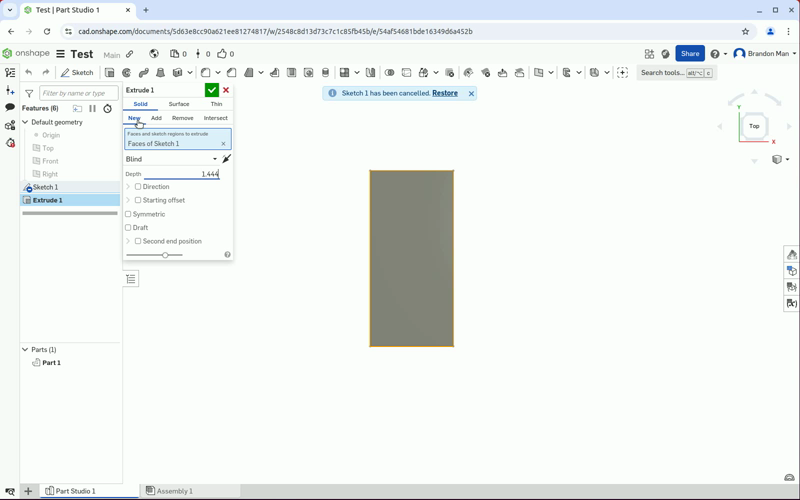
key(enter)
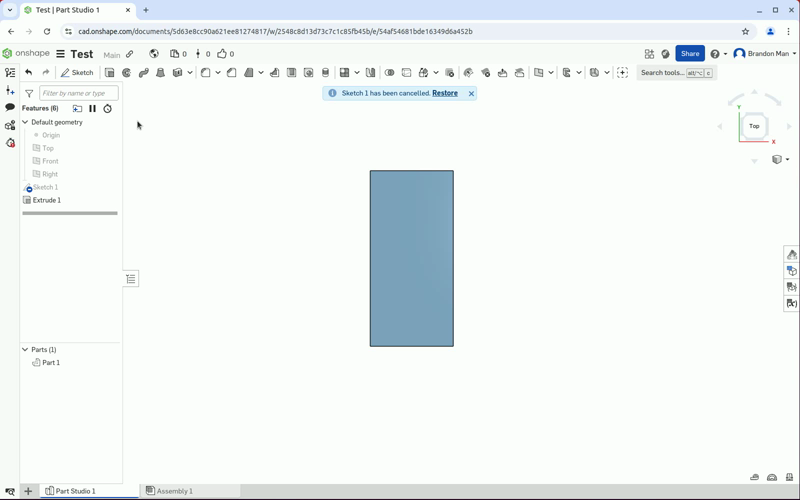
key(shift+h)
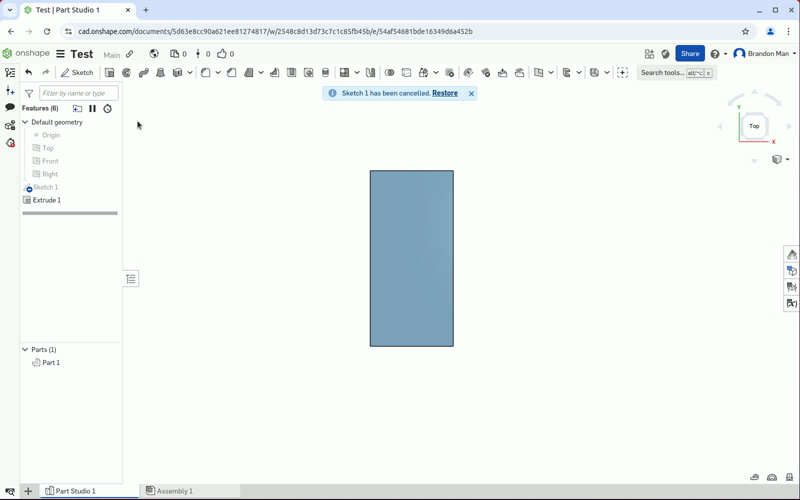
key(shift+h)
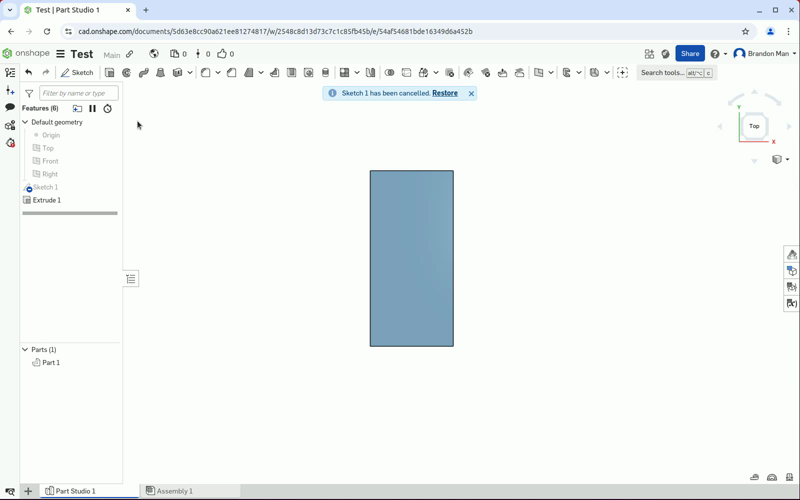
mouse_move(73, 189)
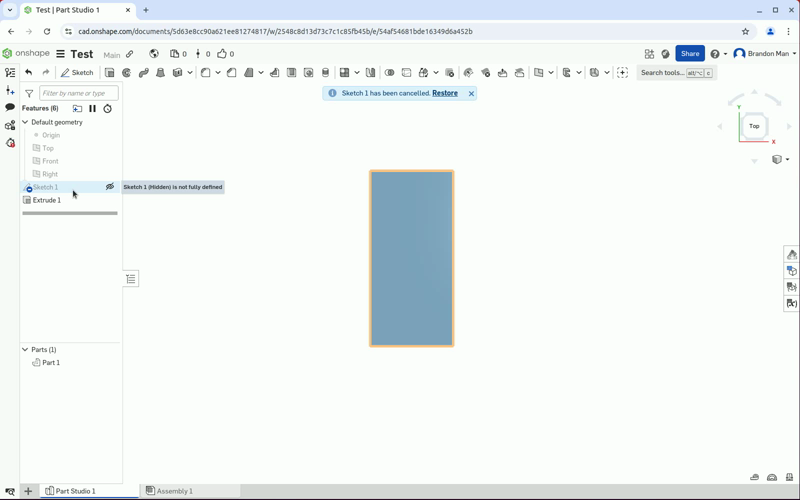
click(73, 189)
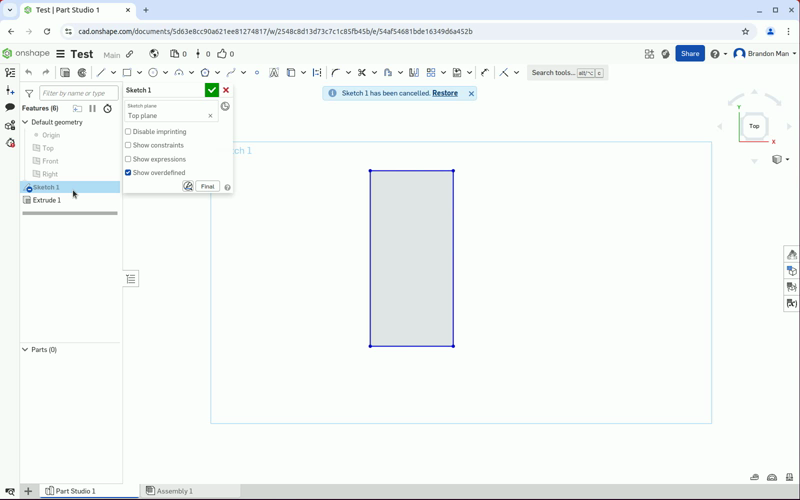
mouse_move(229, 92)
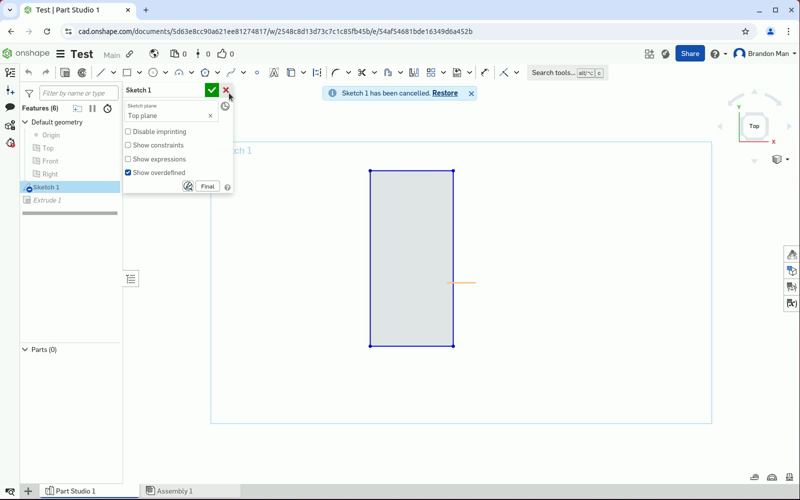
click(229, 92)
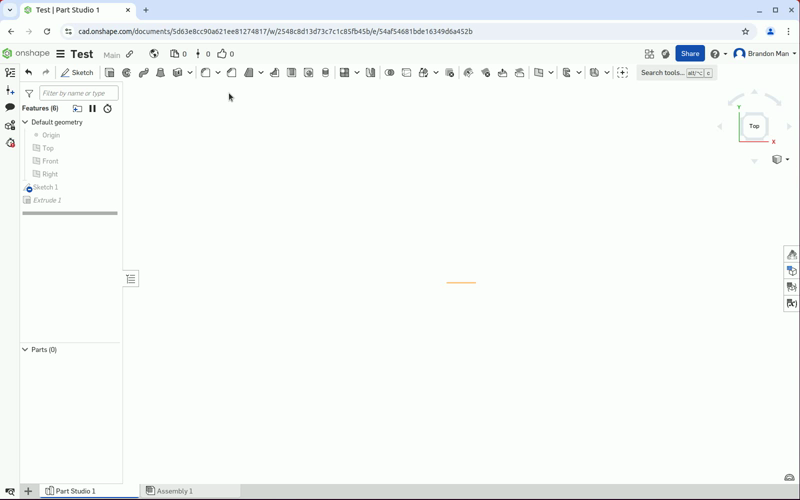
mouse_move(541, 75)
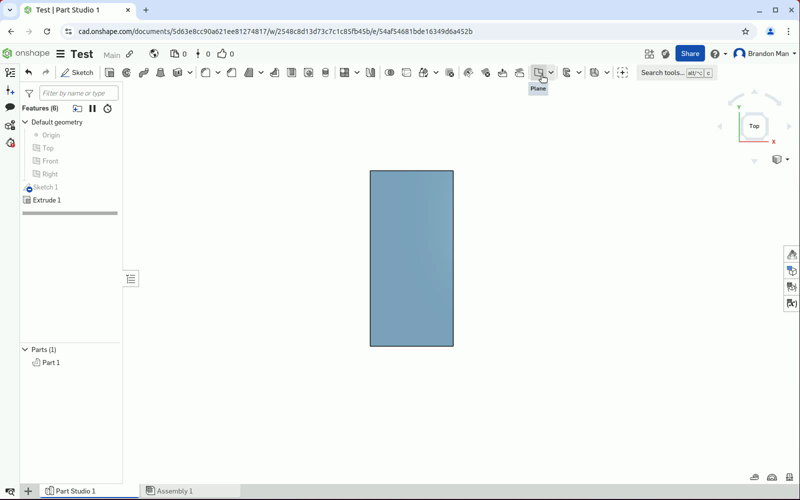
click(541, 75)
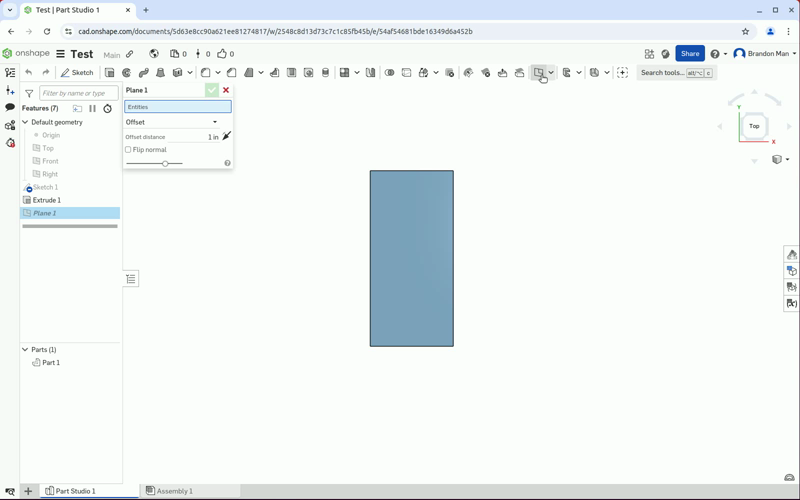
mouse_move(73, 150)
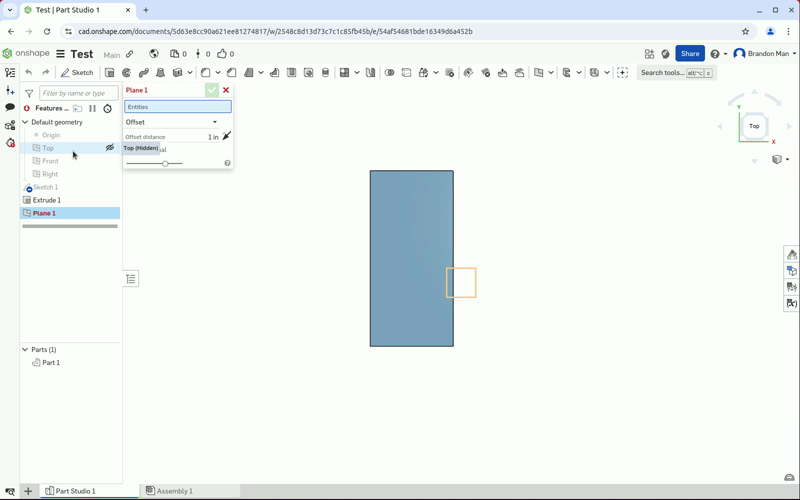
click(73, 150)
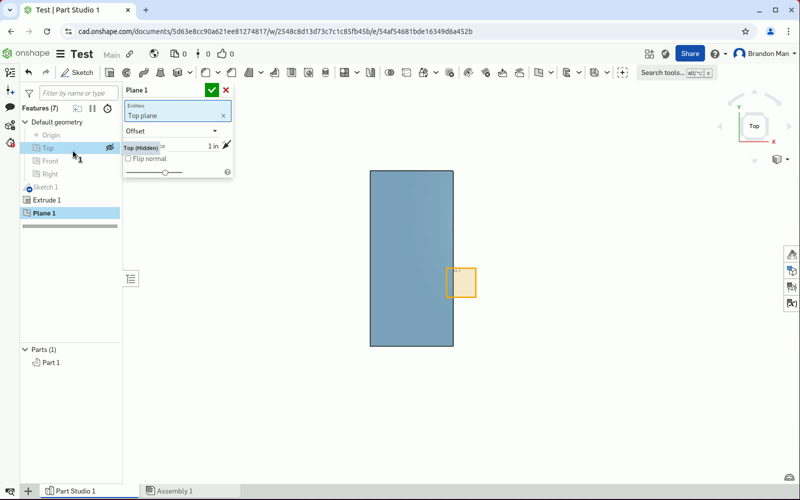
key(tab, 2)
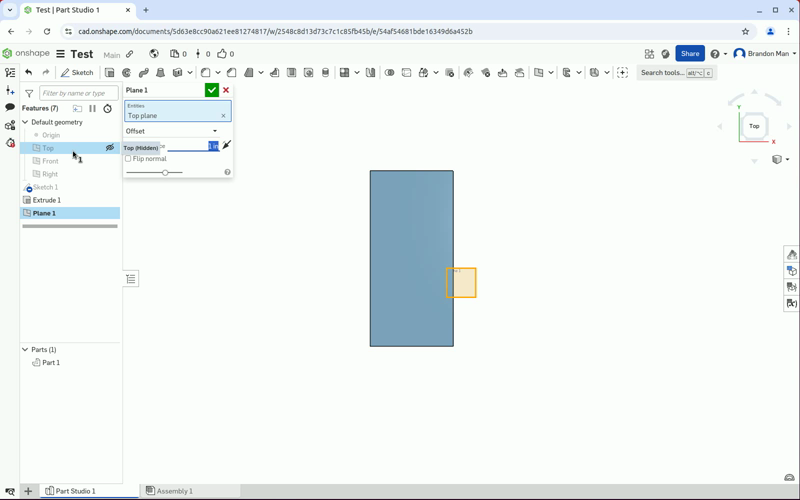
text(1.448)
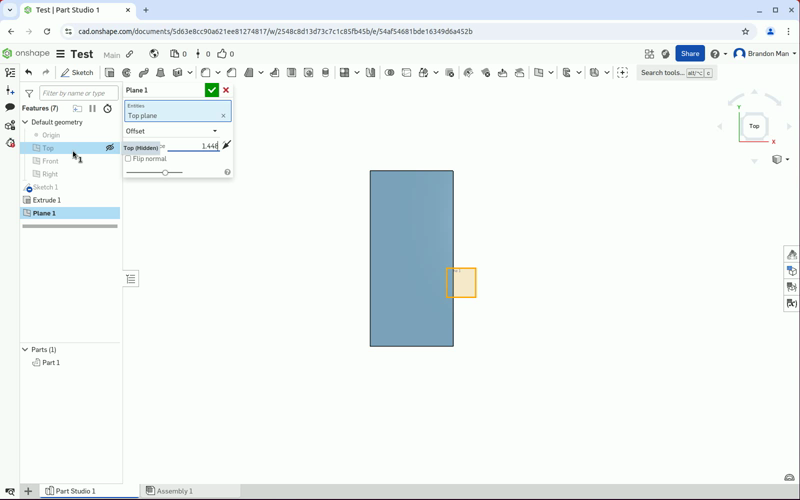
key(enter, 2)
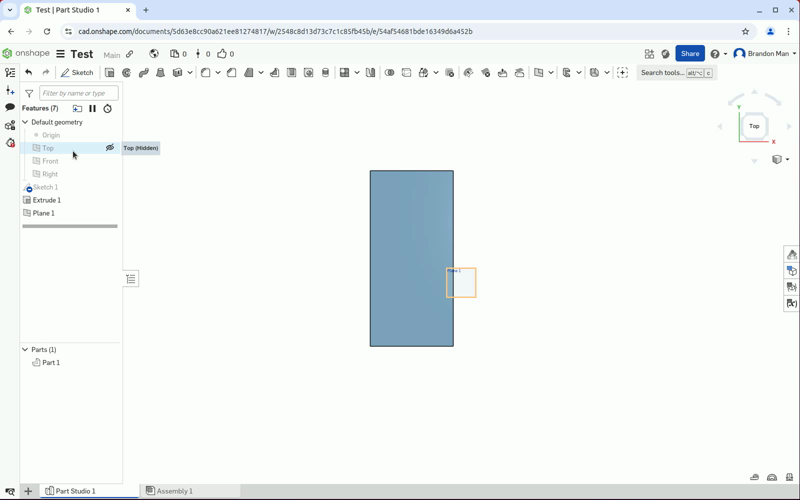
key(shift+s)
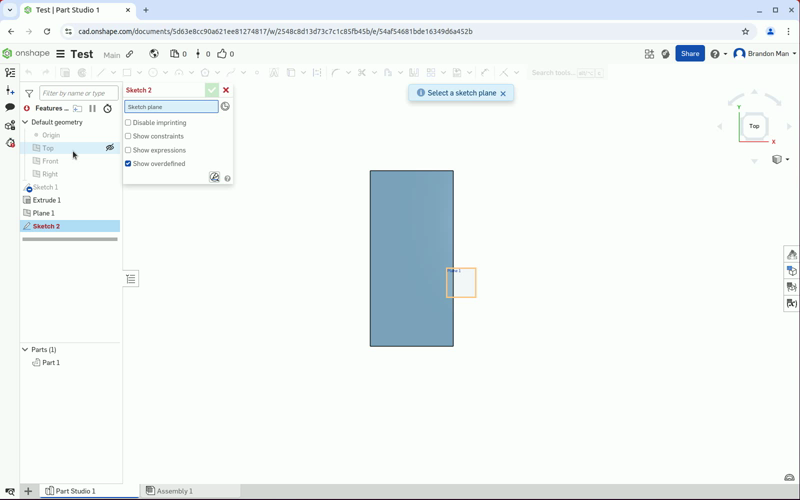
mouse_move(73, 215)
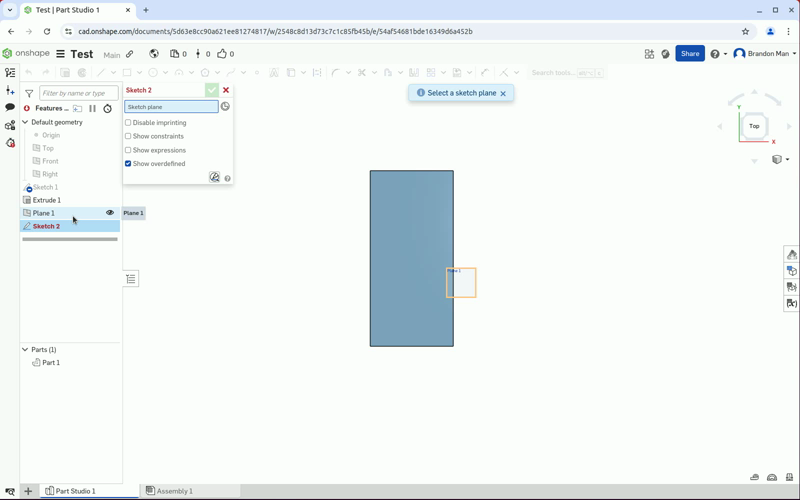
click(73, 215)
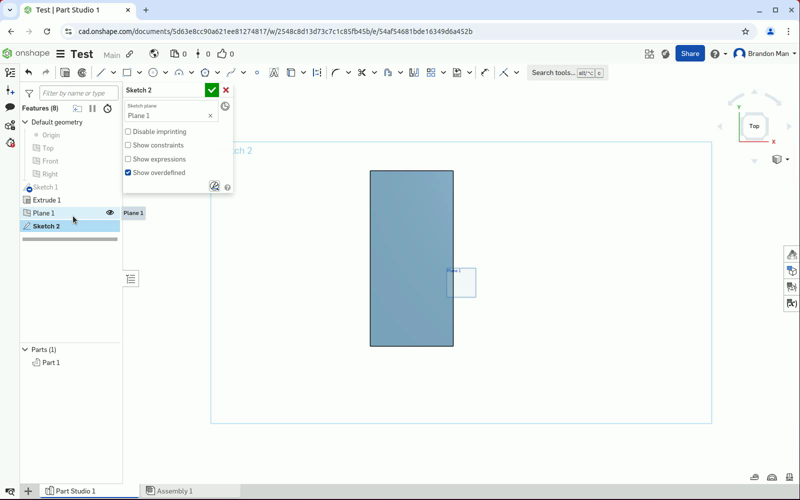
mouse_move(73, 352)
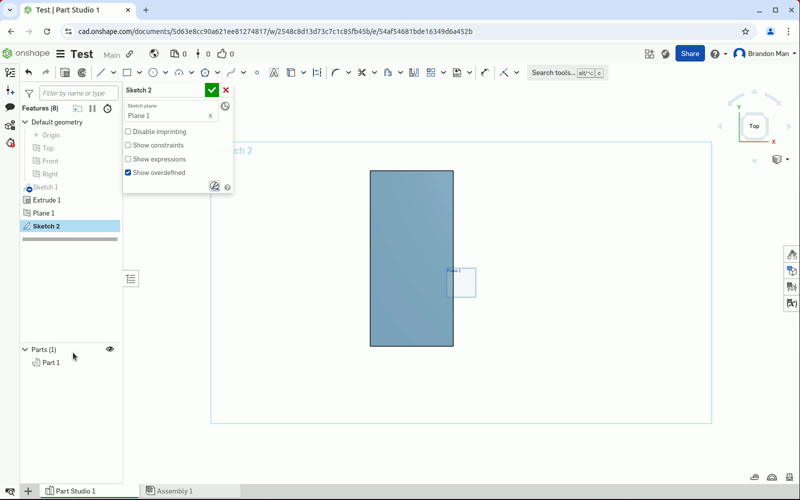
key(y)
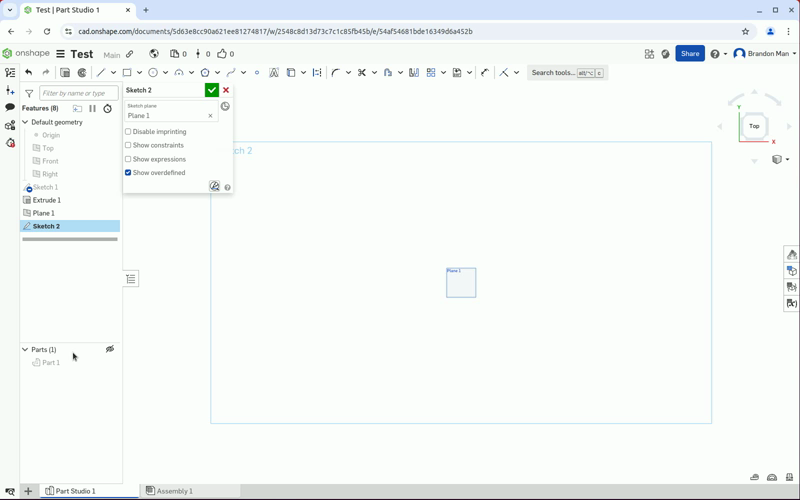
key(l)
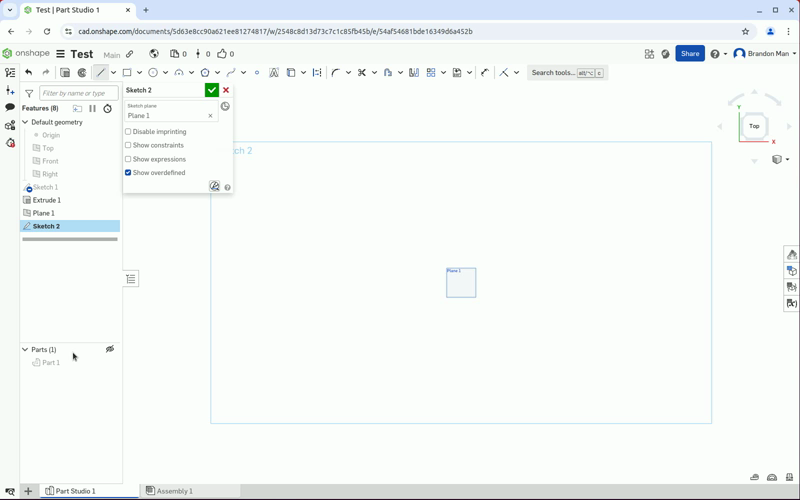
key_down(shift)
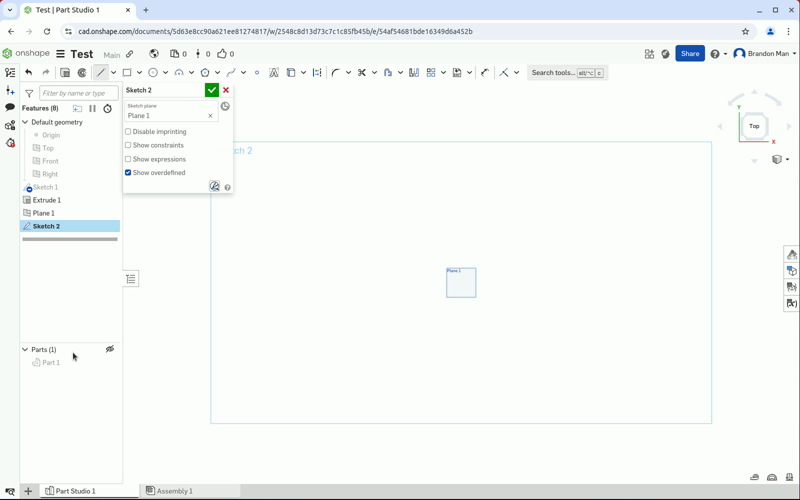
mouse_move(379, 272)
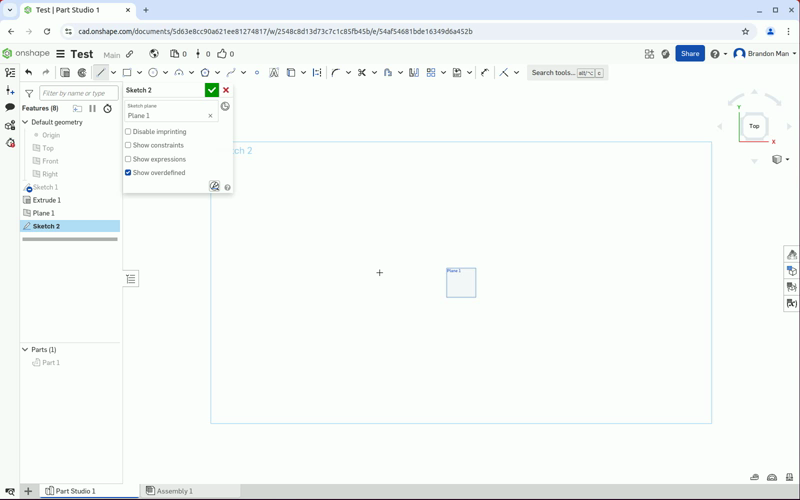
click(379, 272)
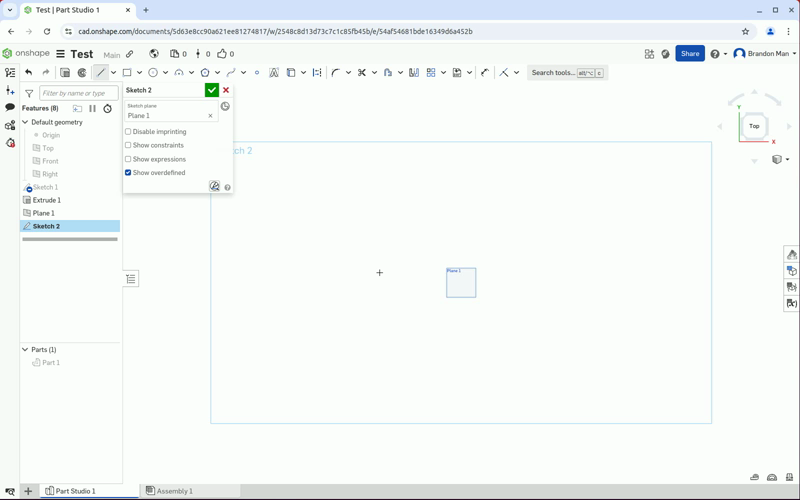
key_up(shift)
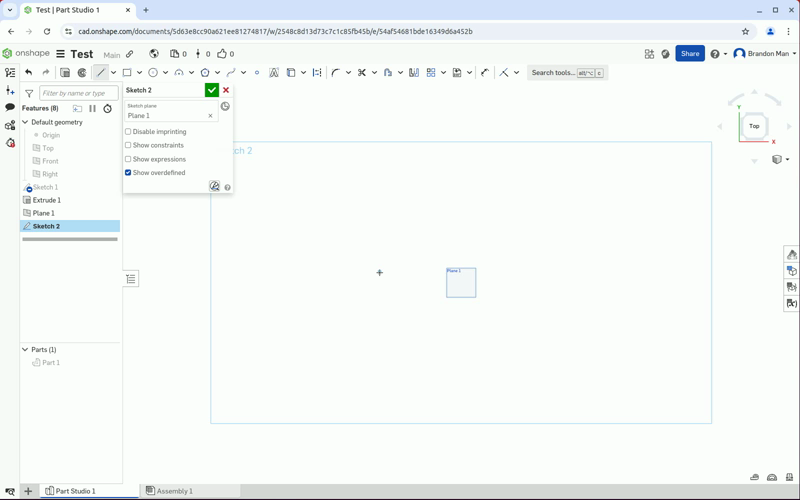
key_down(shift)
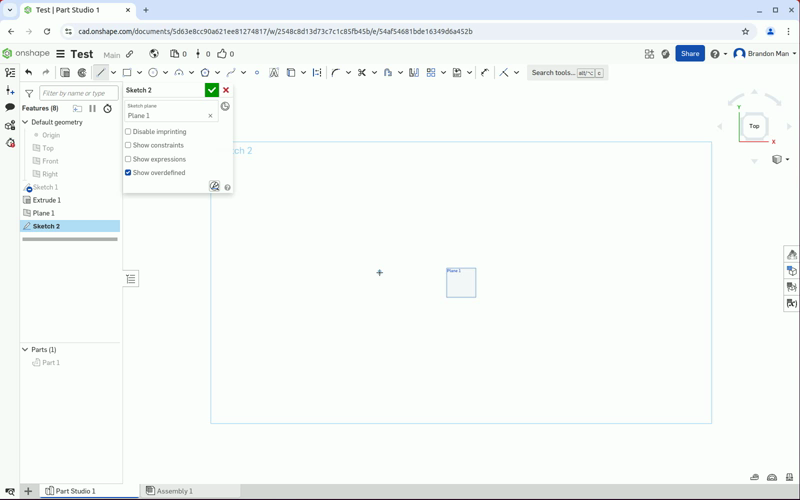
mouse_move(409, 272)
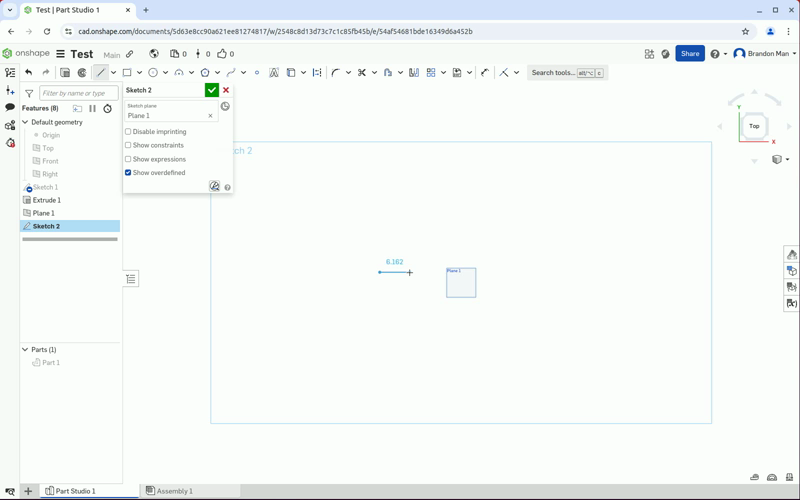
mouse_move(438, 272)
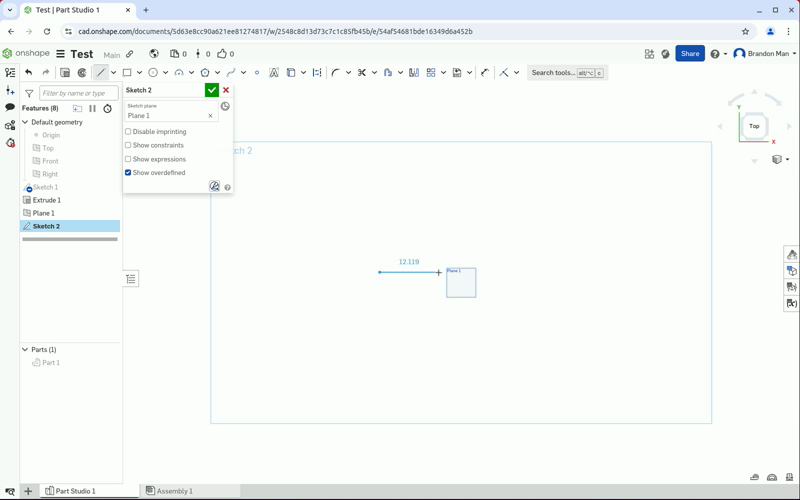
click(438, 272)
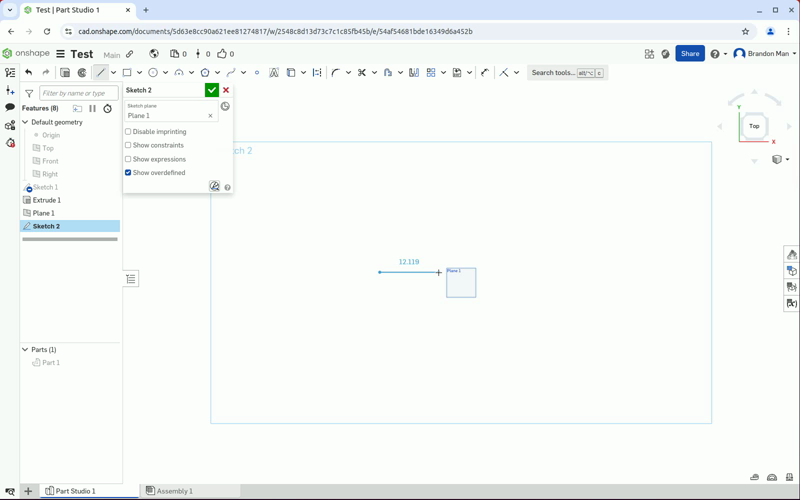
key_up(shift)
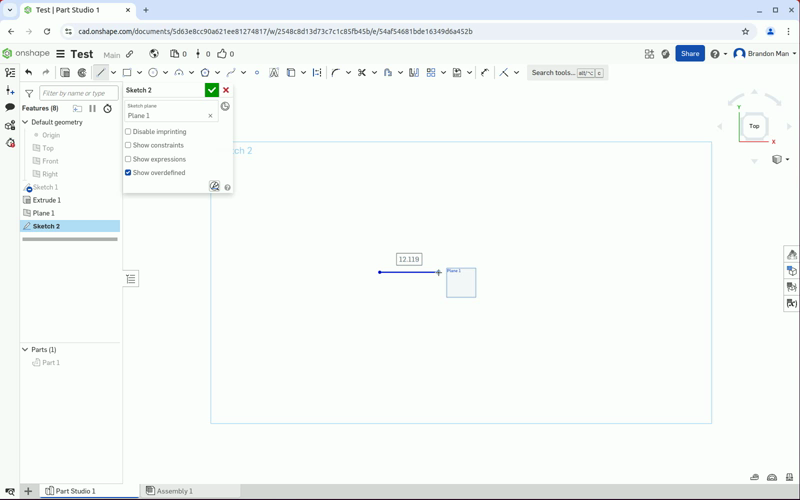
key_down(shift)
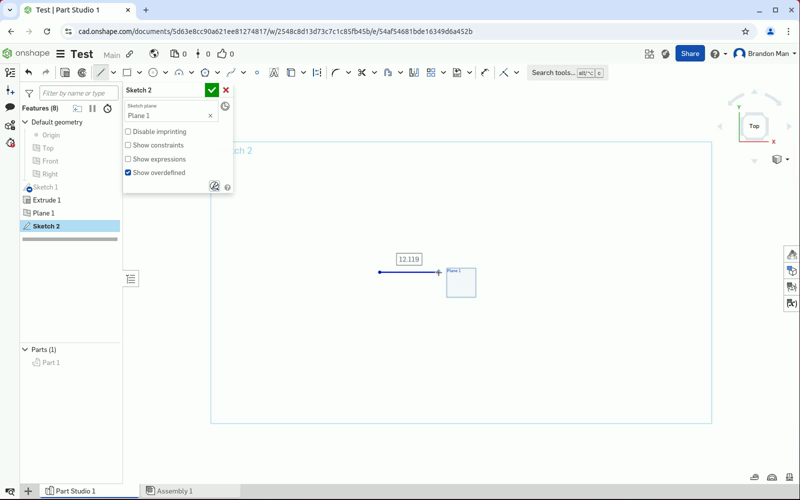
mouse_move(438, 200)
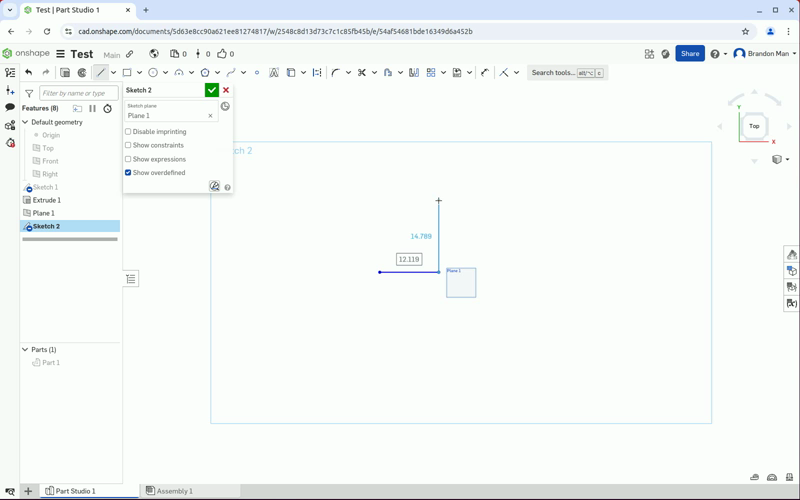
click(438, 200)
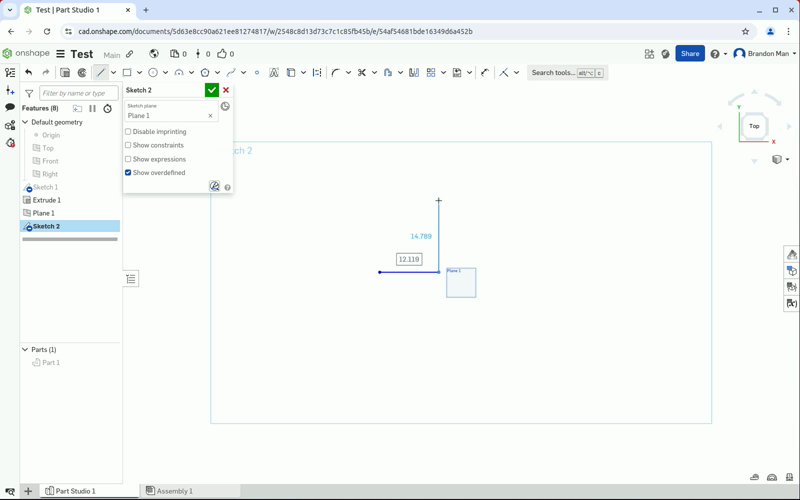
key_up(shift)
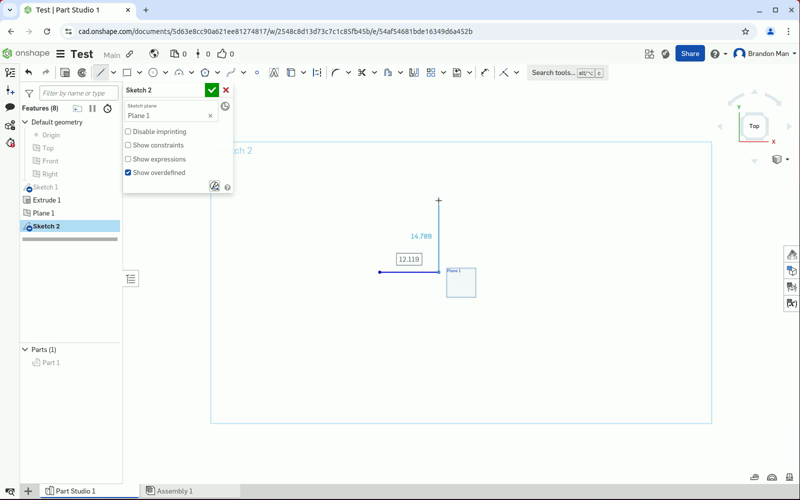
key_down(shift)
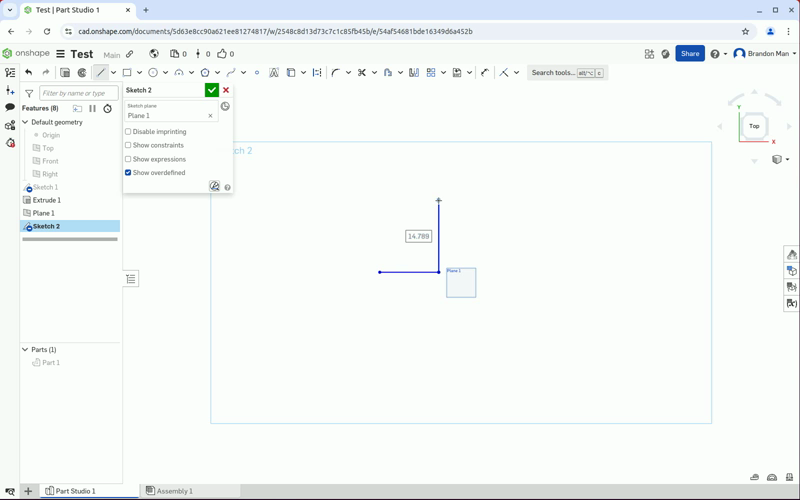
mouse_move(468, 200)
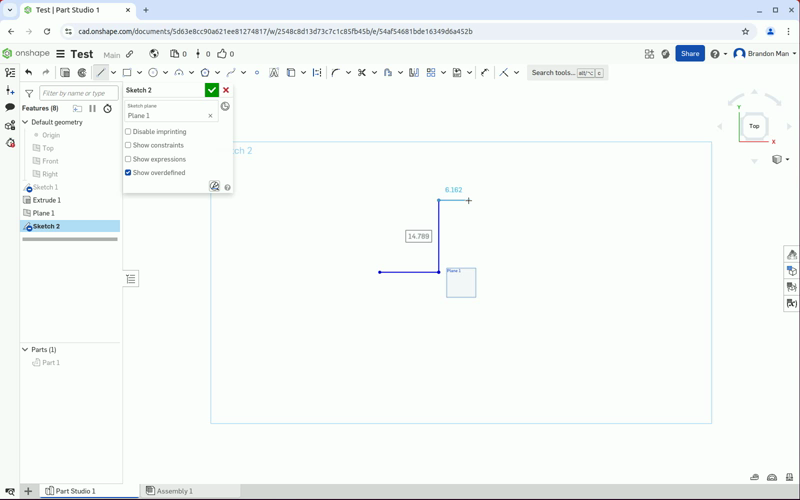
mouse_move(379, 200)
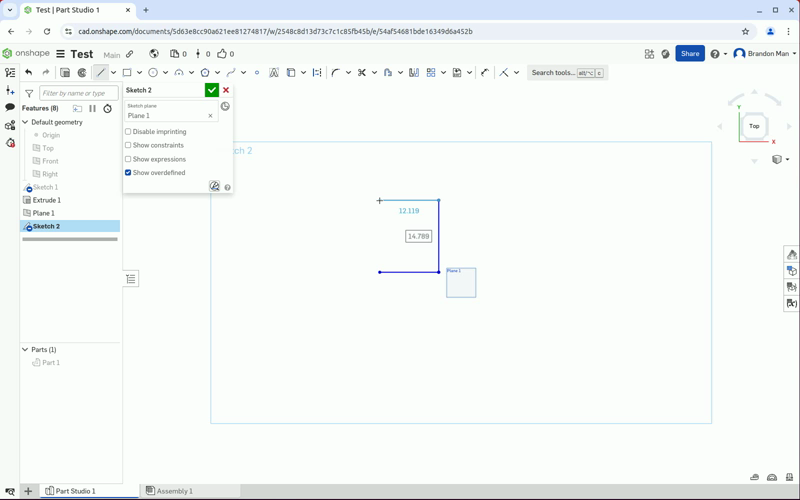
click(379, 200)
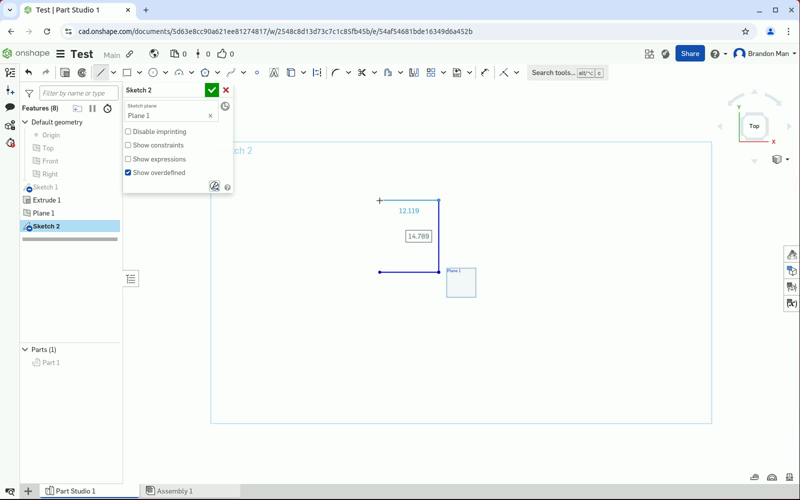
key_up(shift)
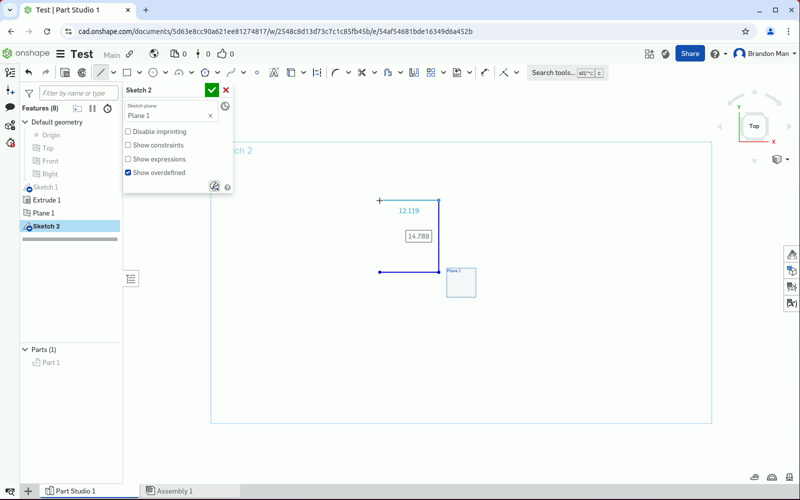
key_down(shift)
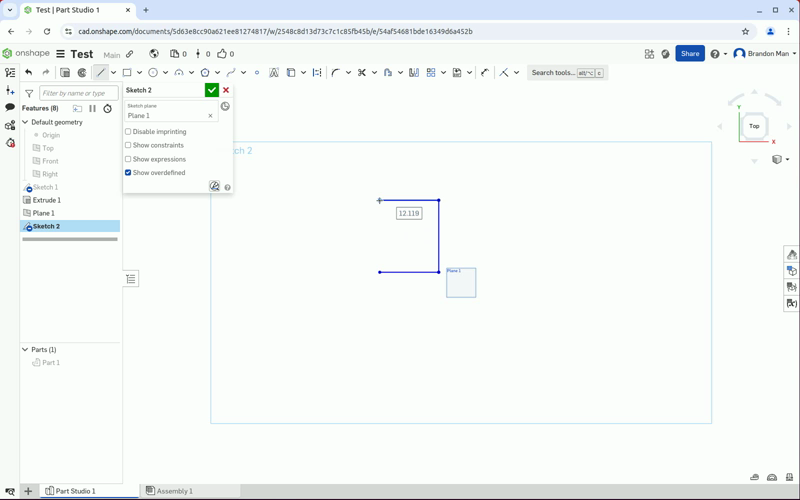
mouse_move(379, 272)
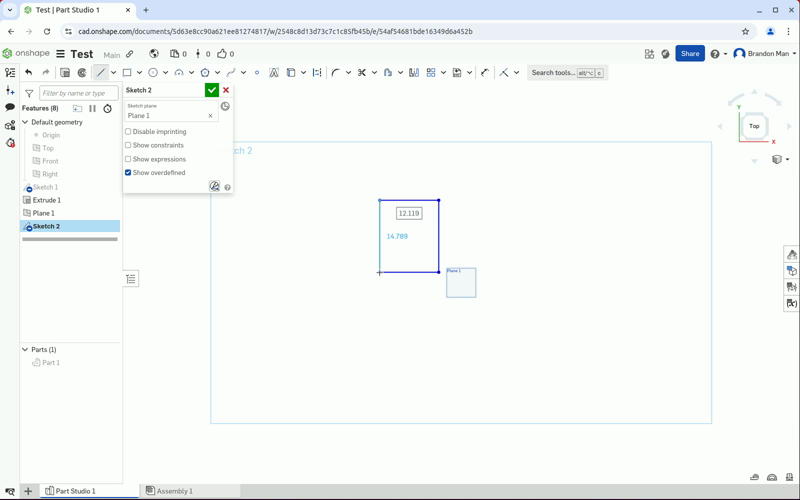
key_up(shift)
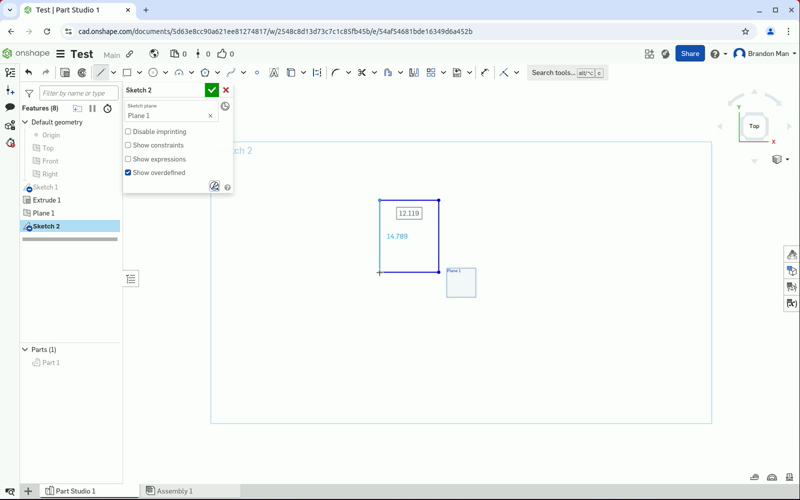
click(379, 272)
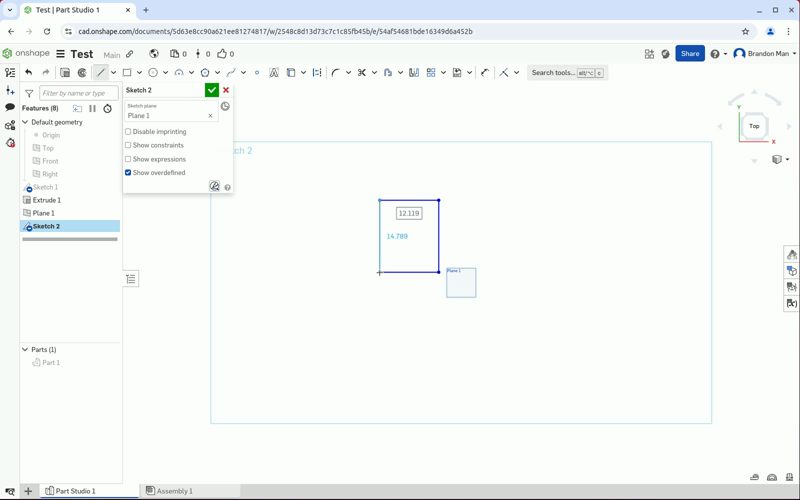
key(esc)
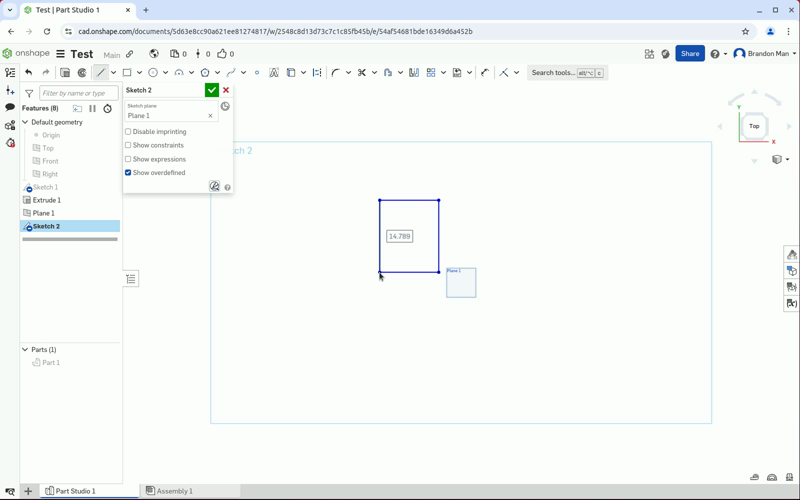
mouse_move(429, 260)
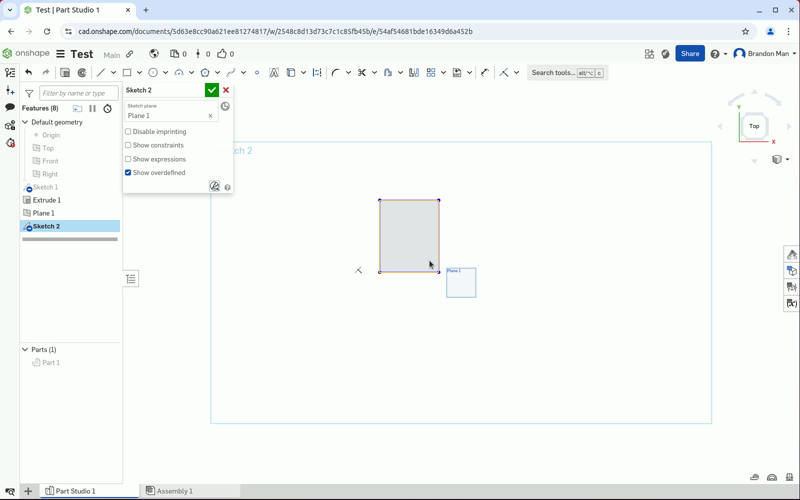
click(429, 260)
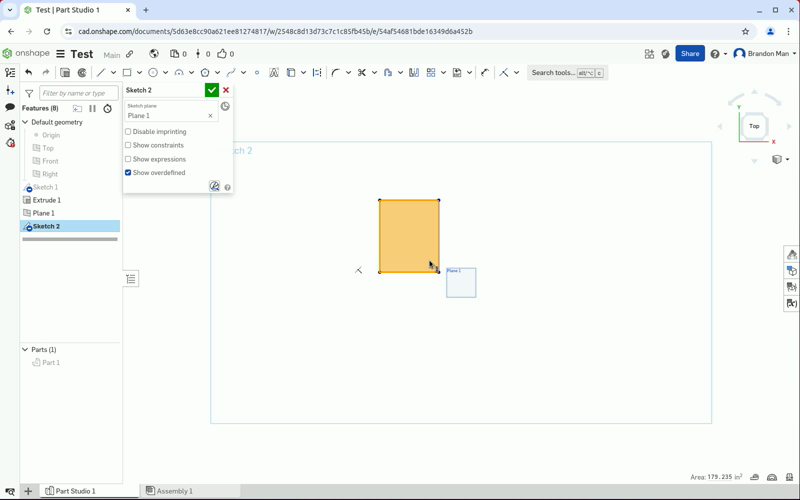
mouse_move(73, 352)
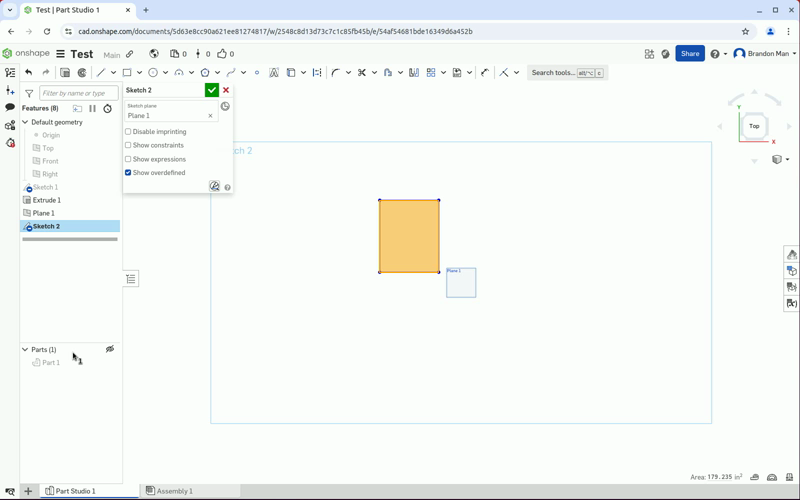
key(shift+y)
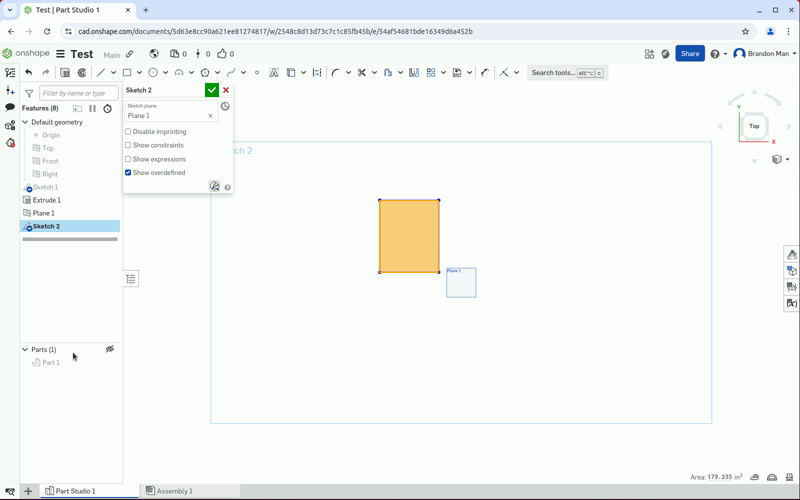
key(shift+e)
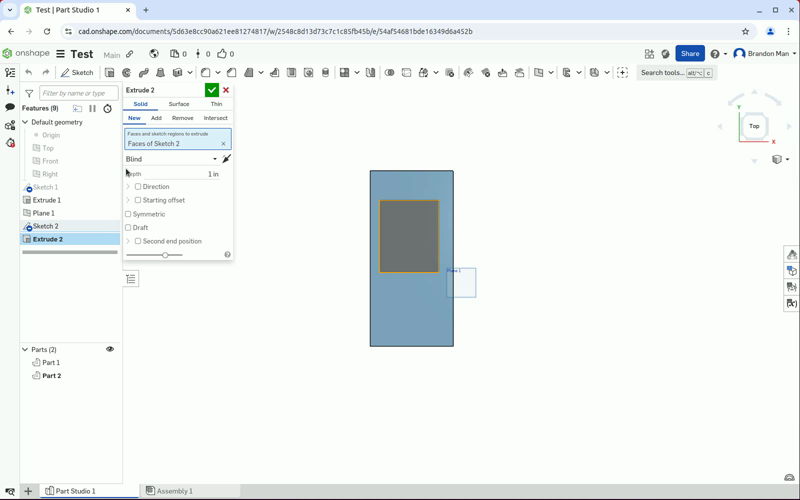
mouse_move(143, 106)
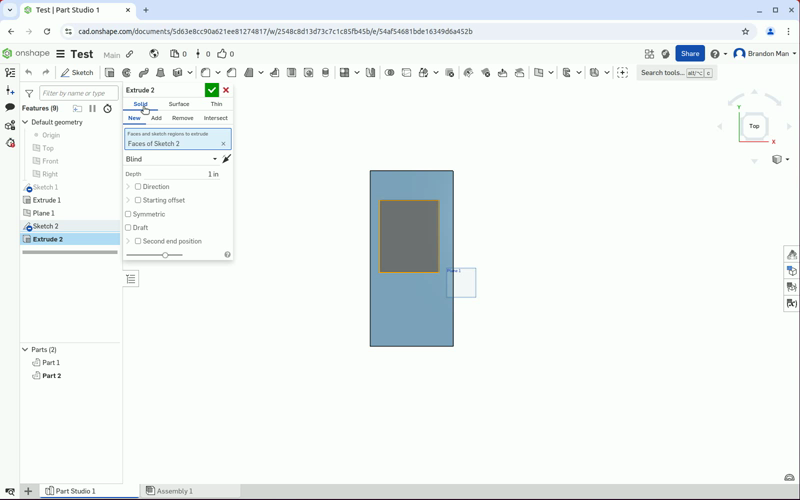
click(143, 106)
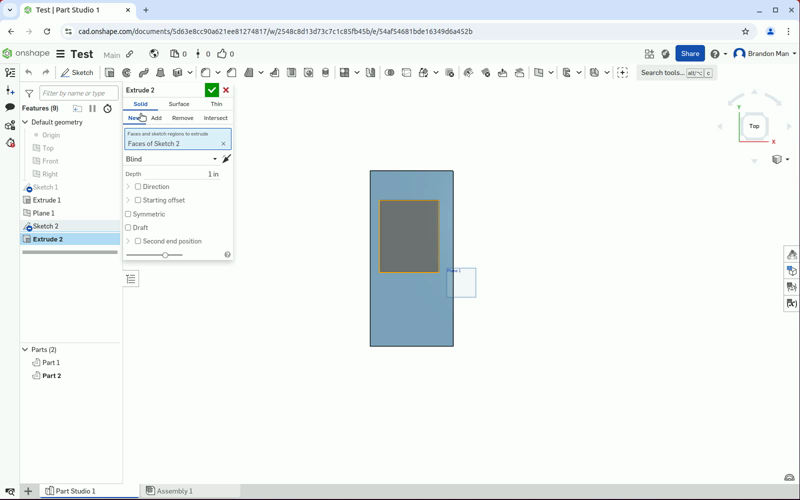
mouse_move(137, 120)
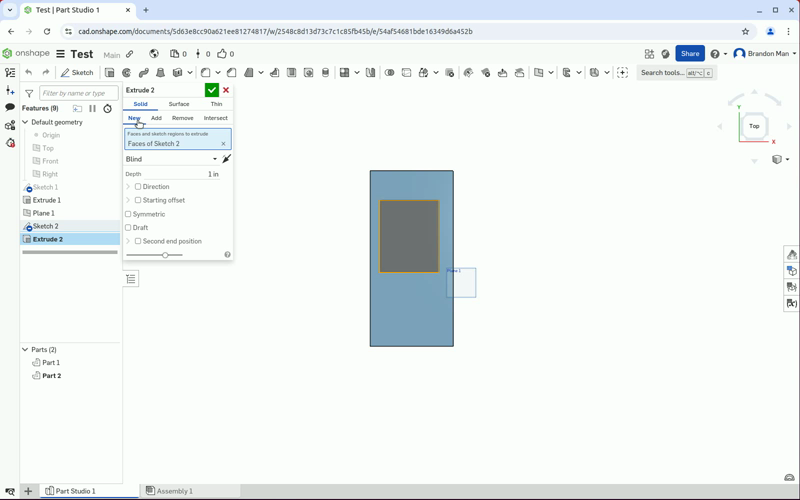
click(137, 120)
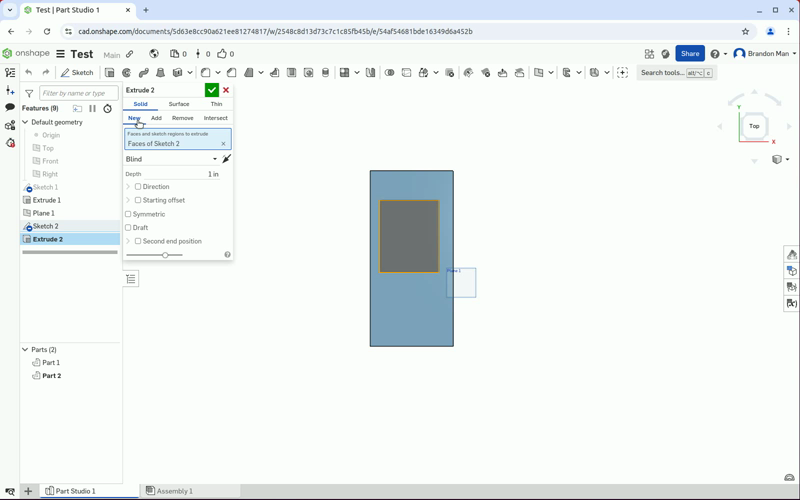
key(tab, 4)
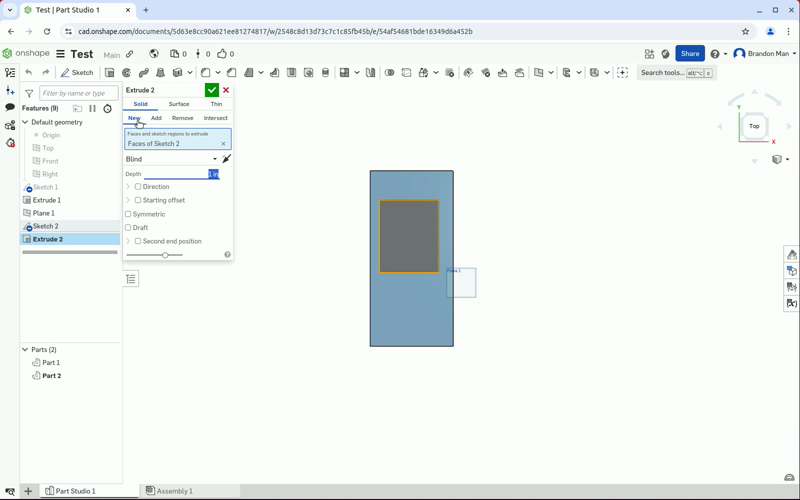
text(5.296)
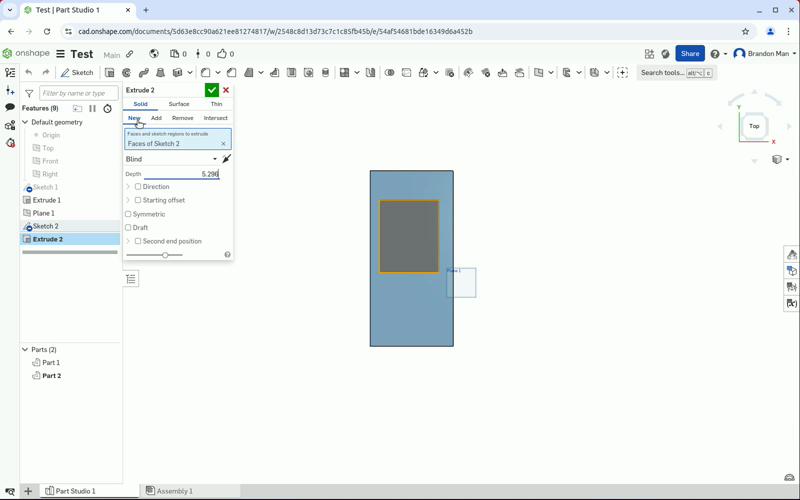
key(enter)
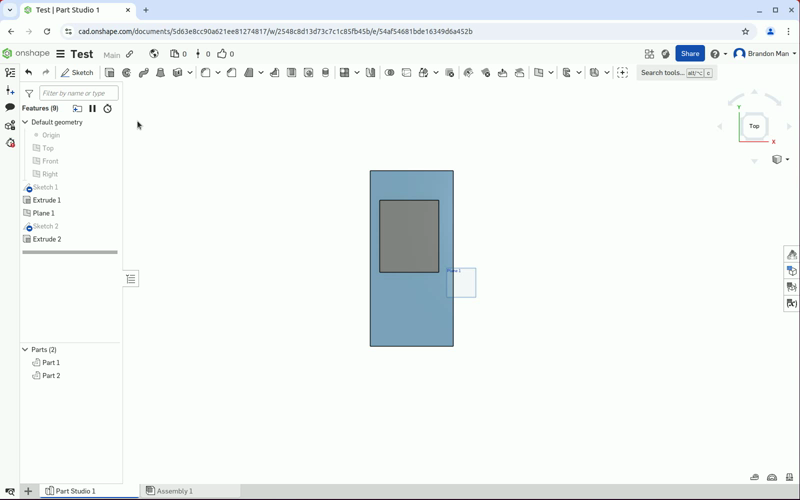
key(shift+h)
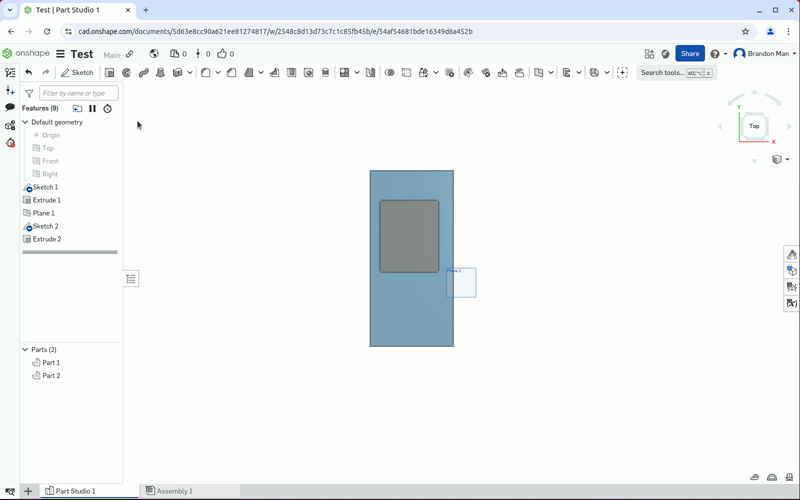
key(shift+h)
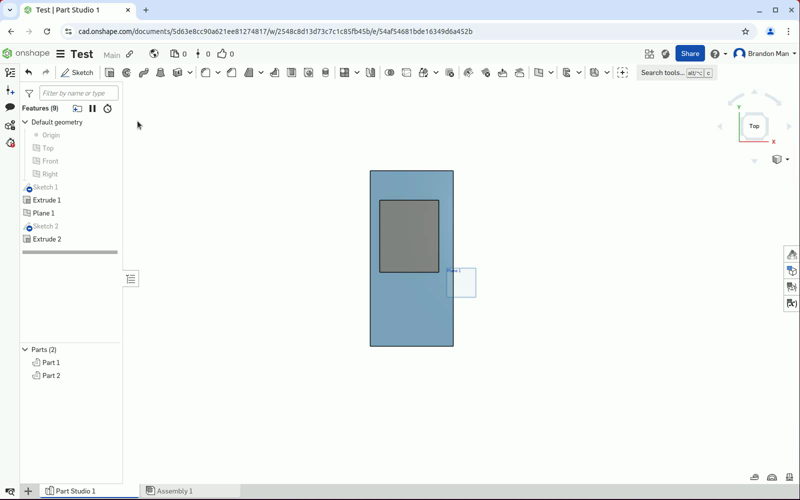
mouse_move(73, 189)
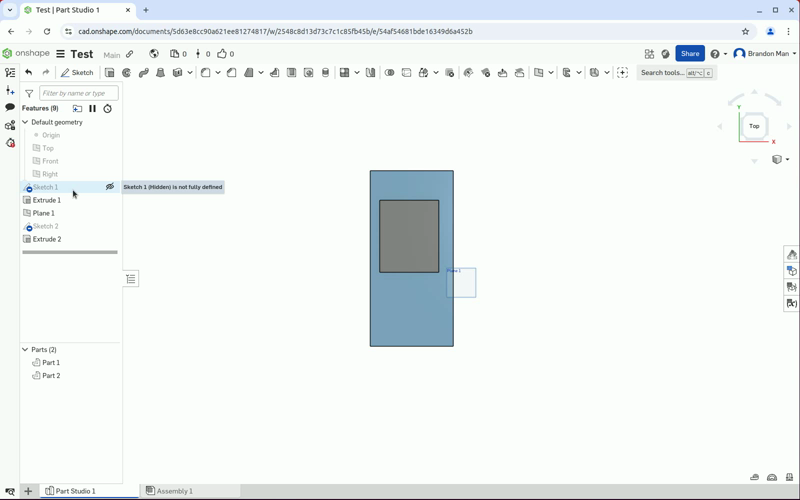
click(73, 189)
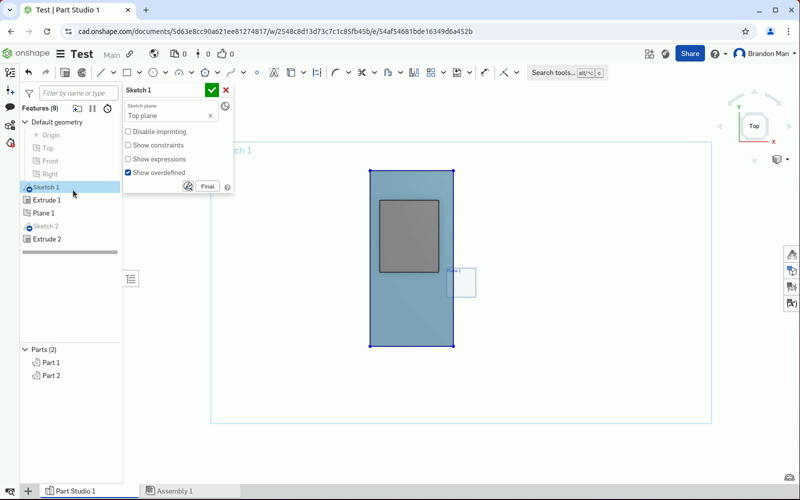
mouse_move(229, 92)
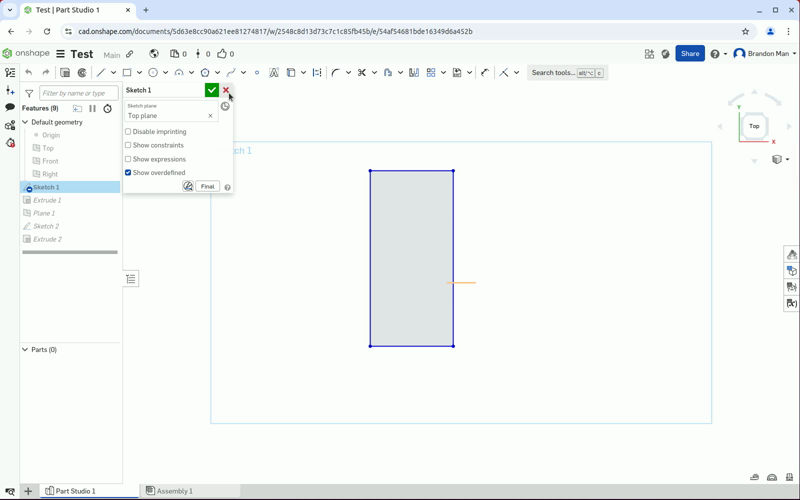
click(229, 92)
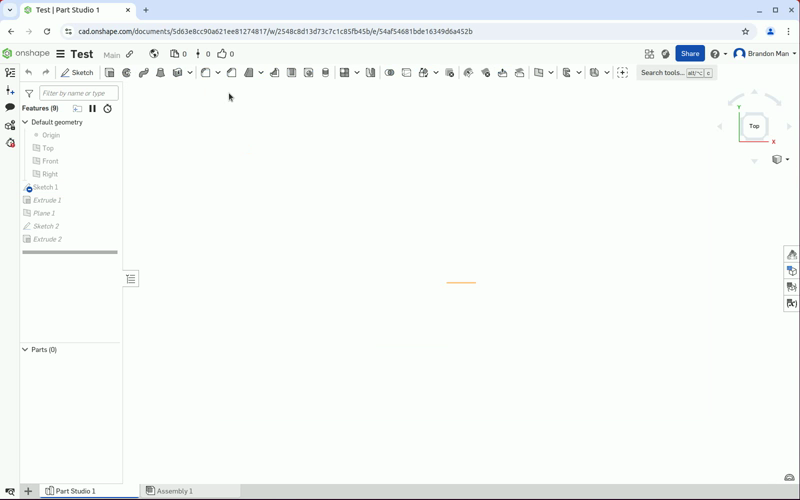
key(shift+s)
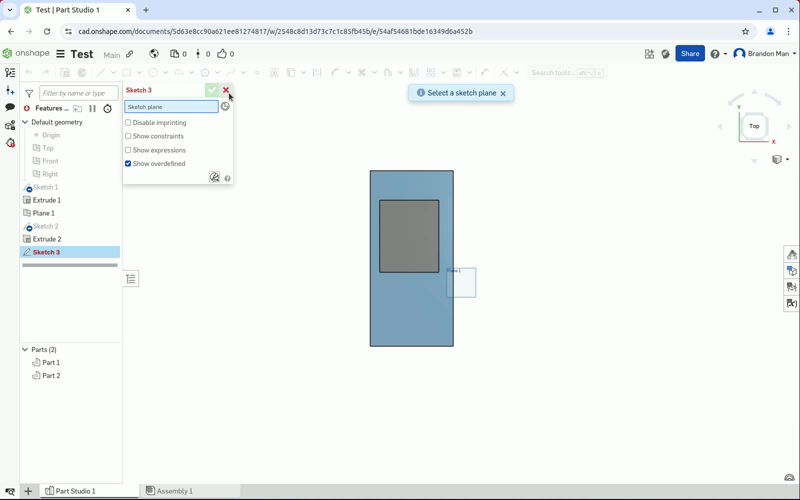
mouse_move(73, 215)
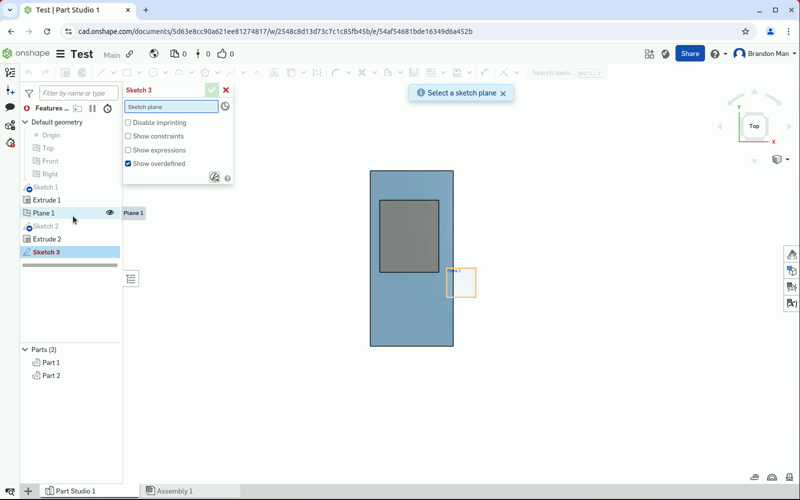
click(73, 215)
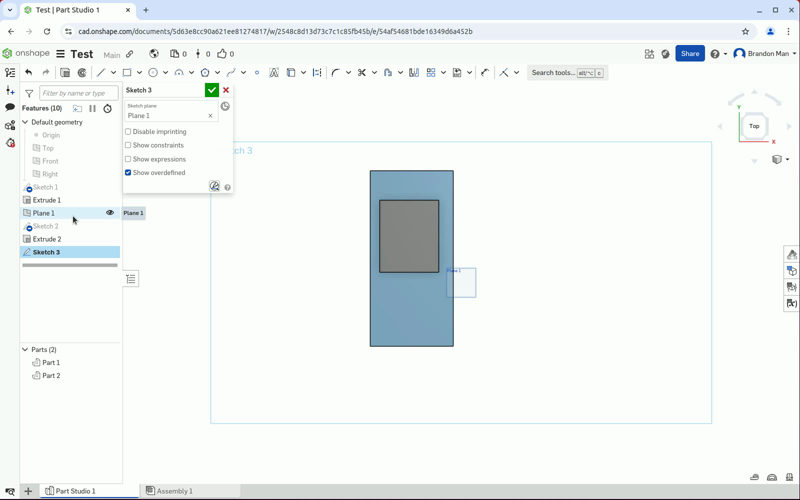
mouse_move(73, 352)
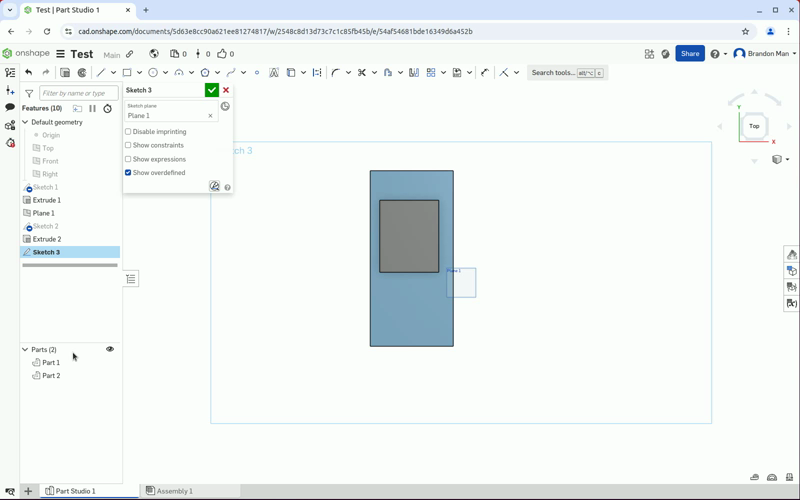
key(y)
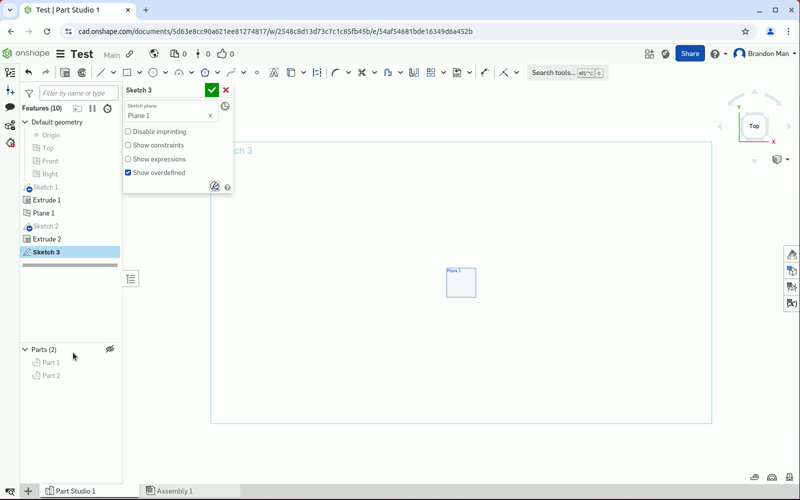
key(l)
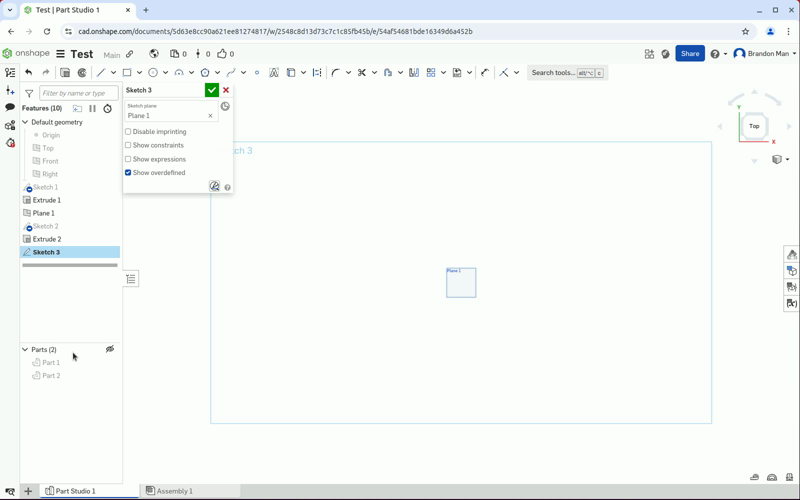
key_down(shift)
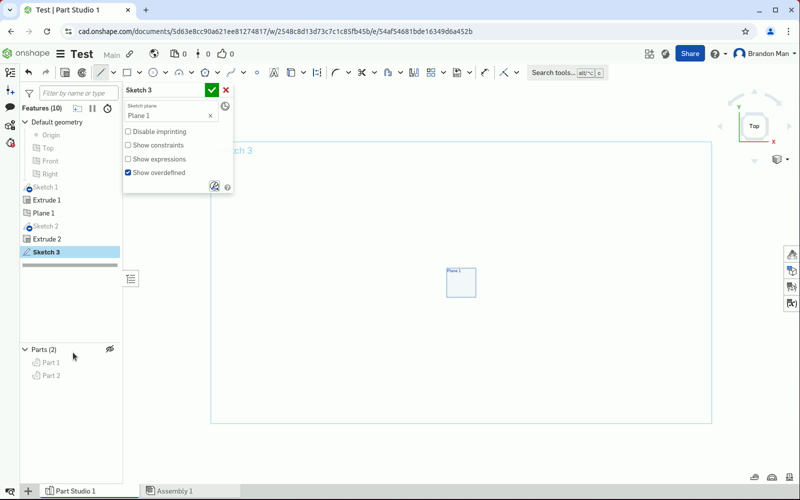
mouse_move(390, 196)
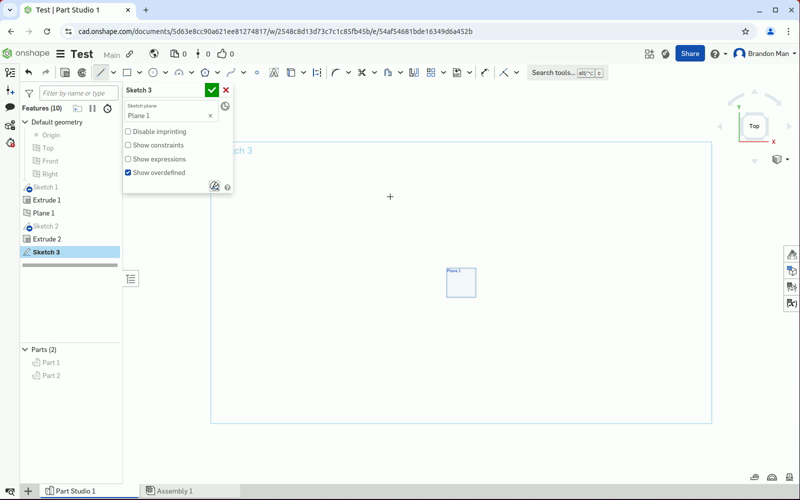
click(390, 196)
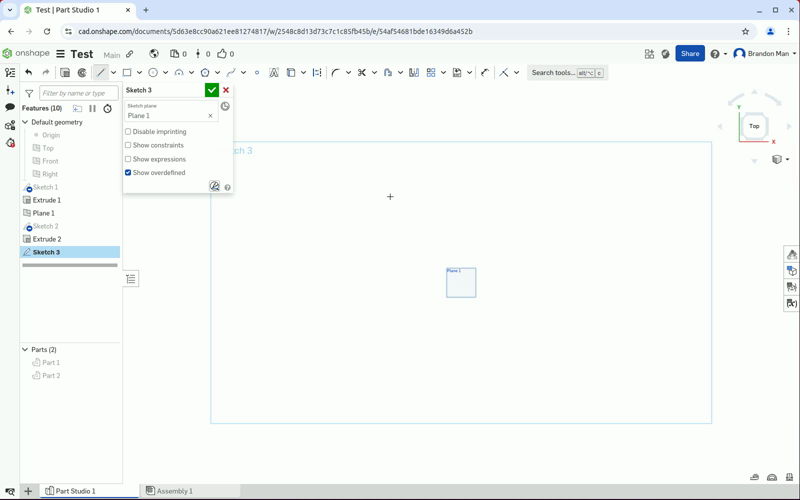
key_up(shift)
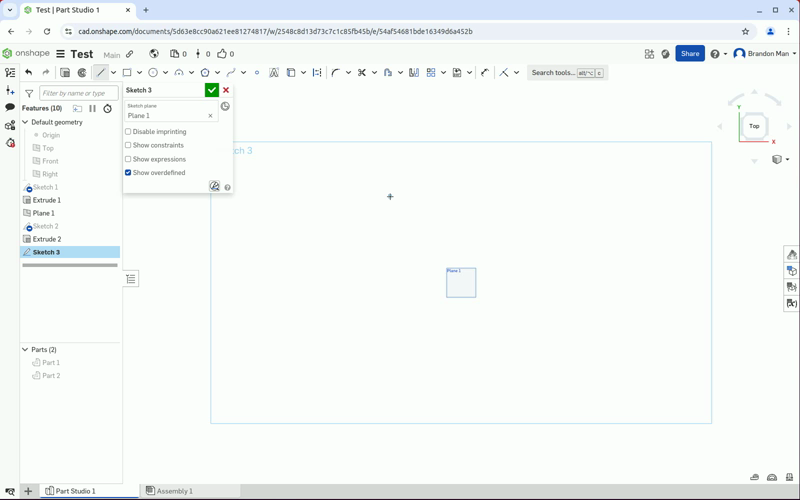
key_down(shift)
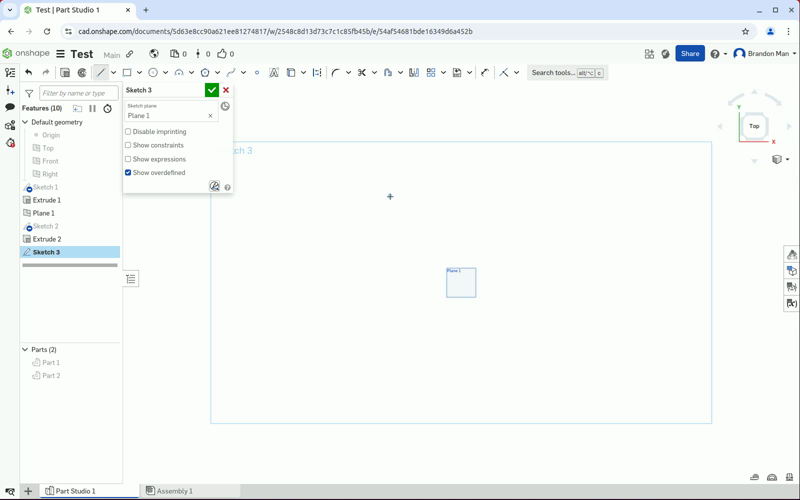
mouse_move(420, 196)
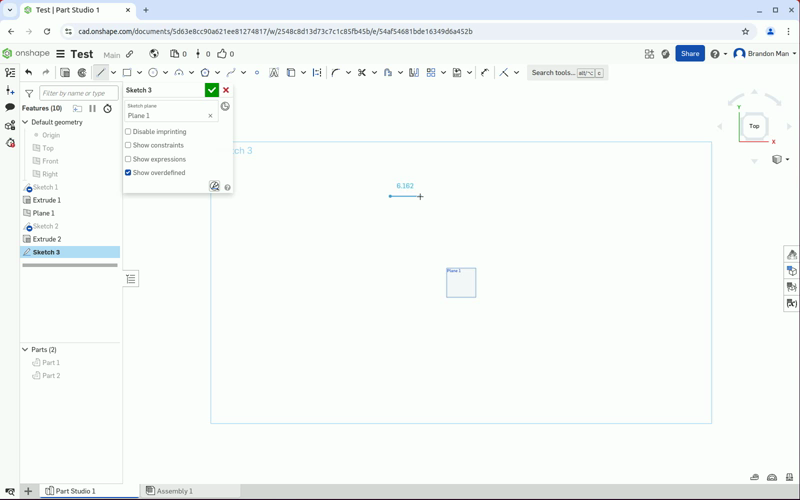
mouse_move(432, 196)
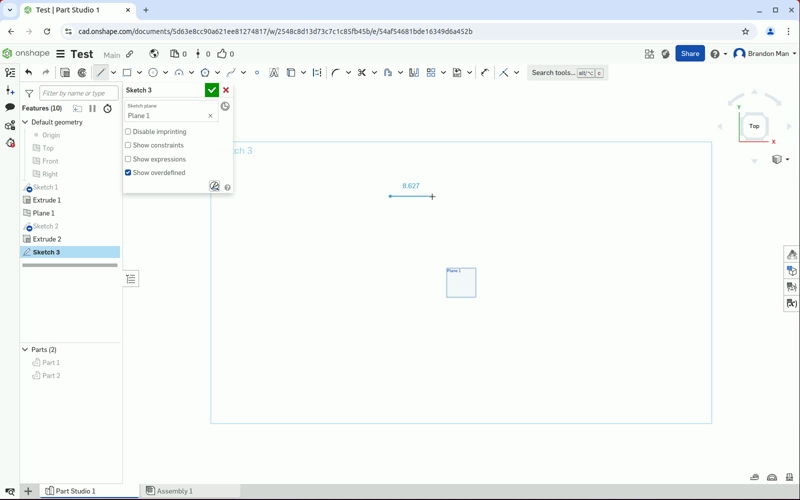
click(432, 196)
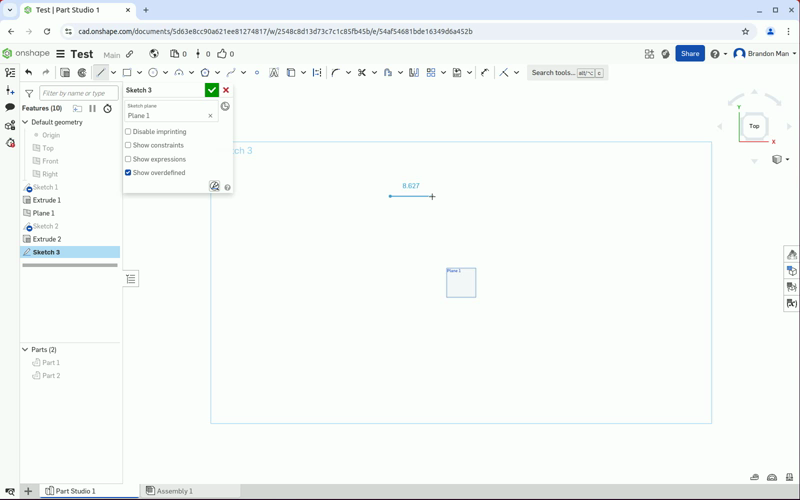
key_up(shift)
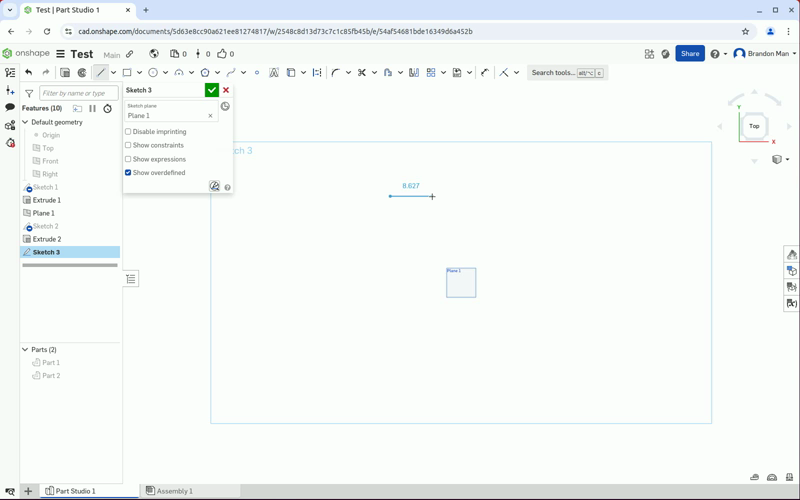
key_down(shift)
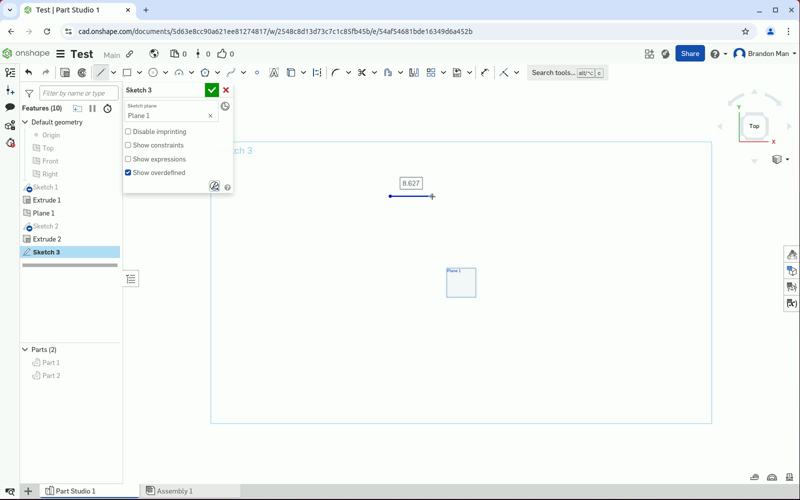
mouse_move(462, 196)
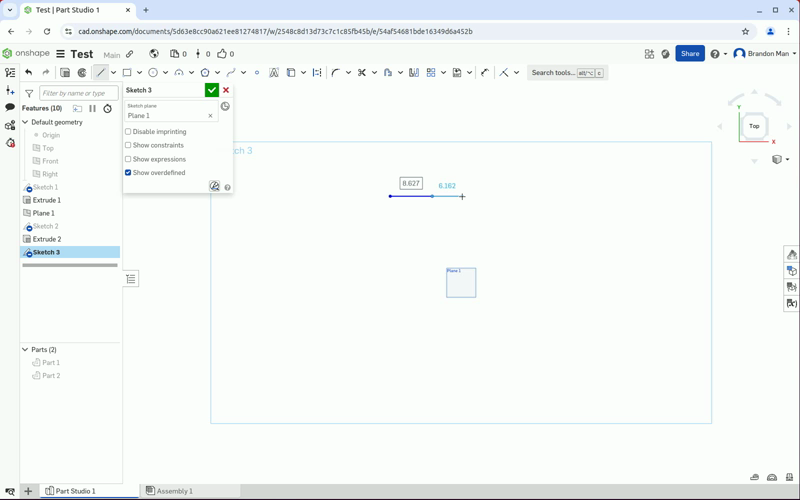
mouse_move(432, 172)
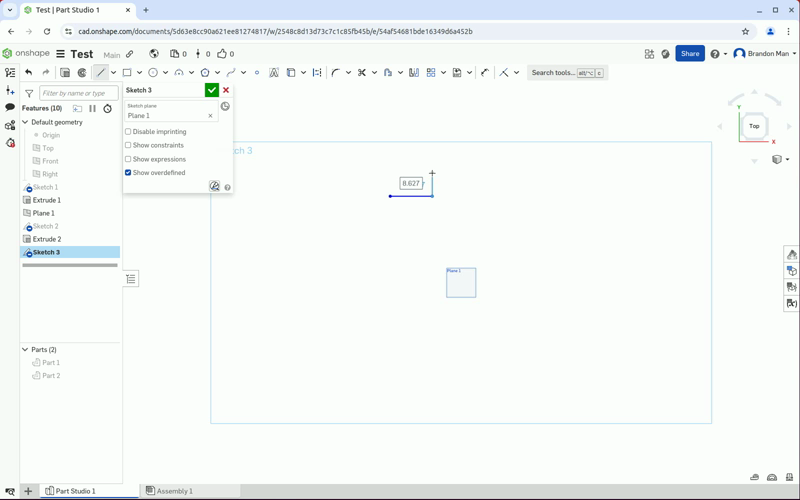
click(432, 172)
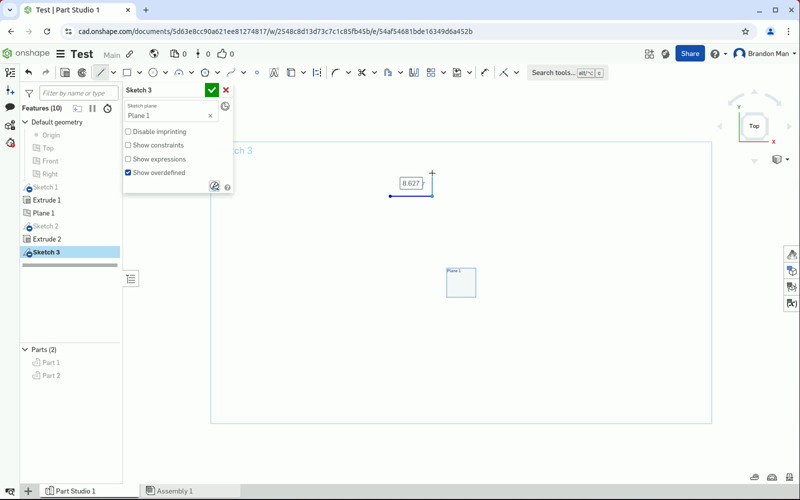
key_up(shift)
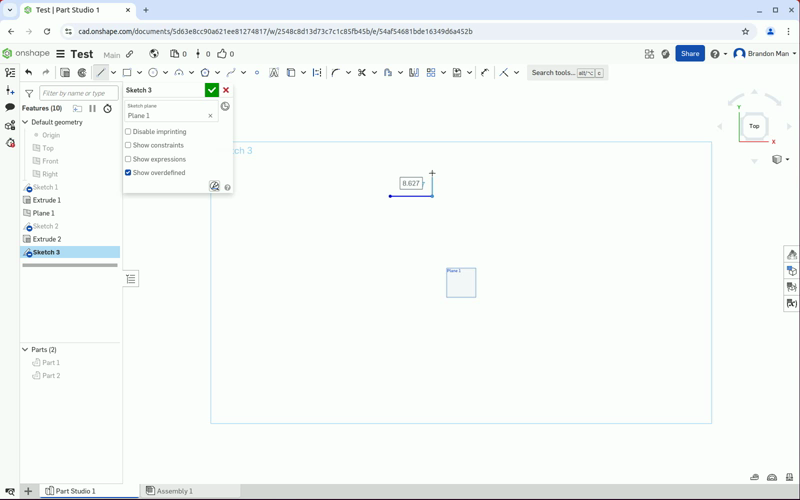
key_down(shift)
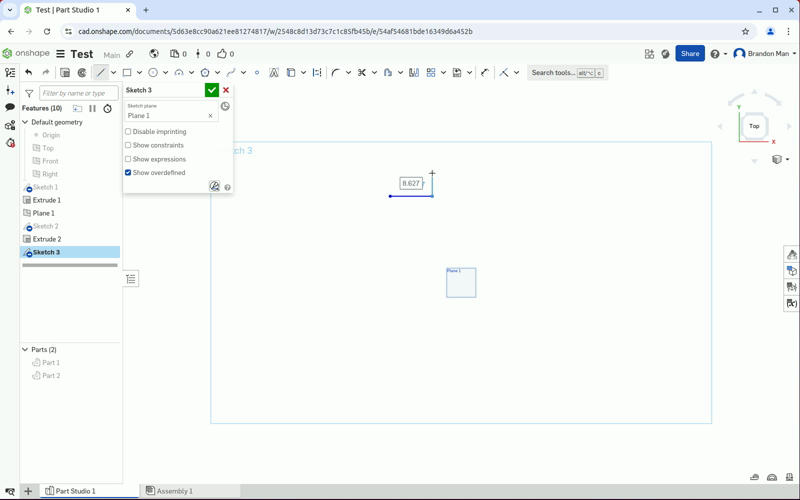
mouse_move(462, 172)
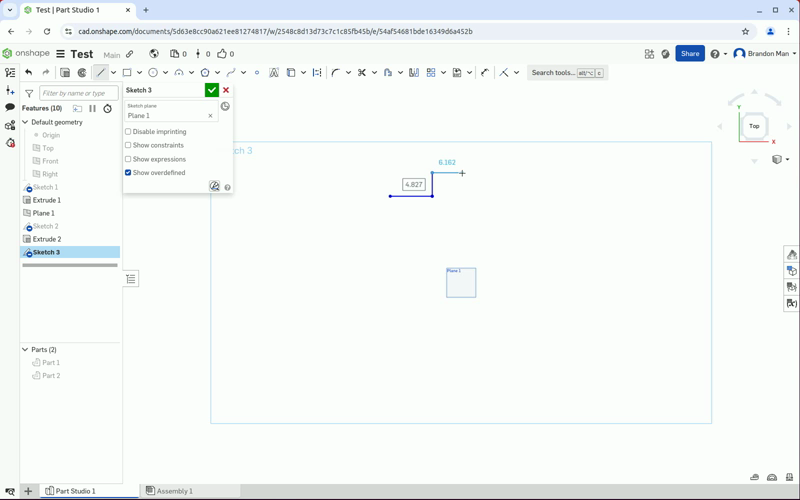
mouse_move(390, 172)
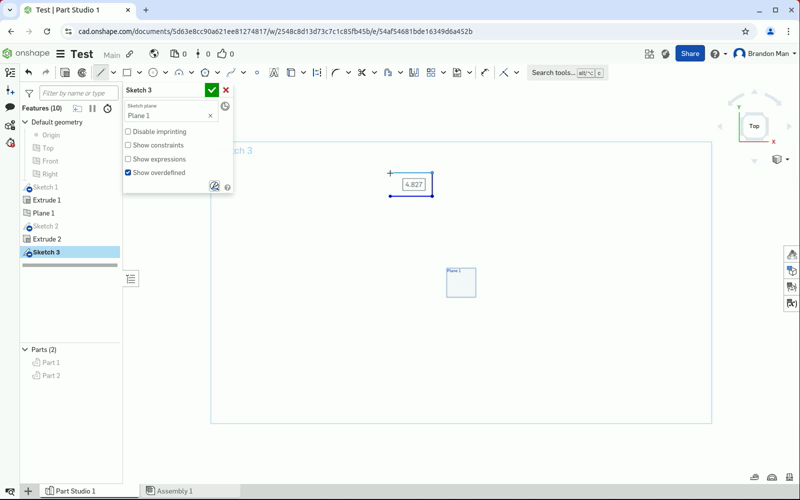
click(390, 172)
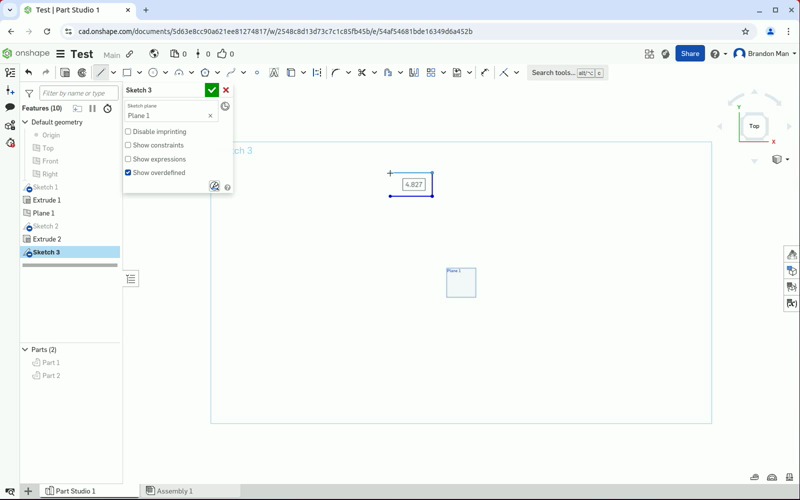
key_up(shift)
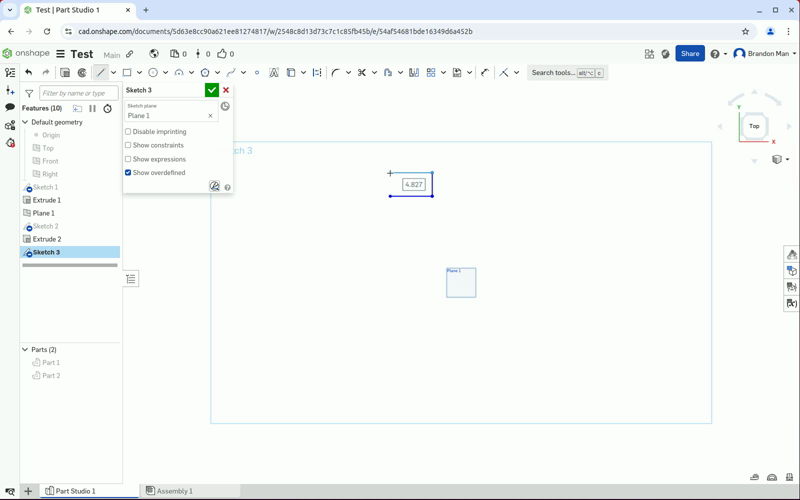
mouse_move(420, 172)
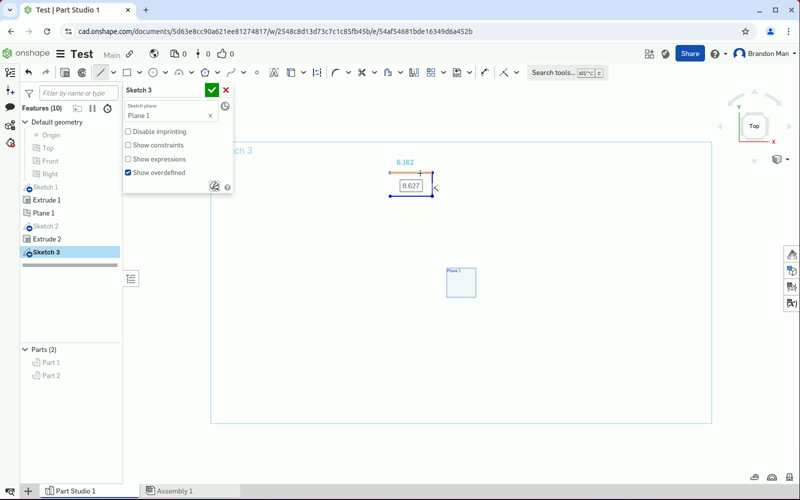
key_down(shift)
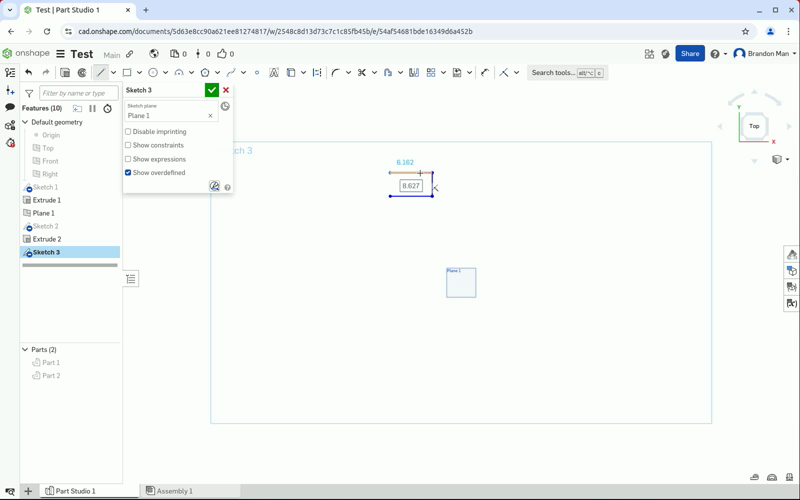
mouse_move(390, 196)
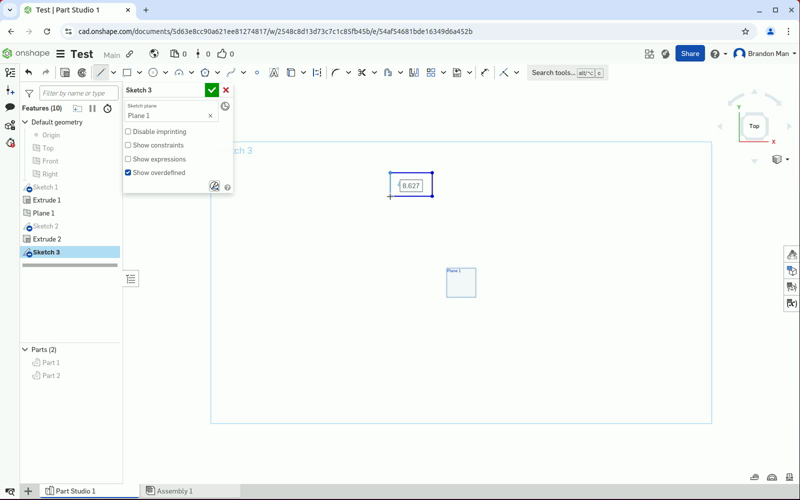
key_up(shift)
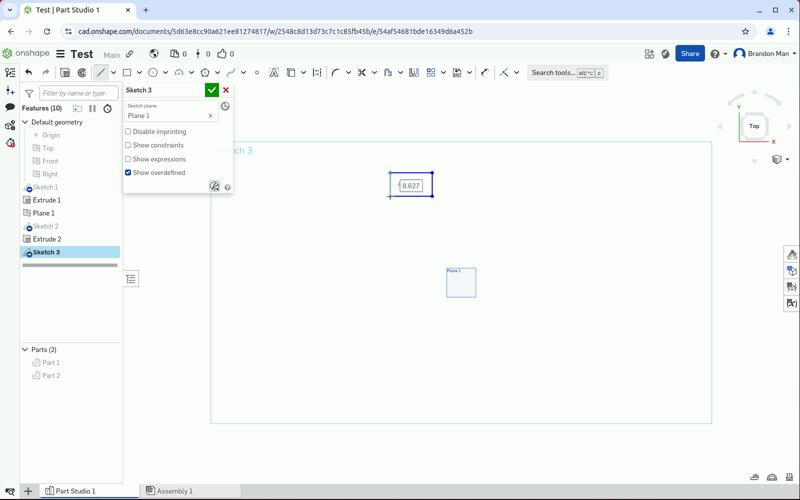
click(390, 196)
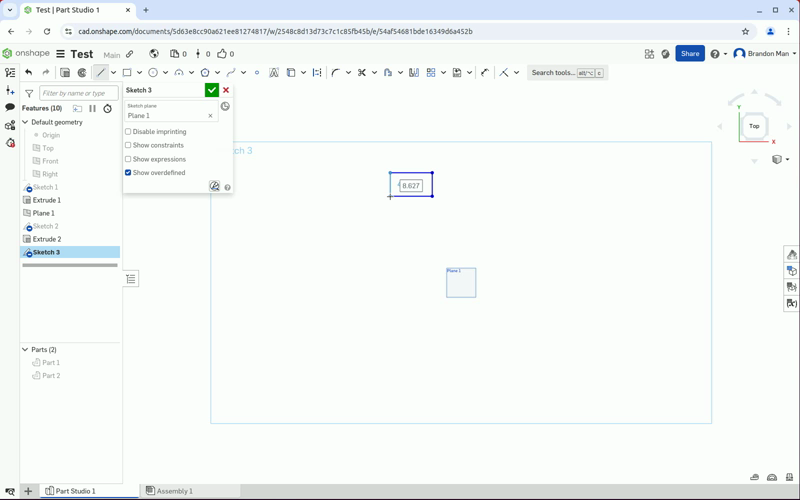
key(esc)
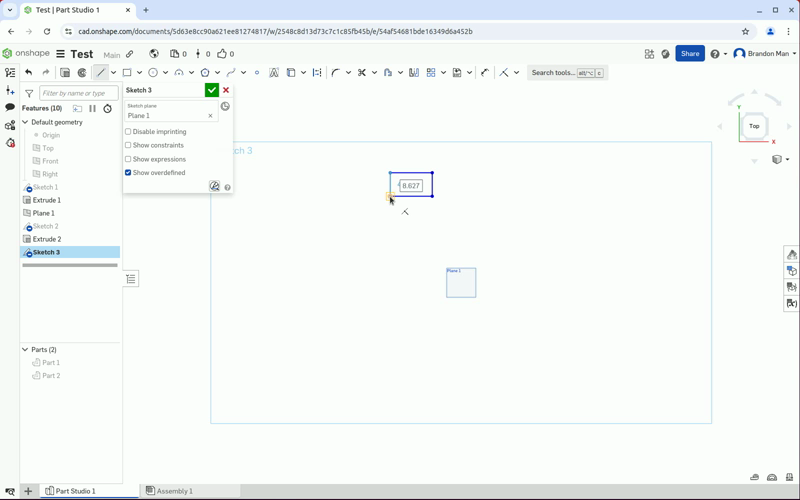
mouse_move(420, 177)
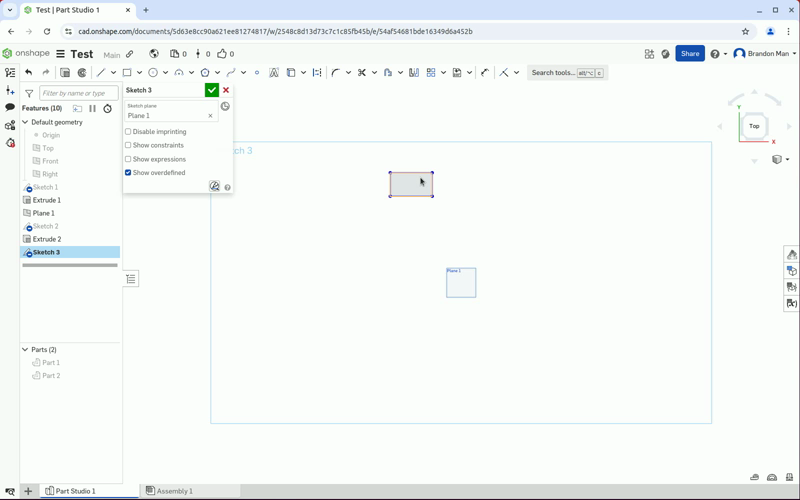
scroll(6)
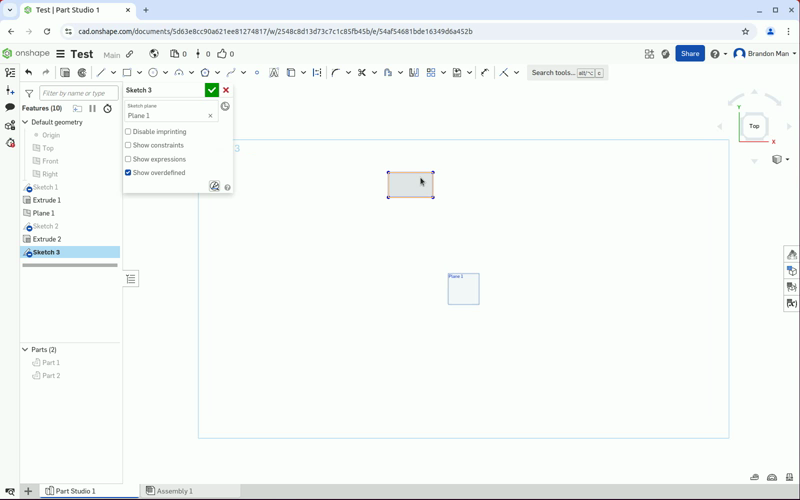
scroll(6)
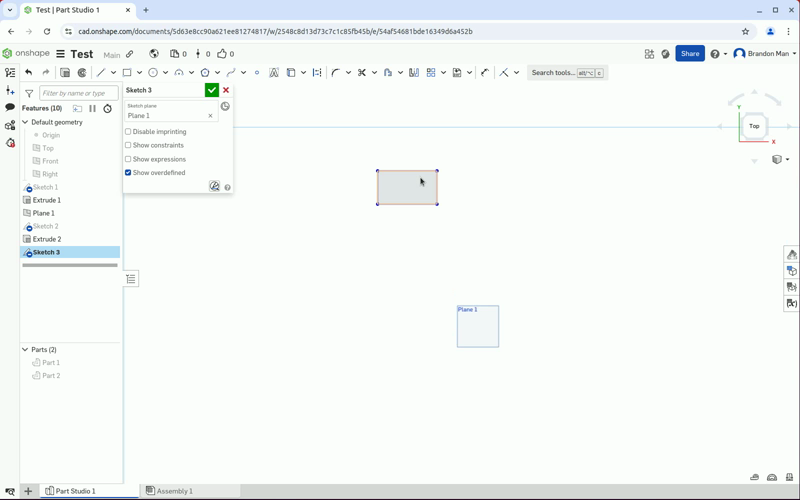
scroll(6)
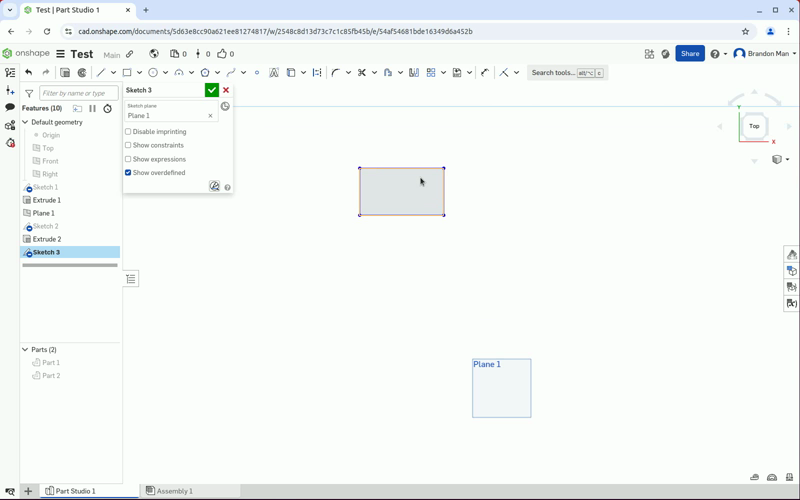
scroll(6)
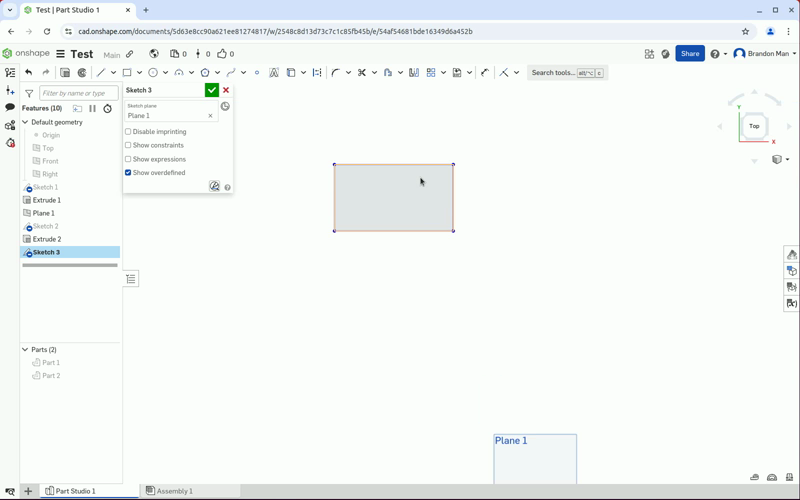
scroll(6)
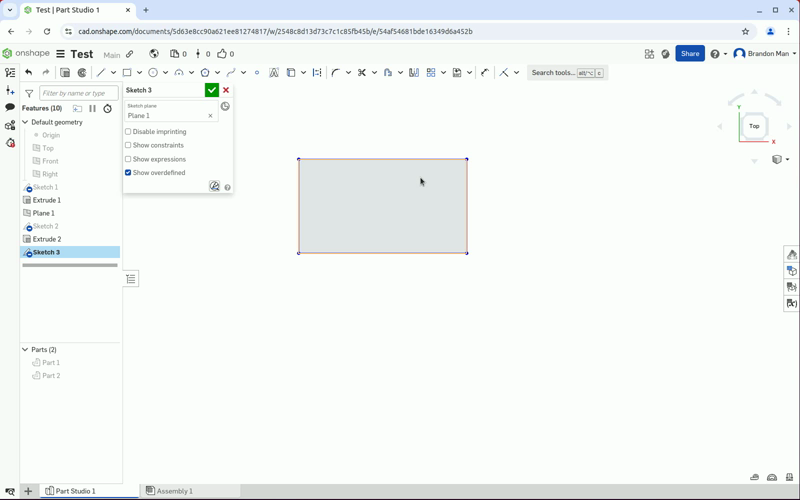
scroll(6)
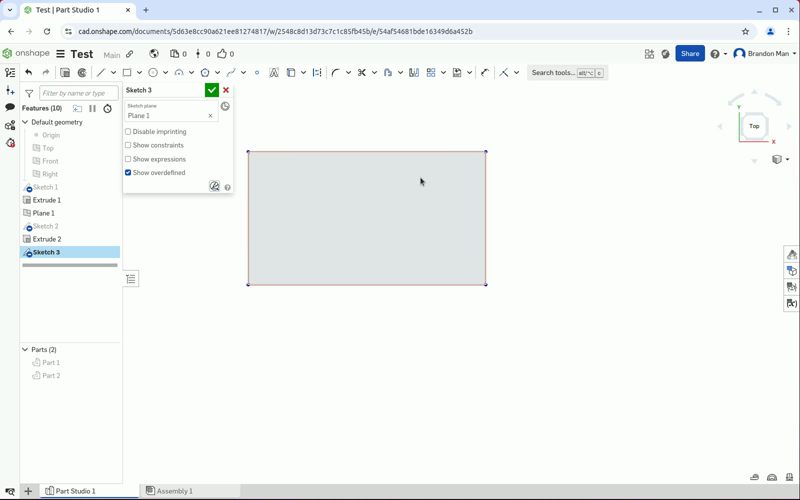
scroll(6)
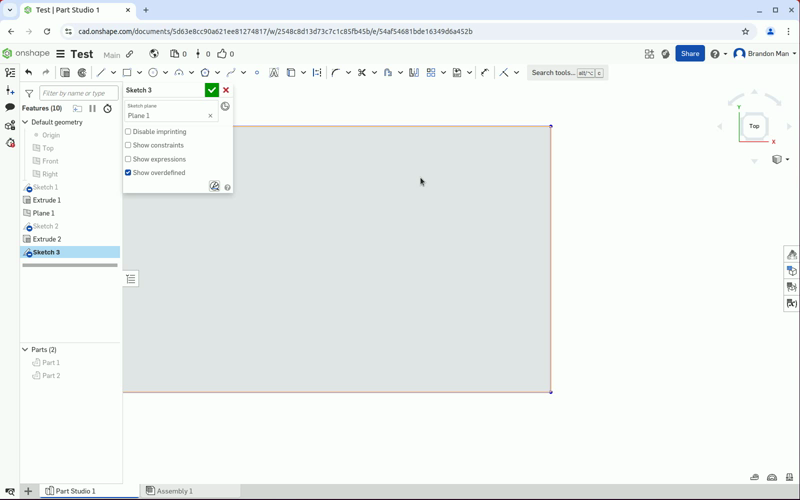
click(420, 177)
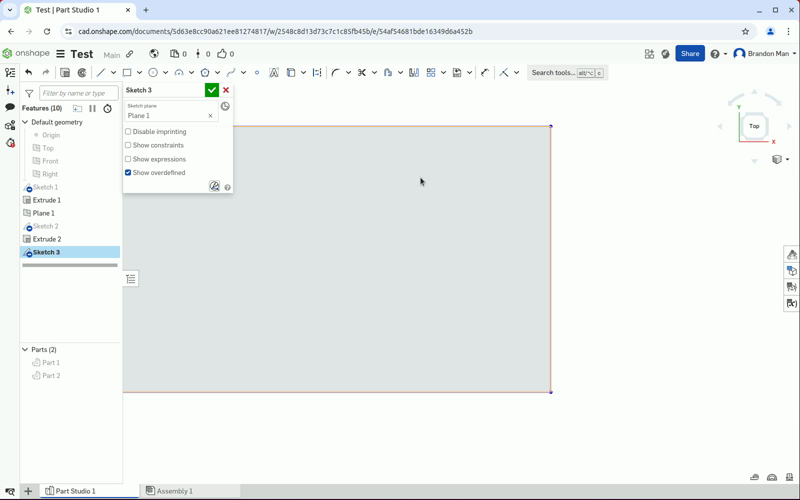
scroll(-6)
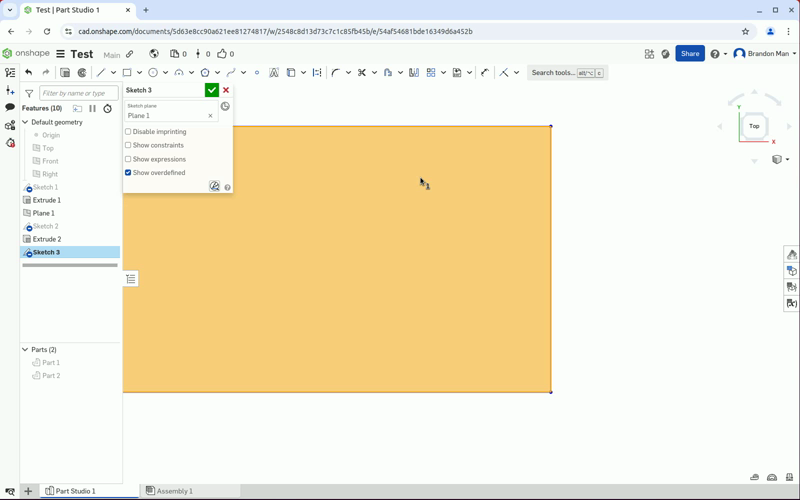
scroll(-6)
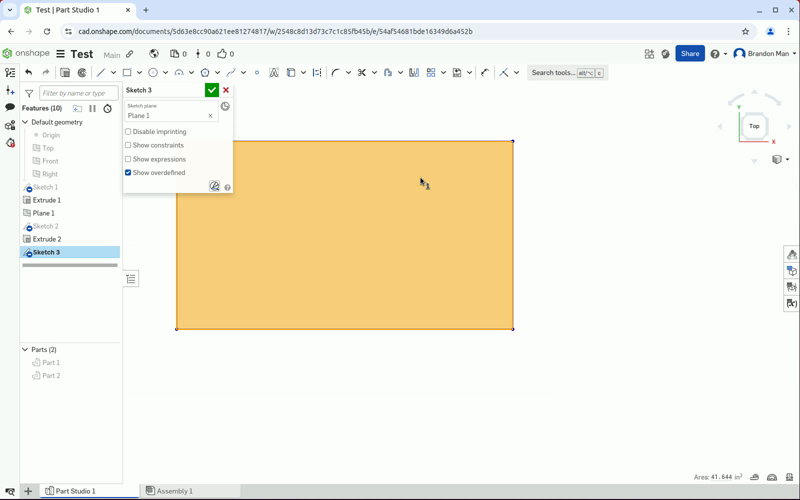
scroll(-6)
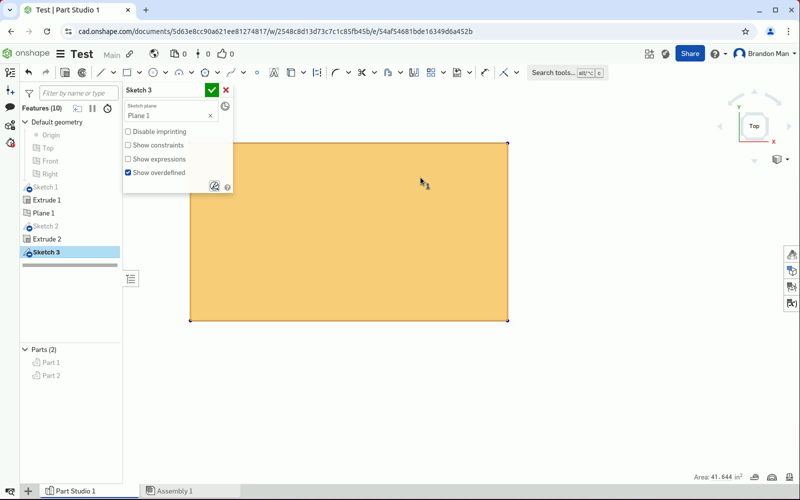
scroll(-6)
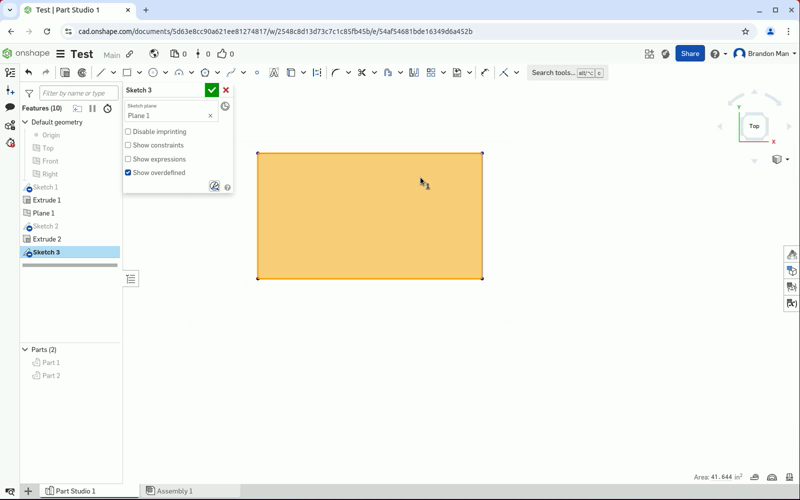
scroll(-6)
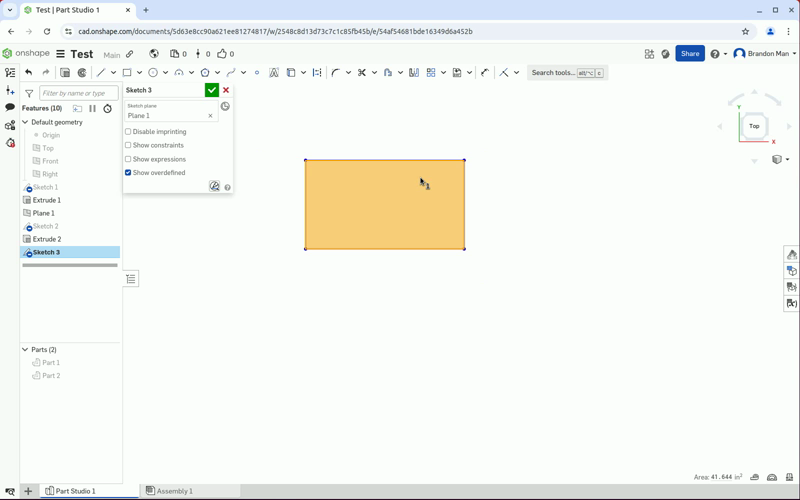
scroll(-6)
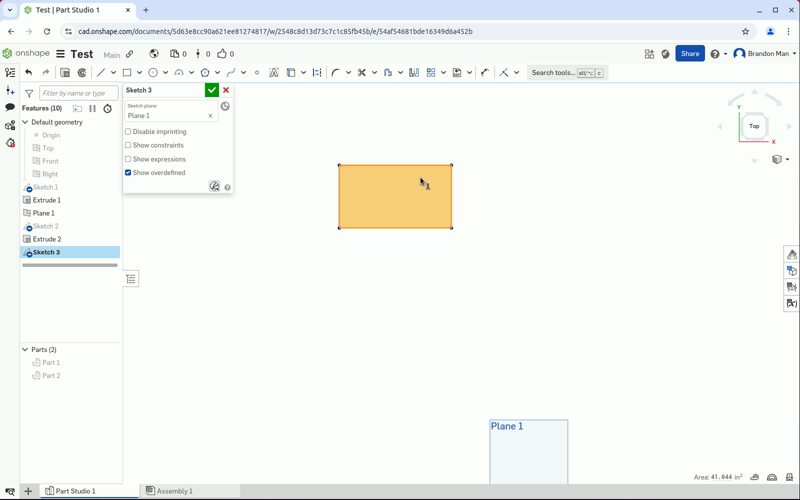
scroll(-6)
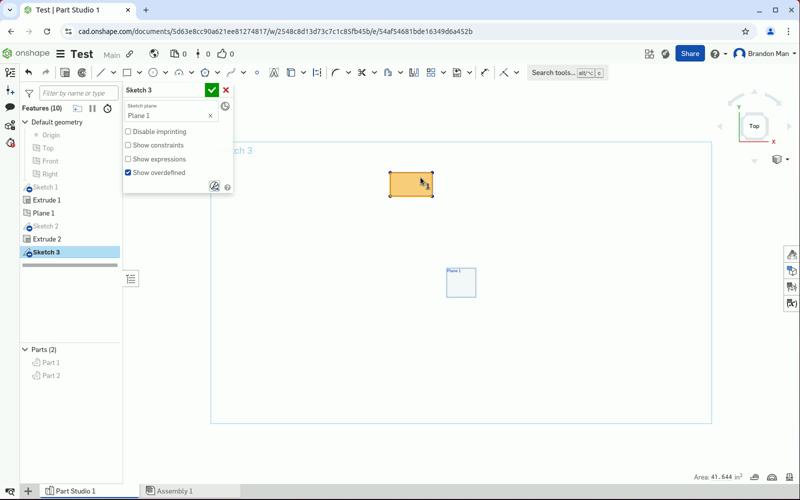
mouse_move(73, 352)
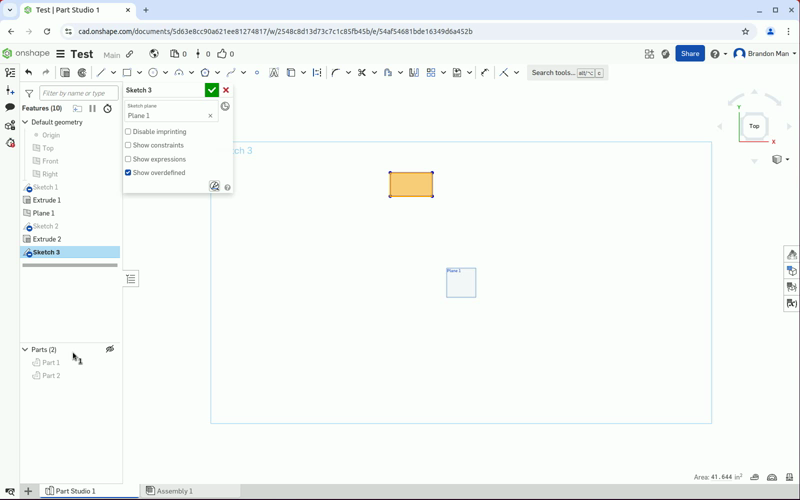
key(shift+y)
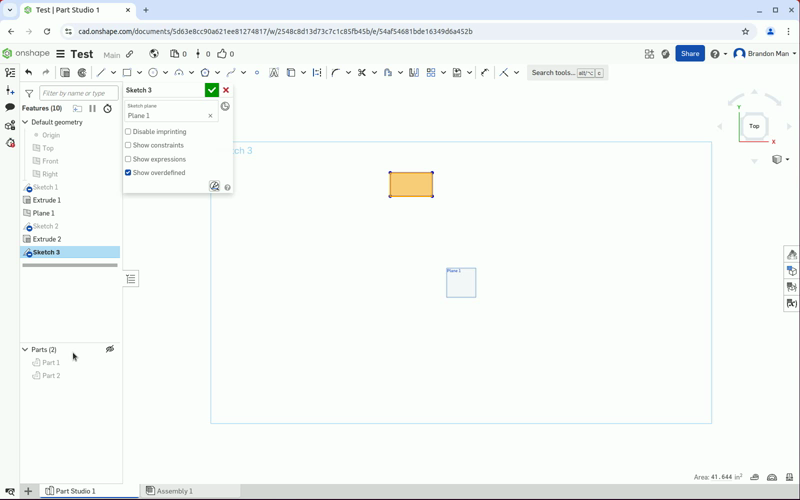
key(shift+e)
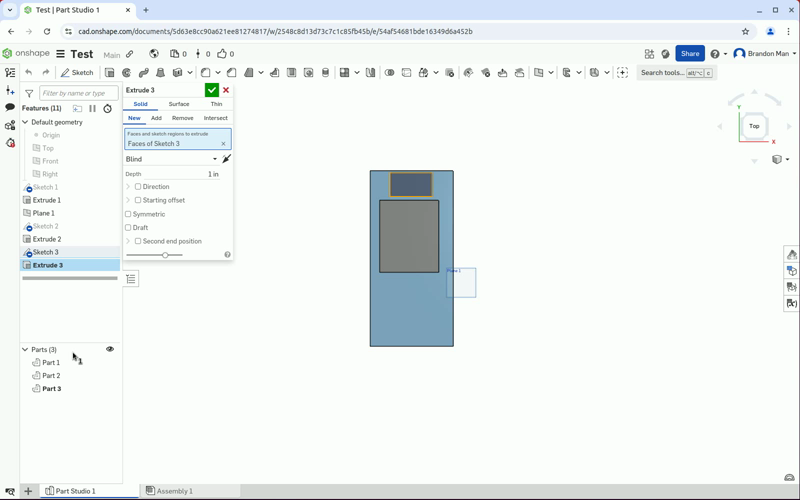
mouse_move(143, 106)
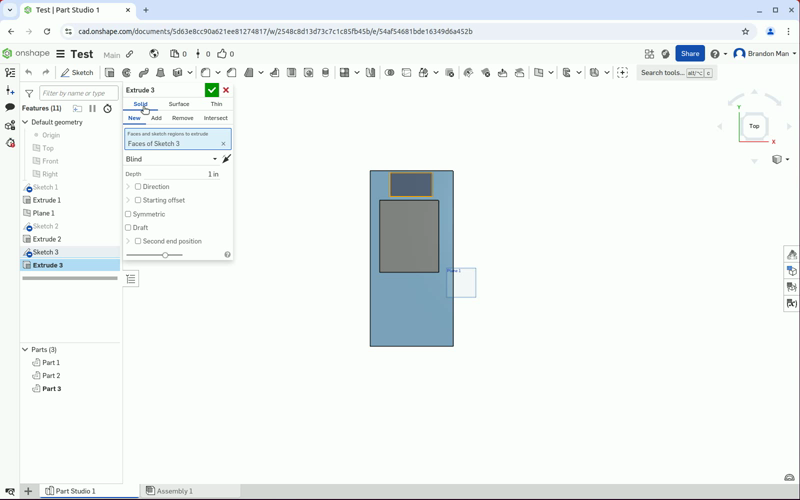
click(143, 106)
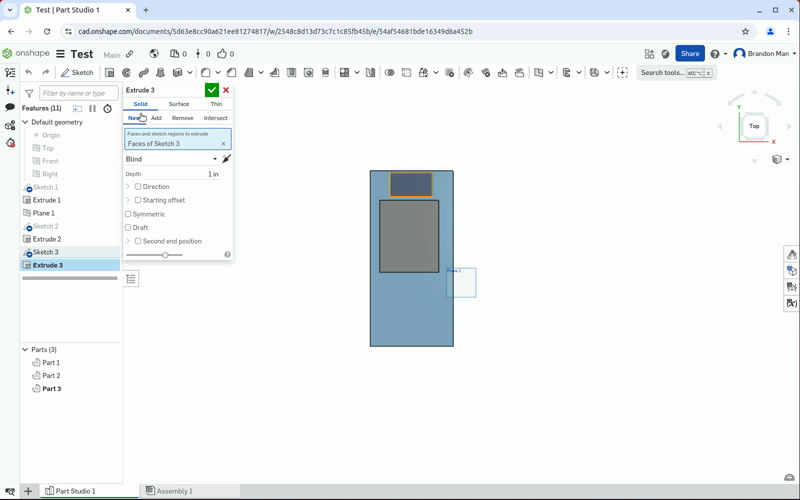
mouse_move(137, 120)
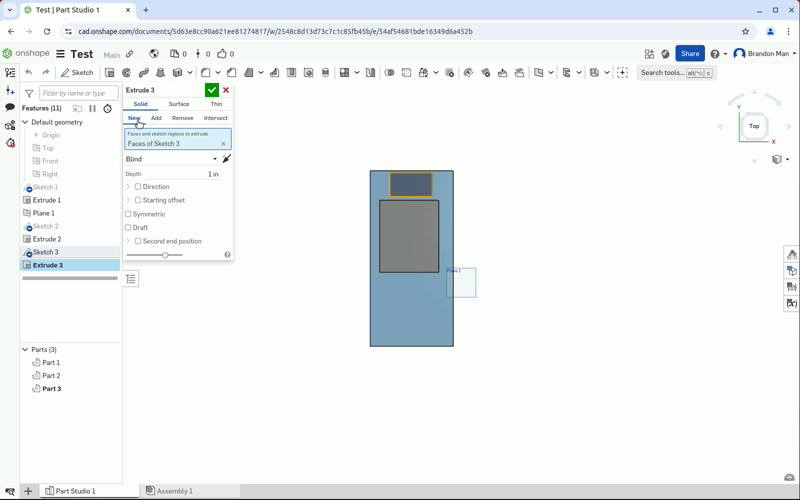
click(137, 120)
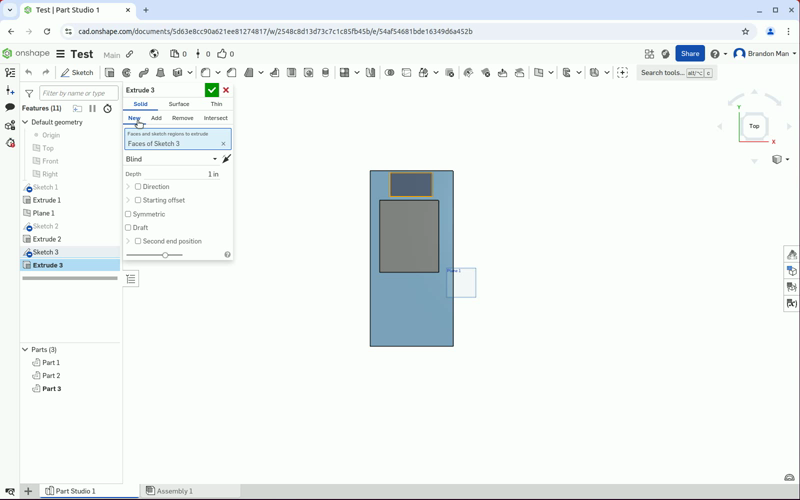
key(tab, 4)
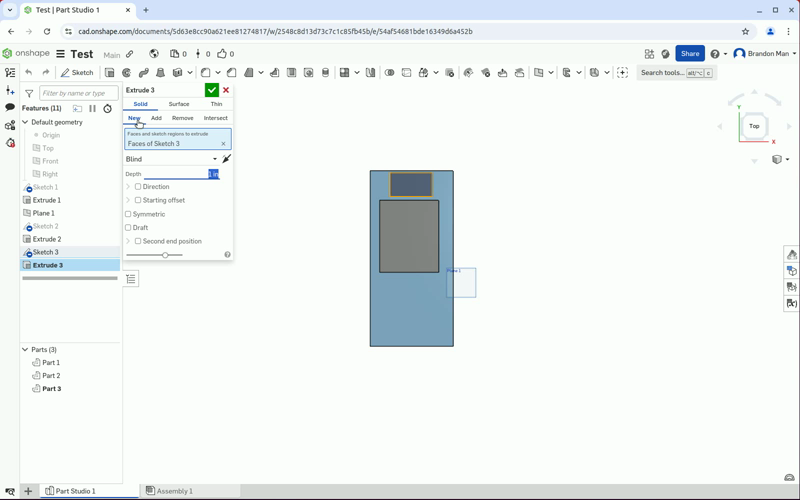
text(2.648)
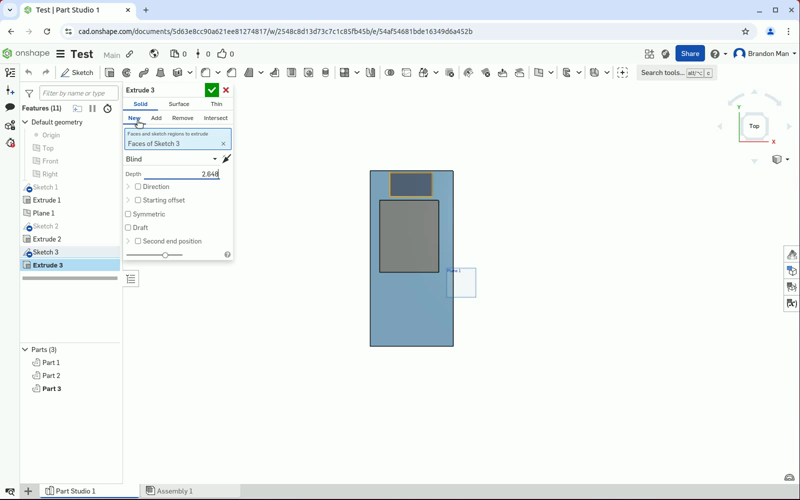
key(enter)
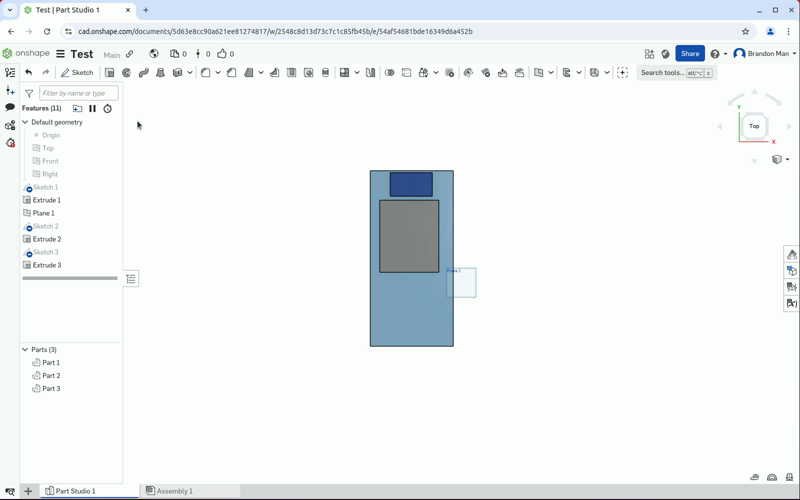
key(shift+h)
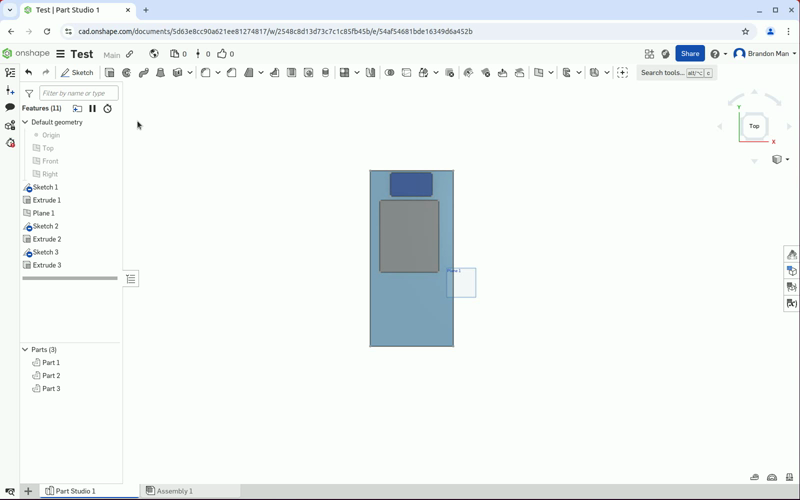
key(shift+h)
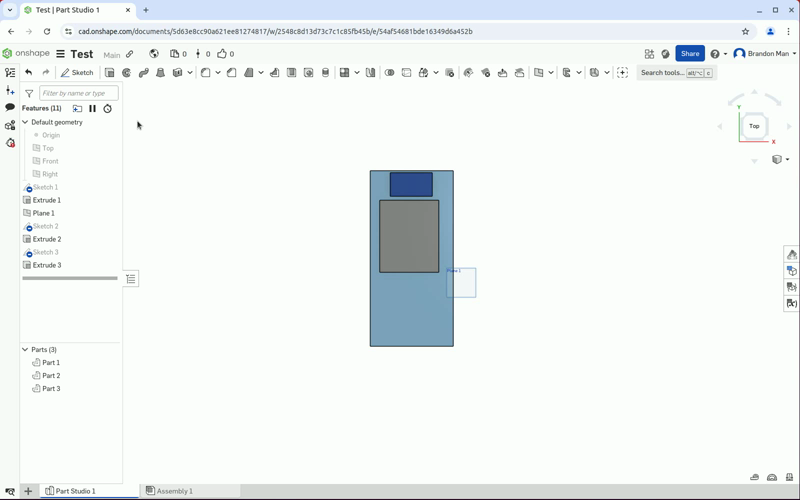
mouse_move(73, 189)
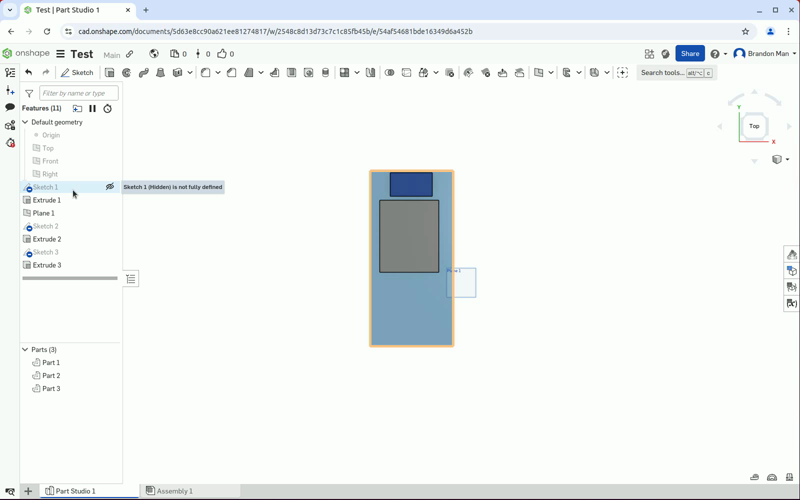
click(73, 189)
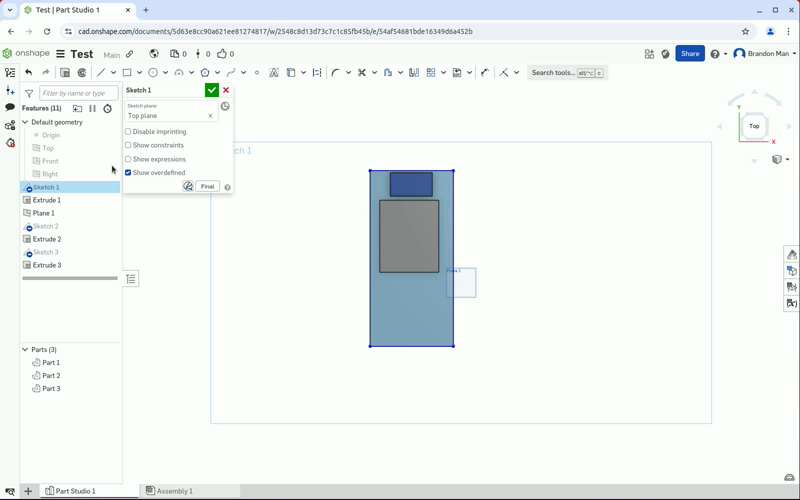
mouse_move(229, 92)
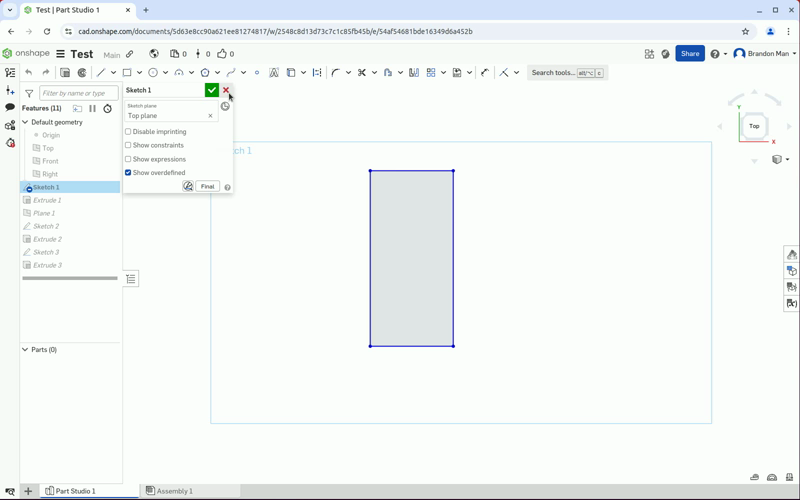
click(229, 92)
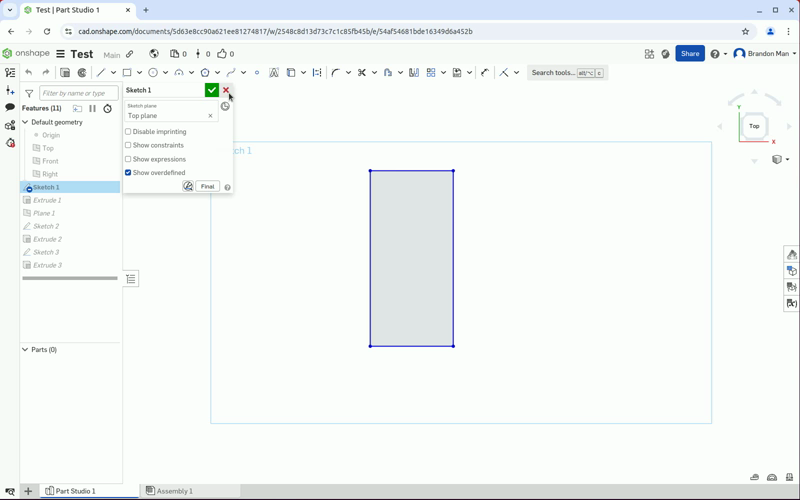
key(shift+s)
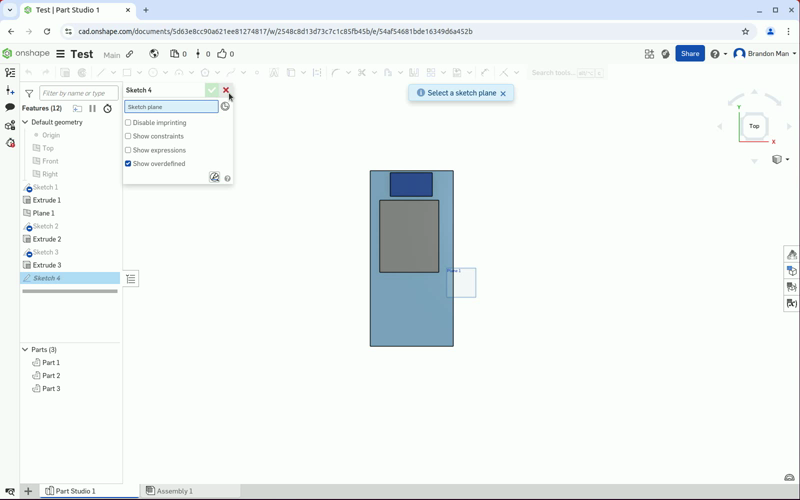
mouse_move(73, 215)
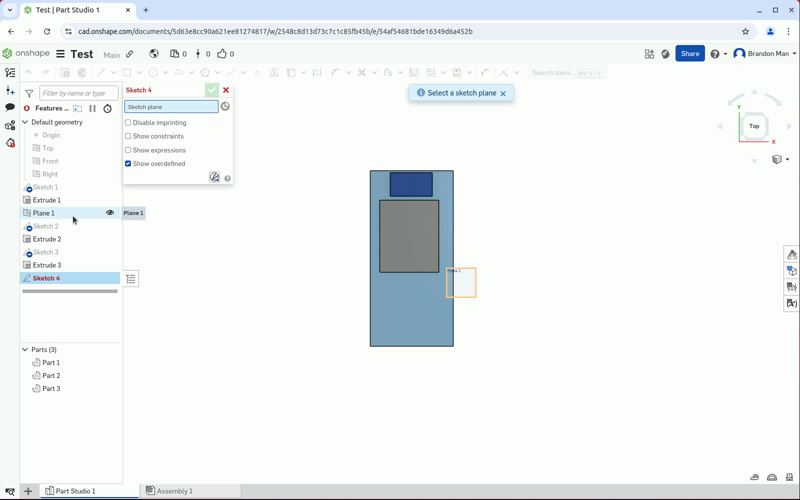
click(73, 215)
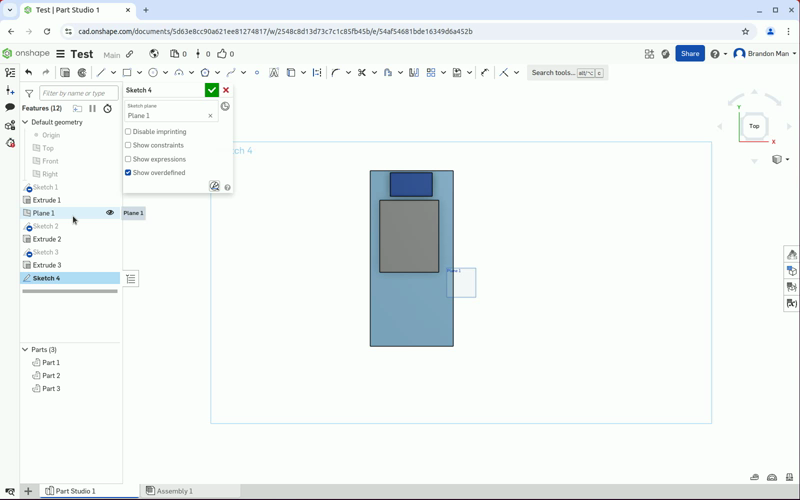
mouse_move(73, 352)
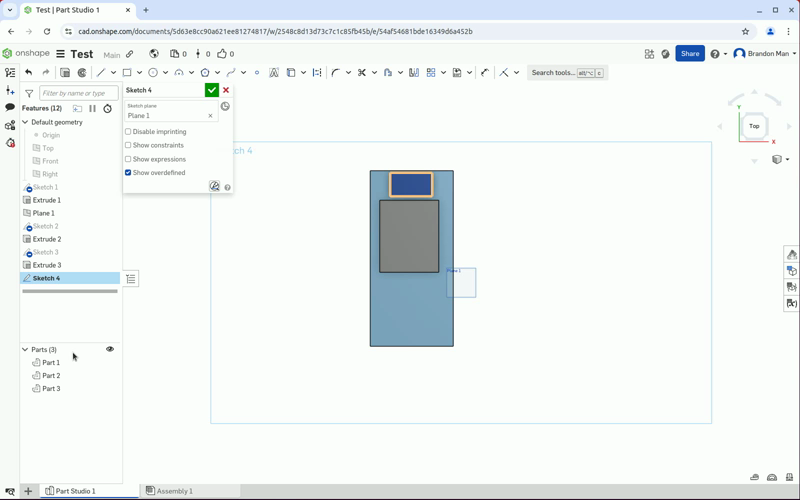
key(y)
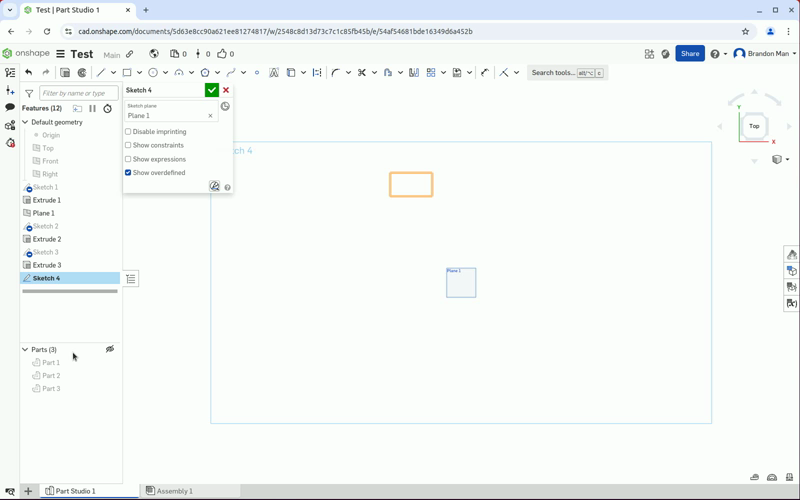
key(l)
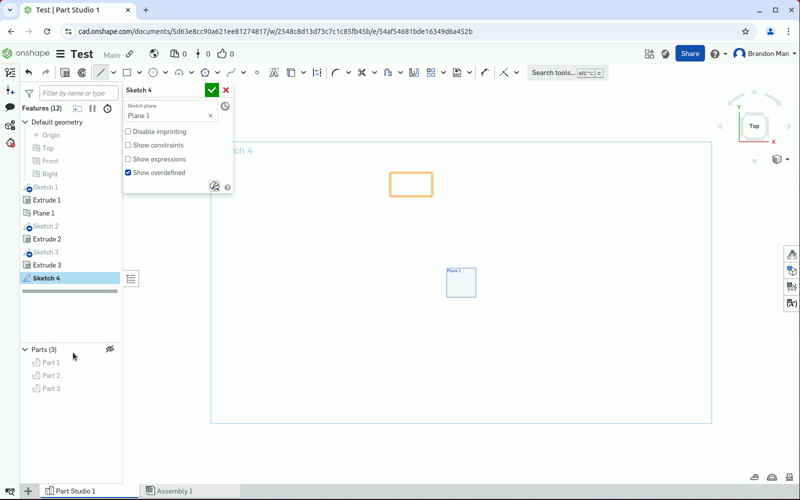
key_down(shift)
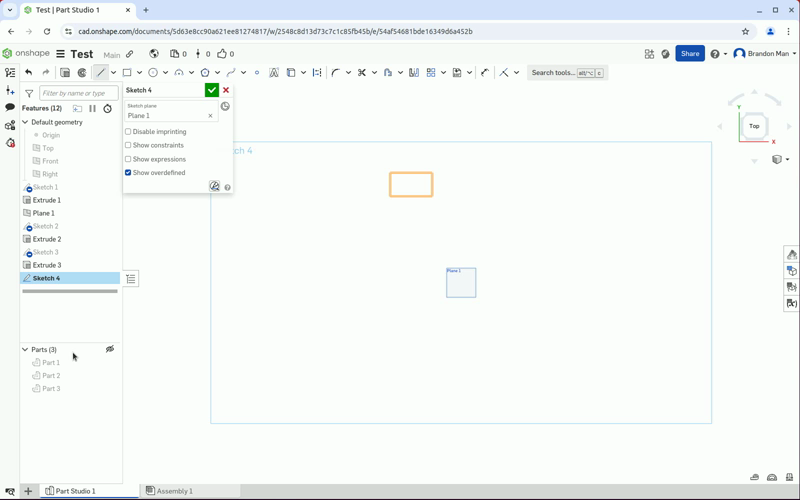
mouse_move(407, 376)
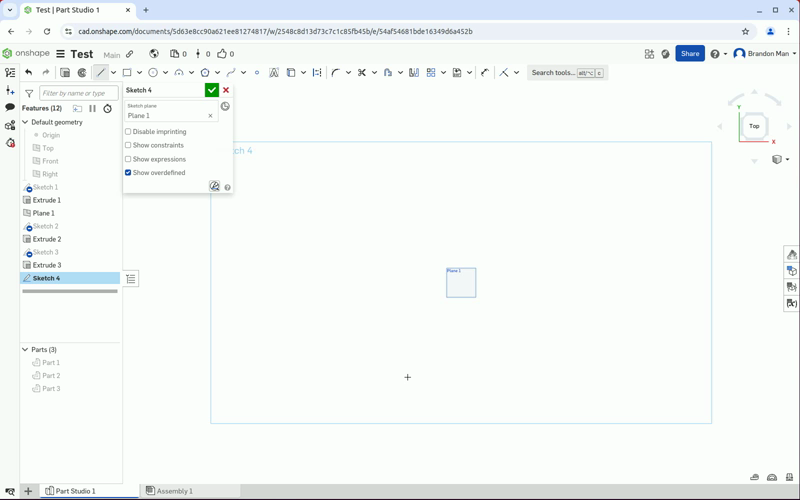
click(407, 376)
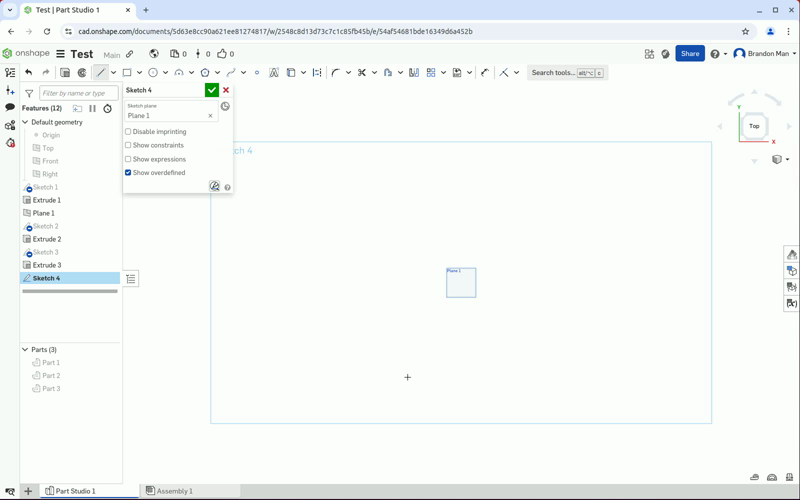
key_up(shift)
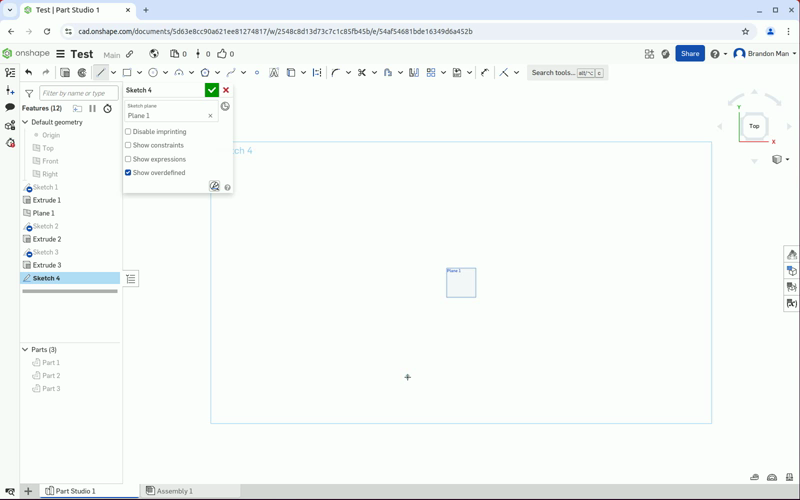
key_down(shift)
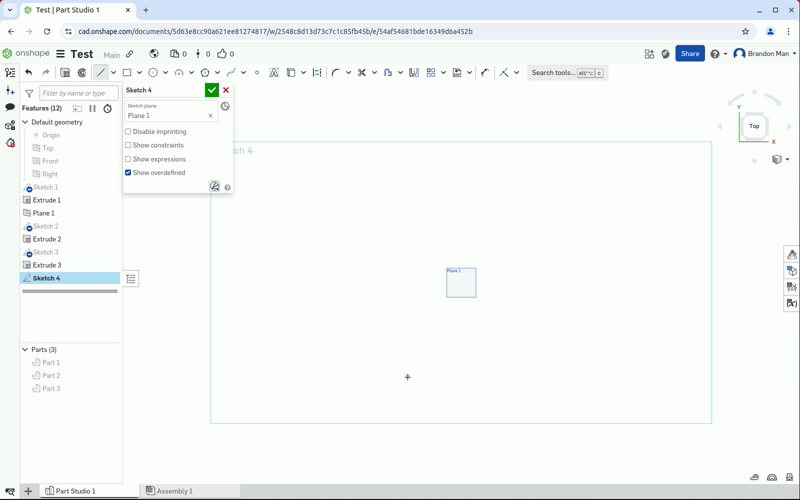
mouse_move(437, 376)
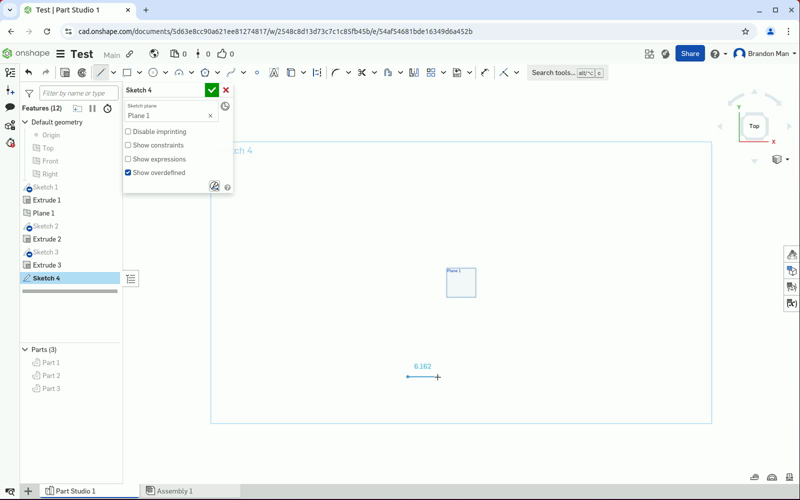
mouse_move(416, 376)
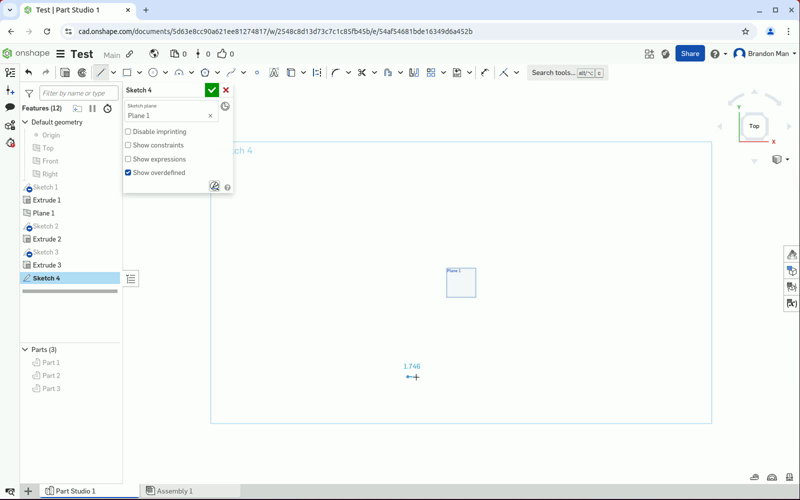
click(416, 376)
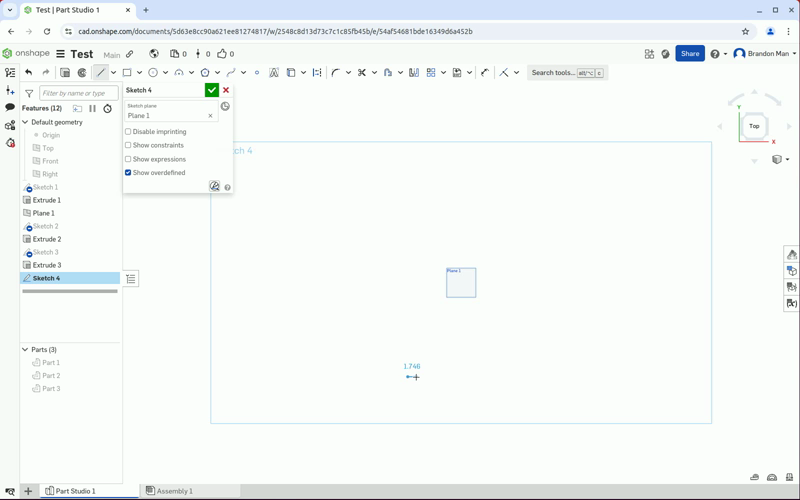
key_up(shift)
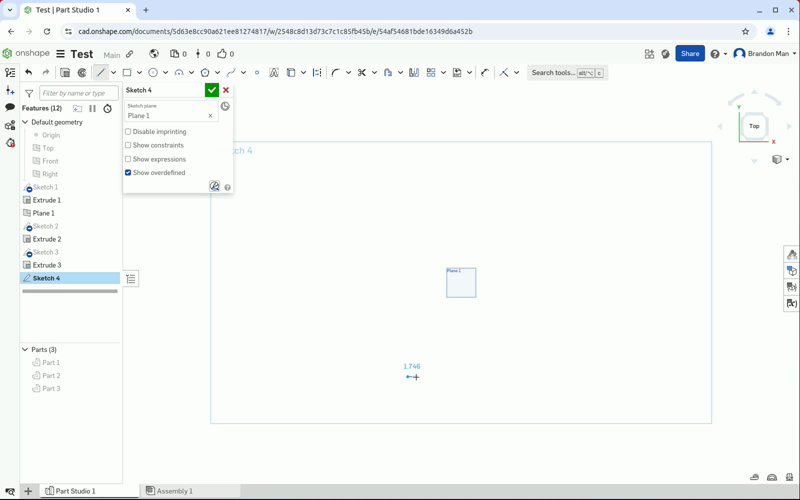
key_down(shift)
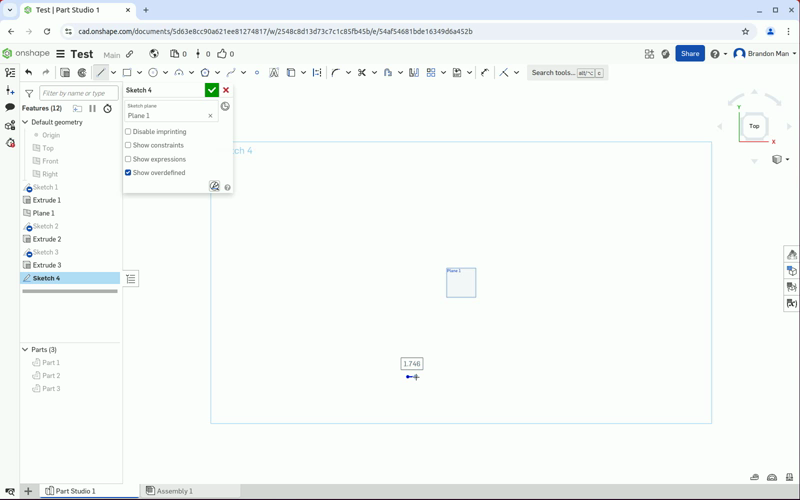
mouse_move(446, 376)
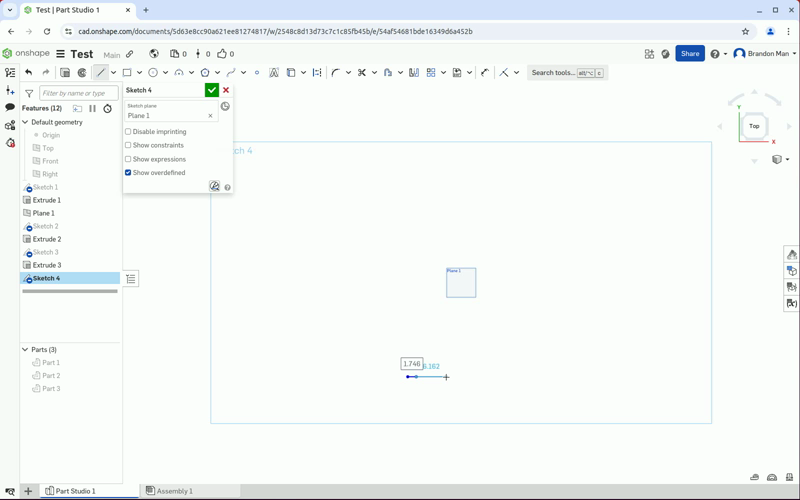
mouse_move(416, 345)
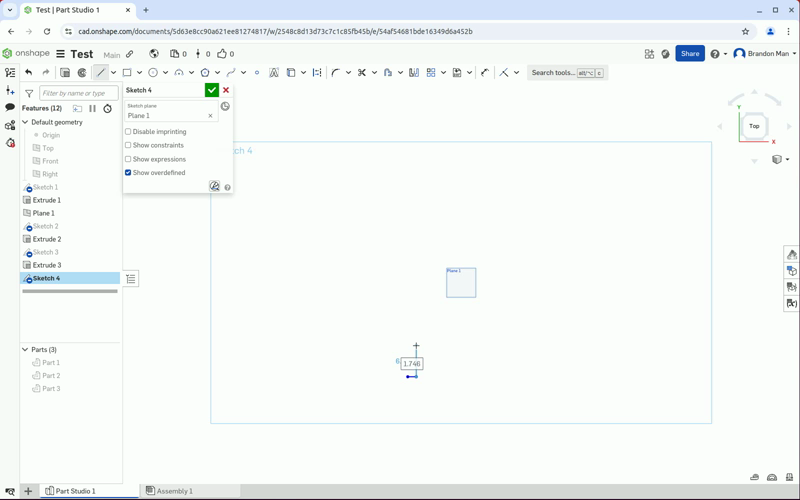
click(416, 345)
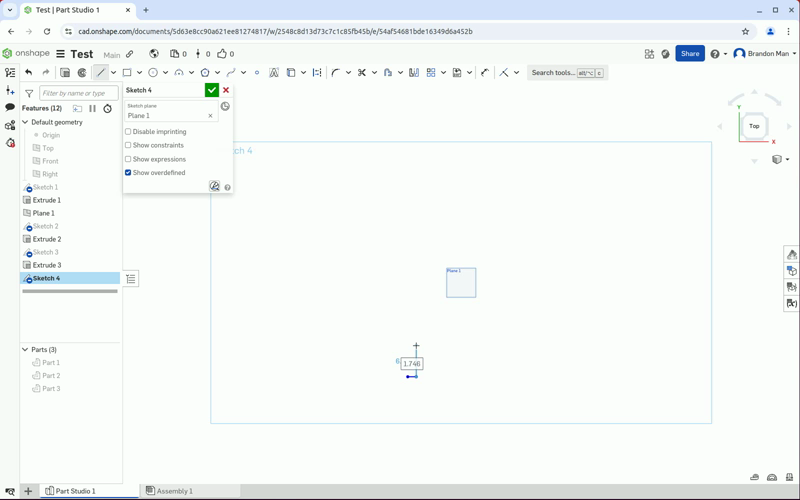
key_up(shift)
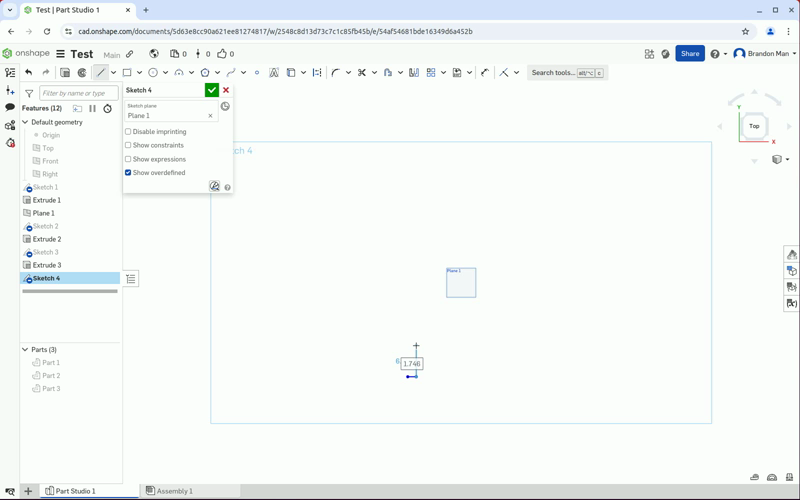
key_down(shift)
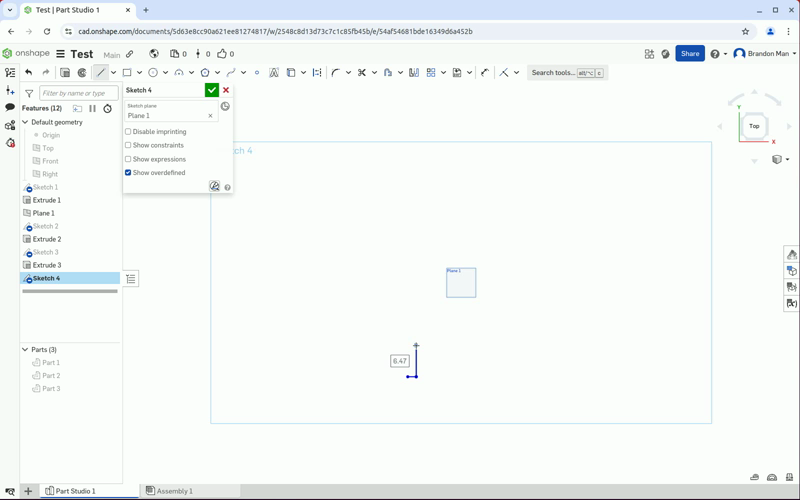
mouse_move(446, 345)
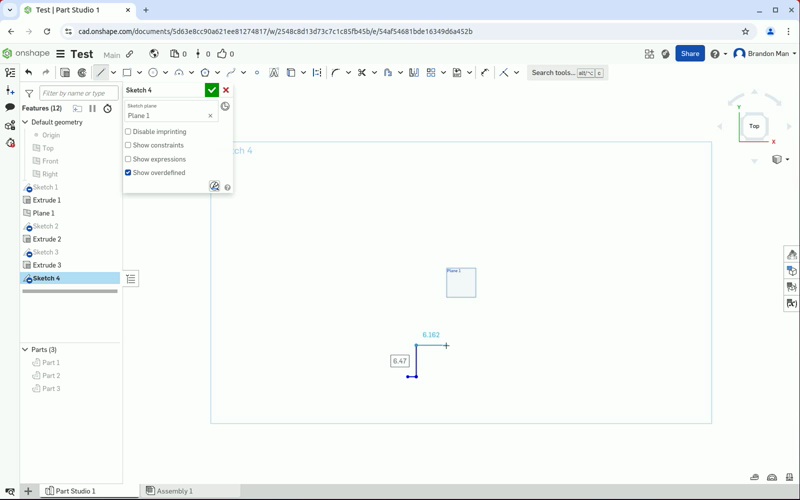
mouse_move(410, 345)
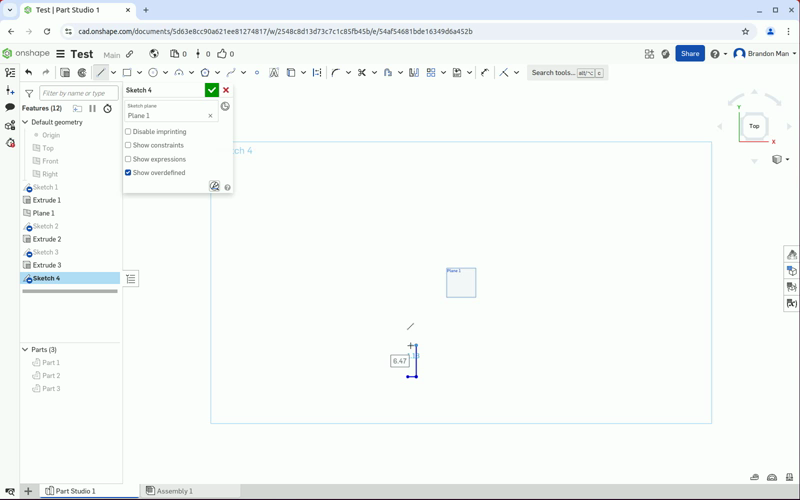
scroll(6)
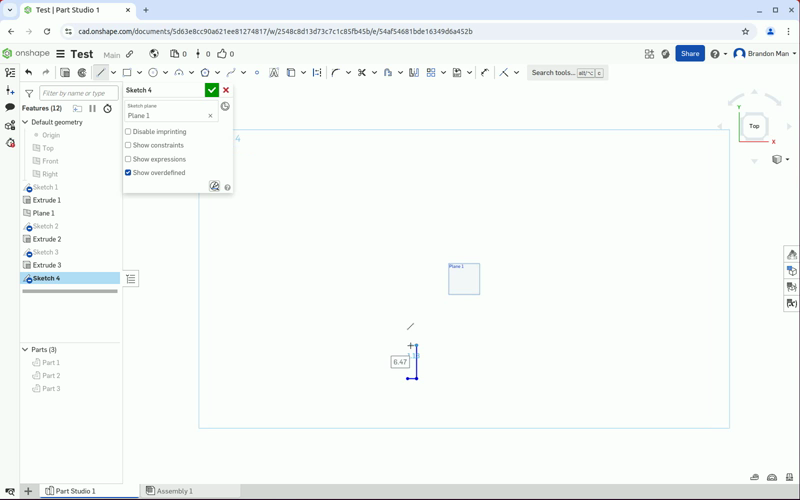
scroll(6)
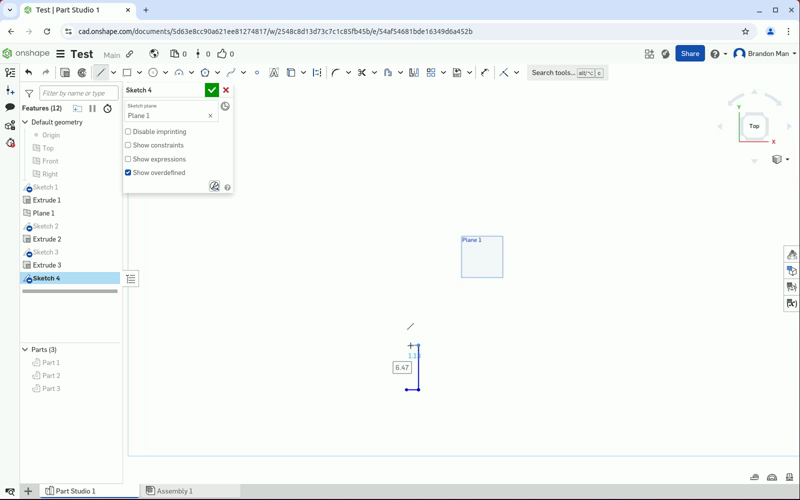
scroll(6)
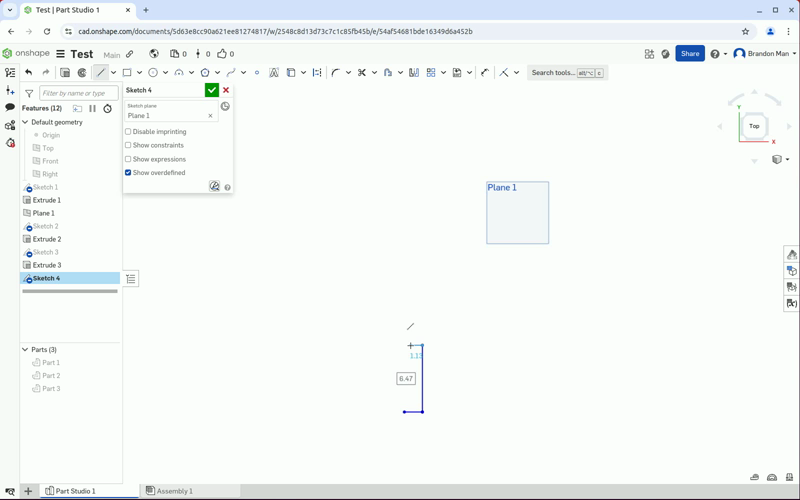
scroll(6)
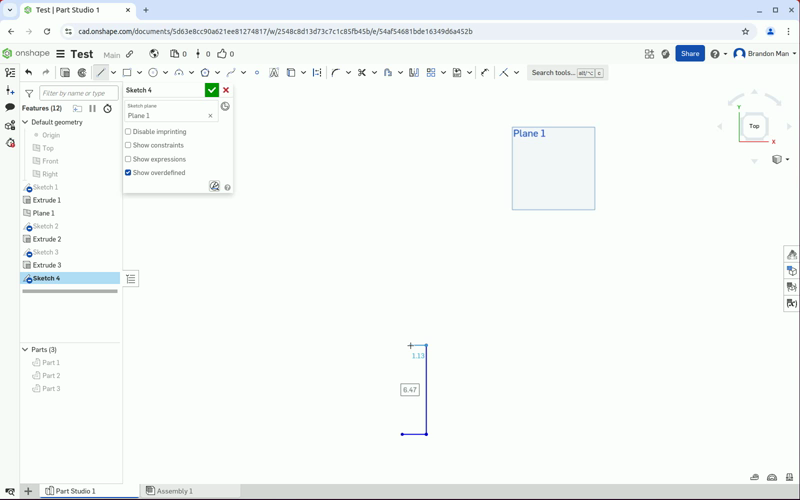
scroll(6)
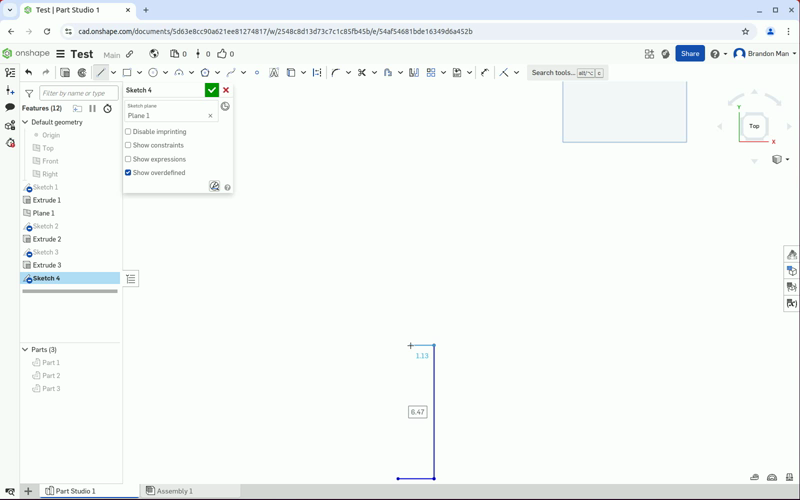
scroll(6)
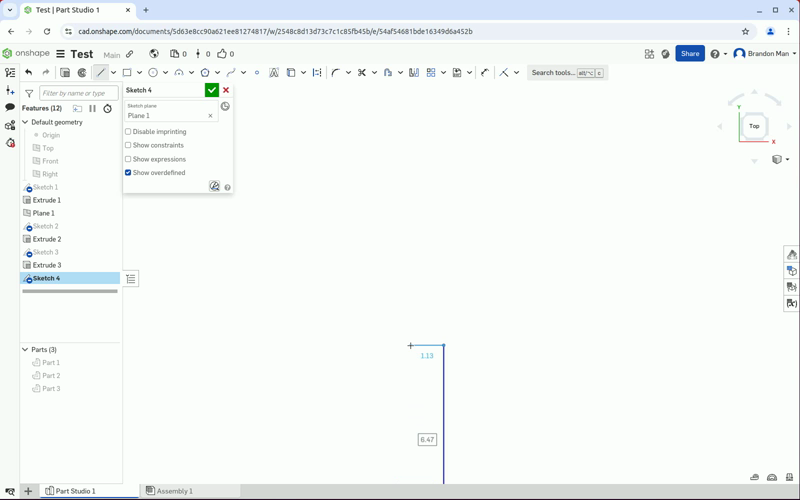
scroll(6)
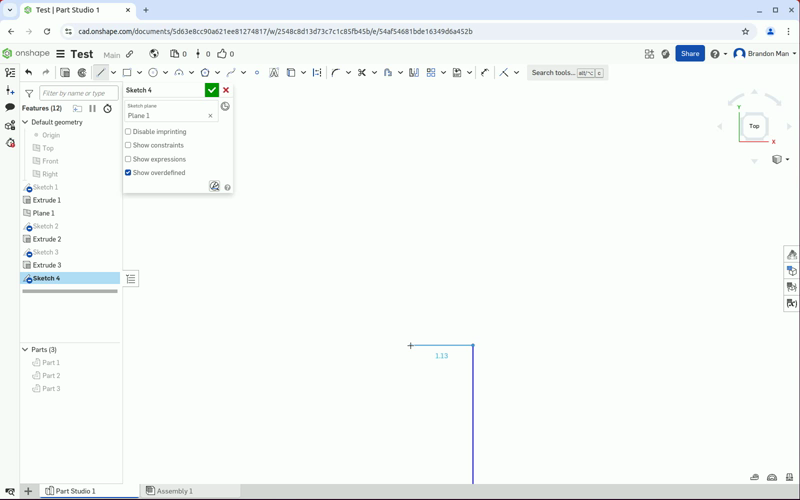
click(410, 345)
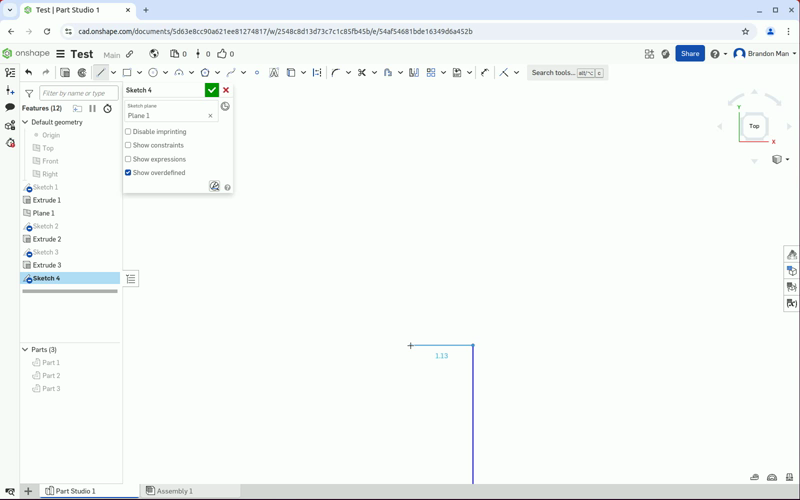
scroll(-6)
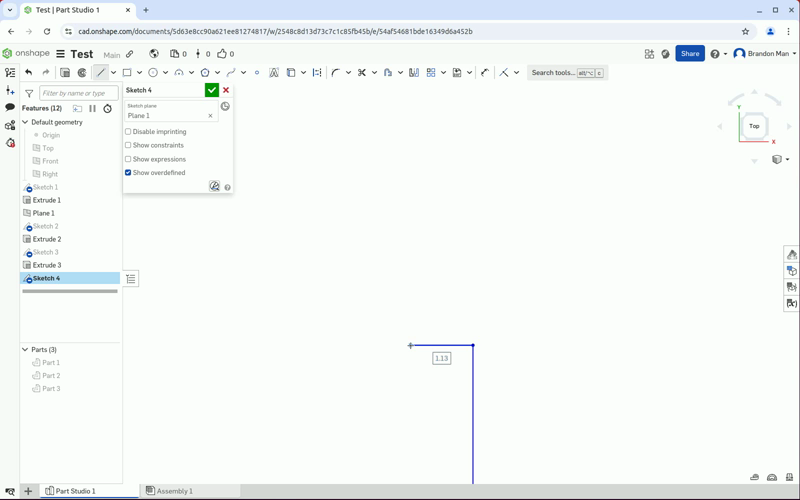
scroll(-6)
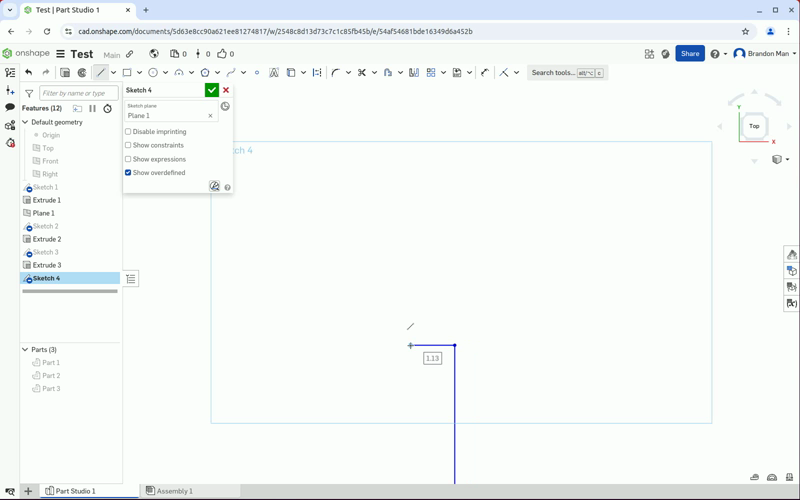
scroll(-6)
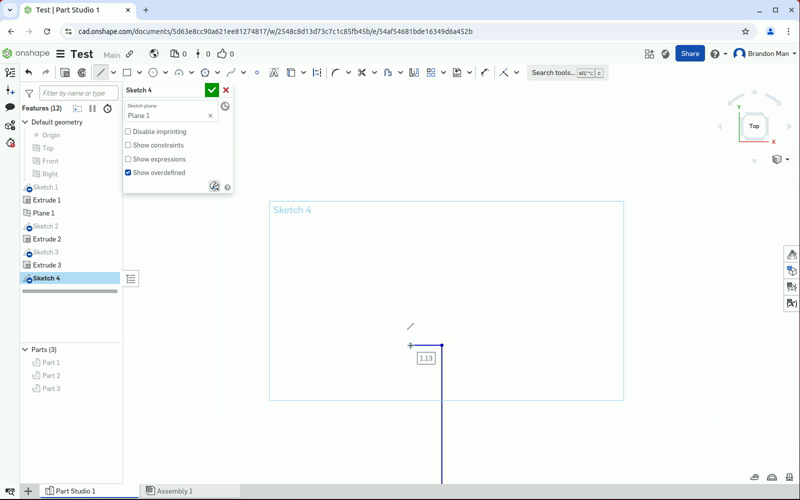
scroll(-6)
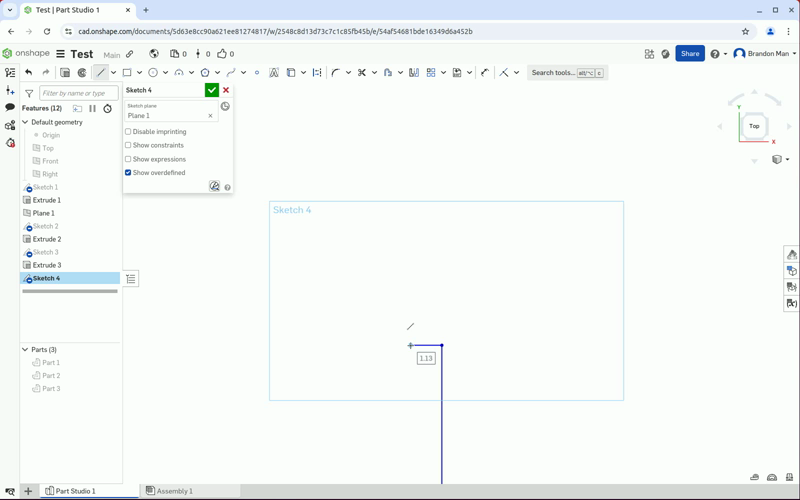
scroll(-6)
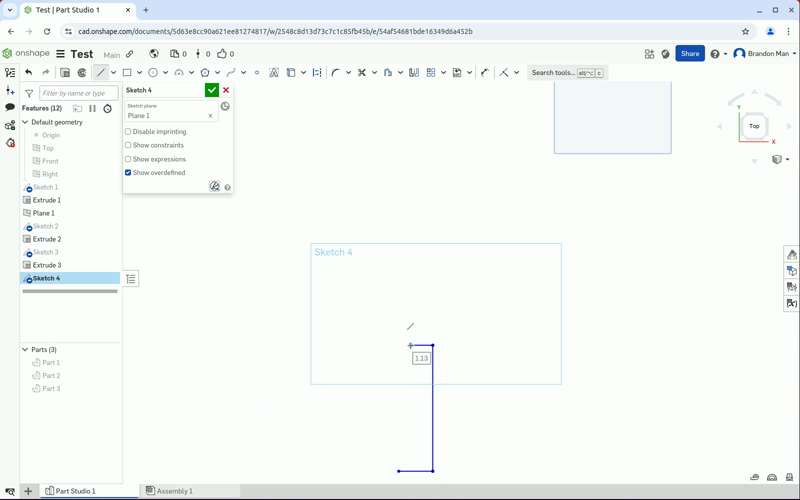
scroll(-6)
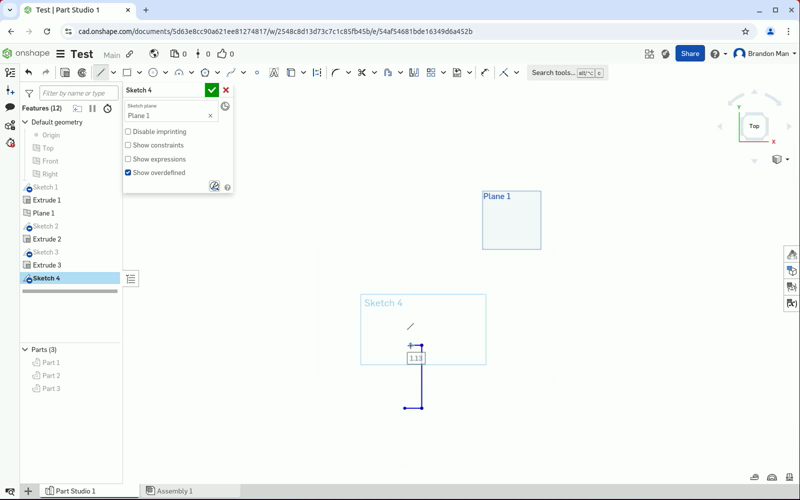
scroll(-6)
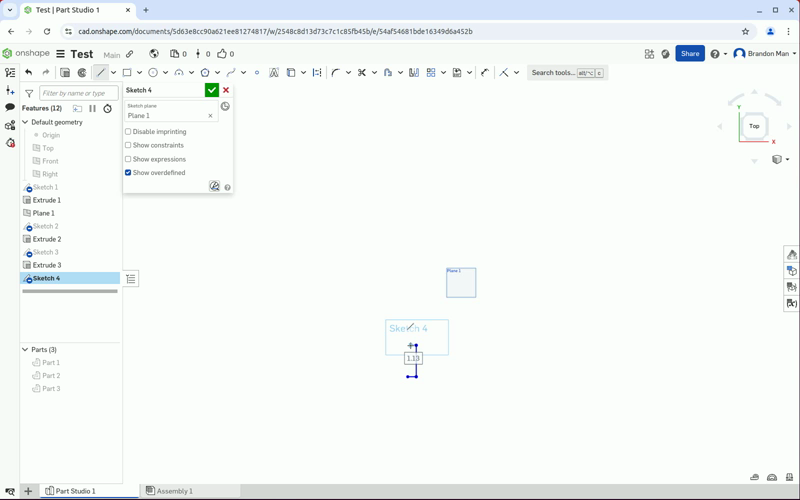
key_up(shift)
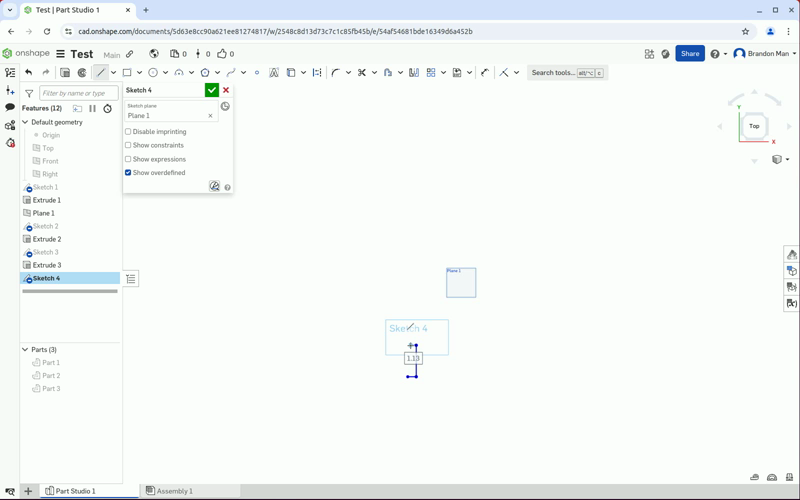
key_down(shift)
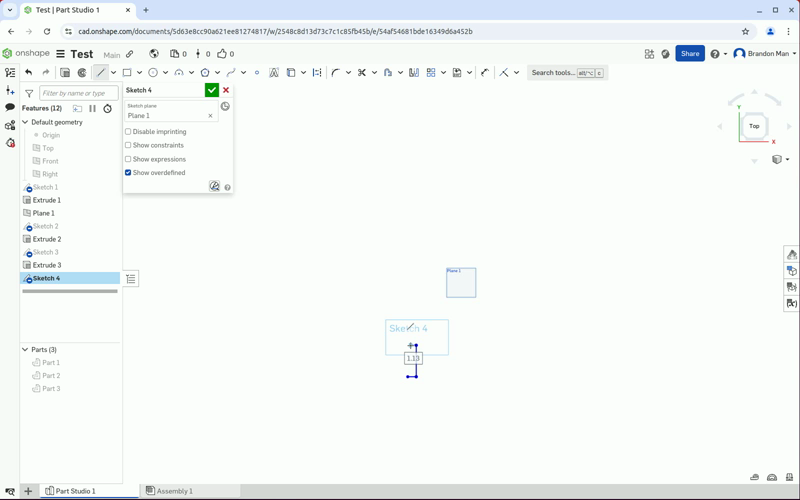
mouse_move(440, 345)
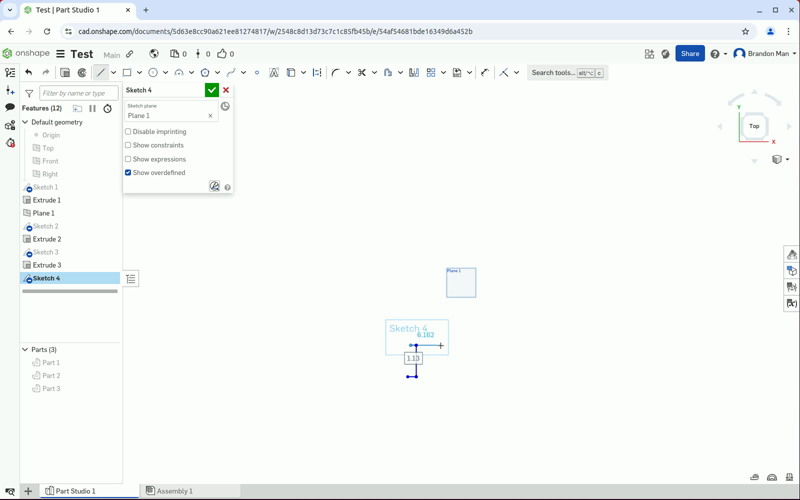
mouse_move(407, 345)
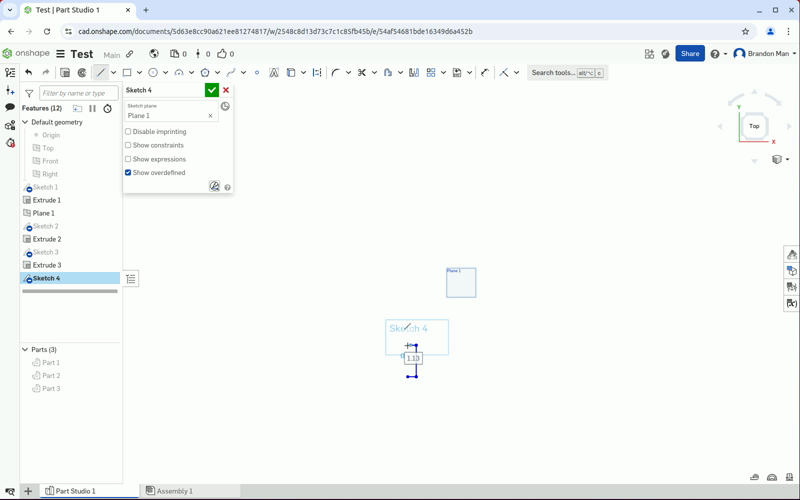
scroll(6)
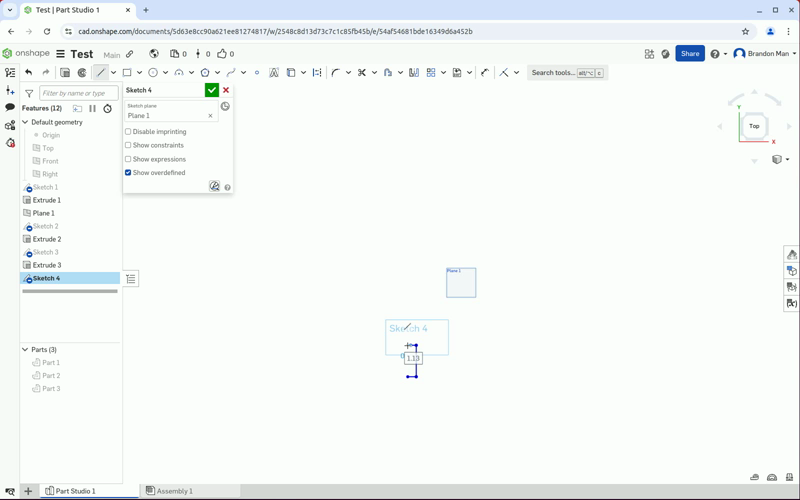
scroll(6)
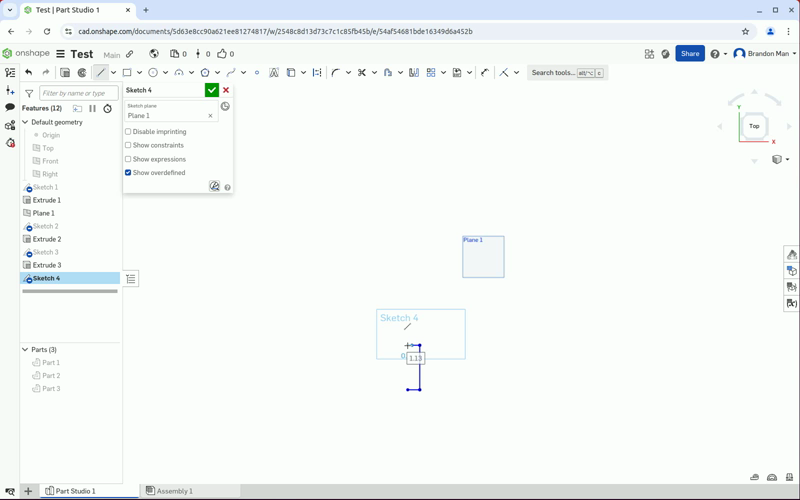
scroll(6)
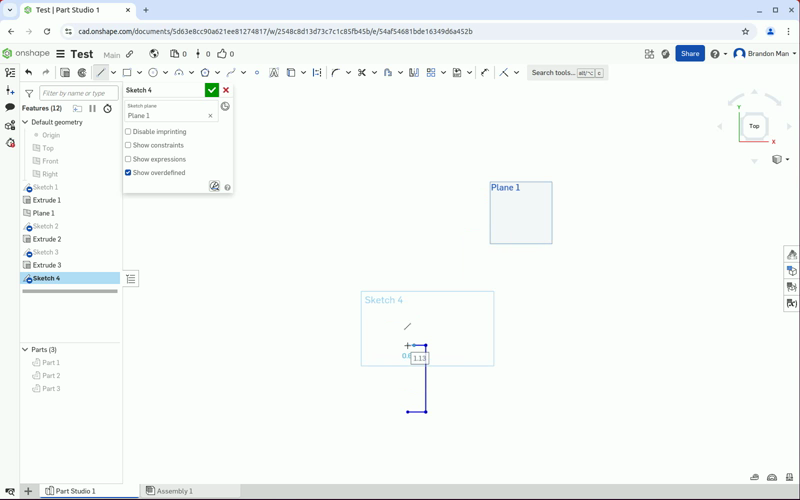
scroll(6)
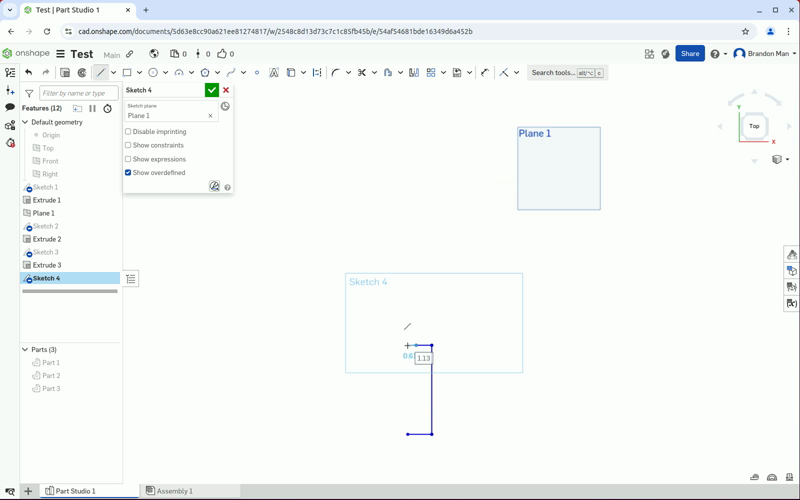
scroll(6)
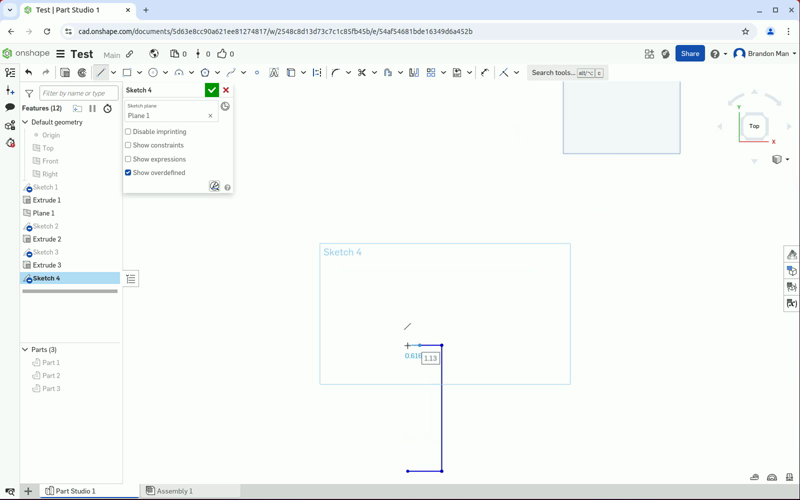
scroll(6)
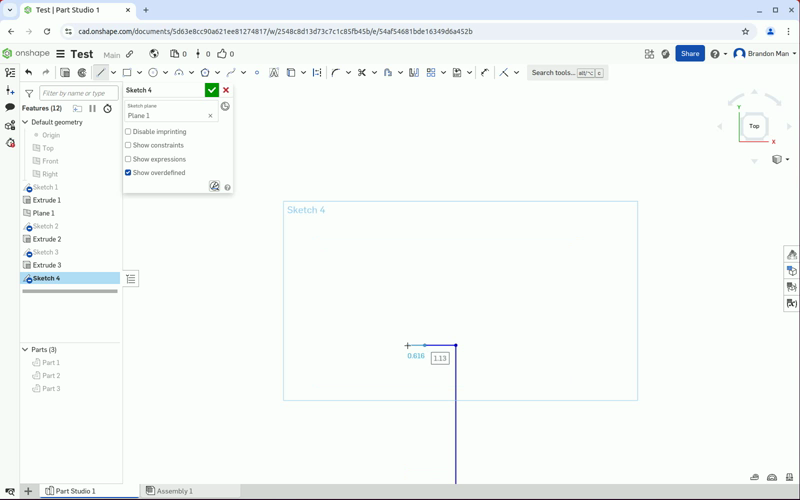
scroll(6)
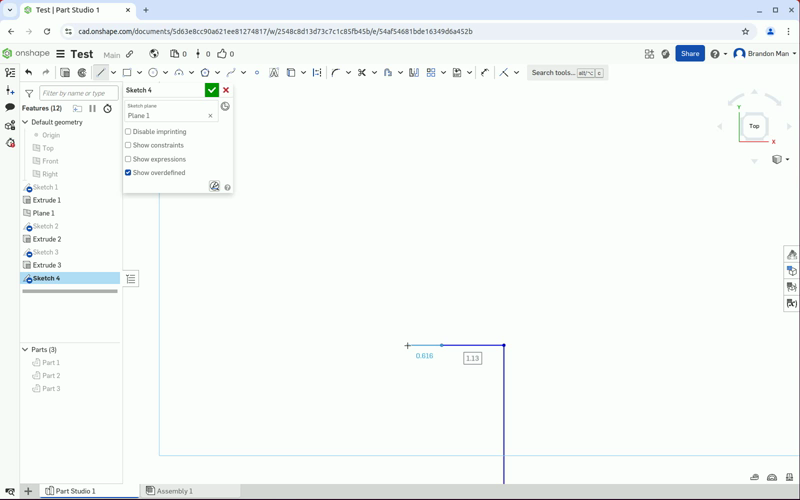
click(407, 345)
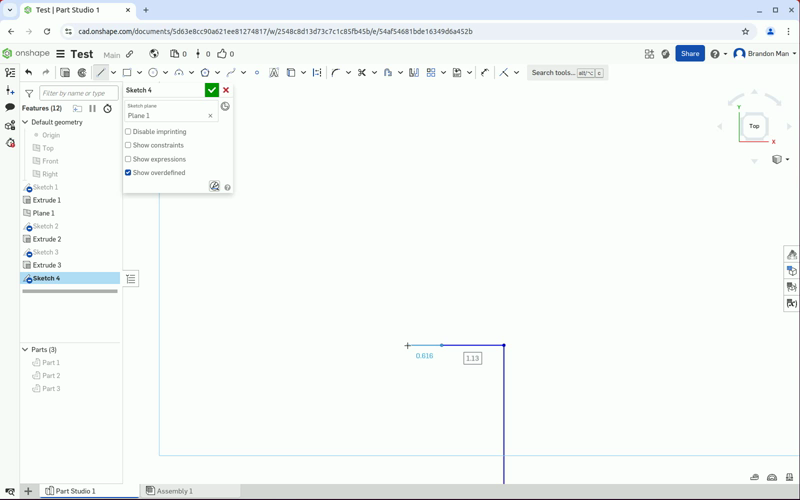
scroll(-6)
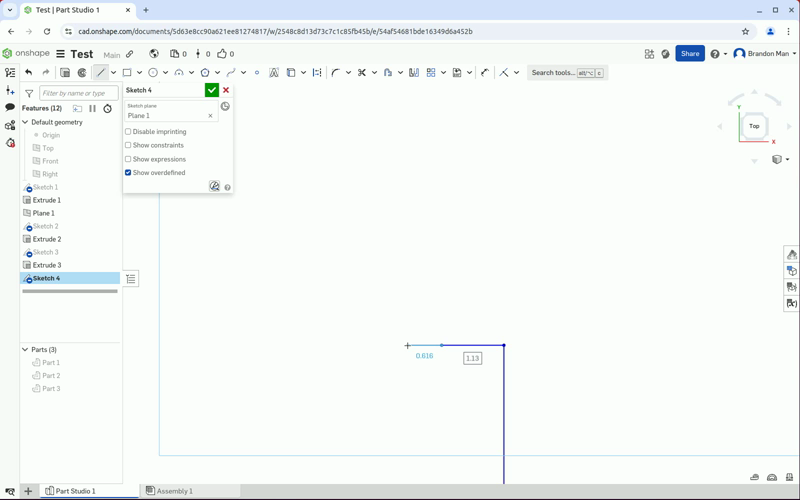
scroll(-6)
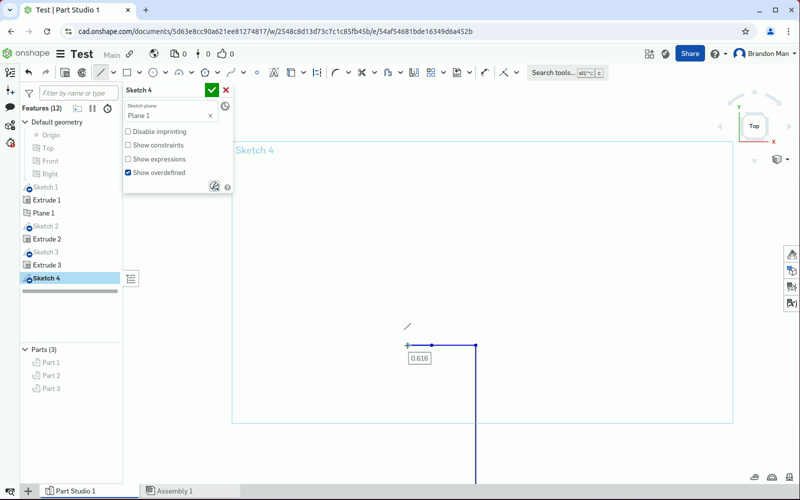
scroll(-6)
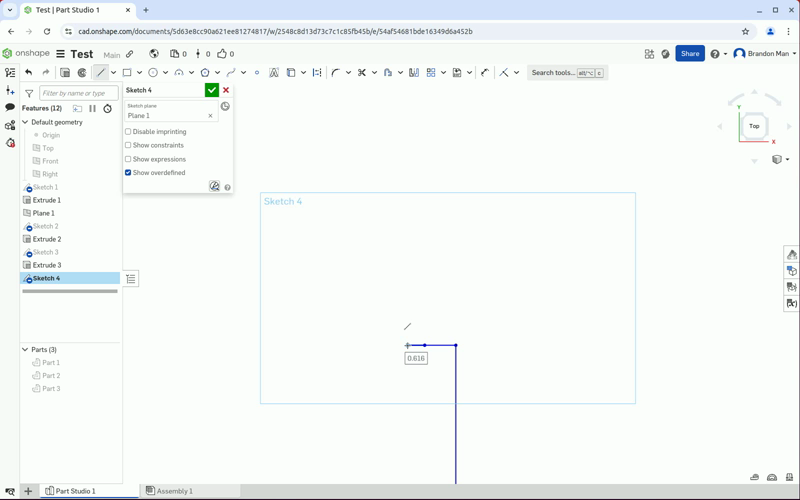
scroll(-6)
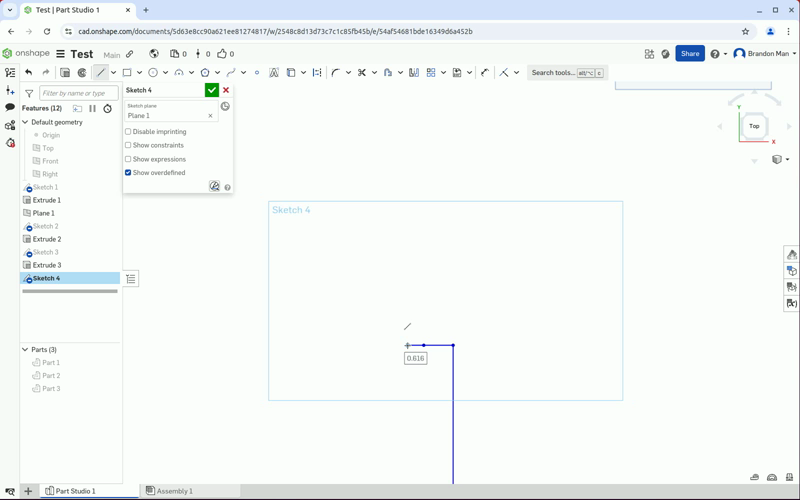
scroll(-6)
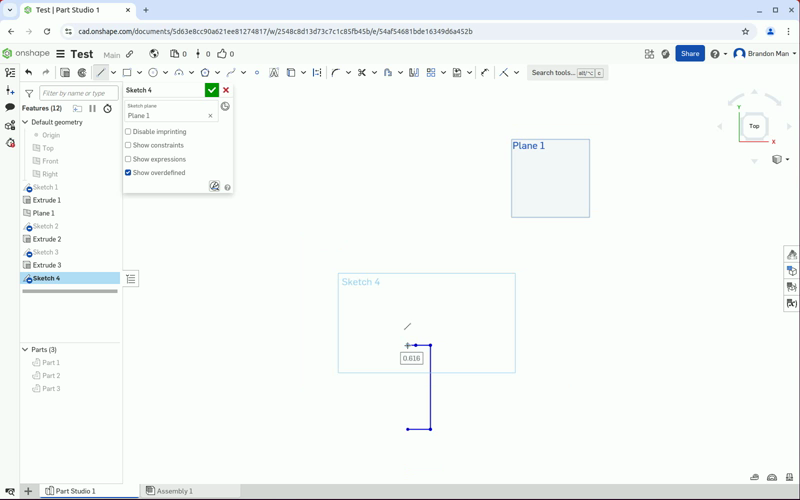
scroll(-6)
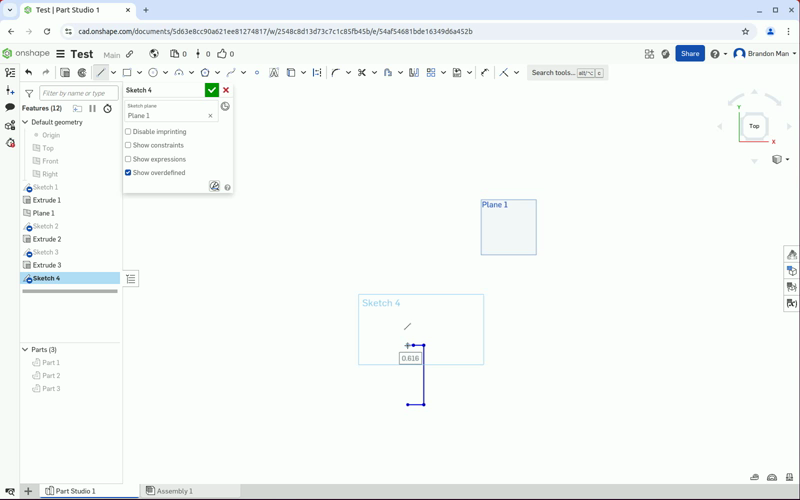
scroll(-6)
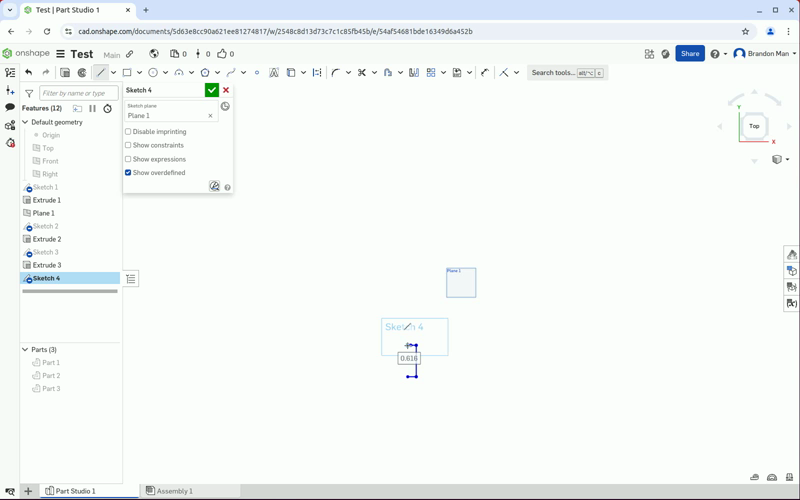
key_up(shift)
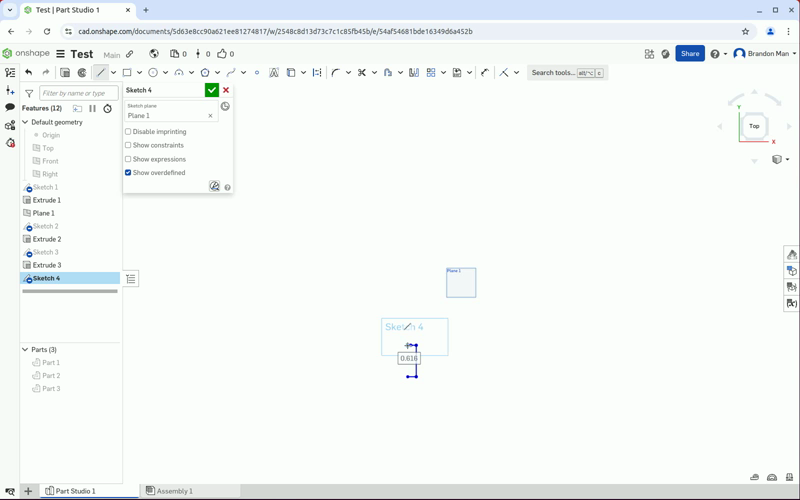
mouse_move(437, 345)
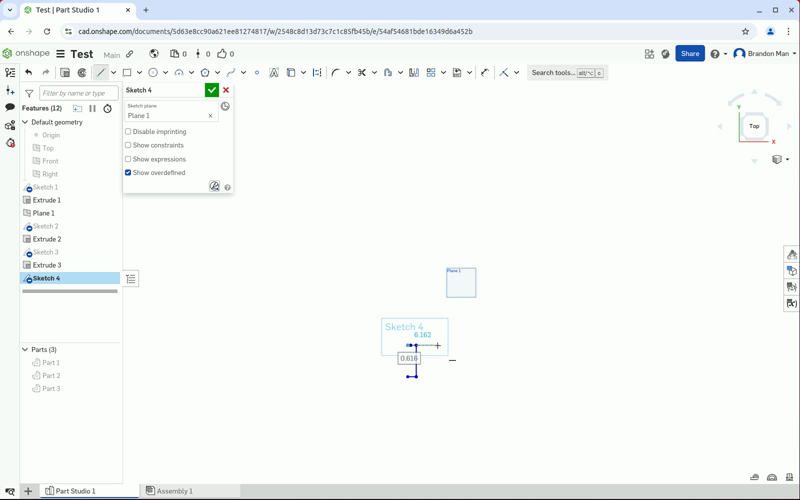
key_down(shift)
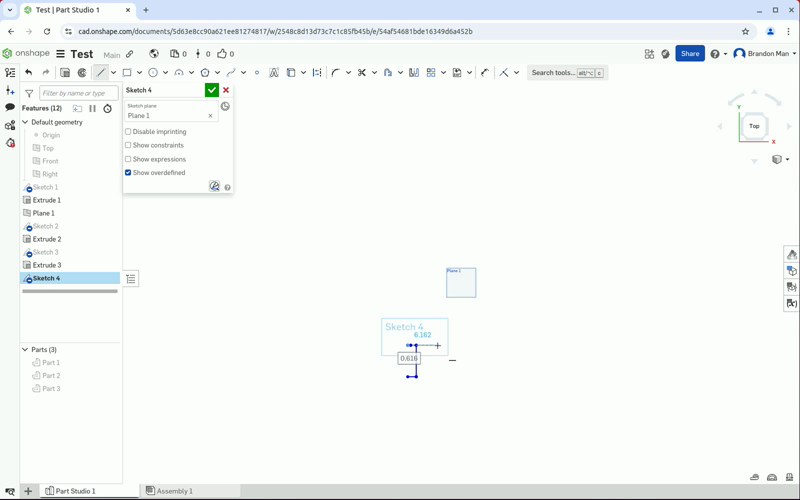
mouse_move(407, 376)
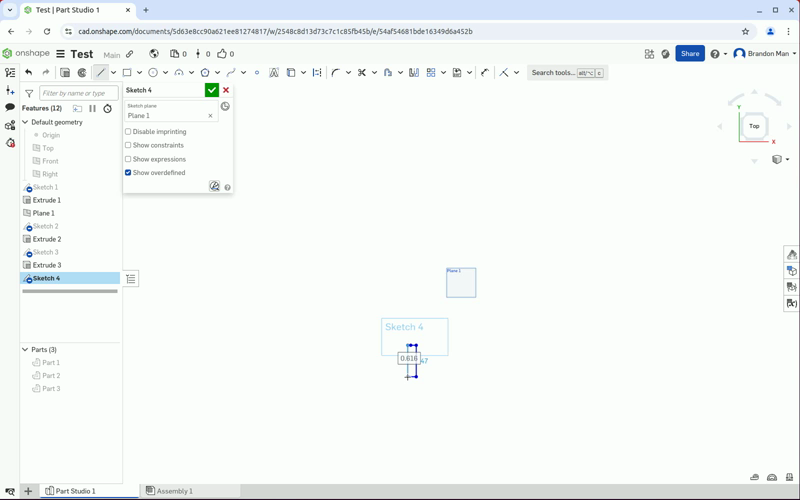
key_up(shift)
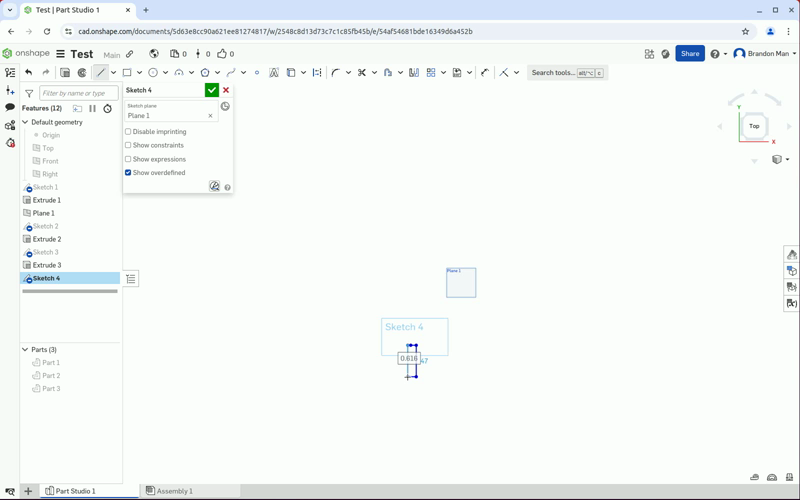
click(407, 376)
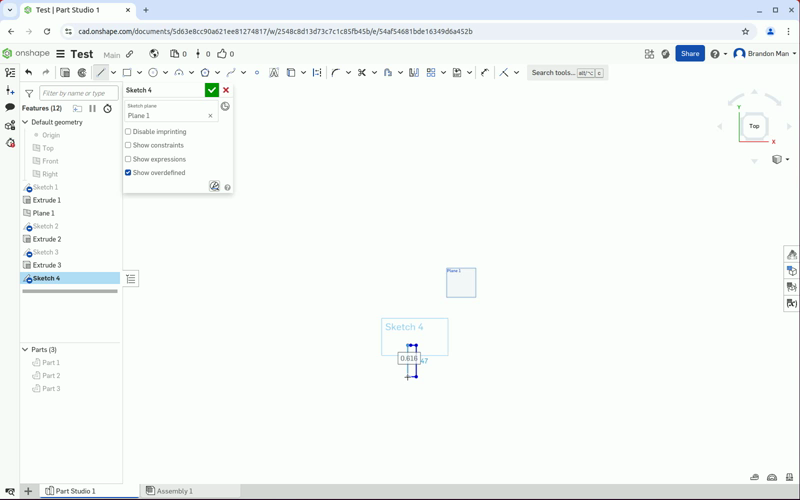
key(esc)
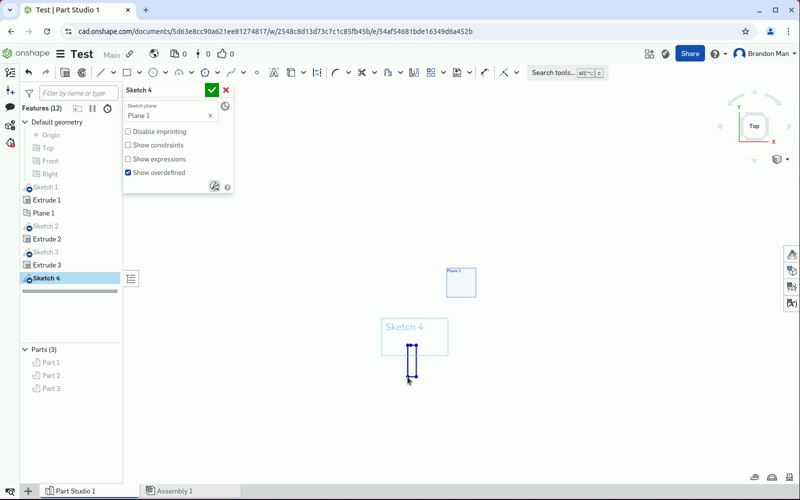
mouse_move(413, 366)
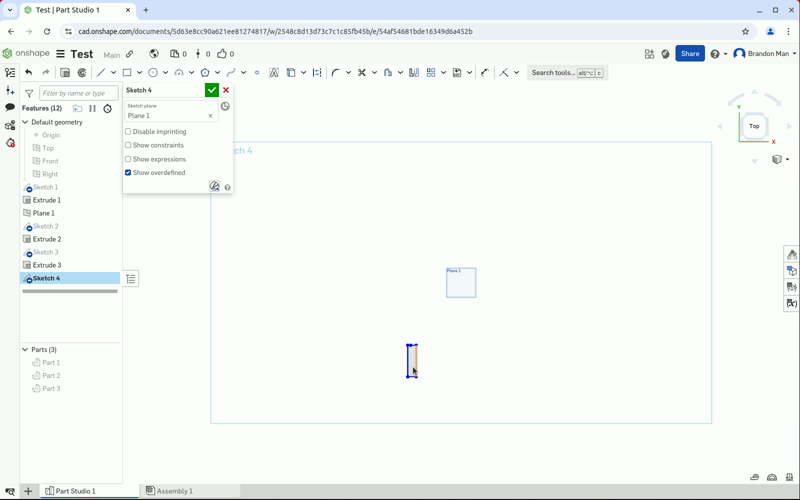
scroll(6)
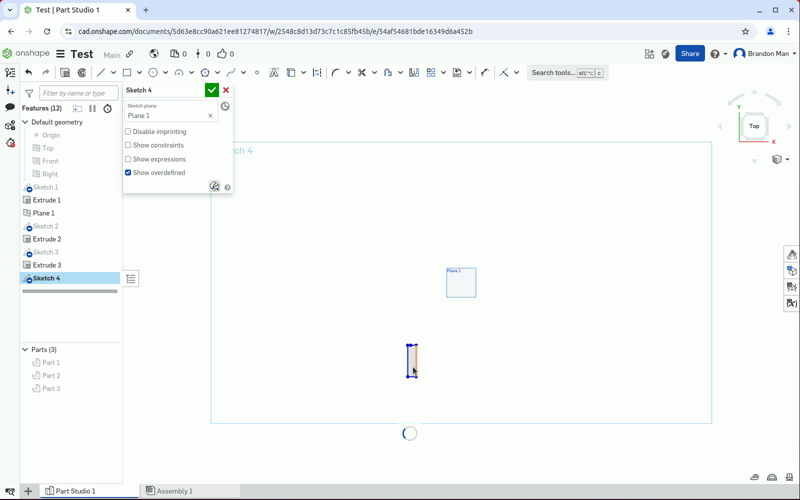
scroll(6)
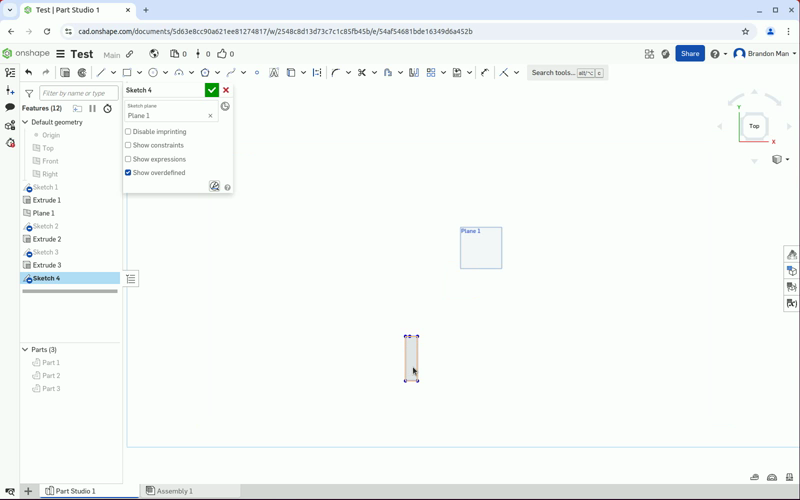
scroll(6)
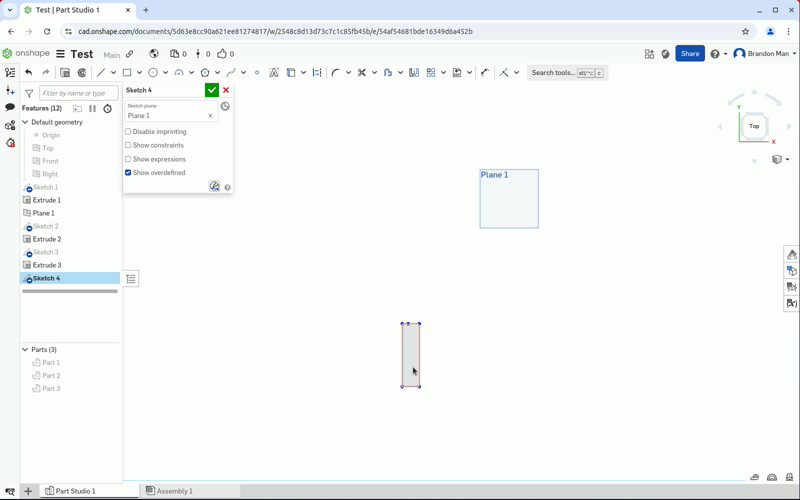
scroll(6)
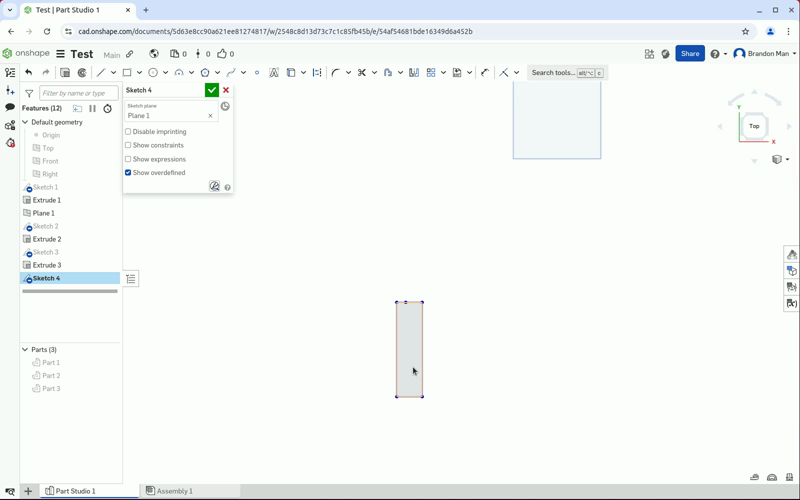
scroll(6)
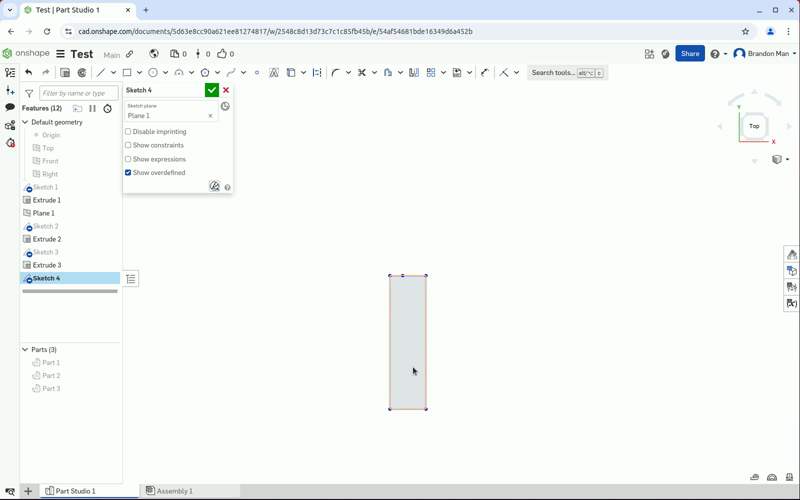
scroll(6)
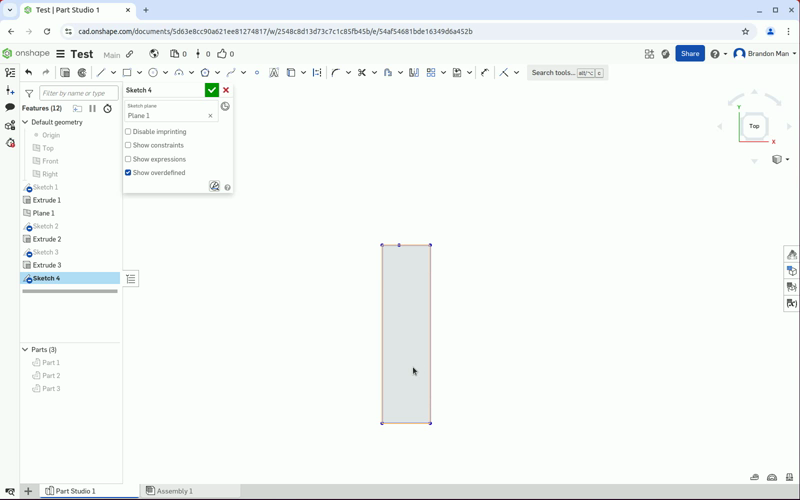
scroll(6)
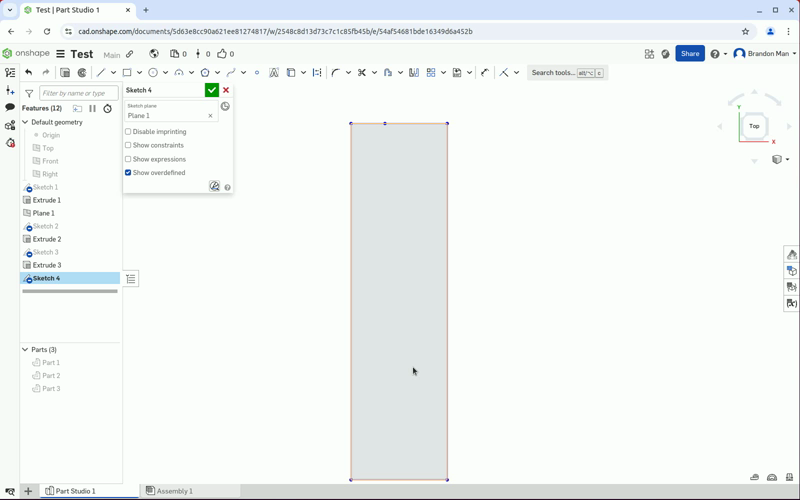
click(413, 366)
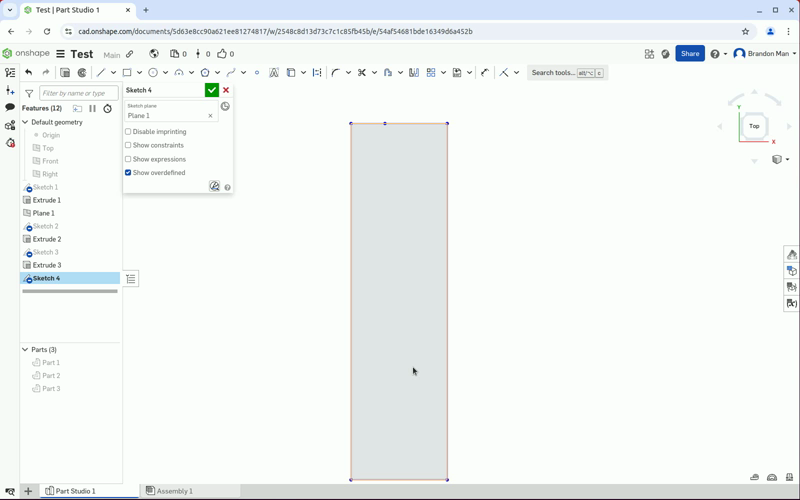
scroll(-6)
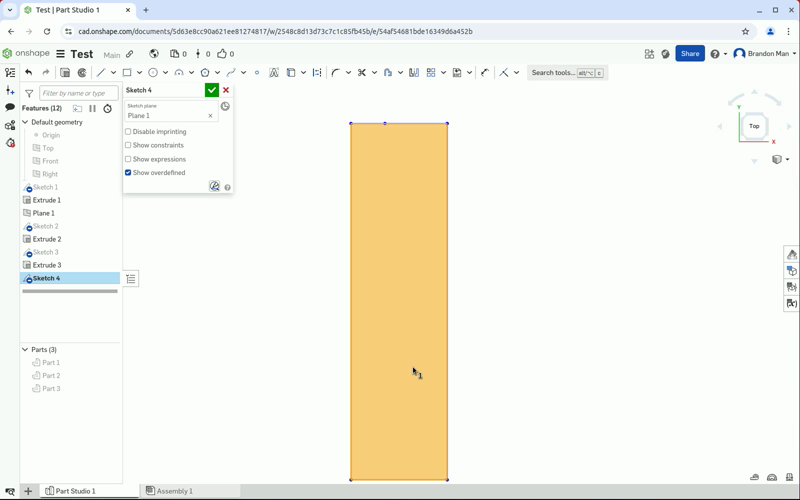
scroll(-6)
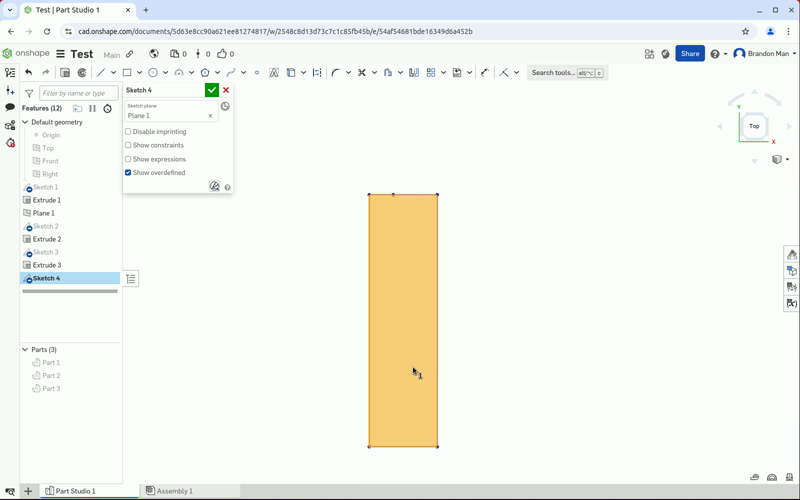
scroll(-6)
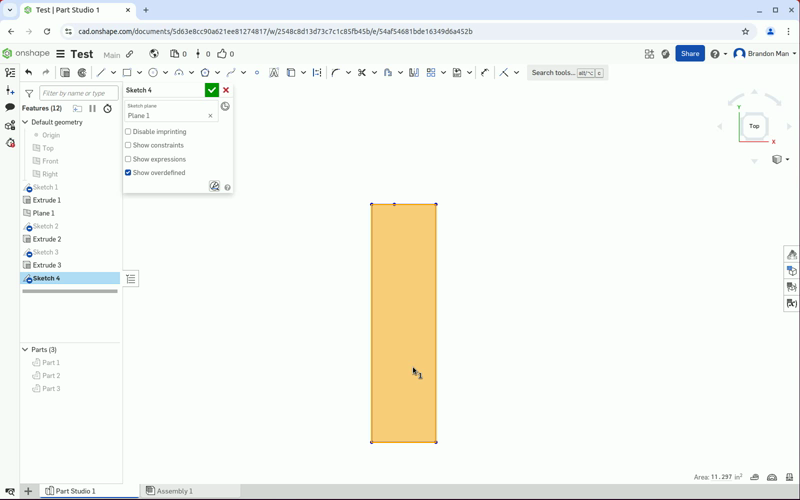
scroll(-6)
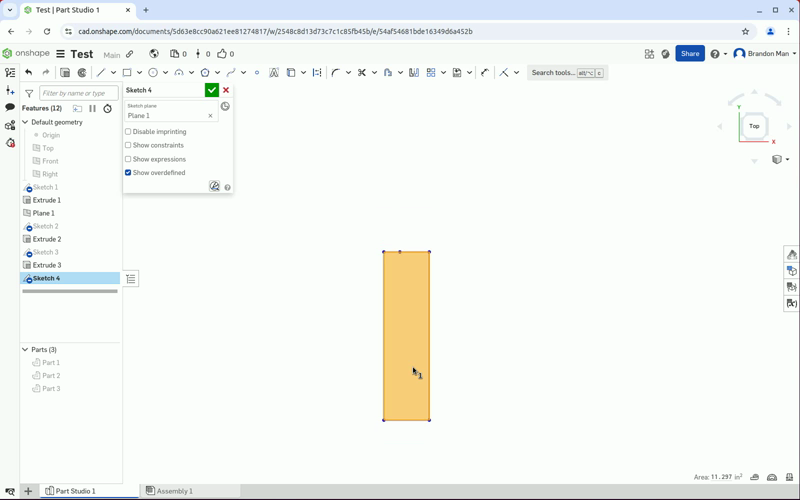
scroll(-6)
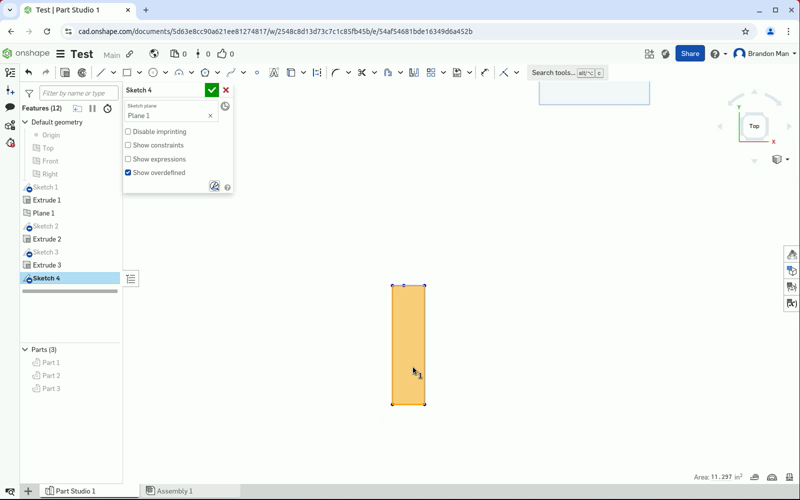
scroll(-6)
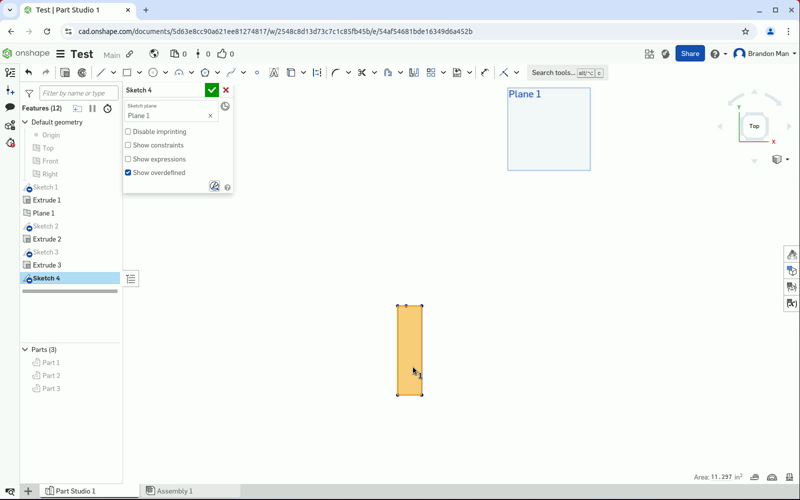
scroll(-6)
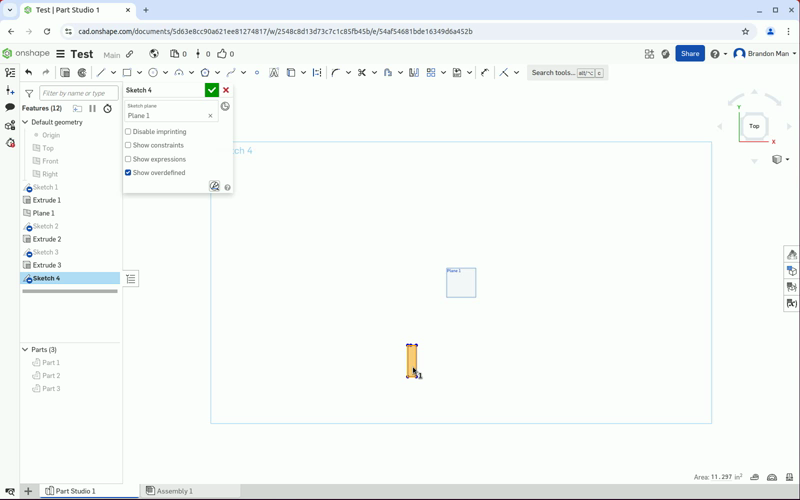
mouse_move(73, 352)
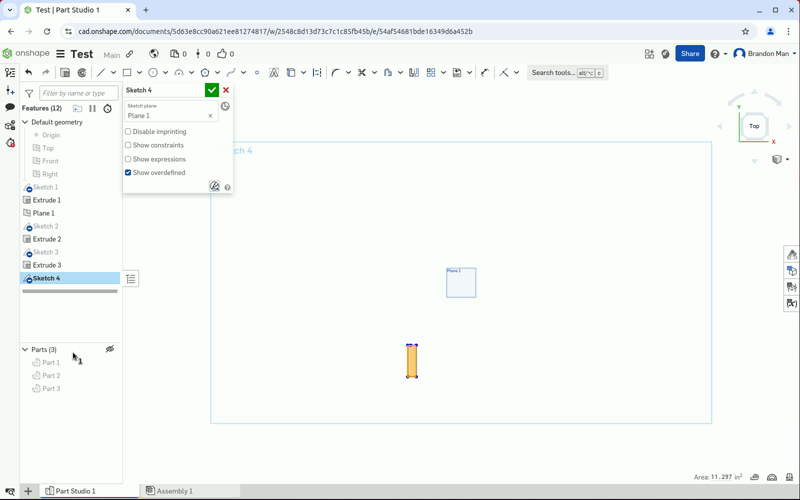
key(shift+y)
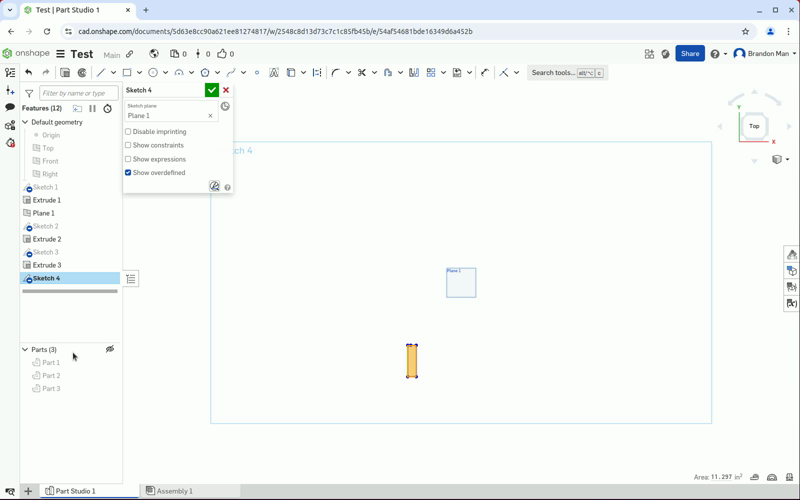
key(shift+e)
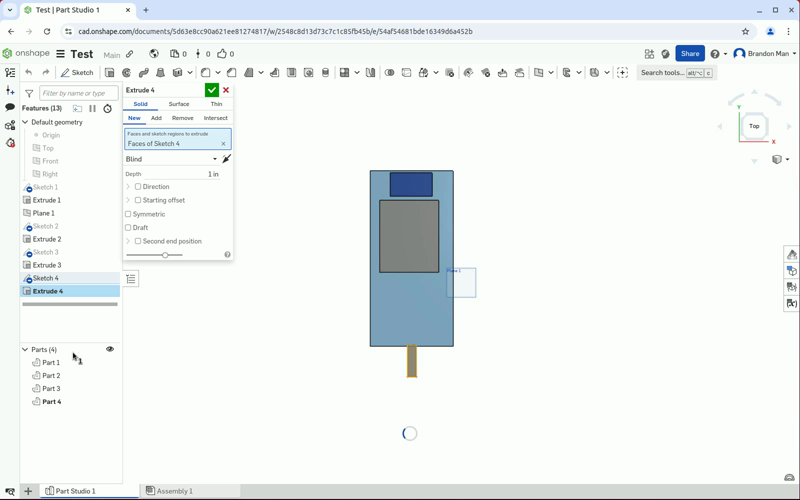
mouse_move(143, 106)
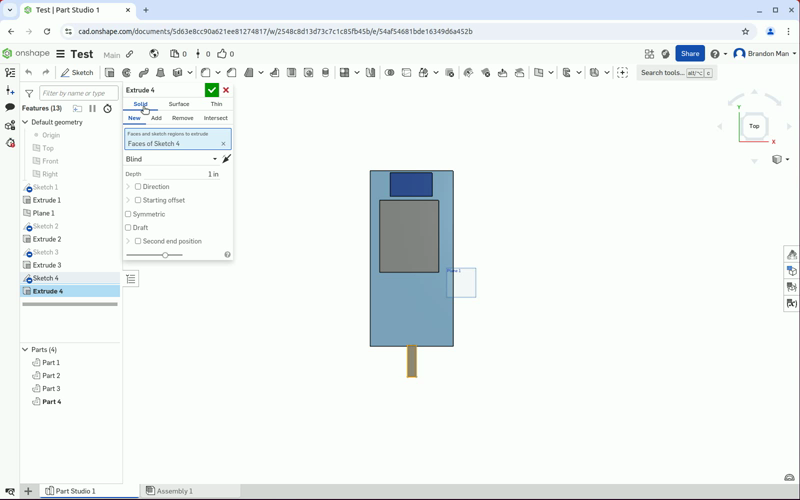
click(143, 106)
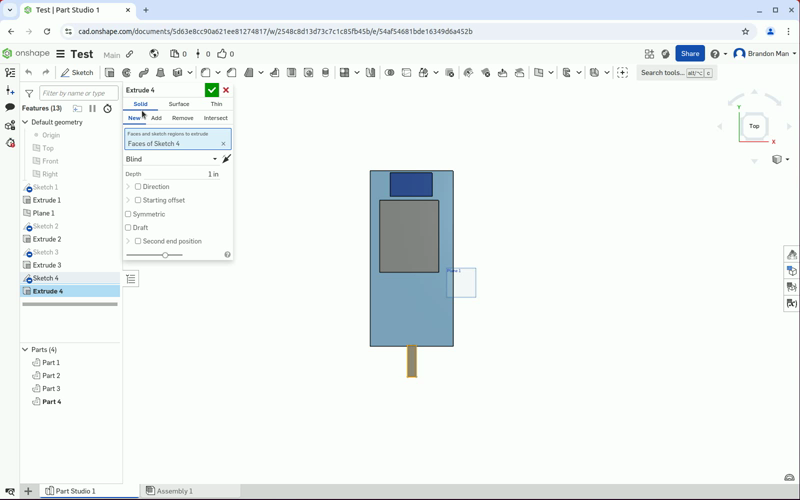
mouse_move(137, 120)
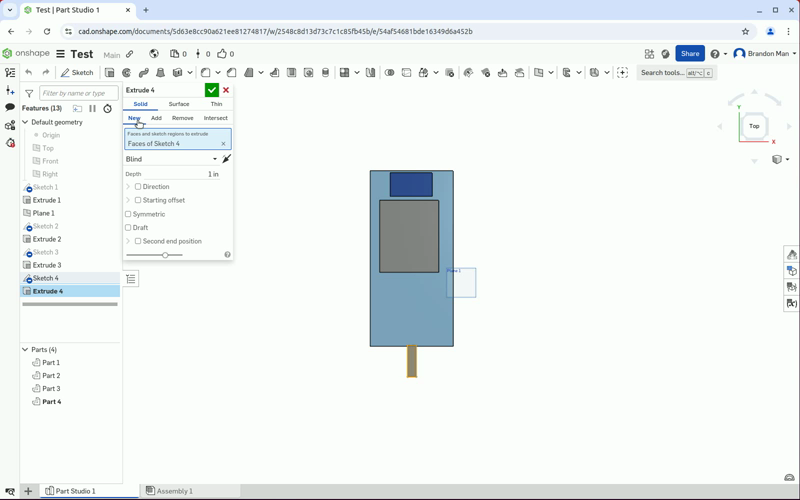
click(137, 120)
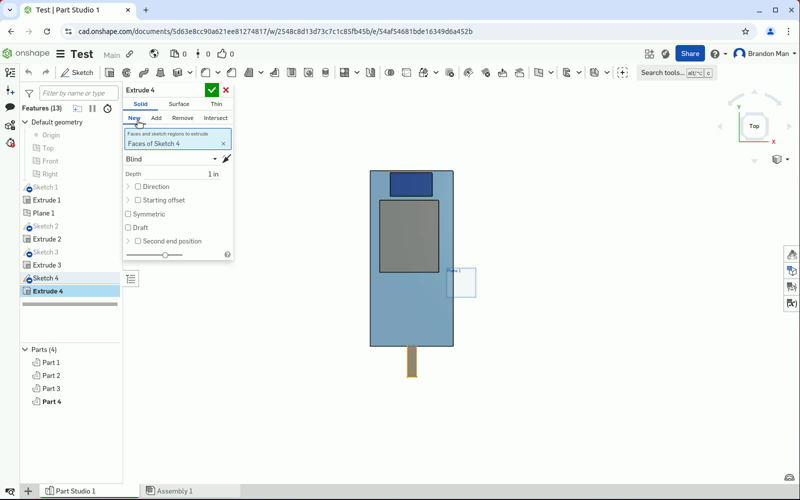
key(tab, 4)
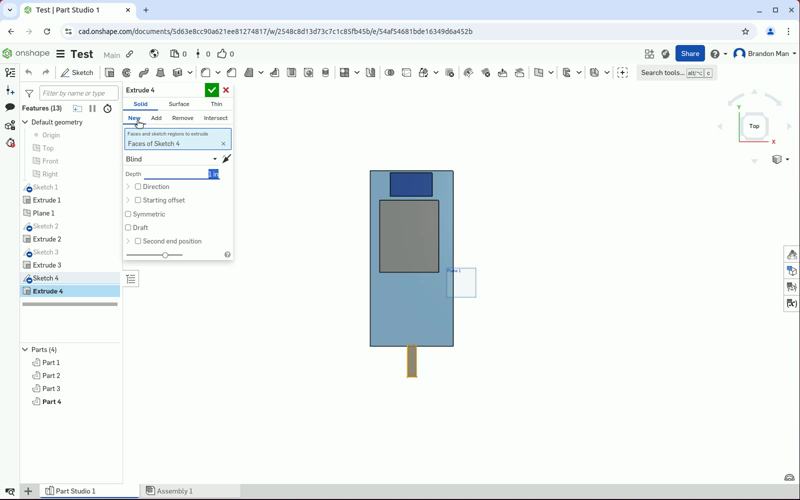
text(3.37)
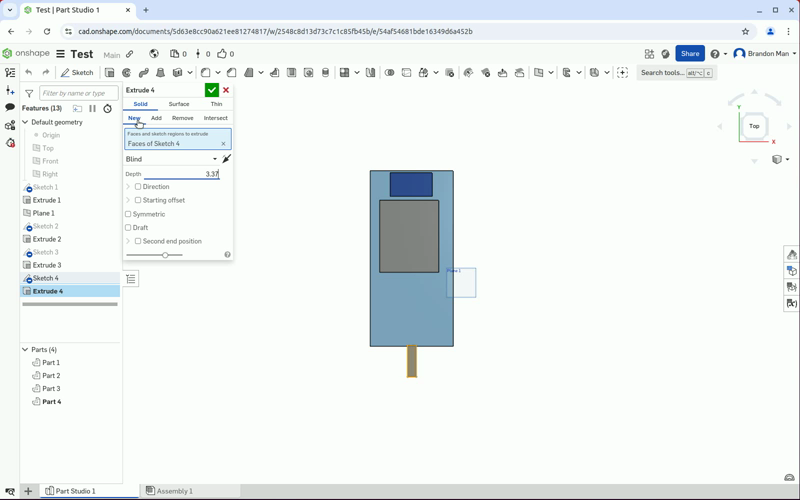
key(enter)
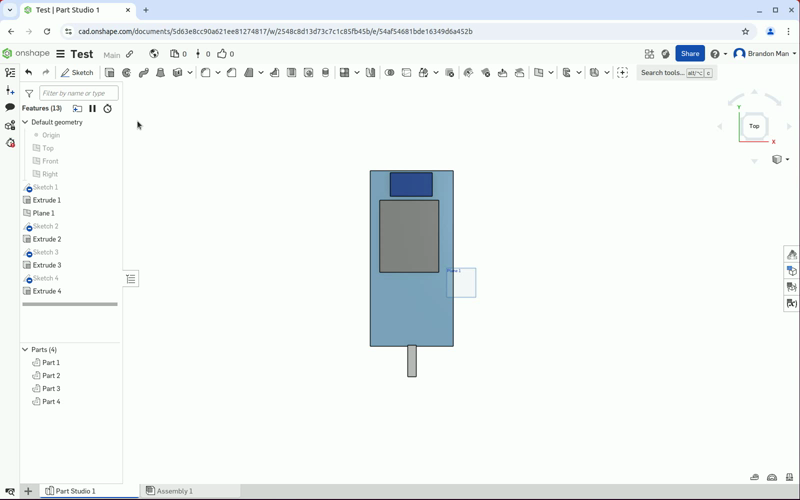
key(shift+h)
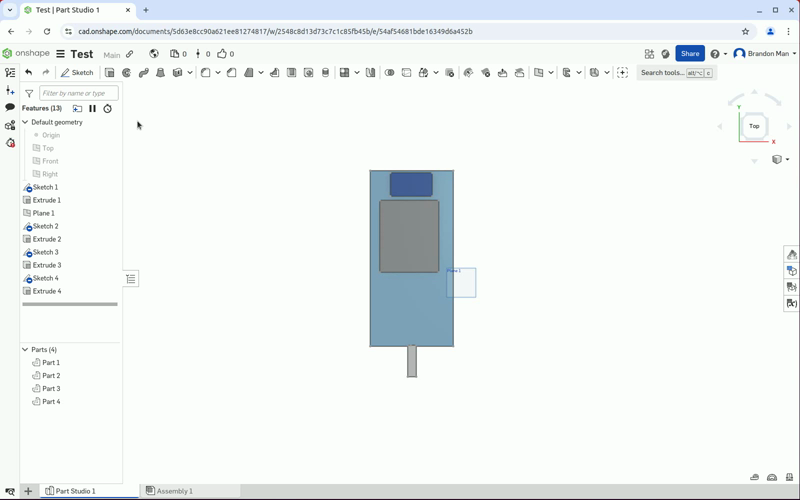
key(shift+h)
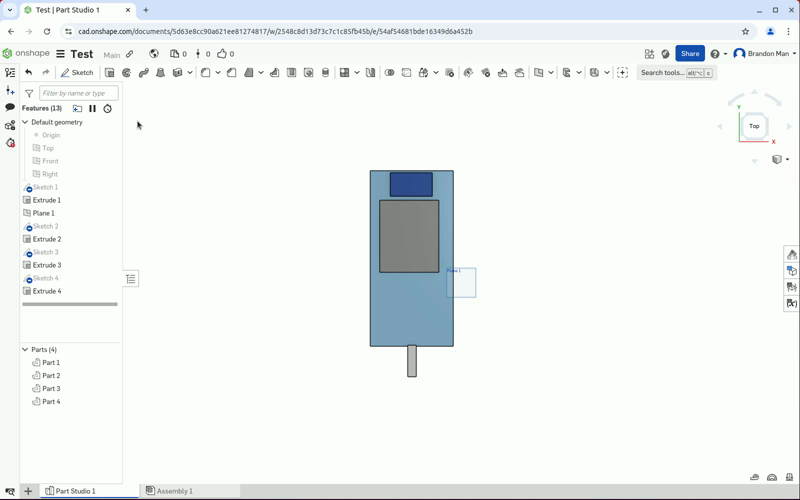
mouse_move(73, 189)
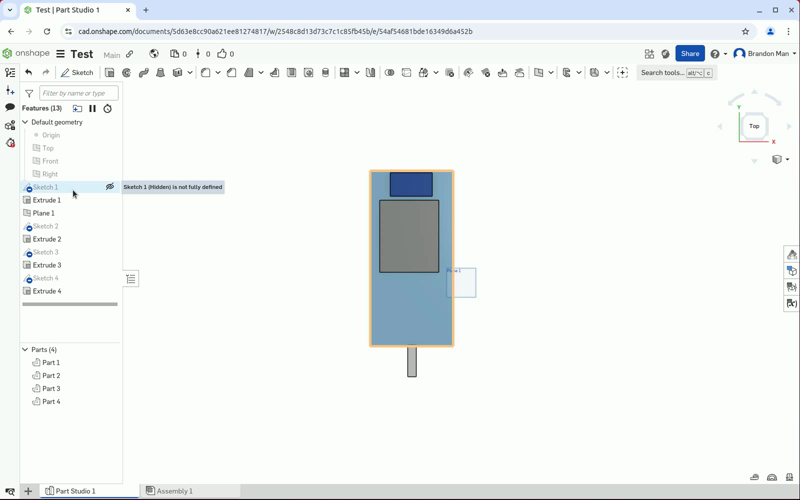
click(73, 189)
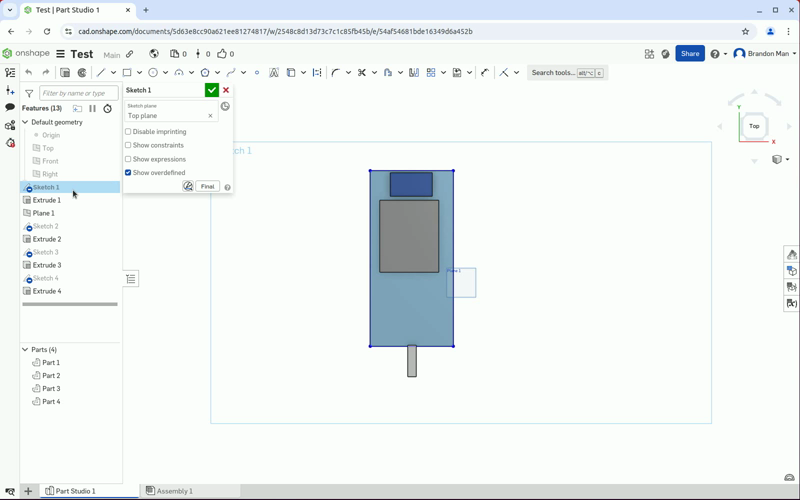
mouse_move(229, 92)
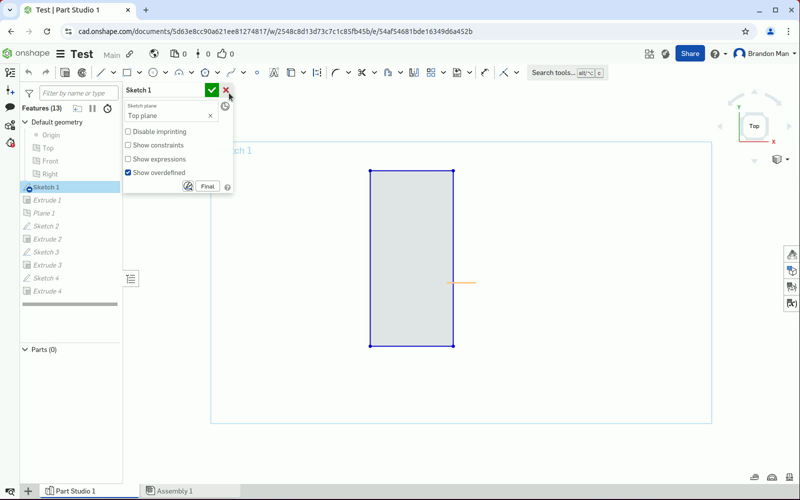
click(229, 92)
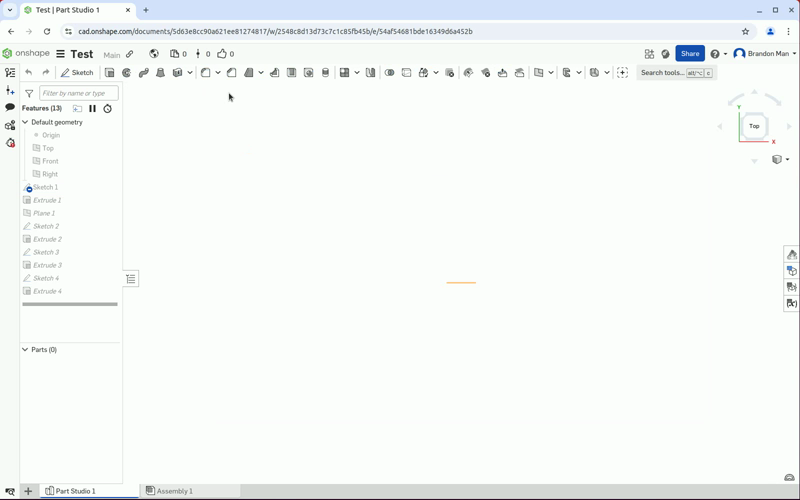
key(shift+s)
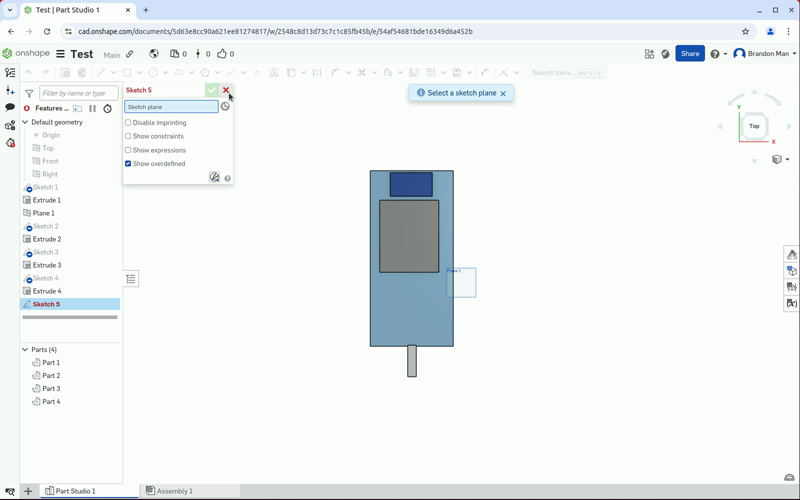
mouse_move(73, 215)
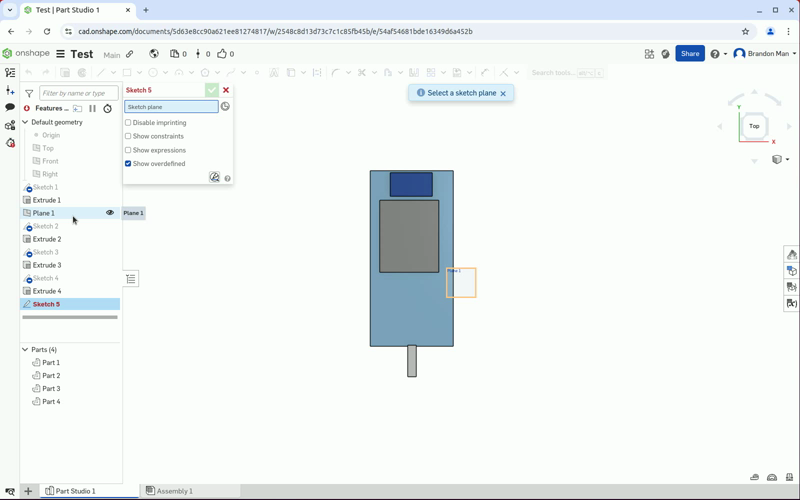
click(73, 215)
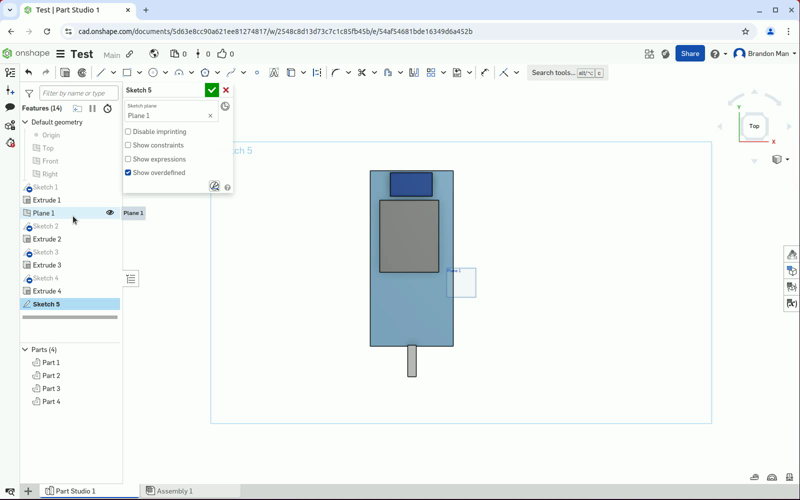
mouse_move(73, 352)
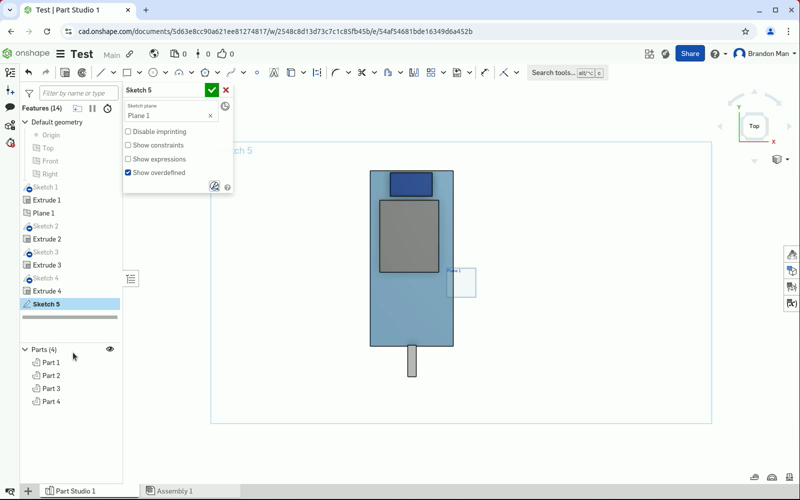
key(y)
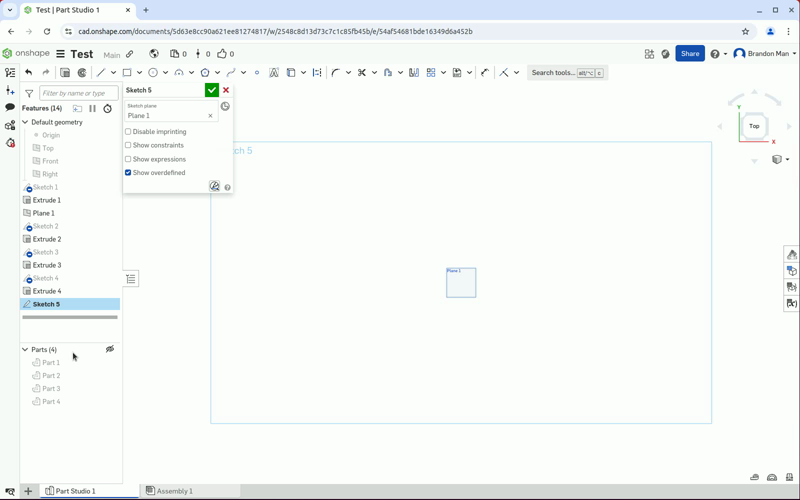
key(l)
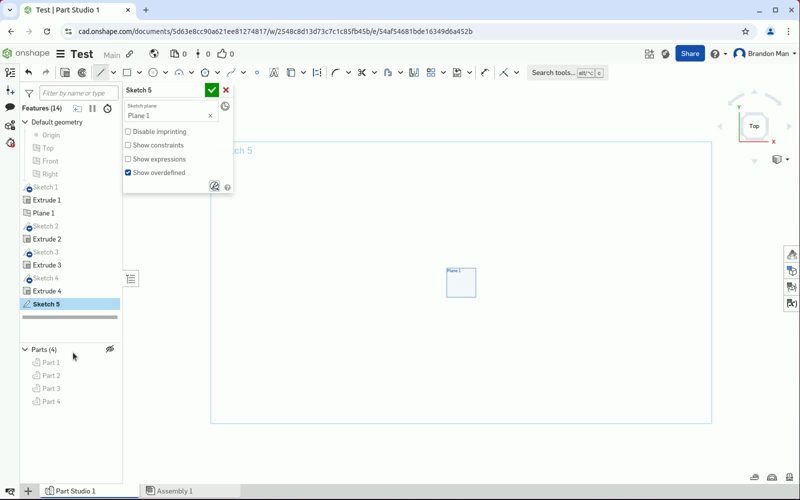
key_down(shift)
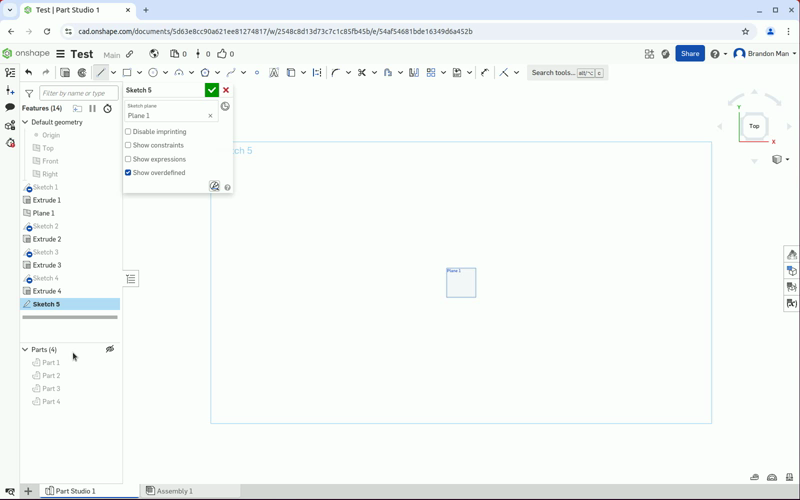
mouse_move(410, 346)
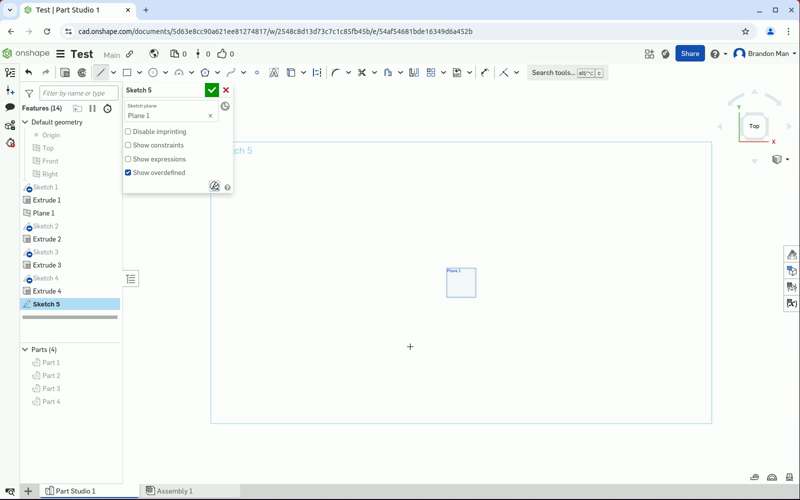
click(410, 346)
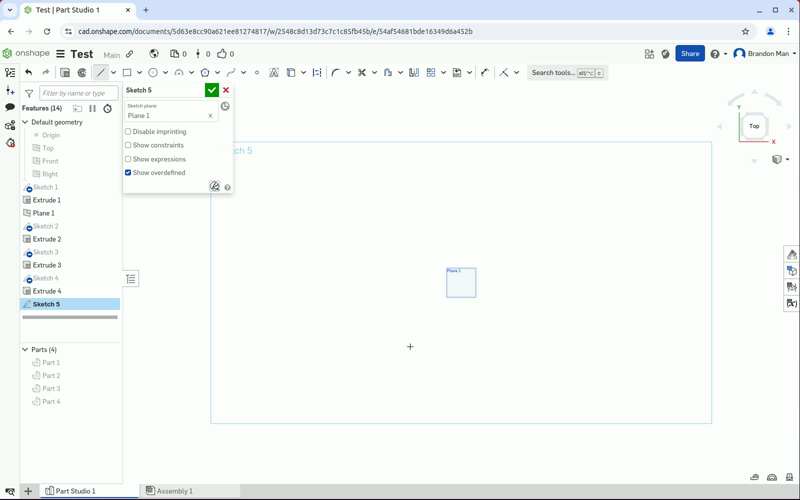
key_up(shift)
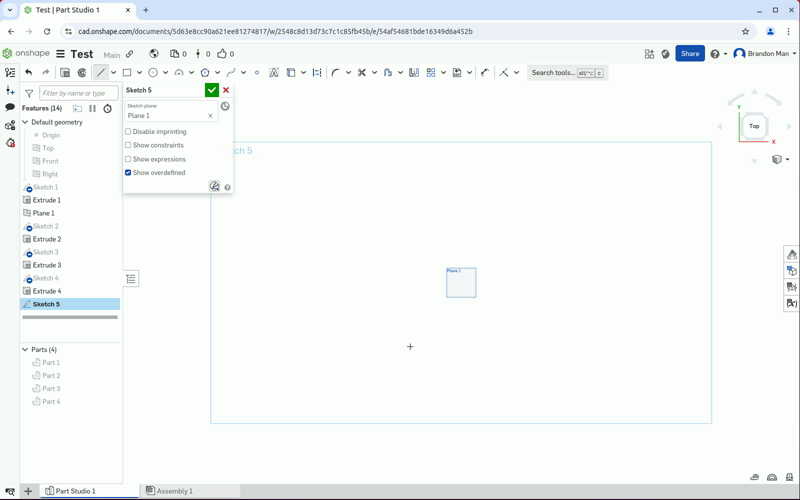
key_down(shift)
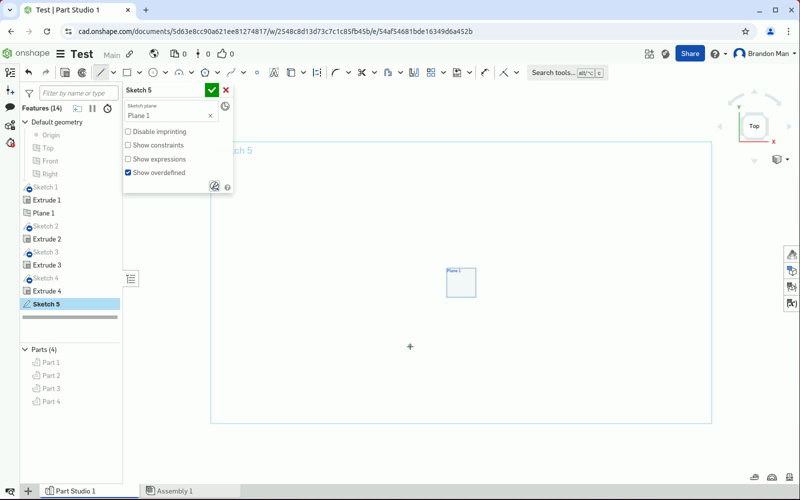
mouse_move(440, 346)
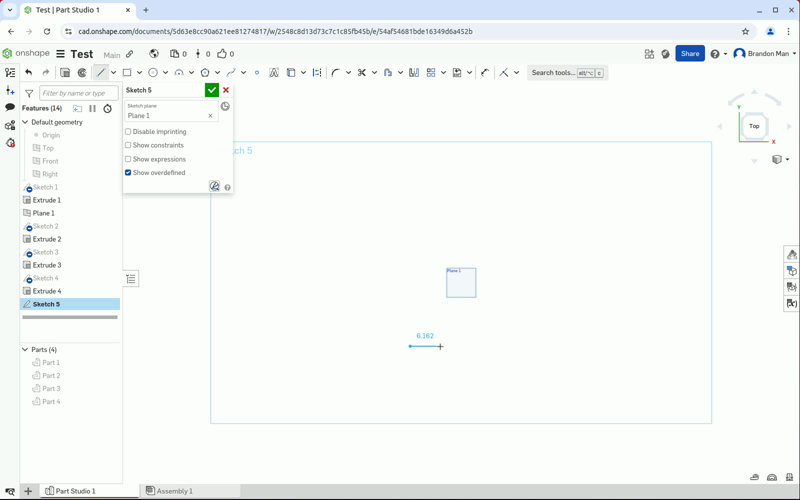
mouse_move(415, 346)
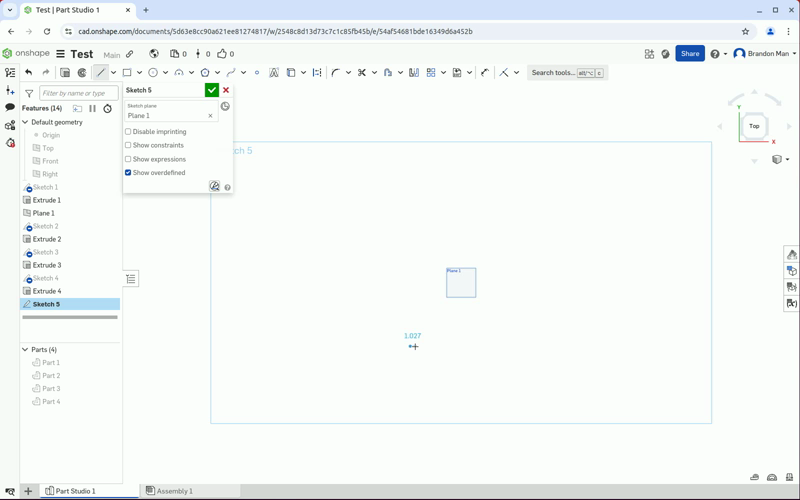
scroll(6)
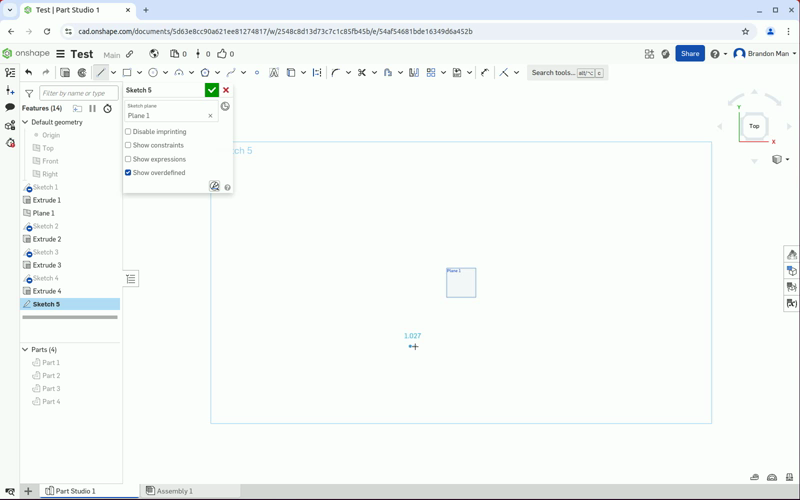
scroll(6)
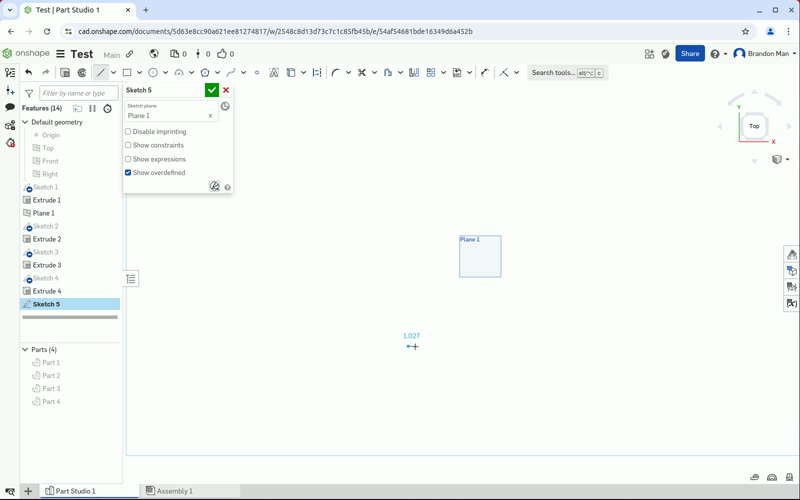
scroll(6)
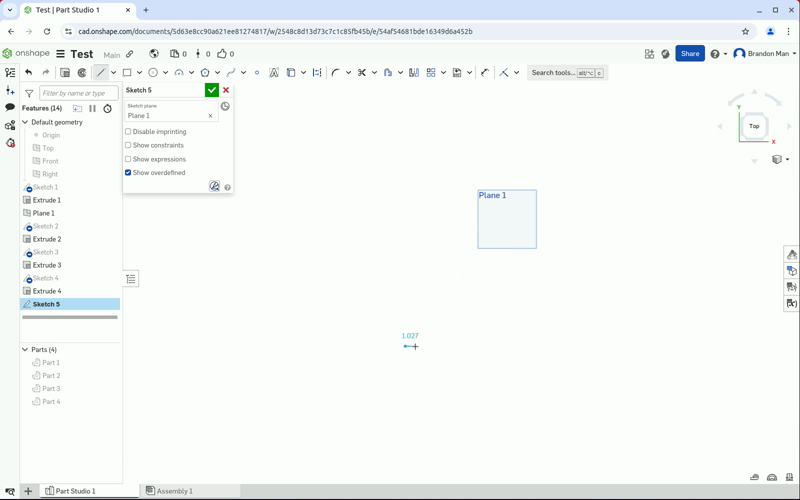
scroll(6)
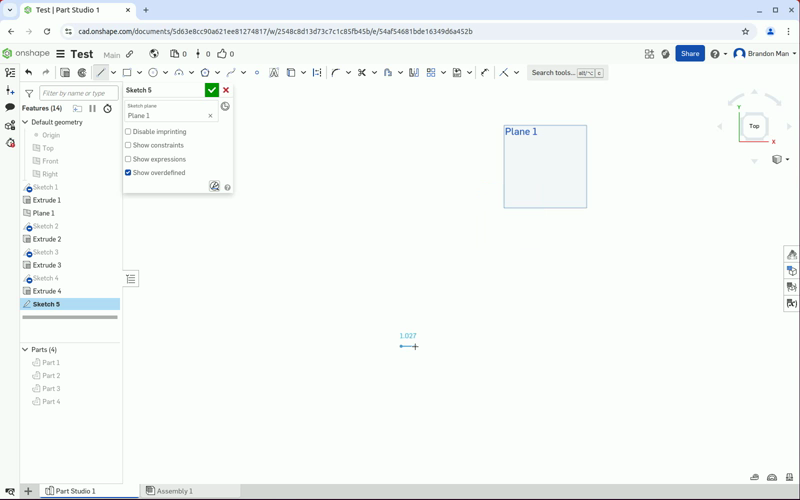
scroll(6)
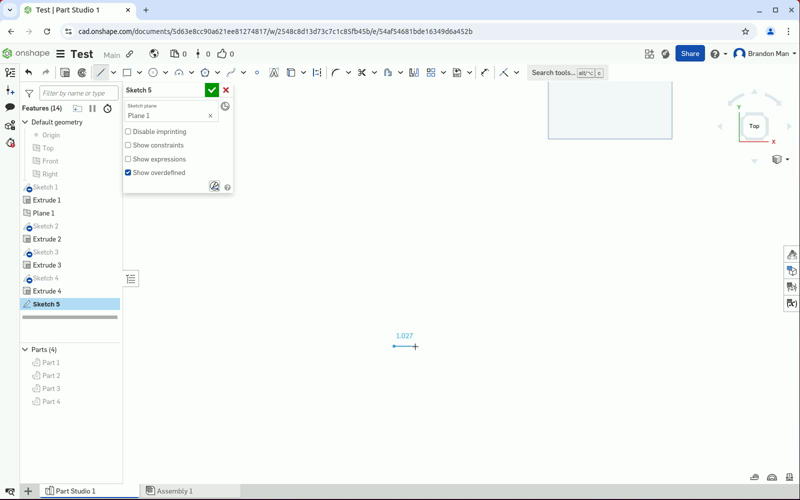
scroll(6)
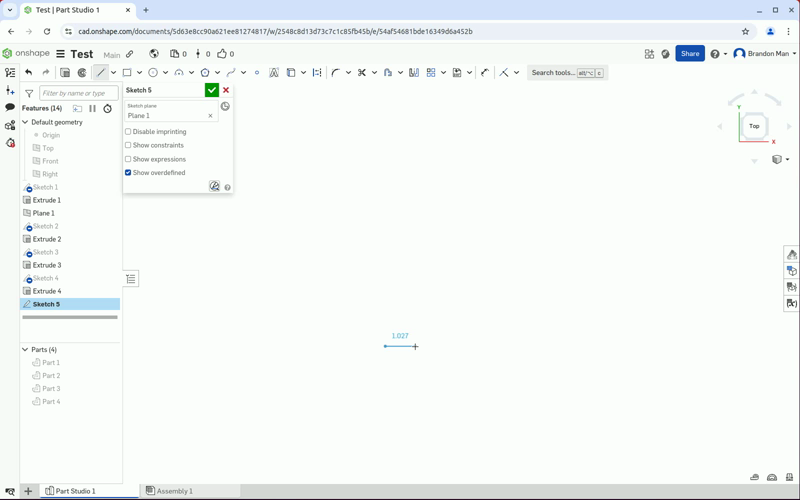
scroll(6)
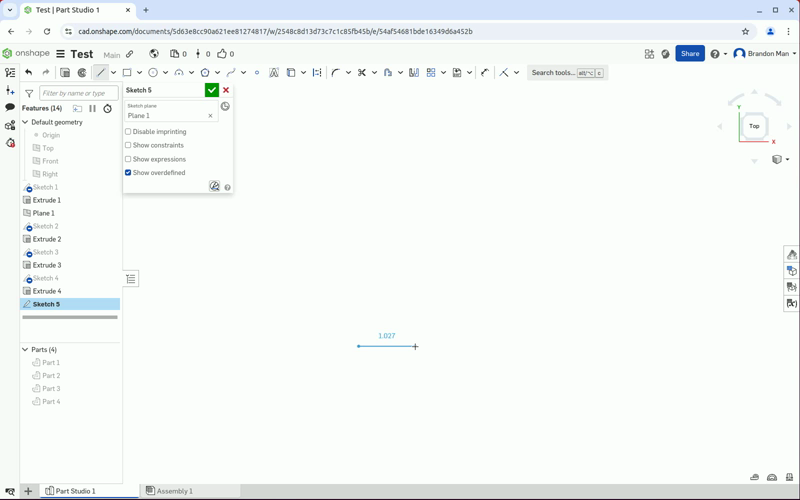
click(415, 346)
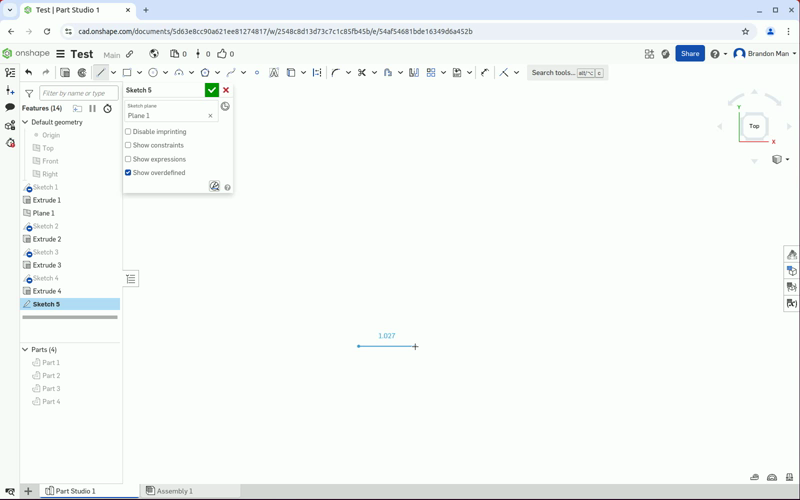
scroll(-6)
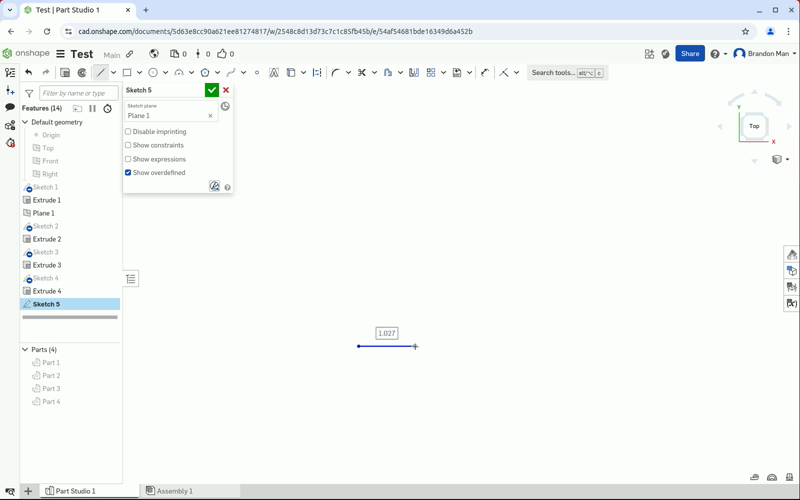
scroll(-6)
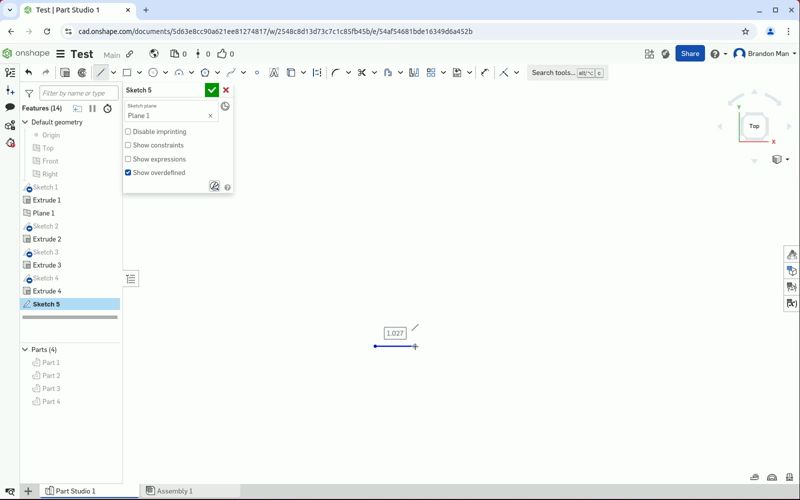
scroll(-6)
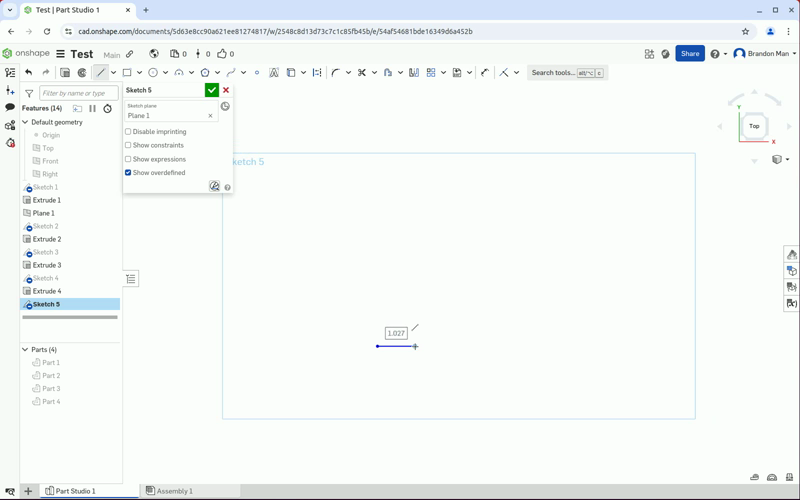
scroll(-6)
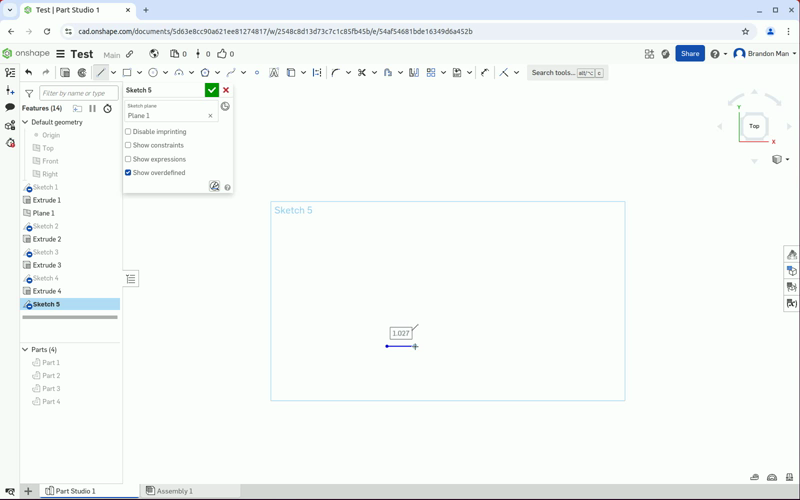
scroll(-6)
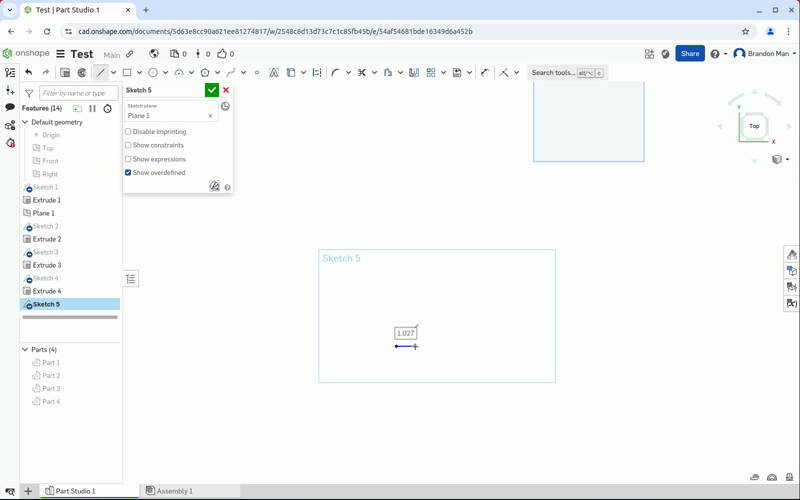
scroll(-6)
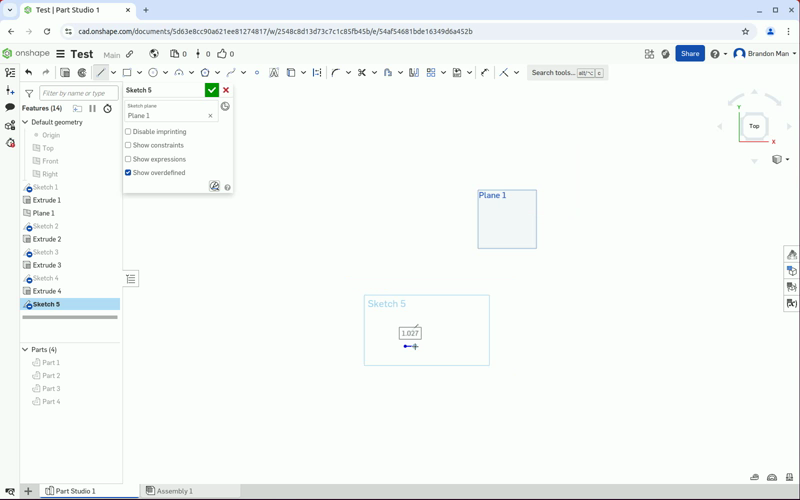
scroll(-6)
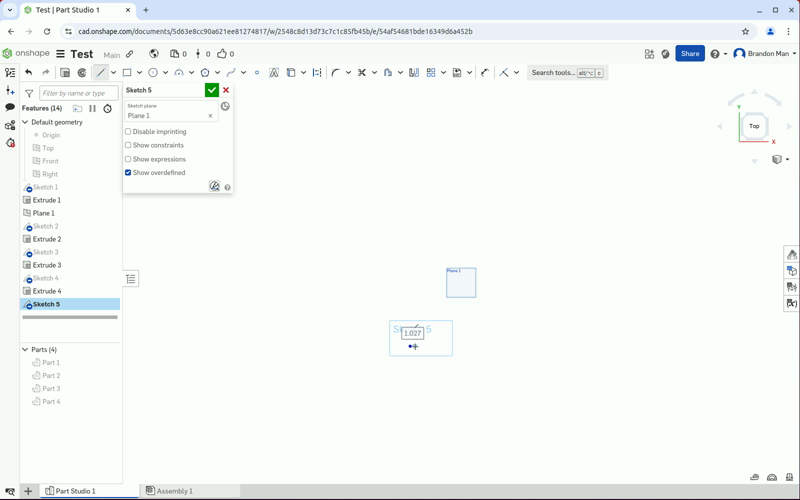
key_up(shift)
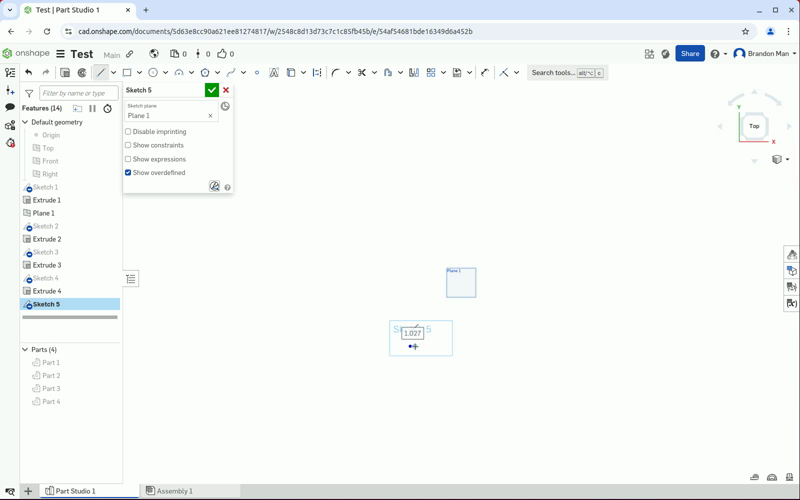
key_down(shift)
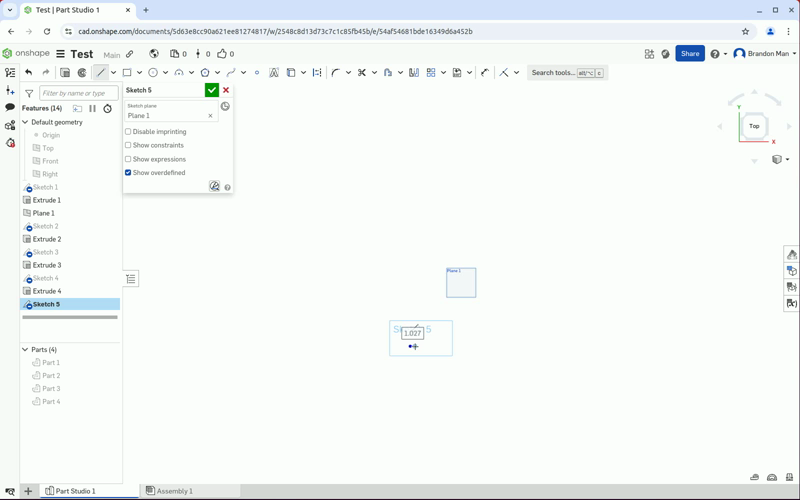
mouse_move(445, 346)
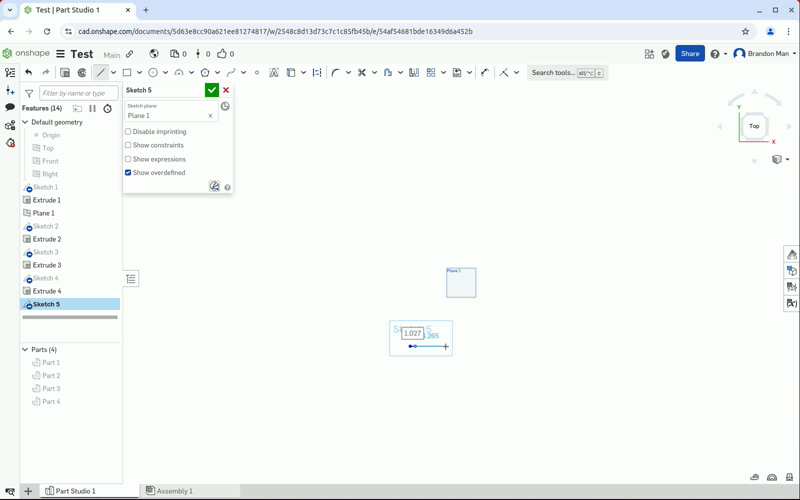
mouse_move(415, 297)
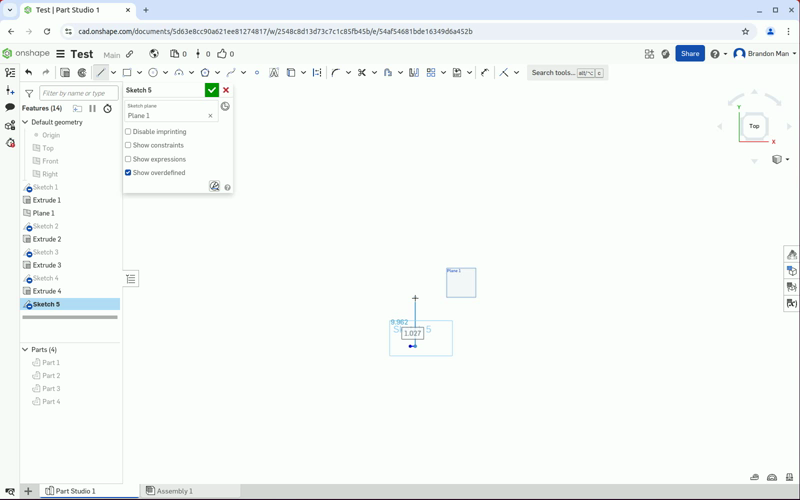
click(415, 297)
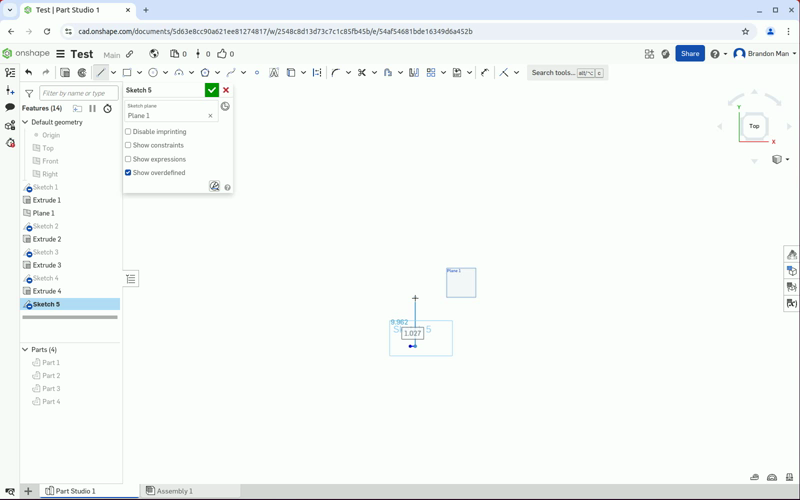
key_up(shift)
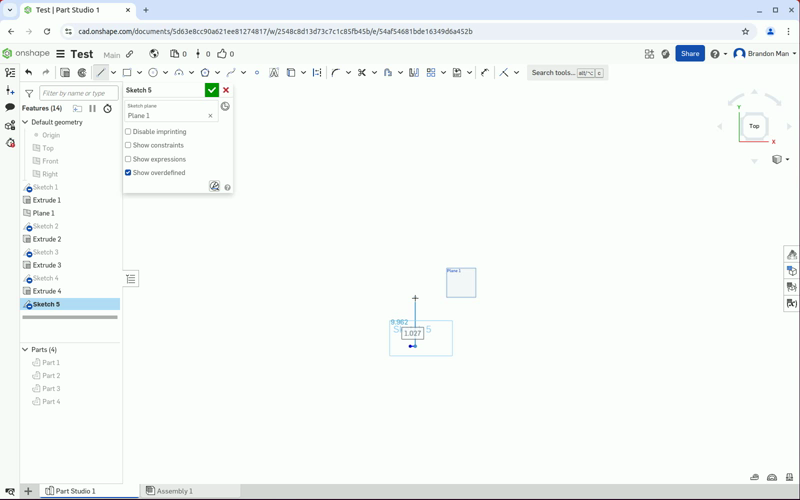
key_down(shift)
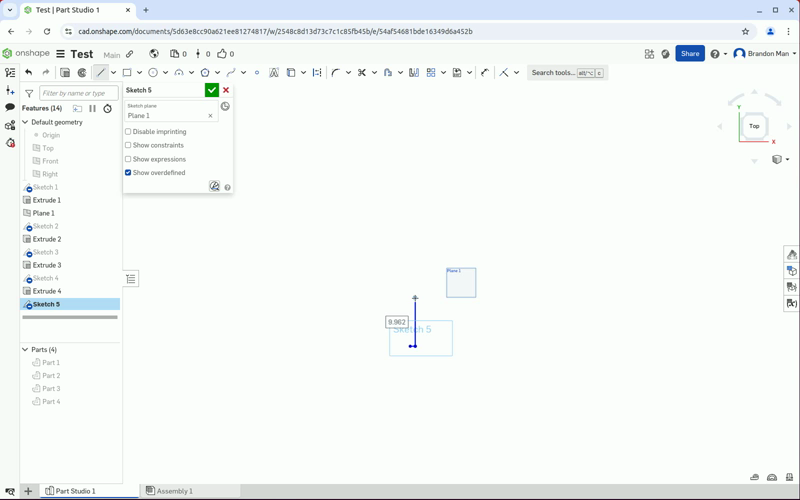
mouse_move(445, 297)
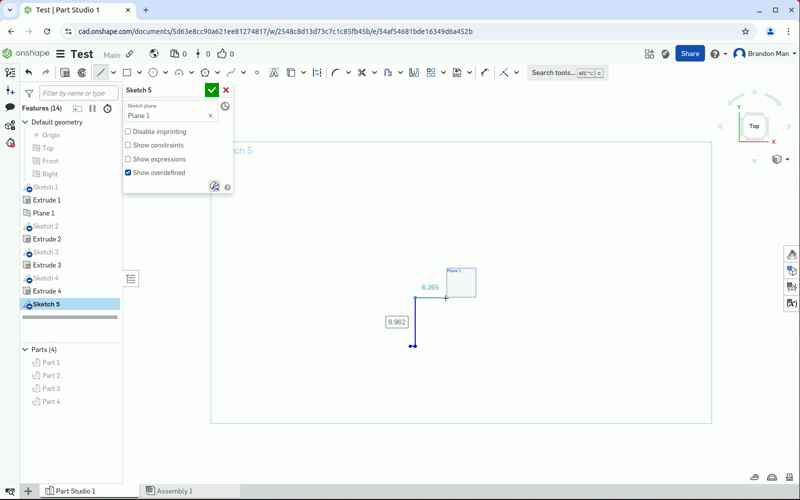
mouse_move(410, 297)
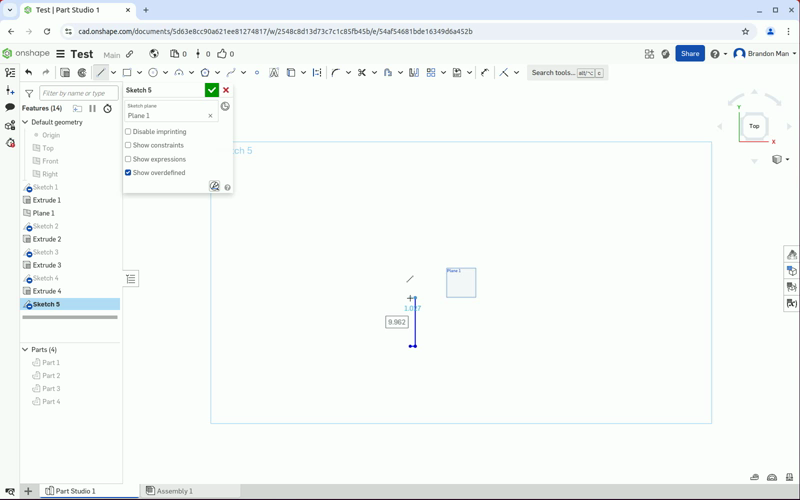
scroll(6)
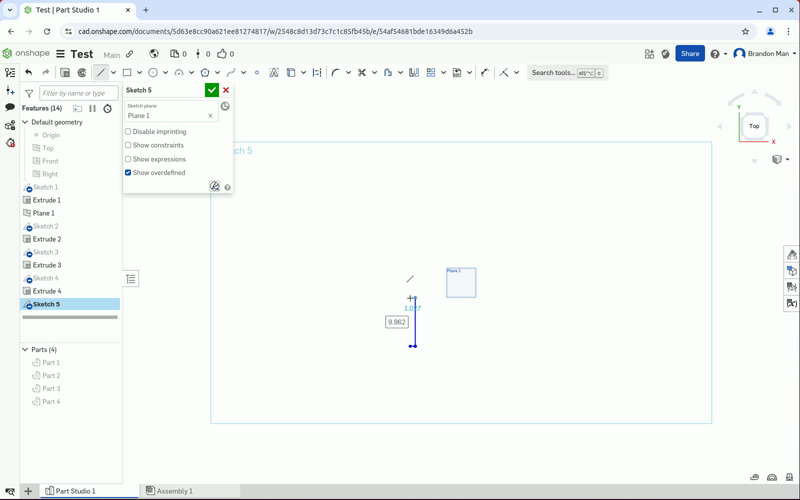
scroll(6)
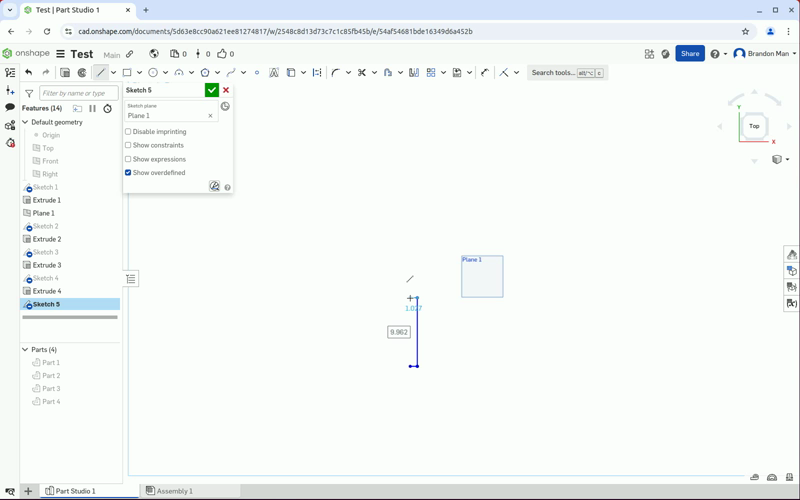
scroll(6)
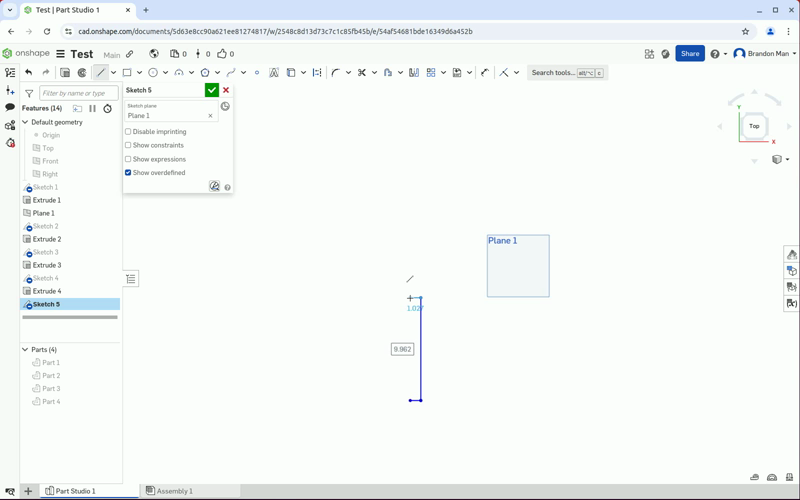
scroll(6)
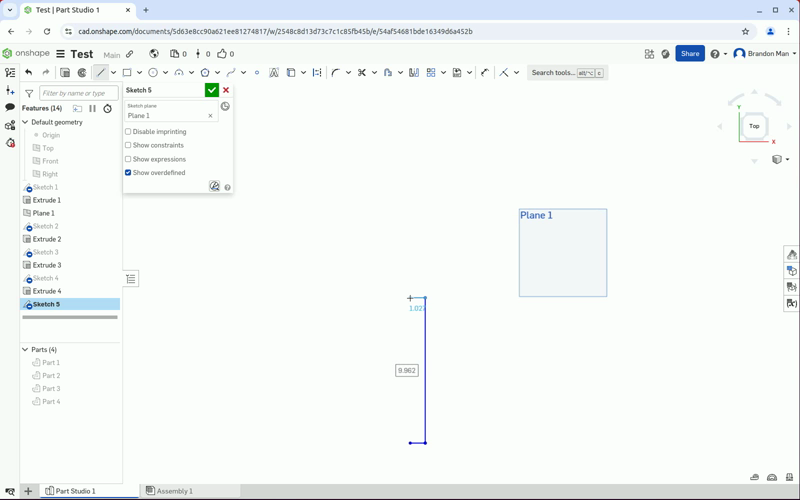
scroll(6)
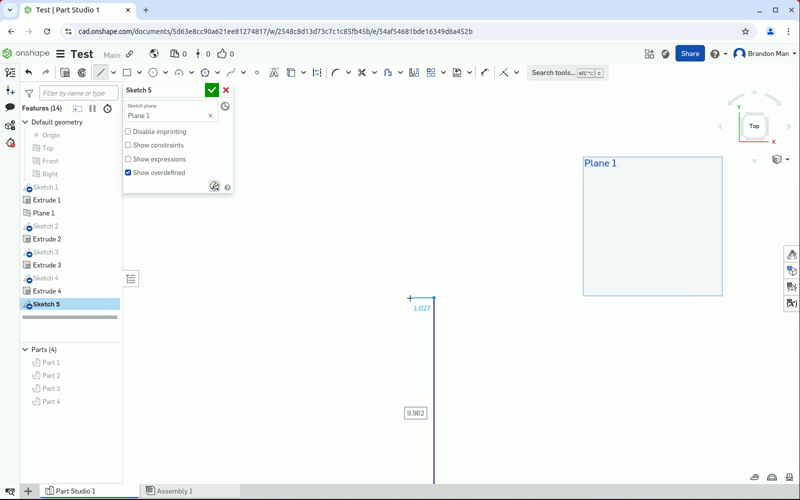
scroll(6)
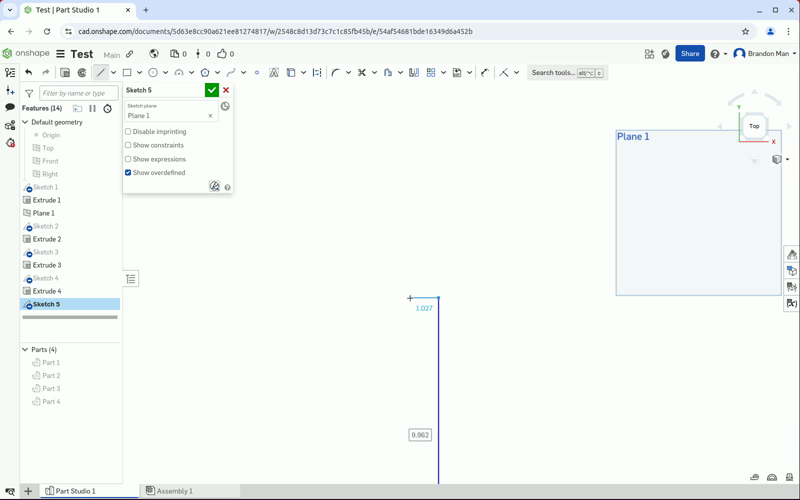
scroll(6)
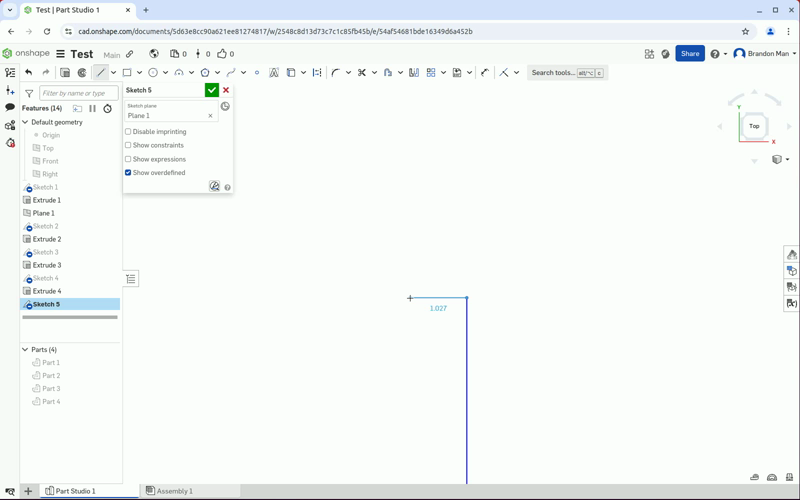
click(410, 297)
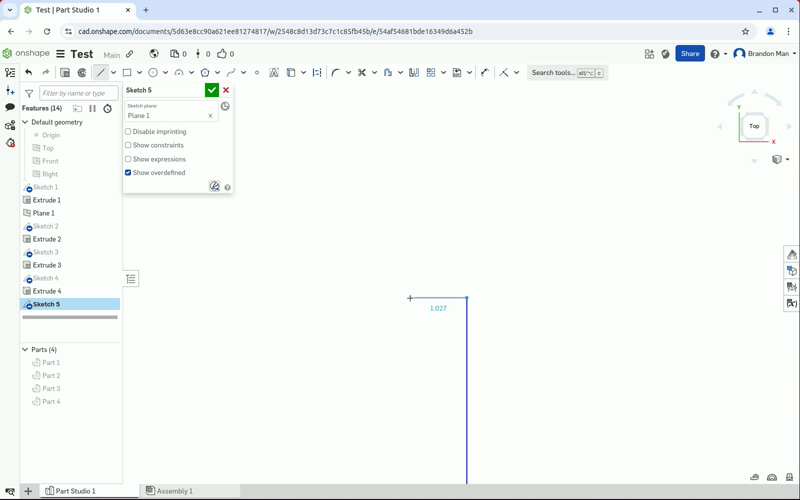
scroll(-6)
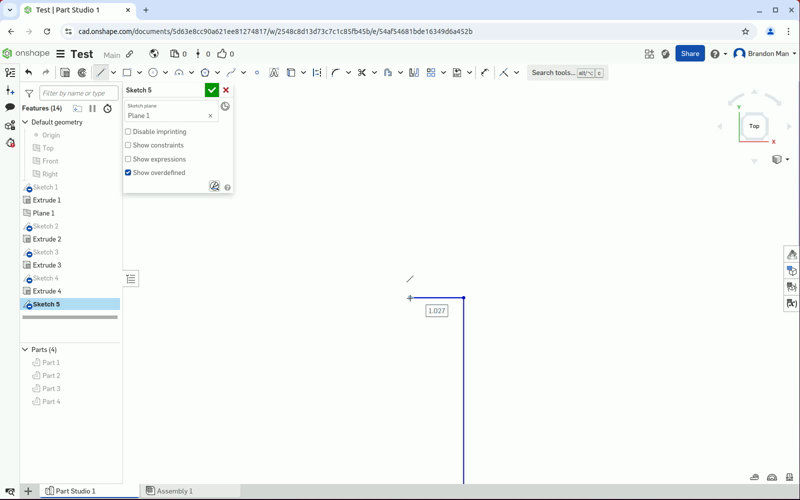
scroll(-6)
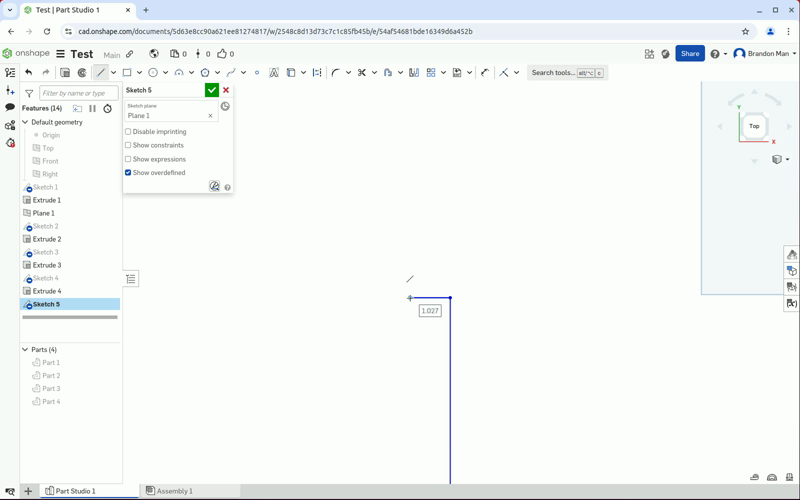
scroll(-6)
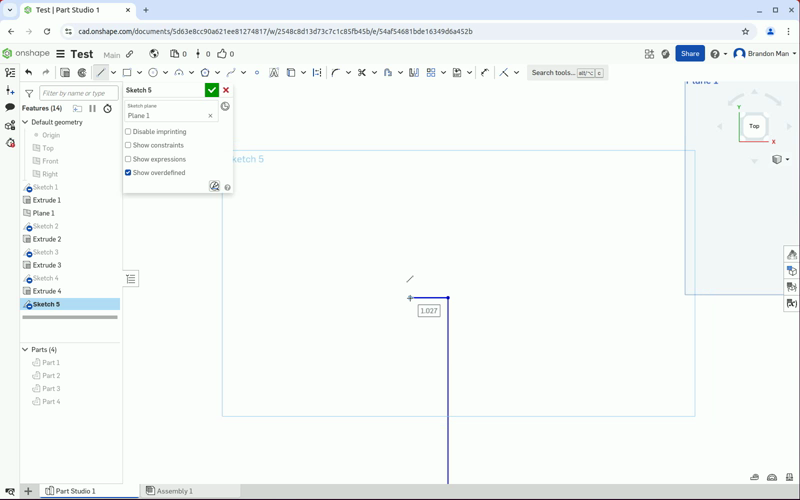
scroll(-6)
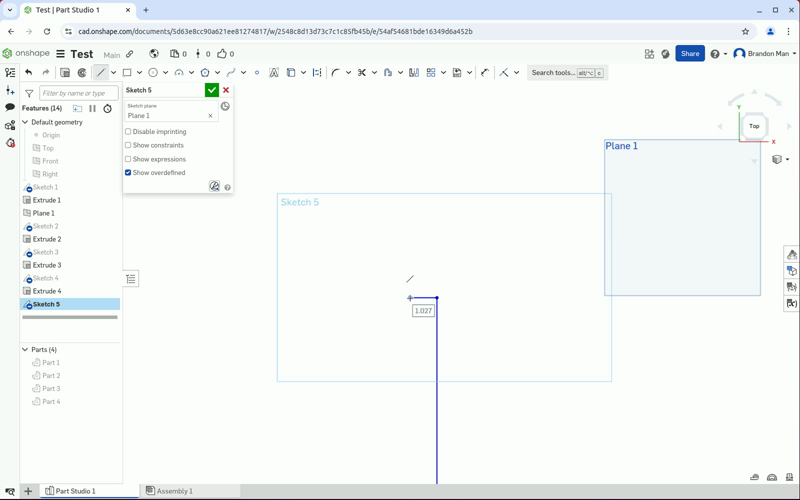
scroll(-6)
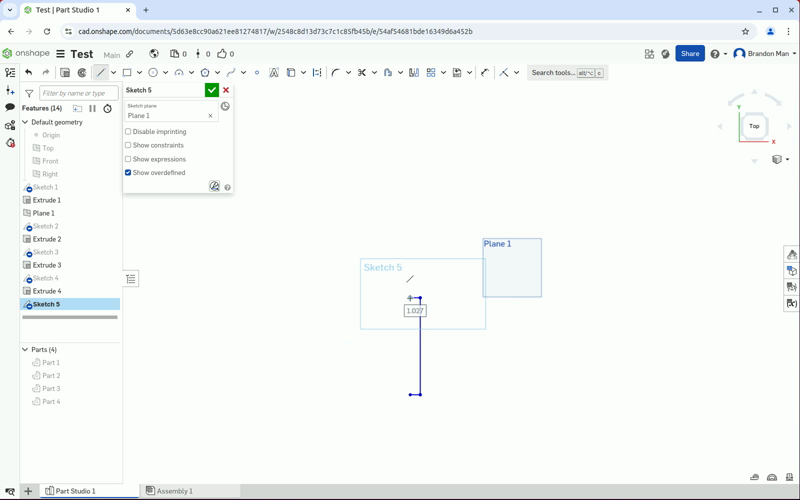
scroll(-6)
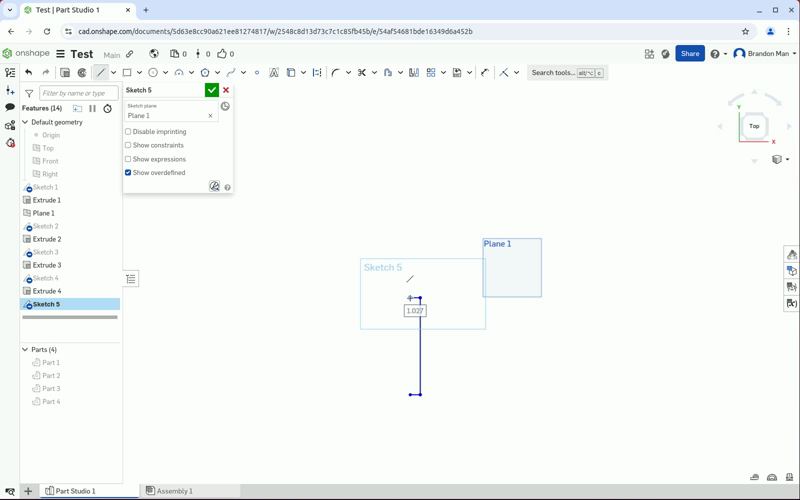
scroll(-6)
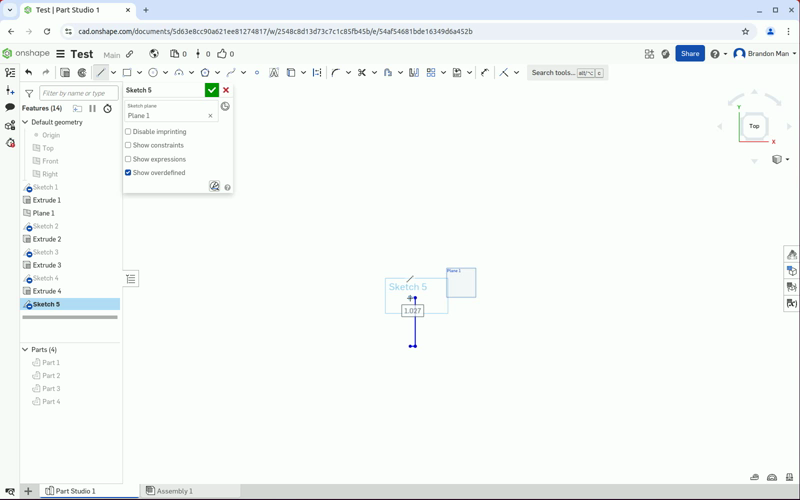
key_up(shift)
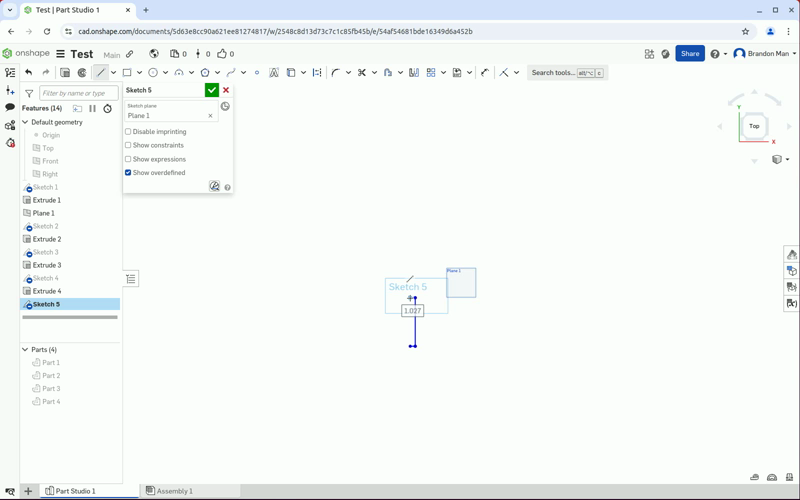
mouse_move(440, 297)
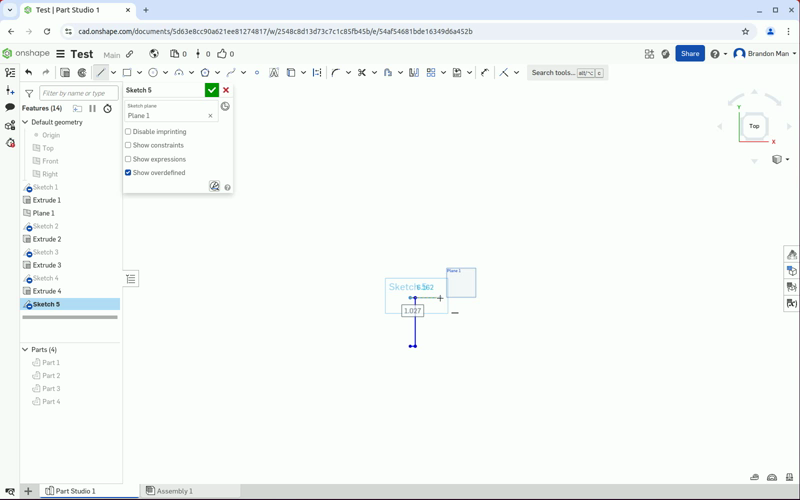
key_down(shift)
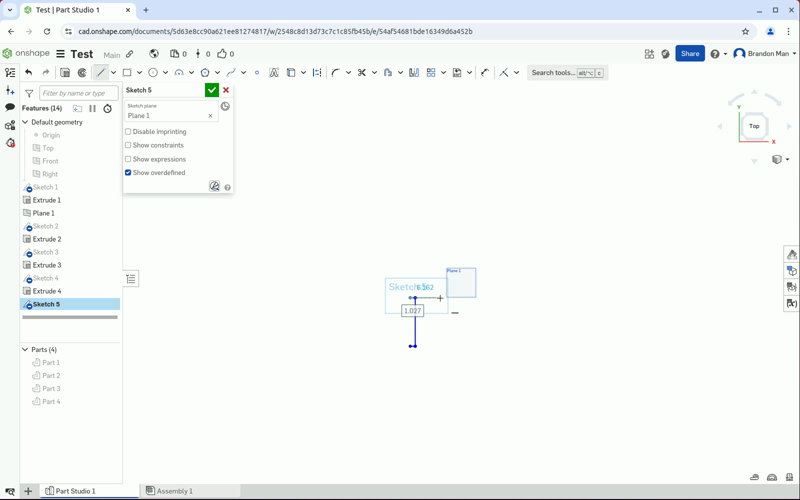
mouse_move(410, 346)
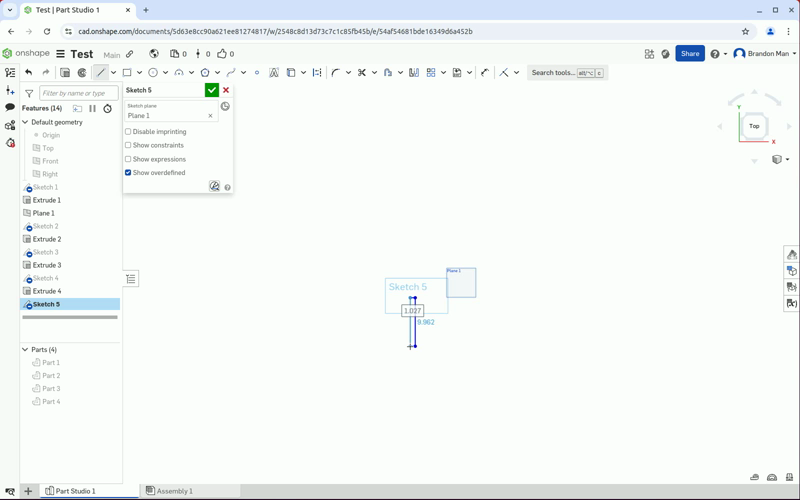
key_up(shift)
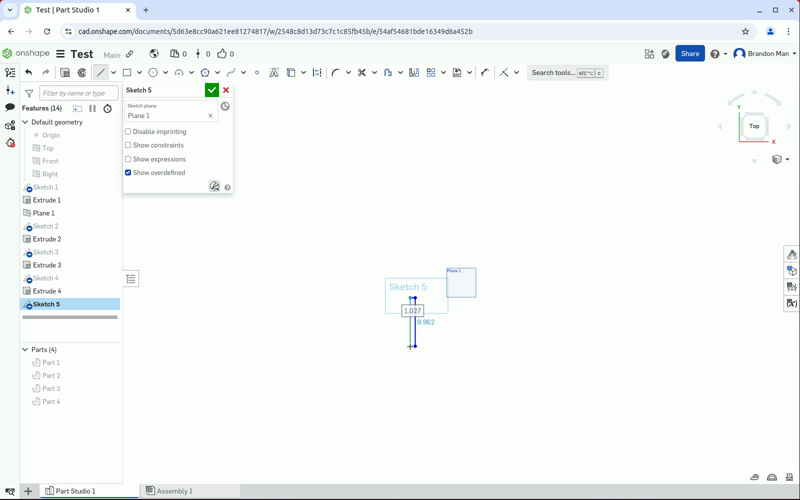
click(410, 346)
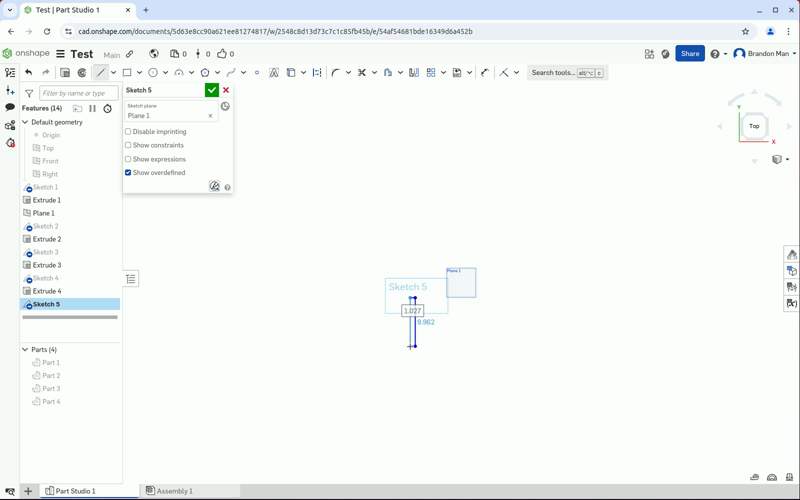
key(esc)
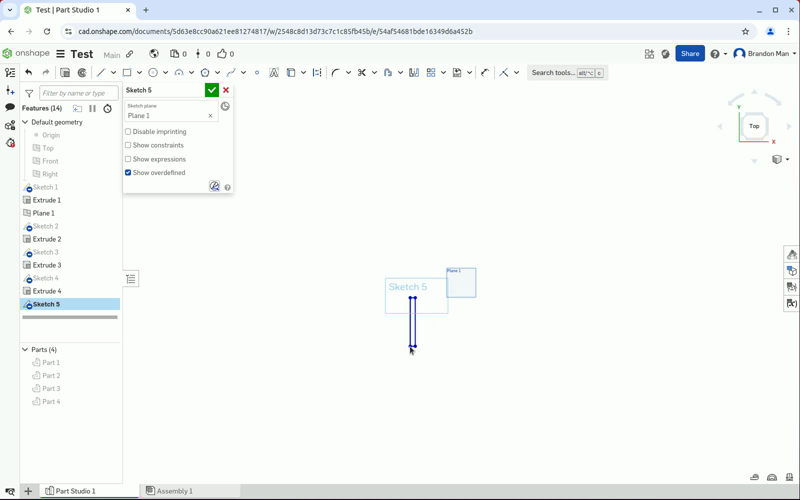
mouse_move(414, 328)
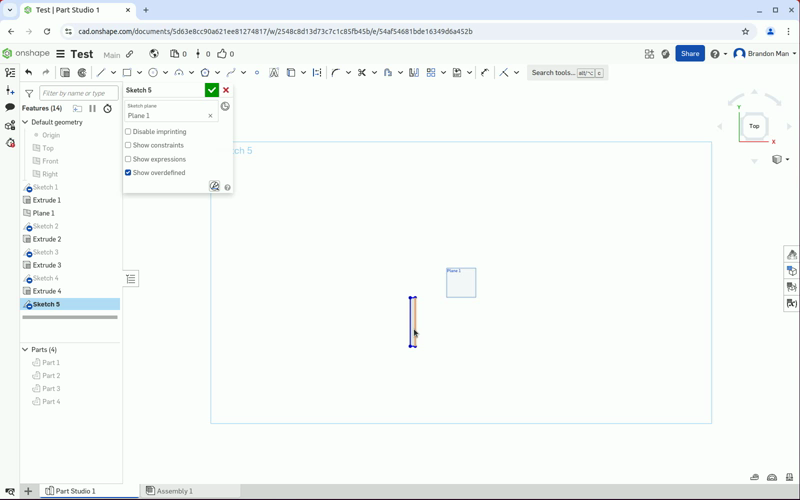
scroll(6)
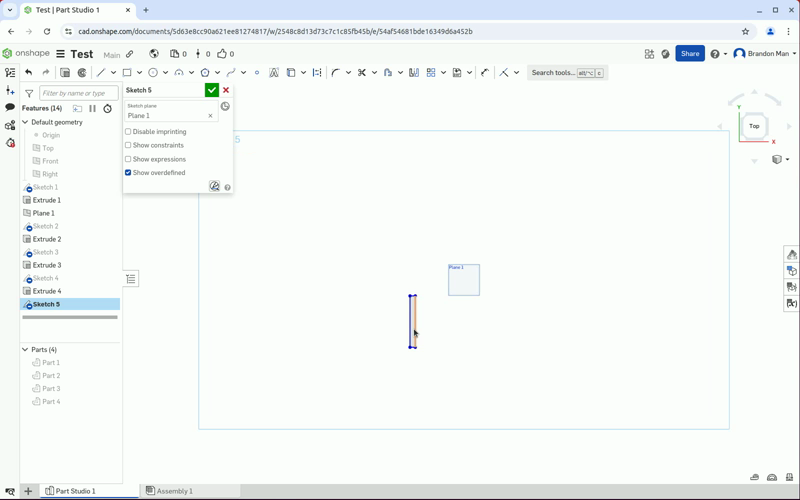
scroll(6)
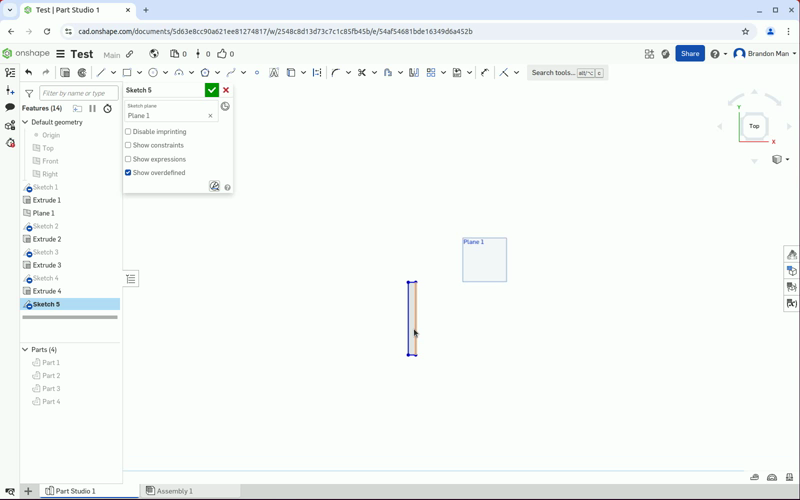
scroll(6)
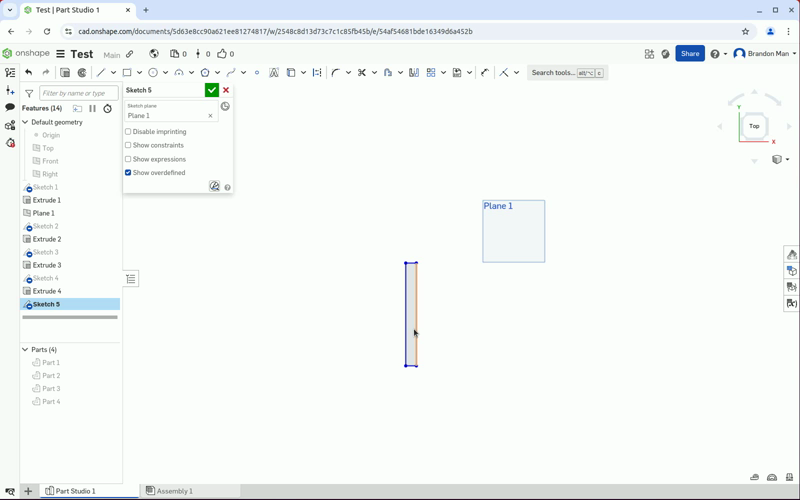
scroll(6)
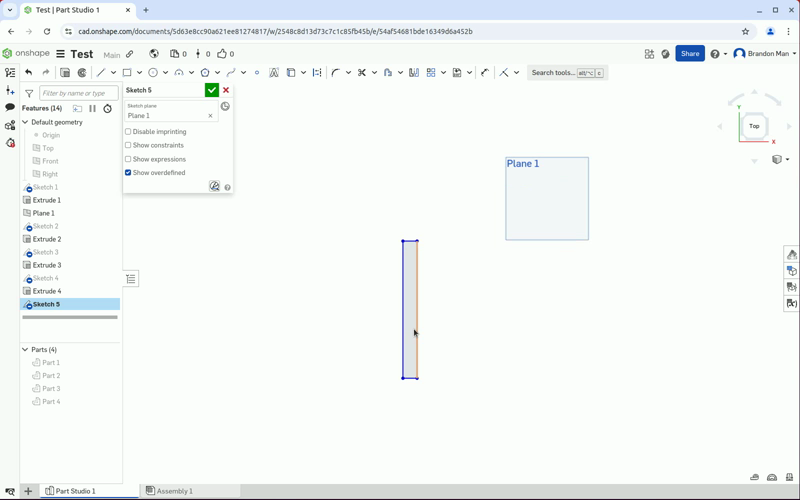
scroll(6)
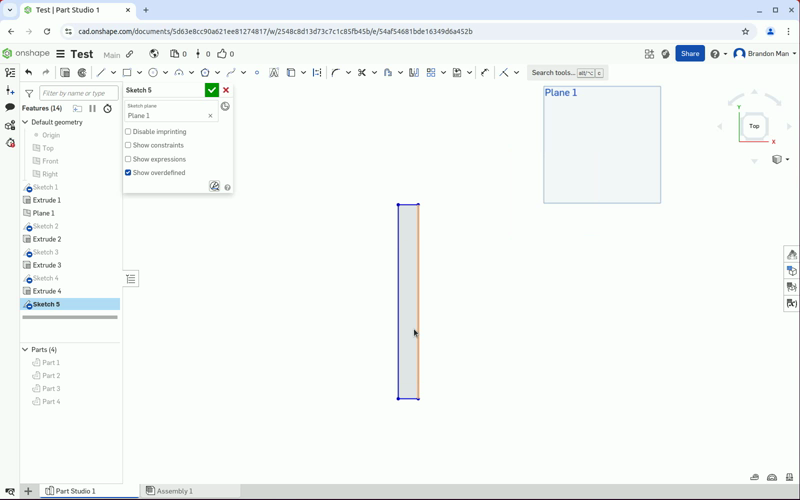
scroll(6)
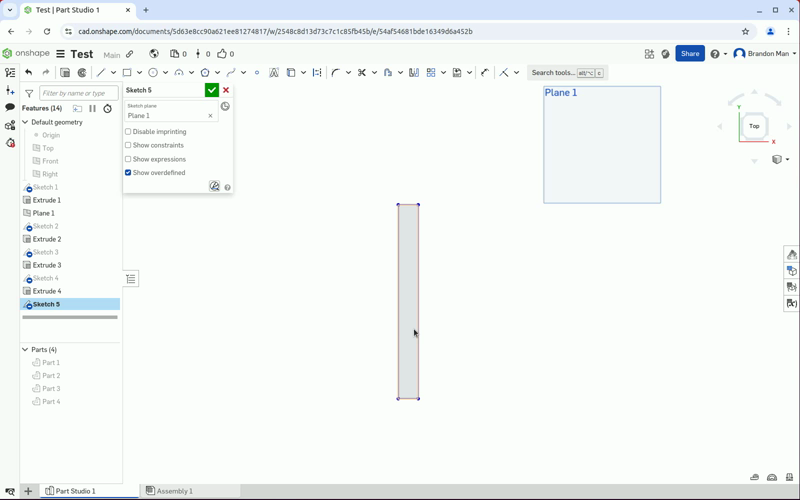
scroll(6)
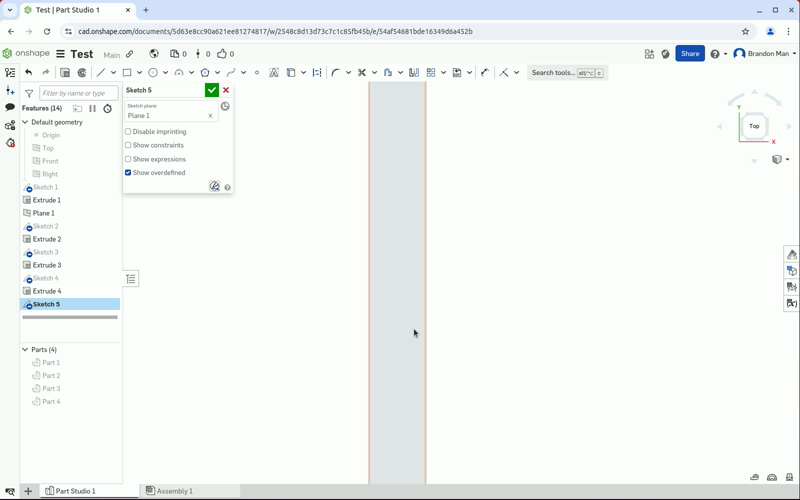
click(414, 328)
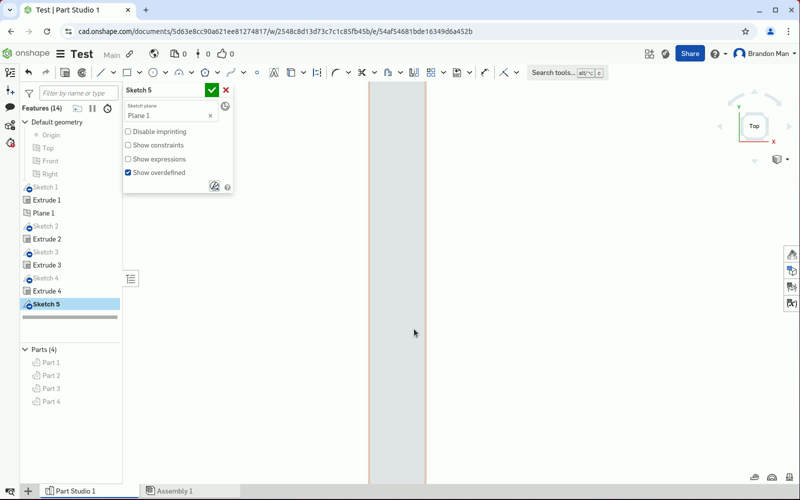
scroll(-6)
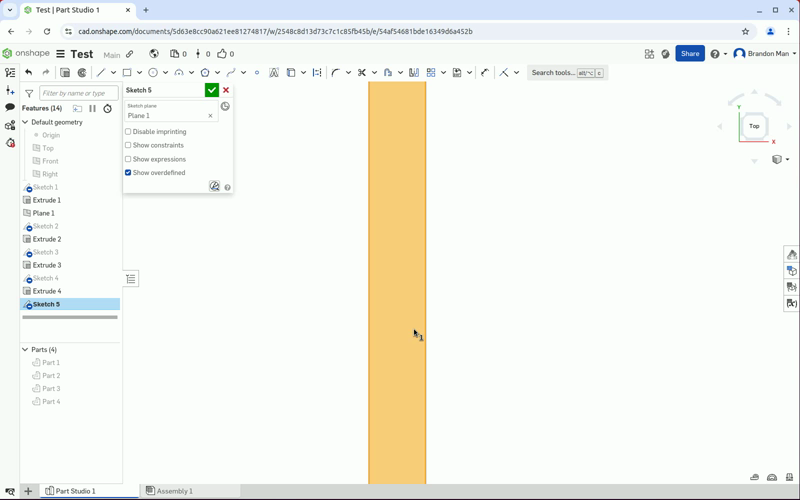
scroll(-6)
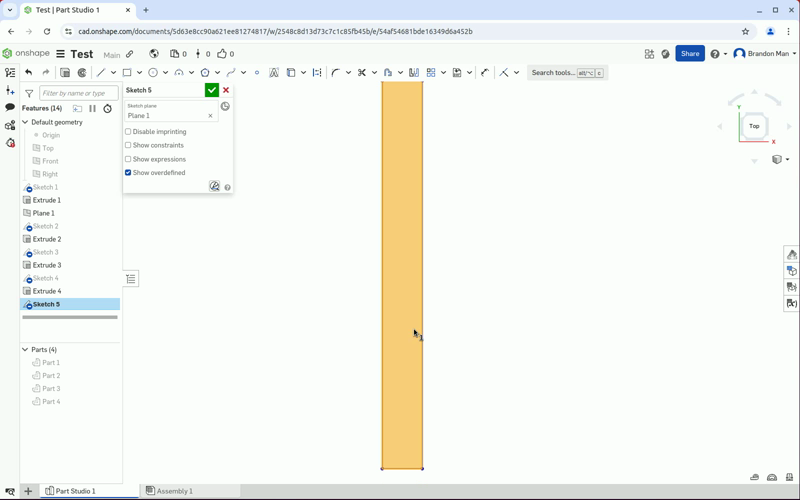
scroll(-6)
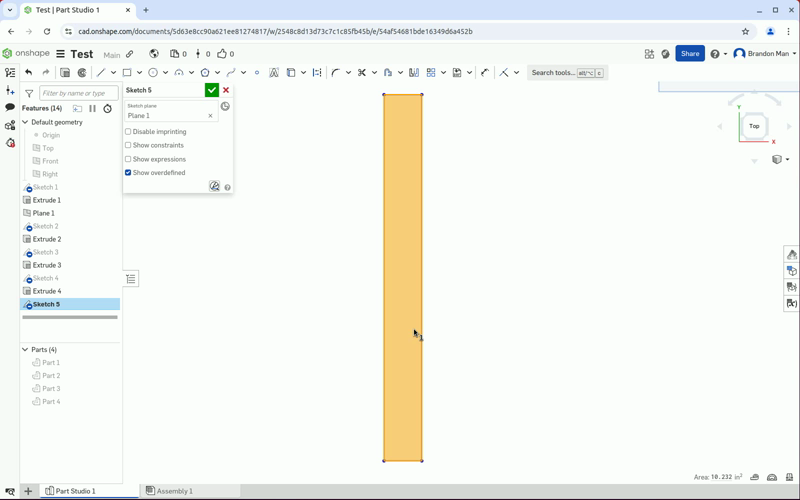
scroll(-6)
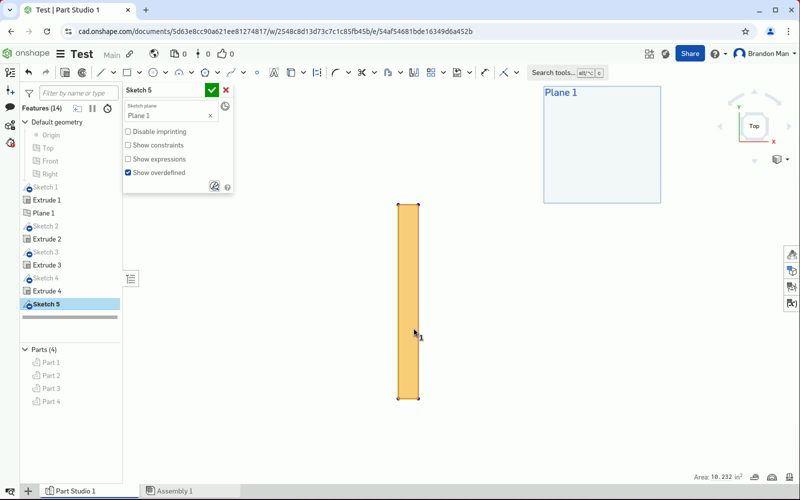
scroll(-6)
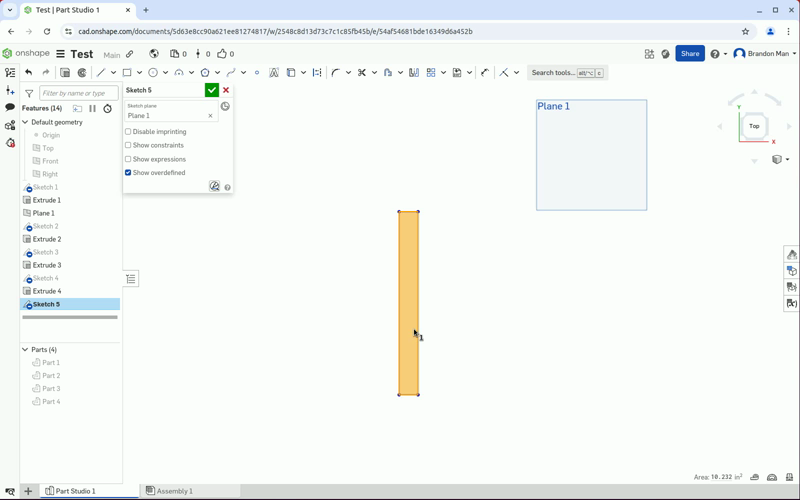
scroll(-6)
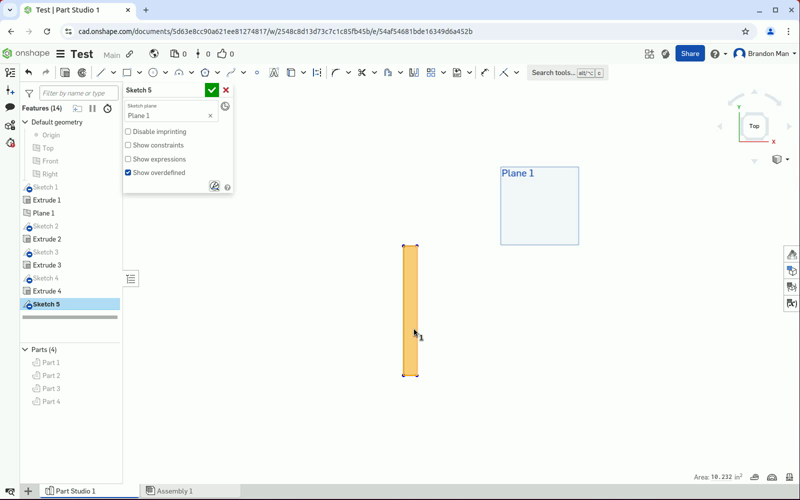
scroll(-6)
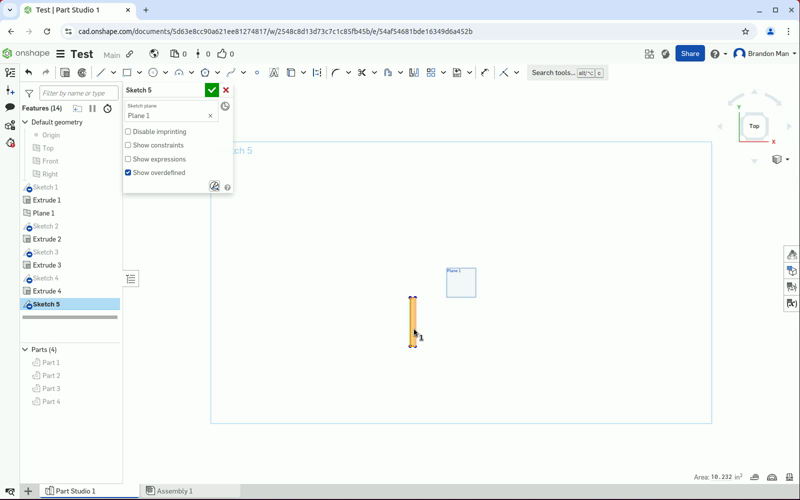
mouse_move(73, 352)
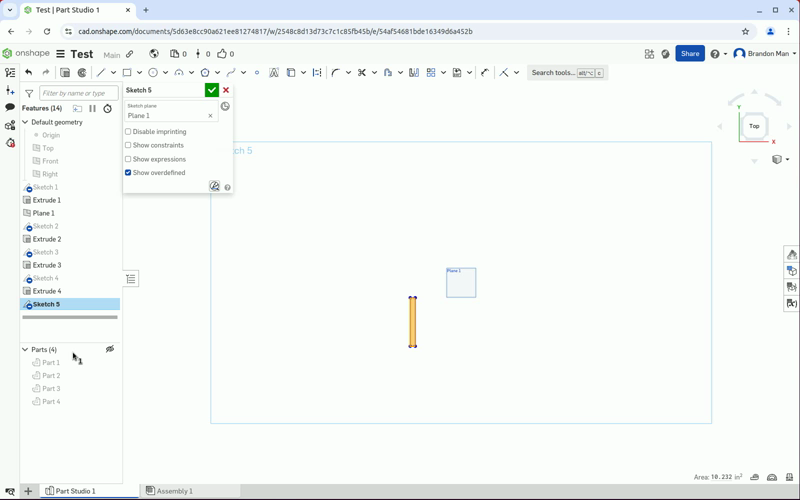
key(shift+y)
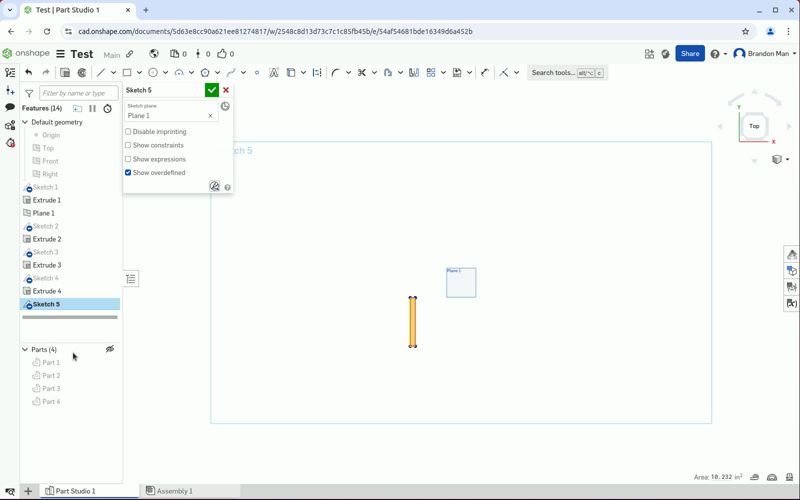
key(shift+e)
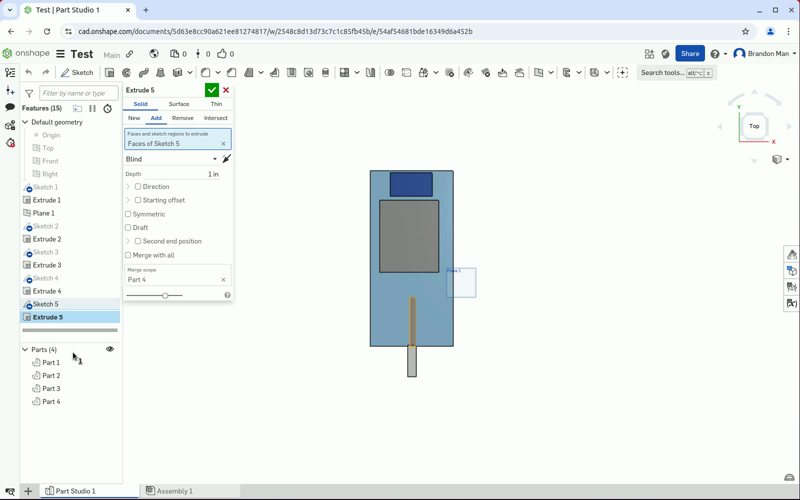
mouse_move(143, 106)
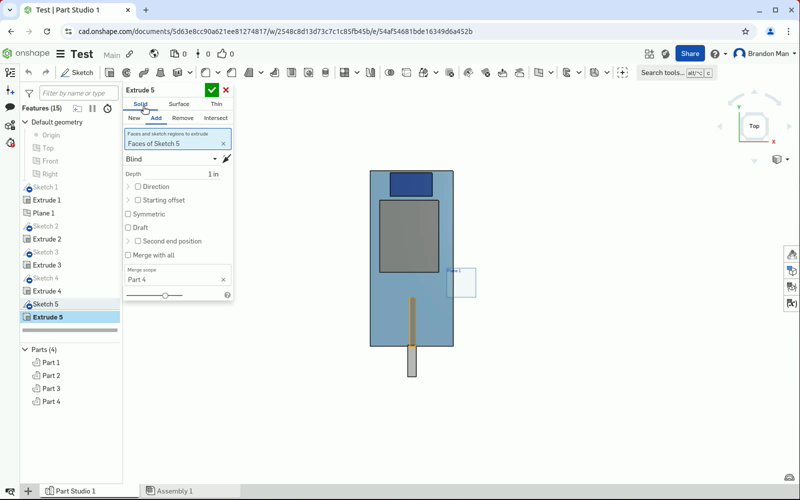
click(143, 106)
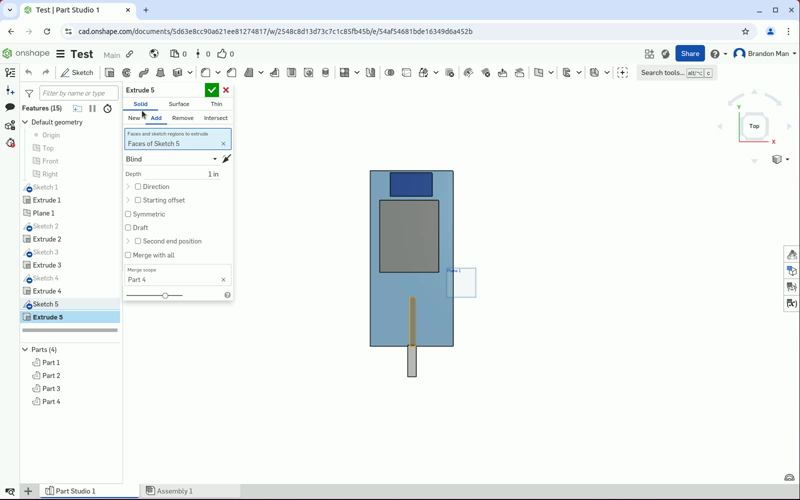
mouse_move(137, 120)
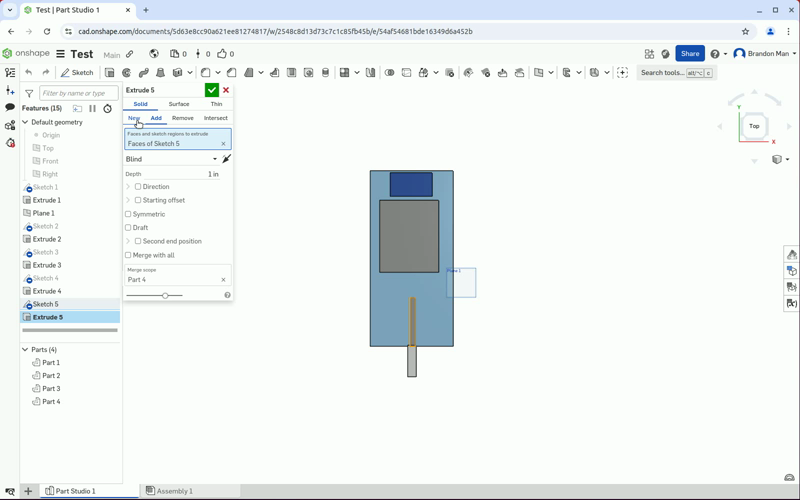
click(137, 120)
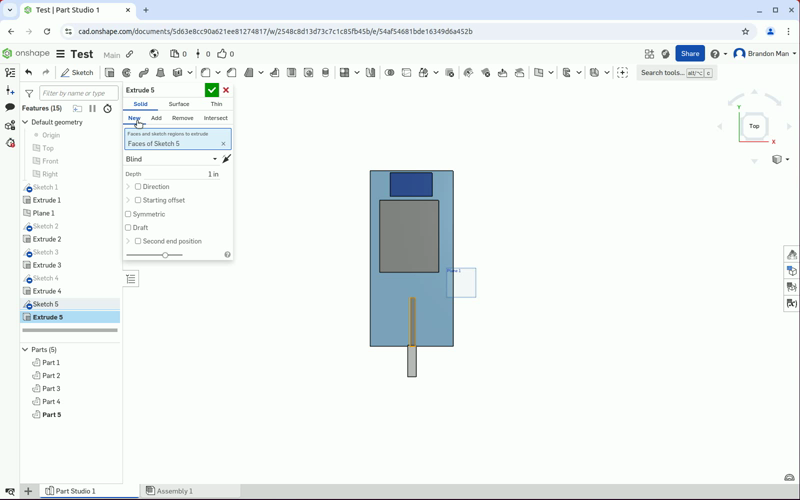
key(tab, 4)
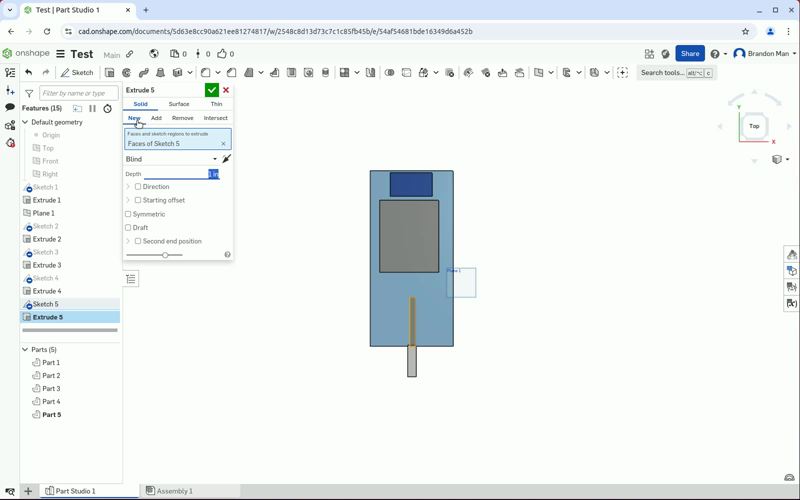
text(3.37)
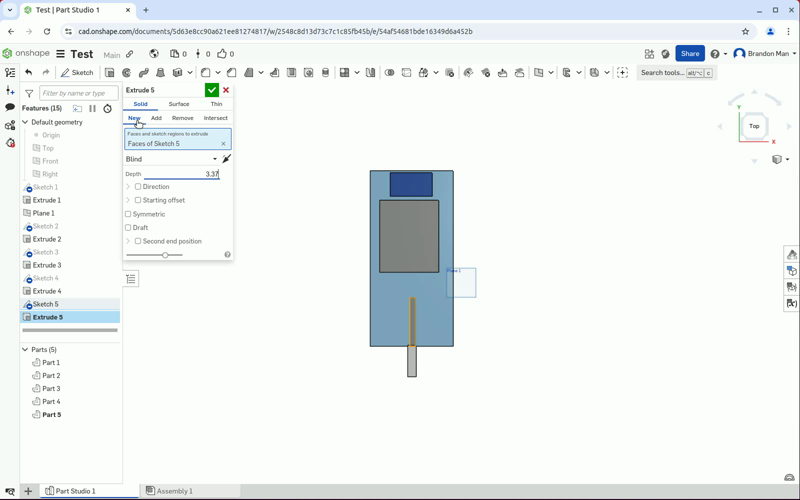
key(enter)
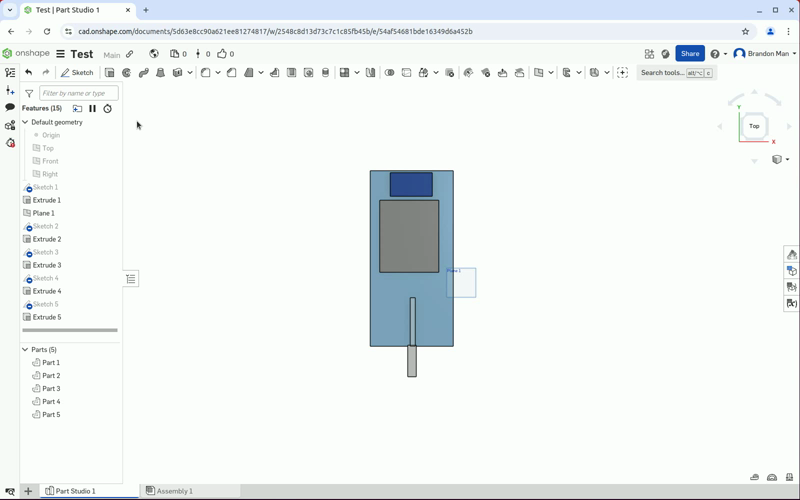
key(shift+h)
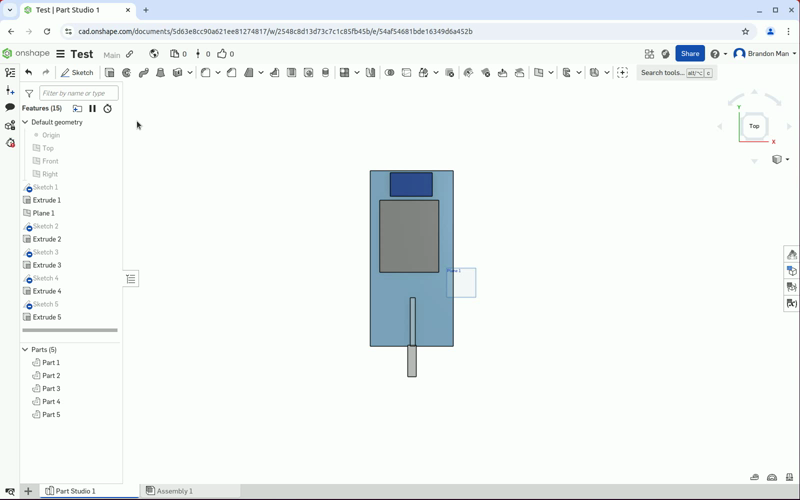
key(shift+h)
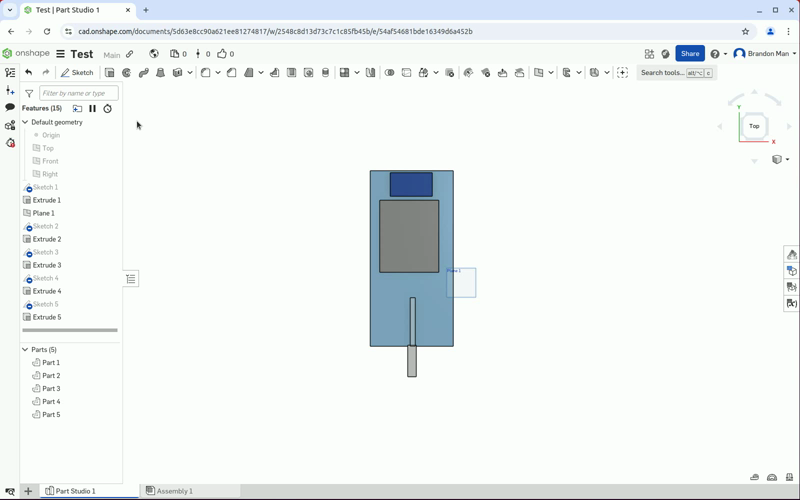
mouse_move(73, 189)
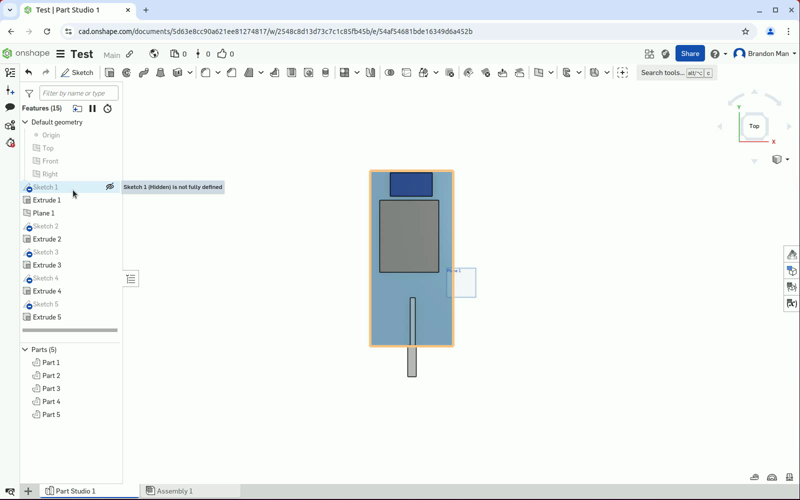
click(73, 189)
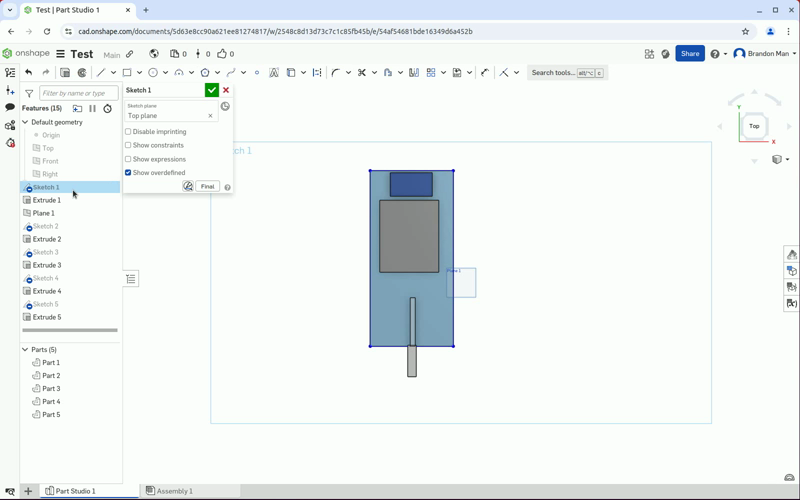
mouse_move(229, 92)
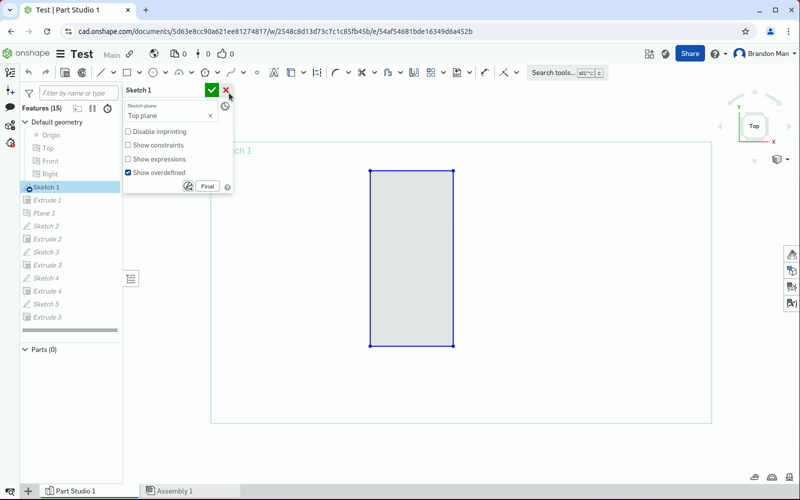
click(229, 92)
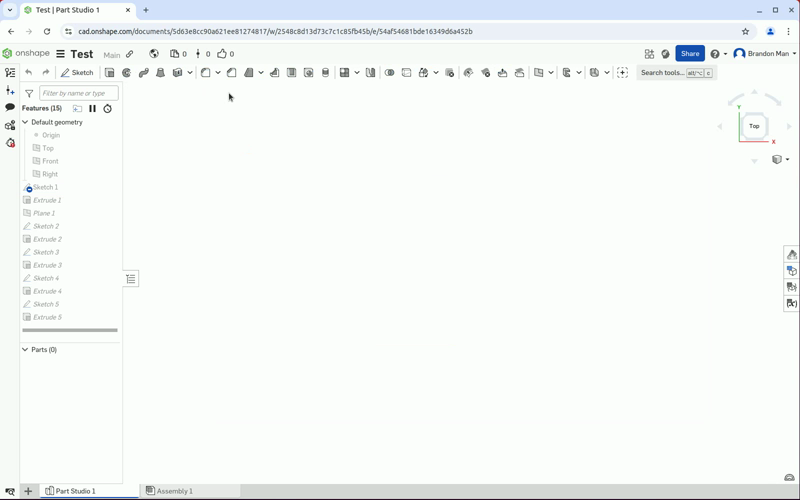
key(shift+s)
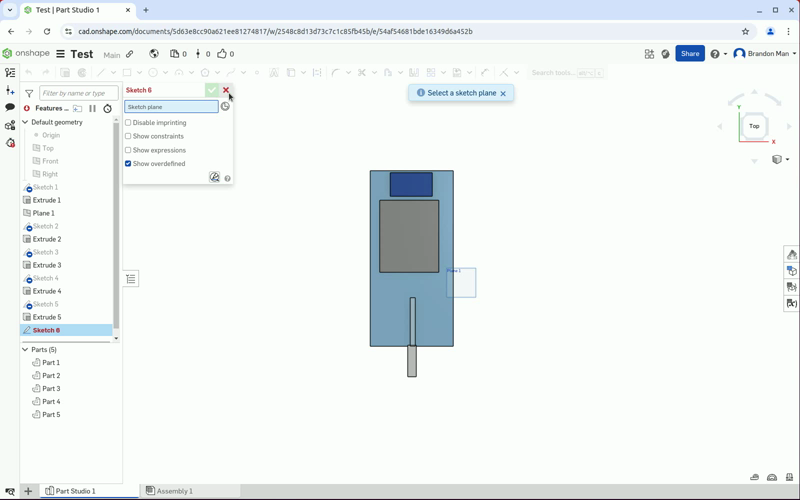
mouse_move(69, 215)
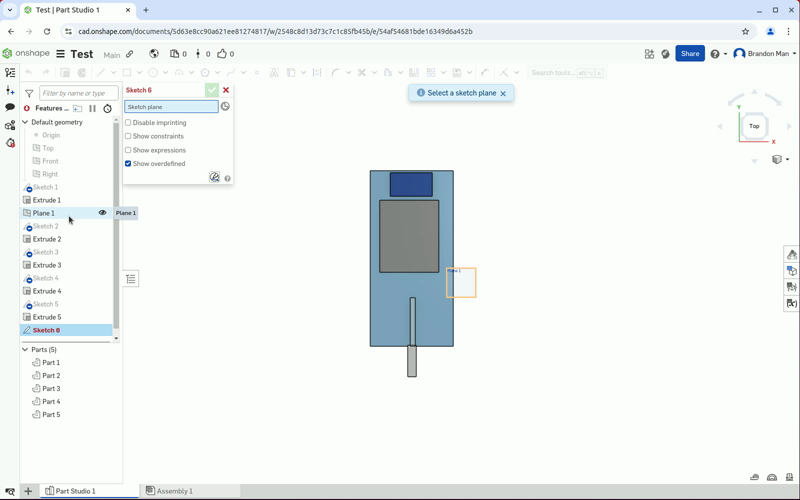
click(69, 215)
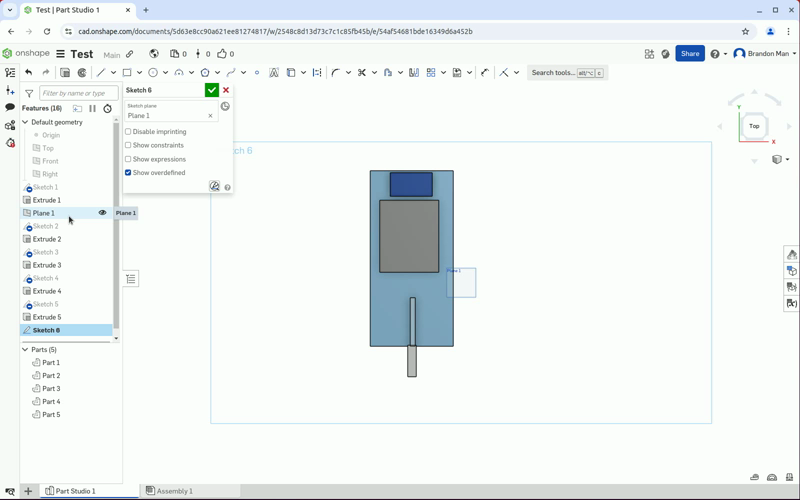
mouse_move(73, 352)
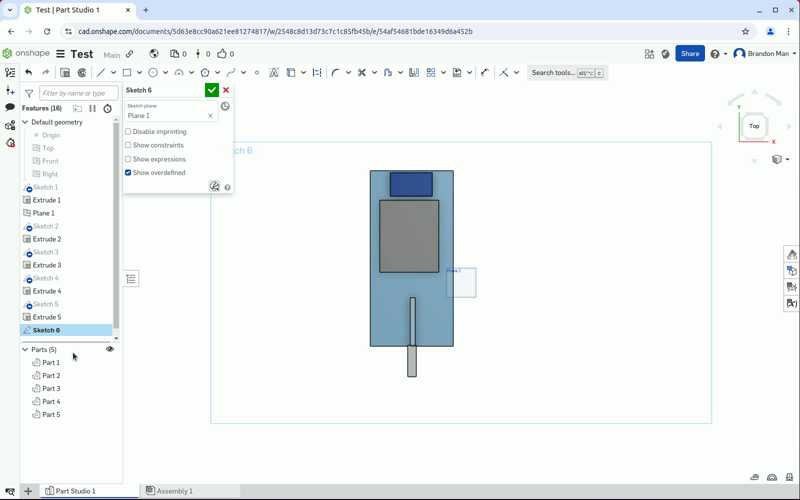
key(y)
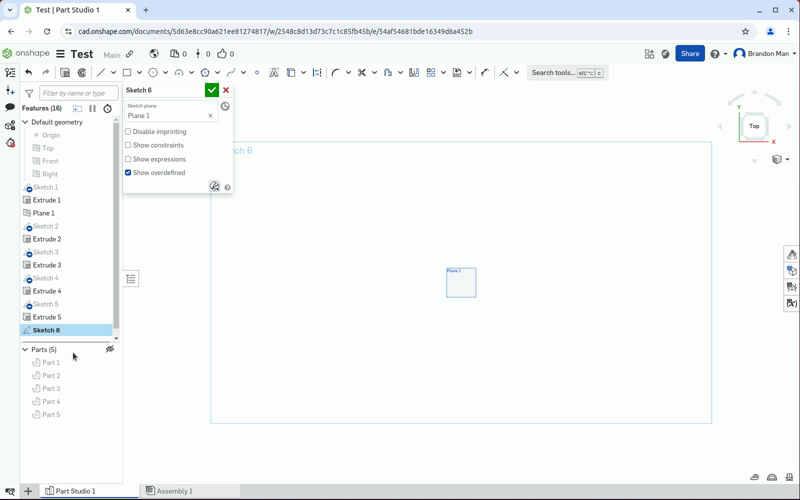
key(l)
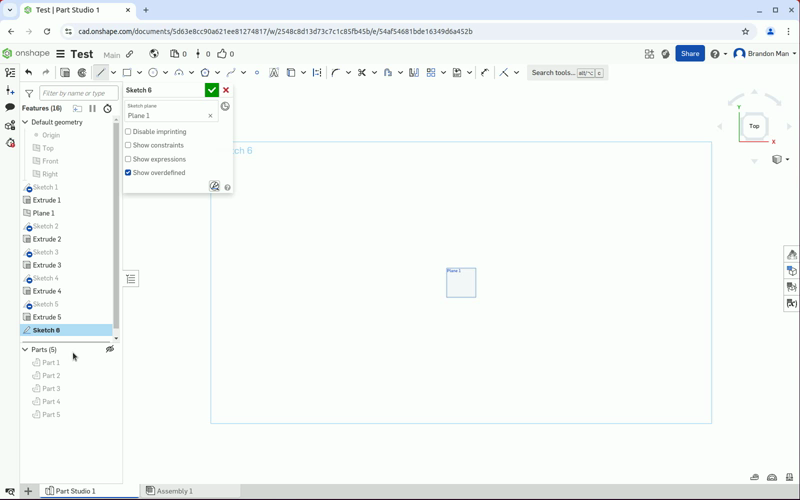
key_down(shift)
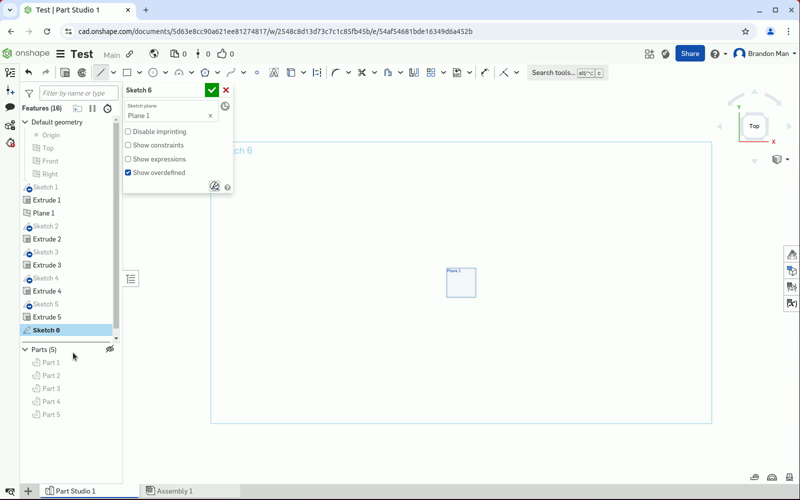
mouse_move(407, 346)
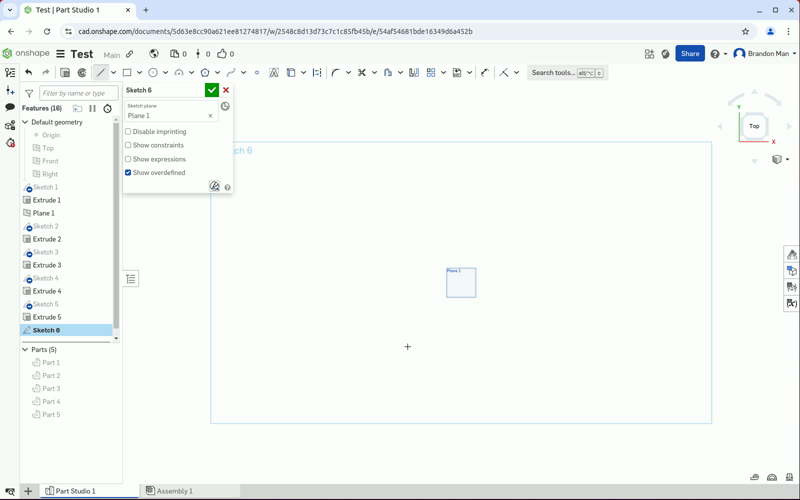
click(407, 346)
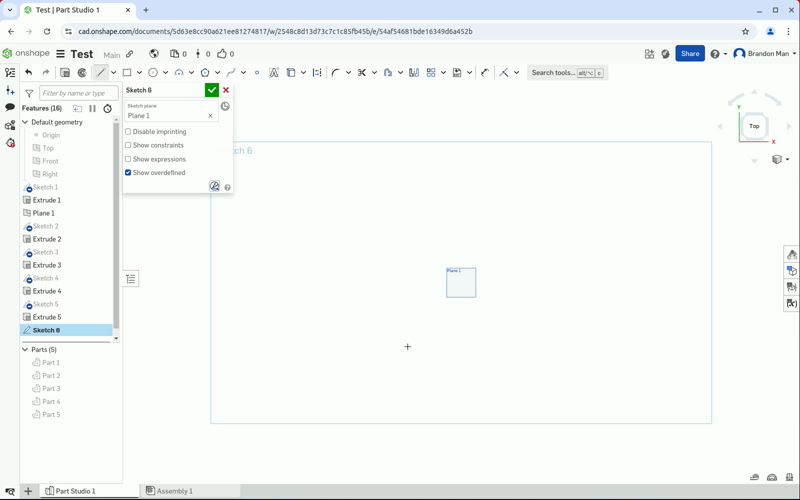
key_up(shift)
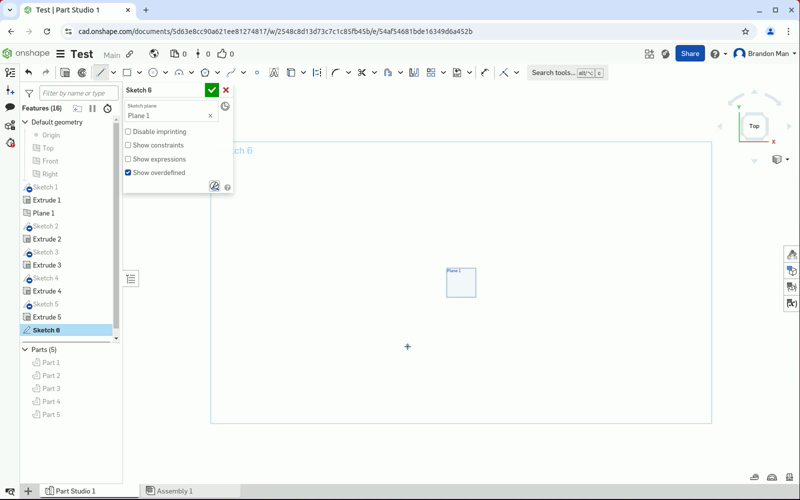
key_down(shift)
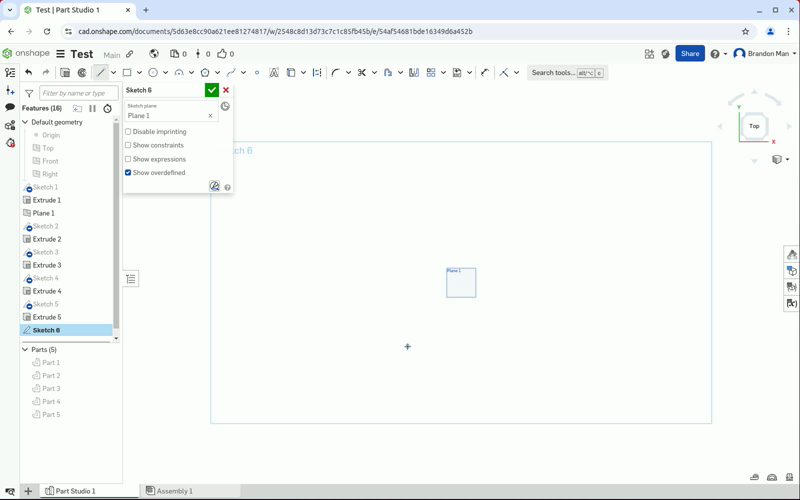
mouse_move(437, 346)
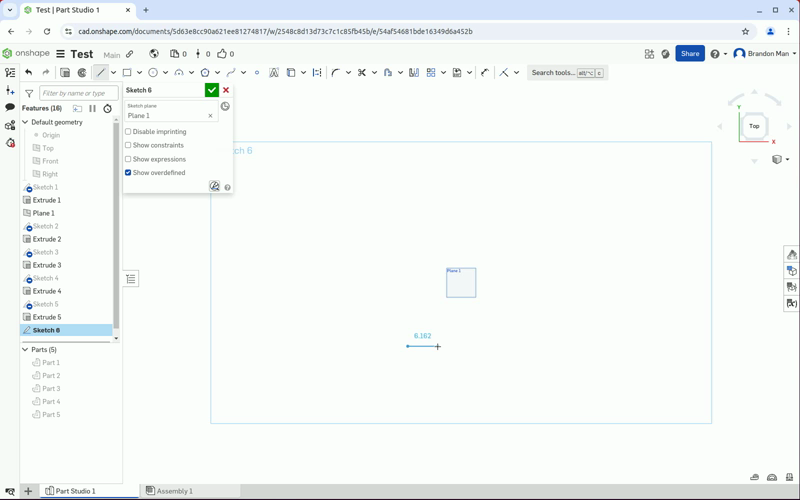
mouse_move(410, 346)
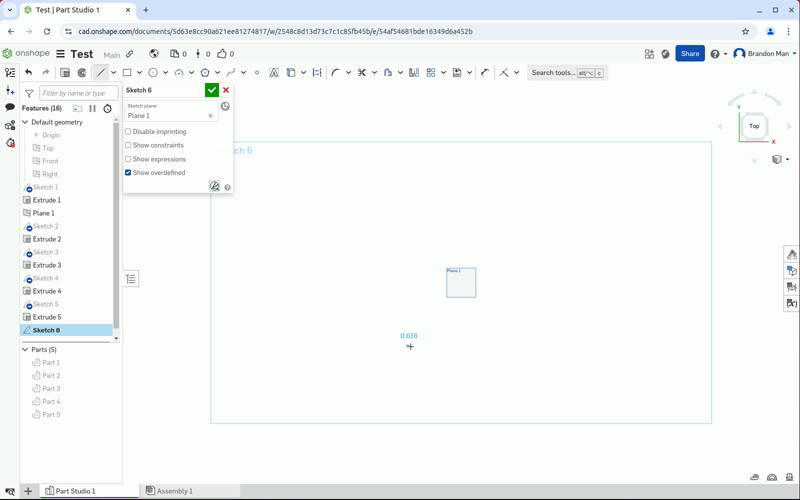
scroll(6)
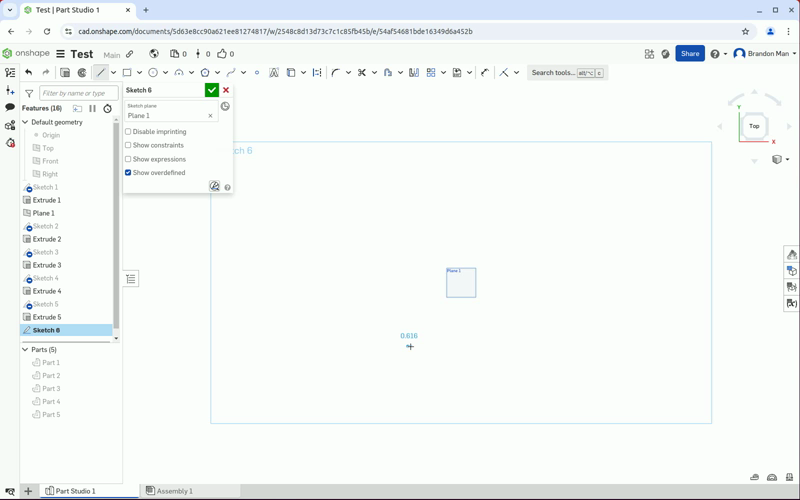
scroll(6)
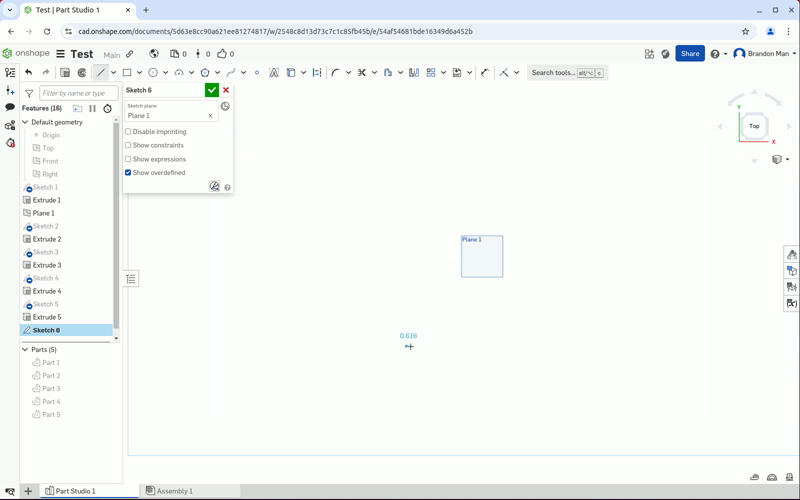
scroll(6)
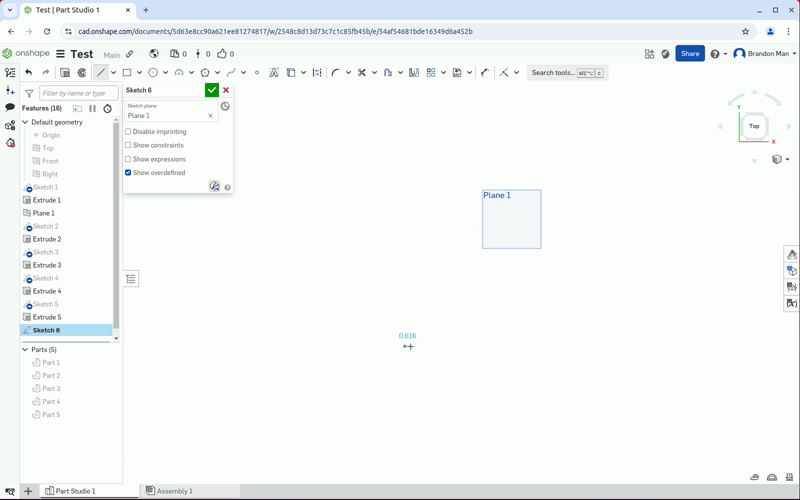
scroll(6)
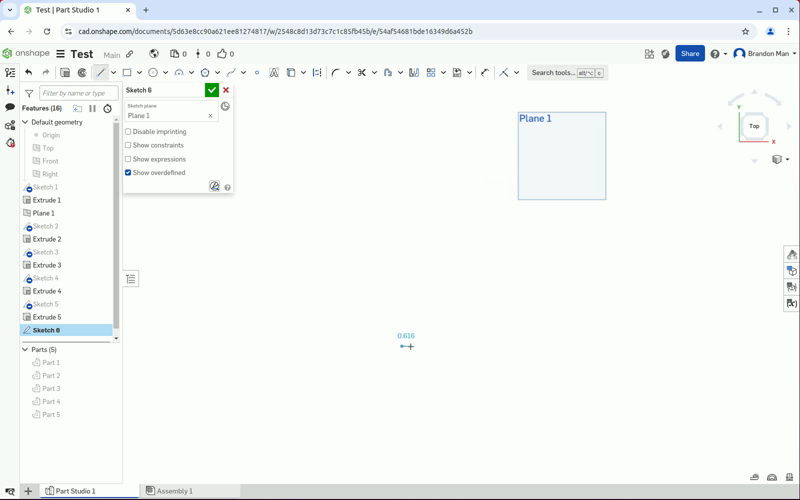
scroll(6)
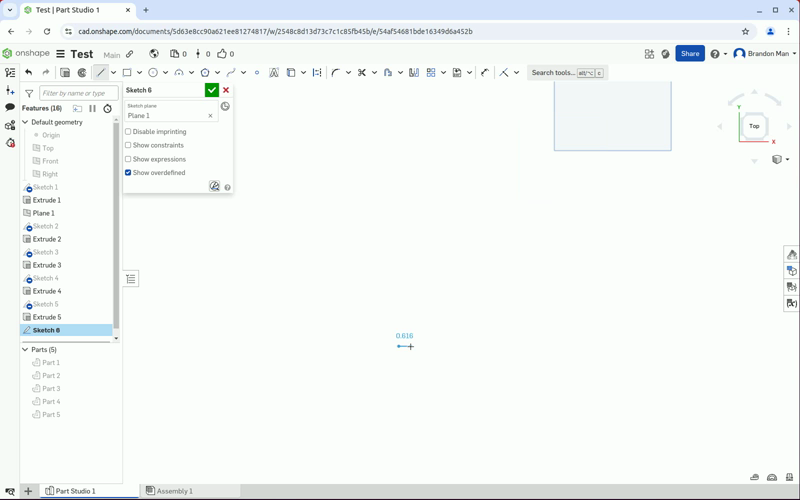
scroll(6)
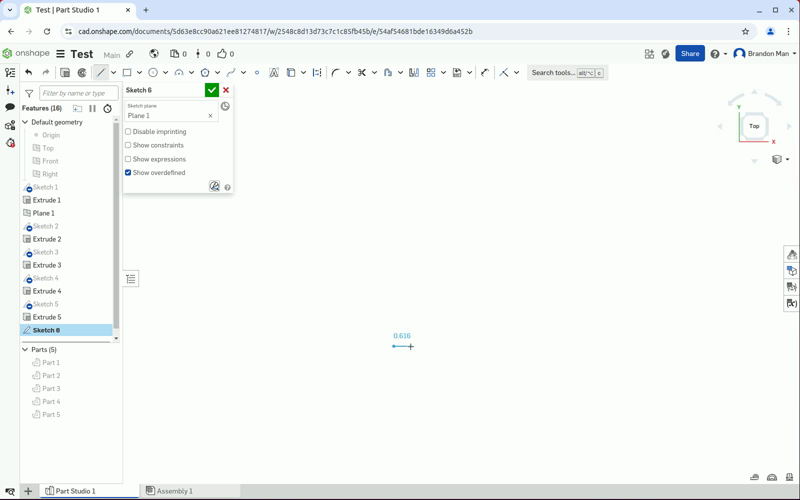
scroll(6)
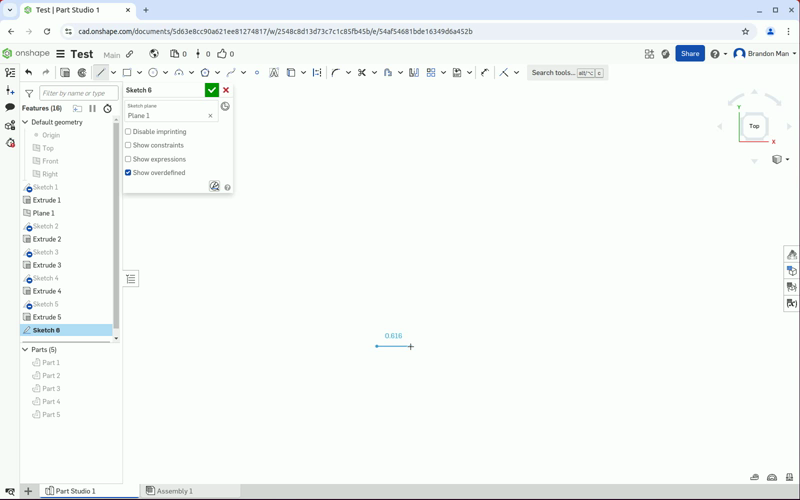
click(410, 346)
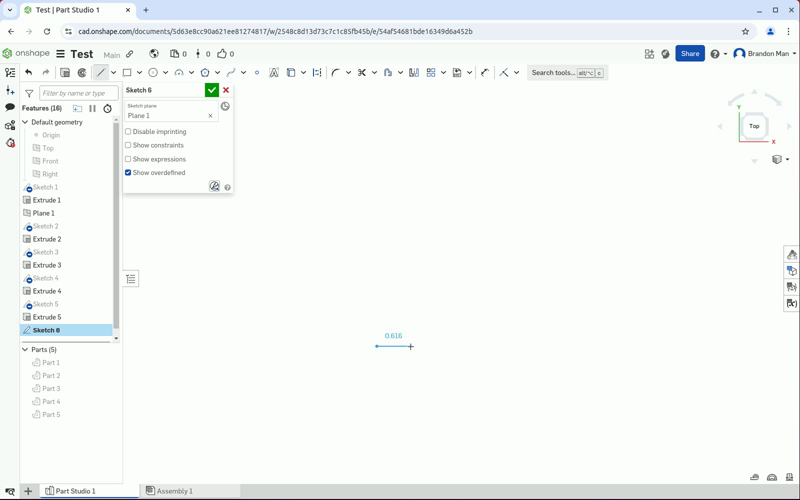
scroll(-6)
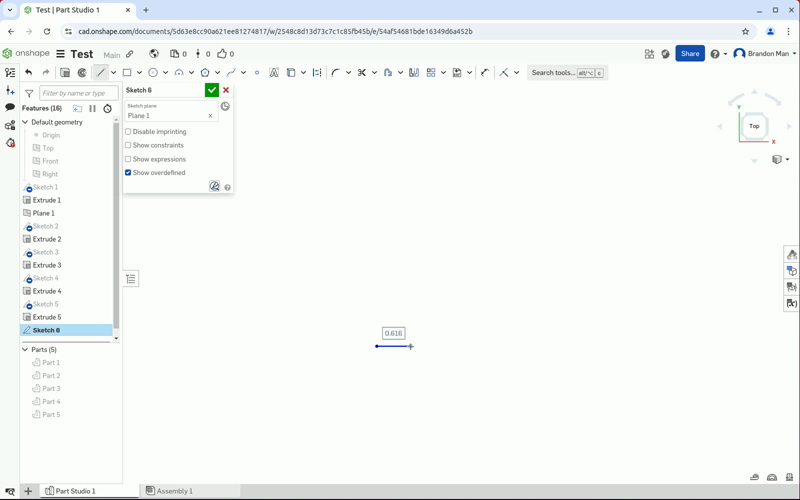
scroll(-6)
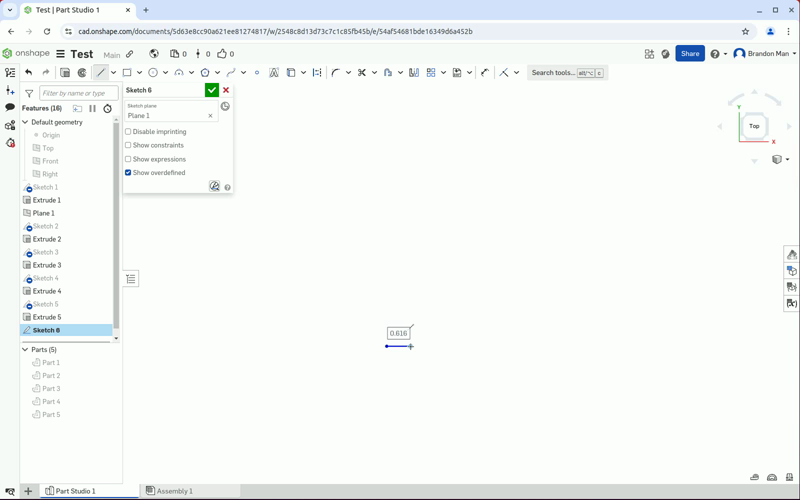
scroll(-6)
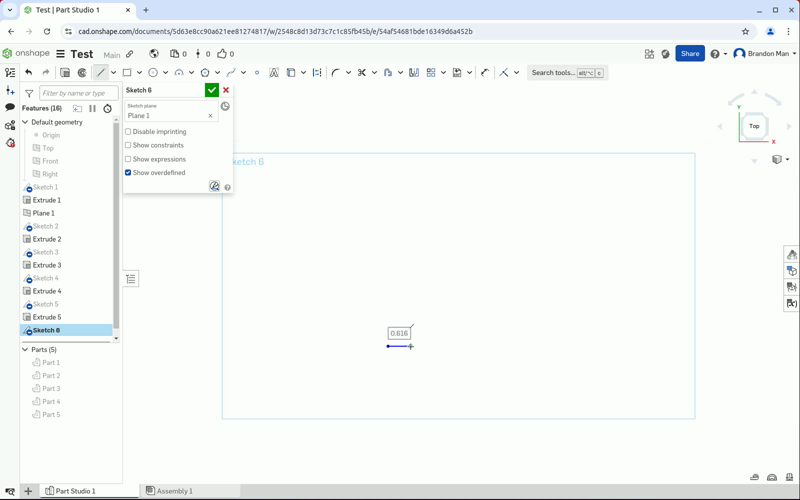
scroll(-6)
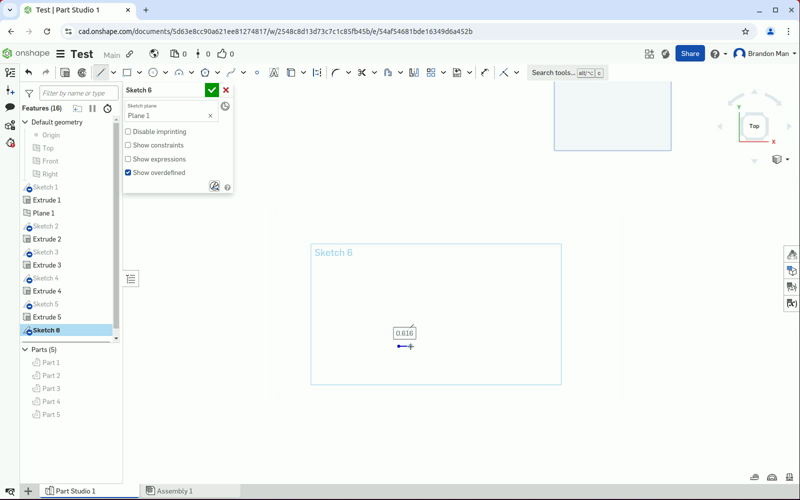
scroll(-6)
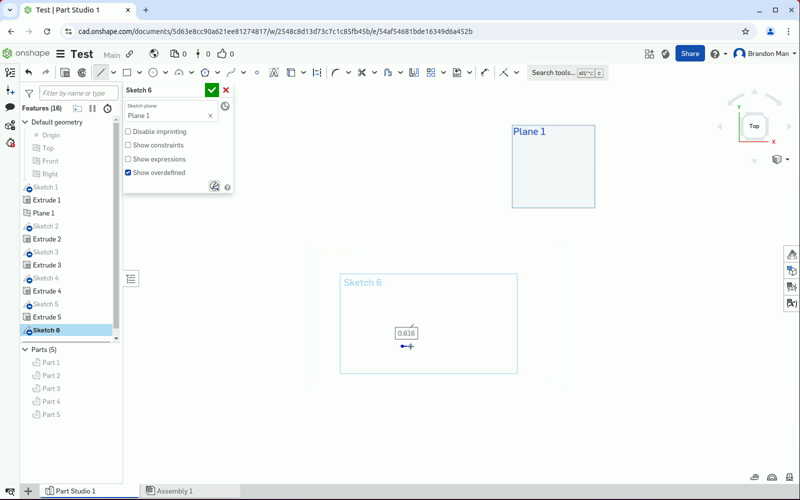
scroll(-6)
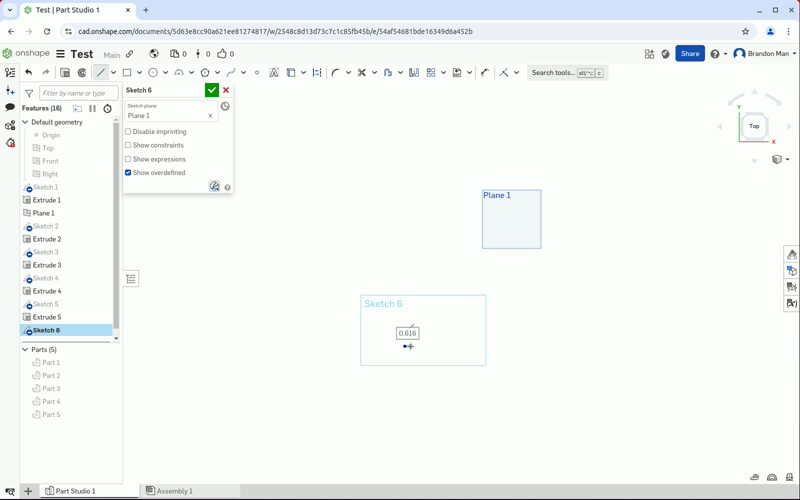
scroll(-6)
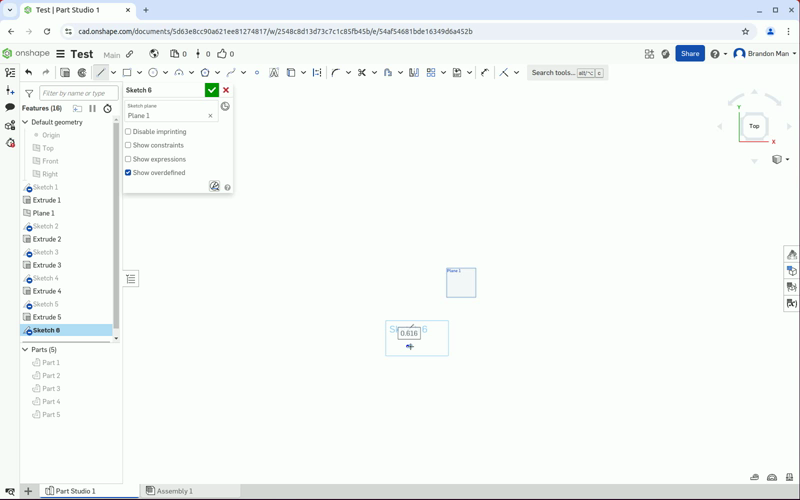
key_up(shift)
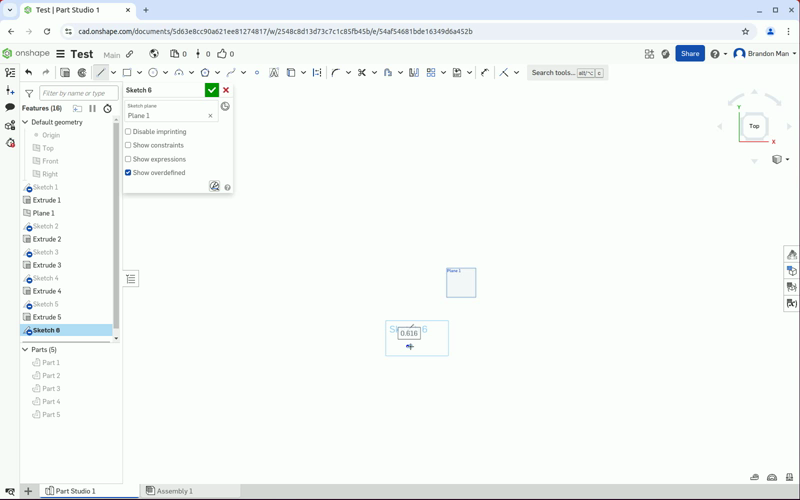
key_down(shift)
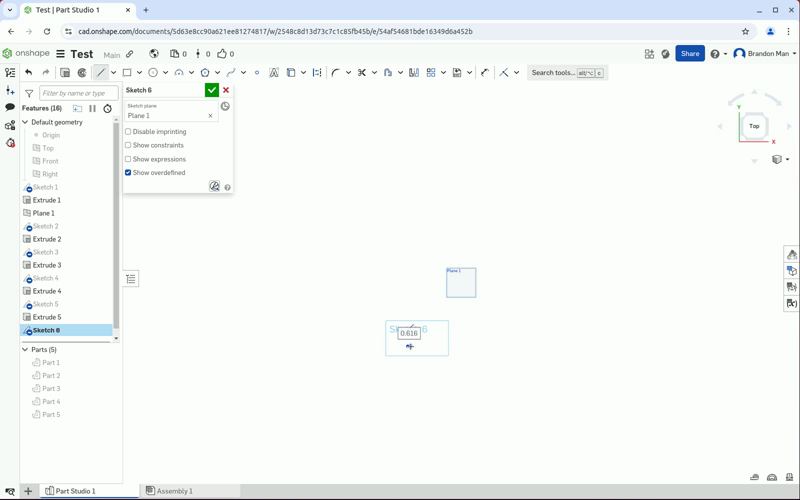
mouse_move(440, 346)
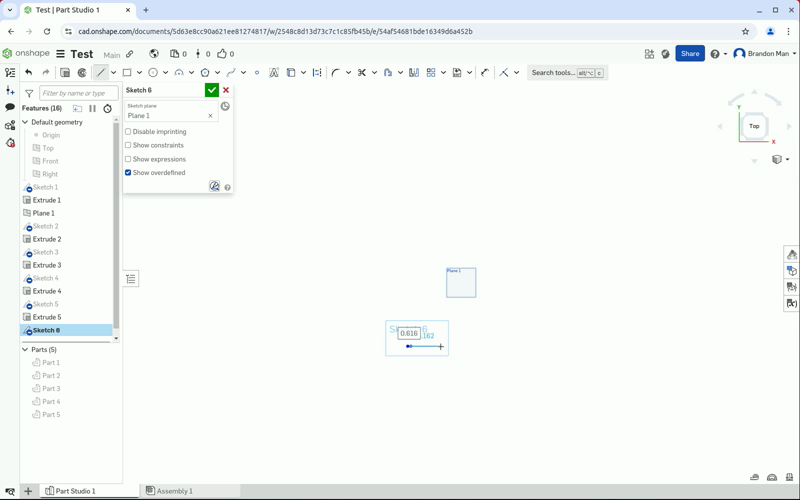
mouse_move(410, 297)
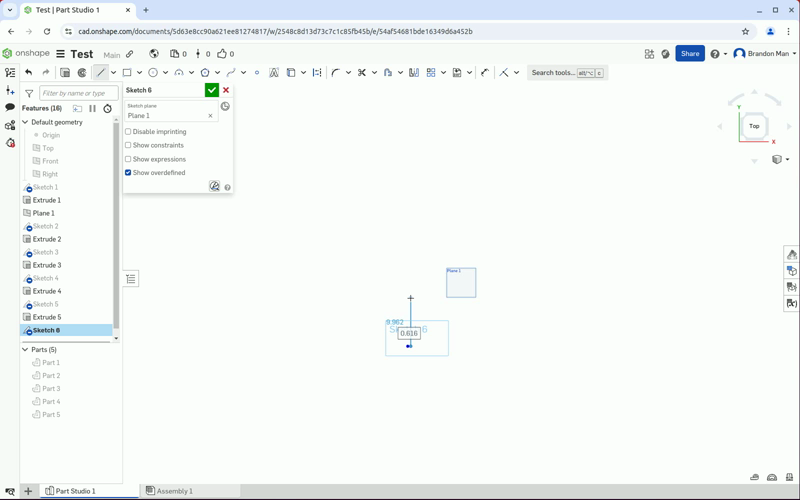
click(410, 297)
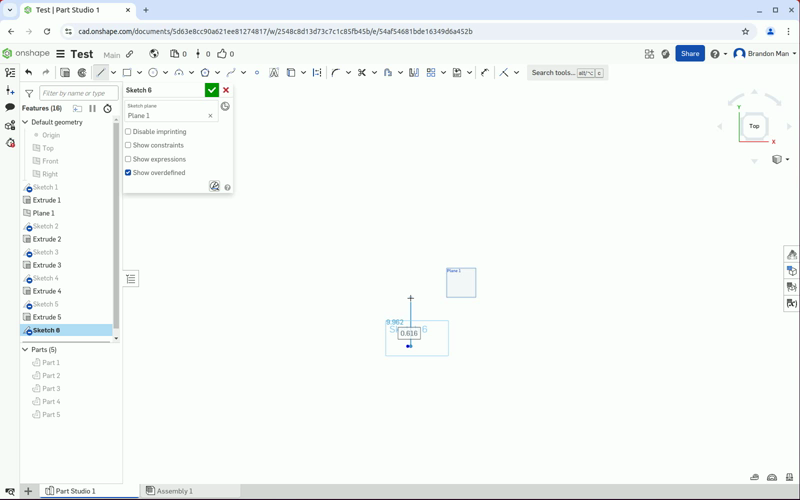
key_up(shift)
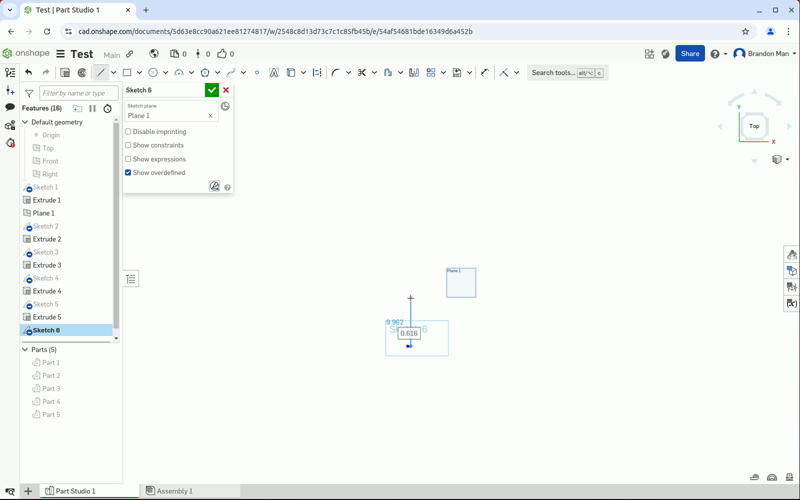
key_down(shift)
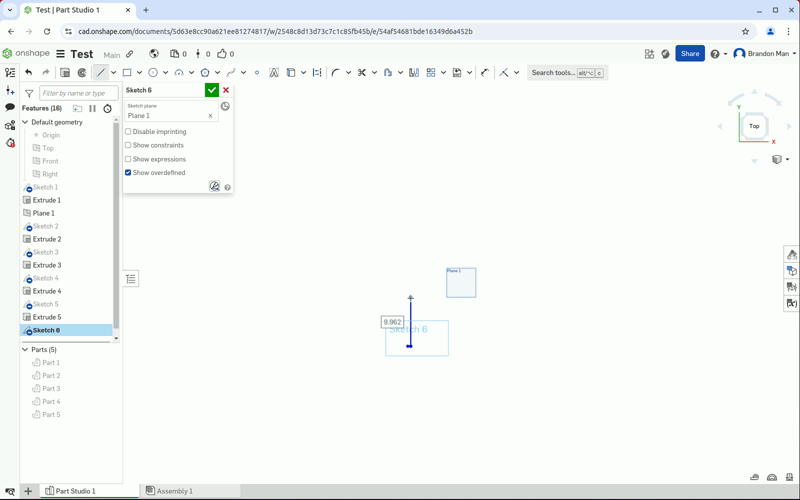
mouse_move(440, 297)
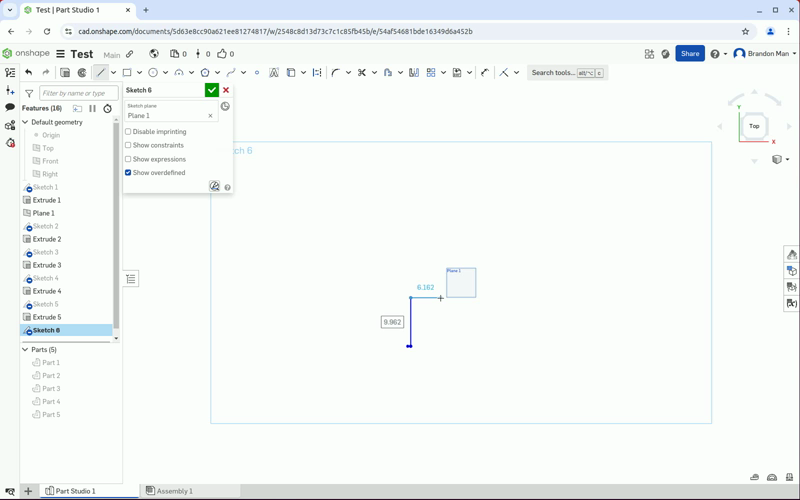
mouse_move(407, 297)
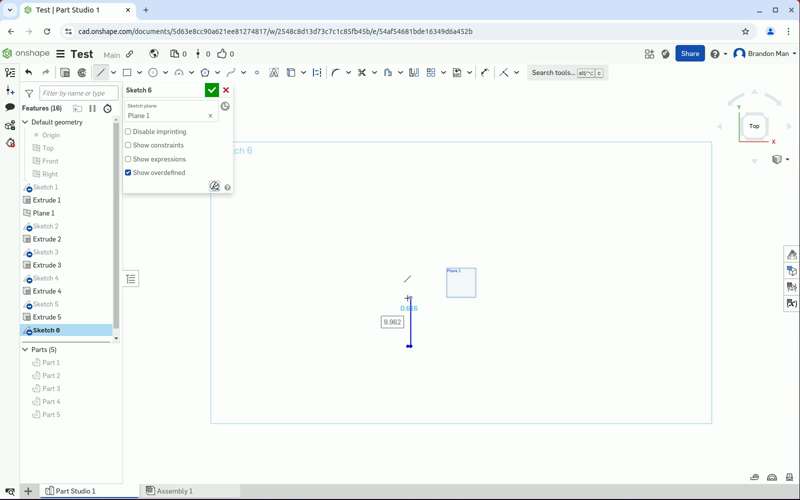
scroll(6)
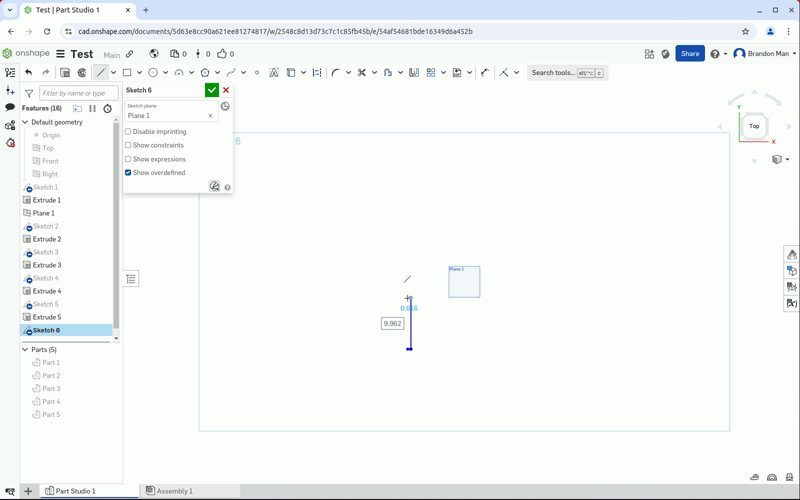
scroll(6)
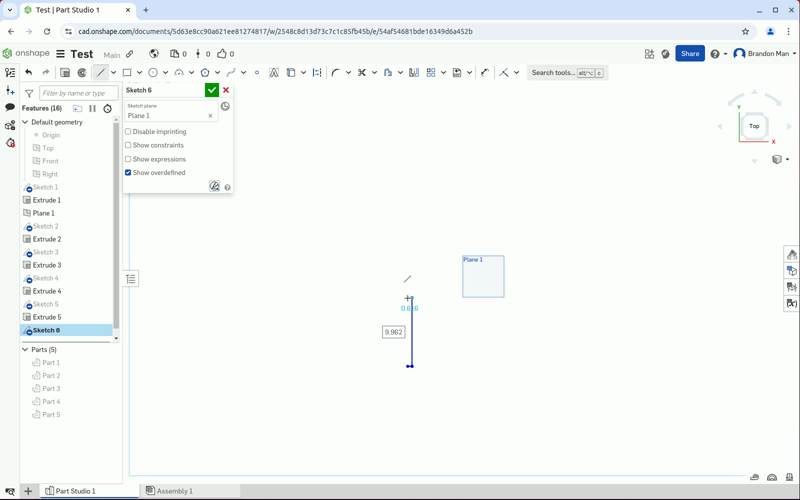
scroll(6)
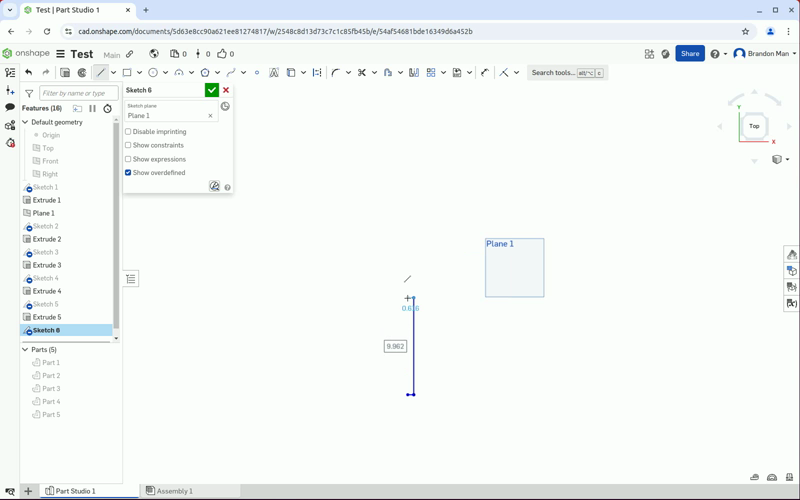
scroll(6)
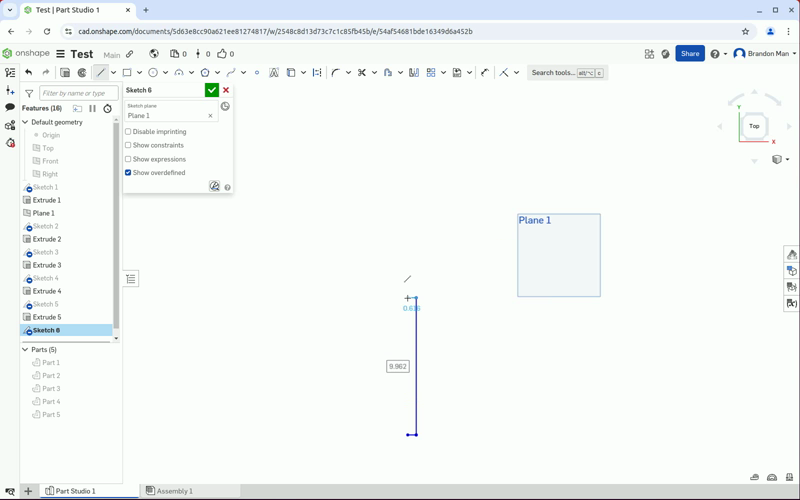
scroll(6)
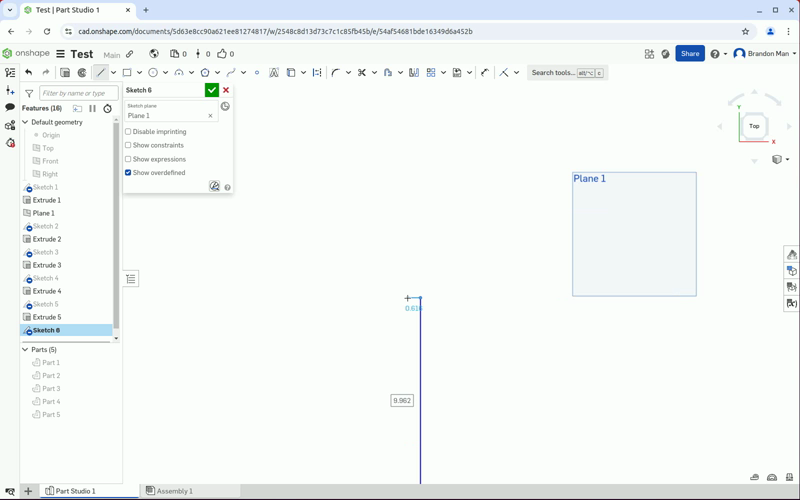
scroll(6)
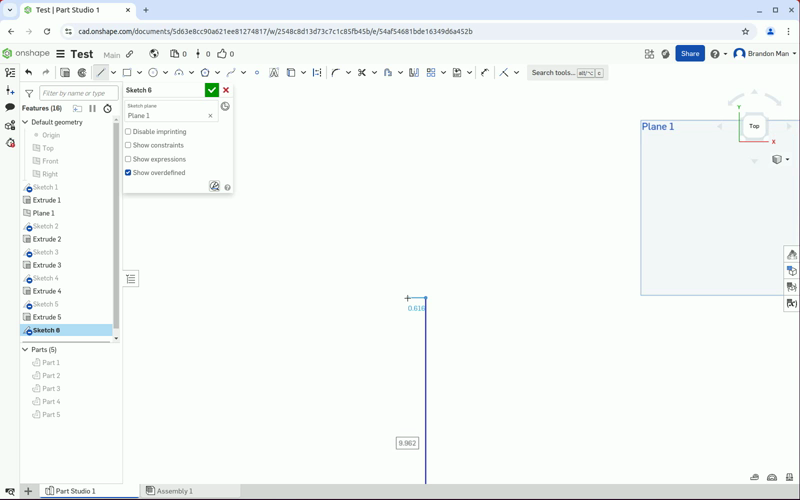
scroll(6)
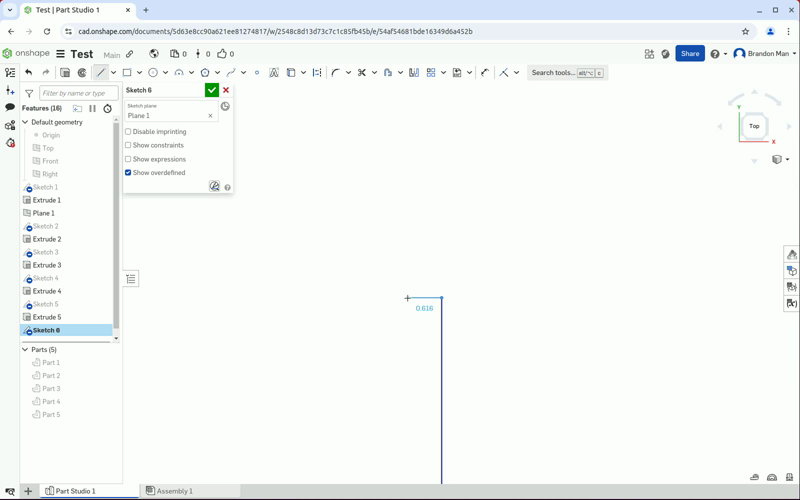
click(407, 297)
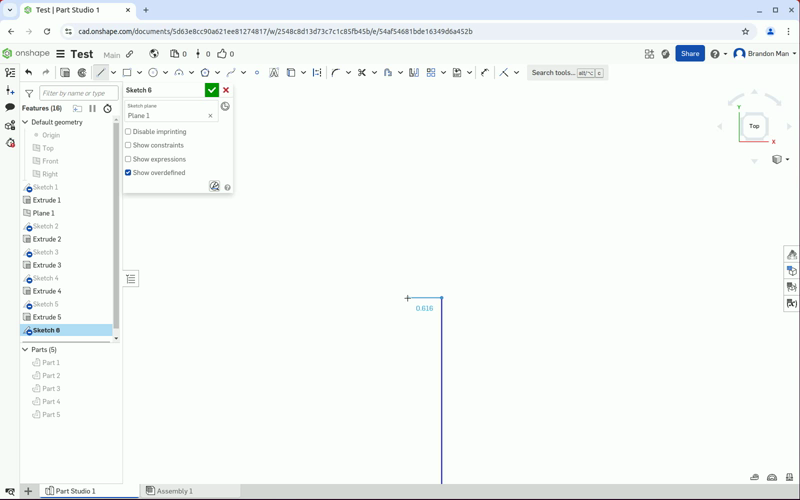
scroll(-6)
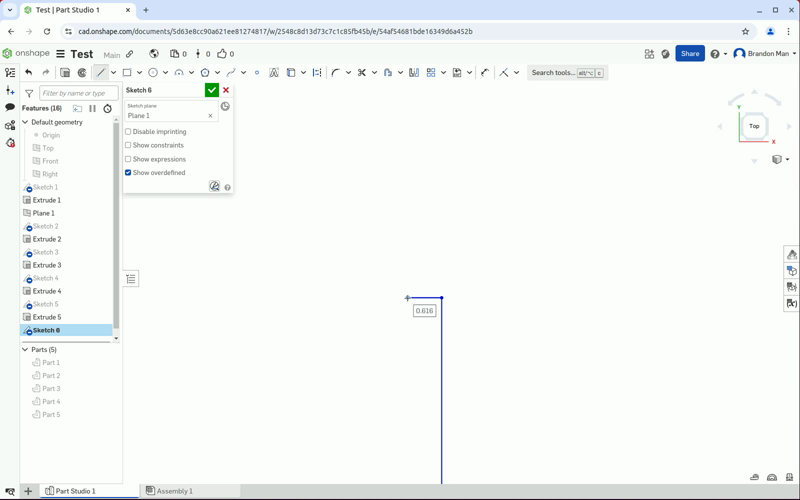
scroll(-6)
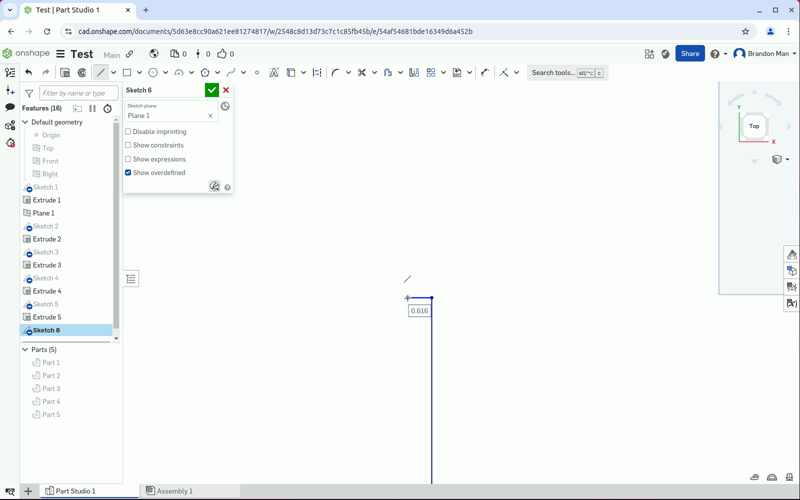
scroll(-6)
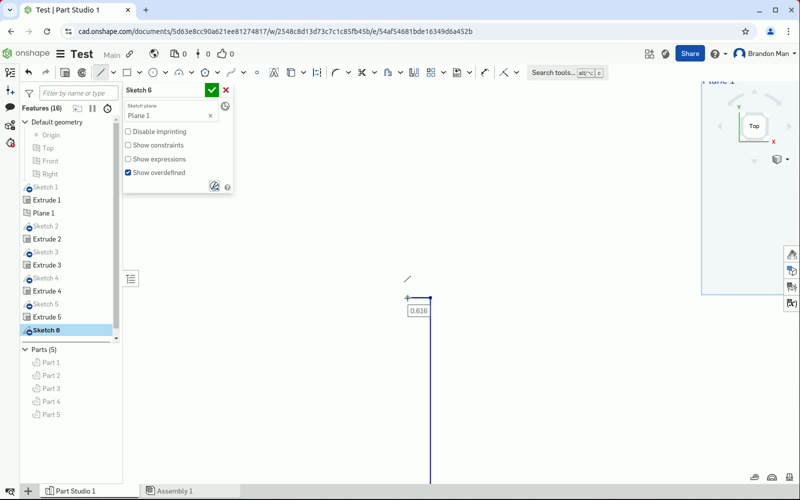
scroll(-6)
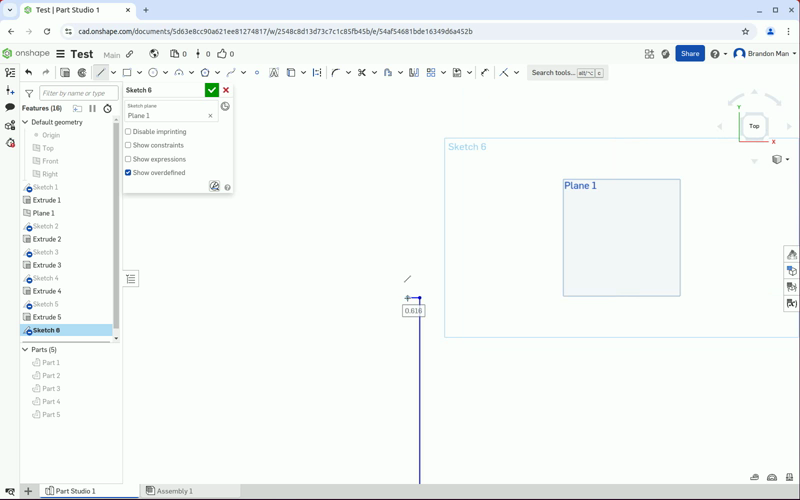
scroll(-6)
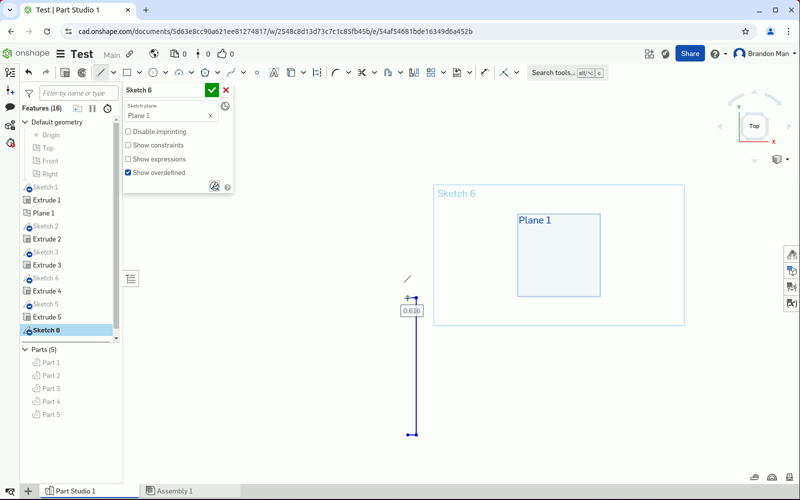
scroll(-6)
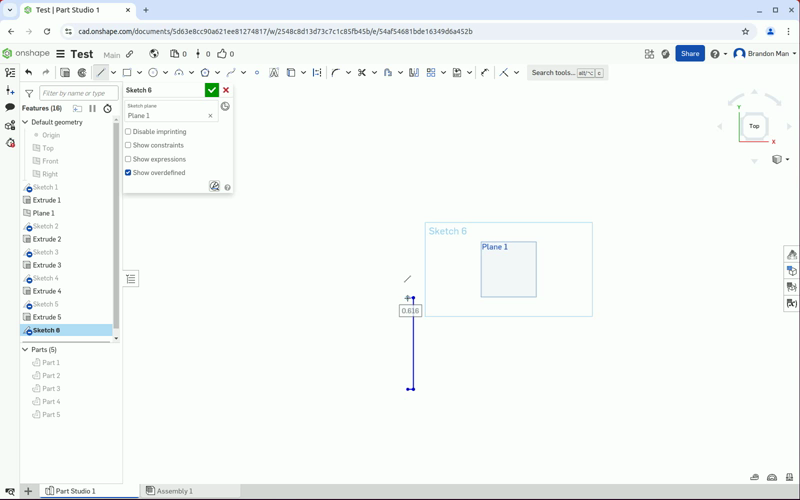
scroll(-6)
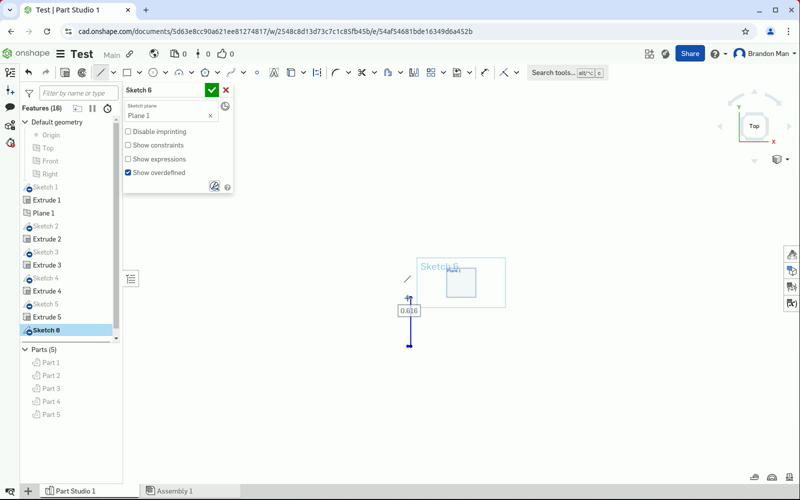
key_up(shift)
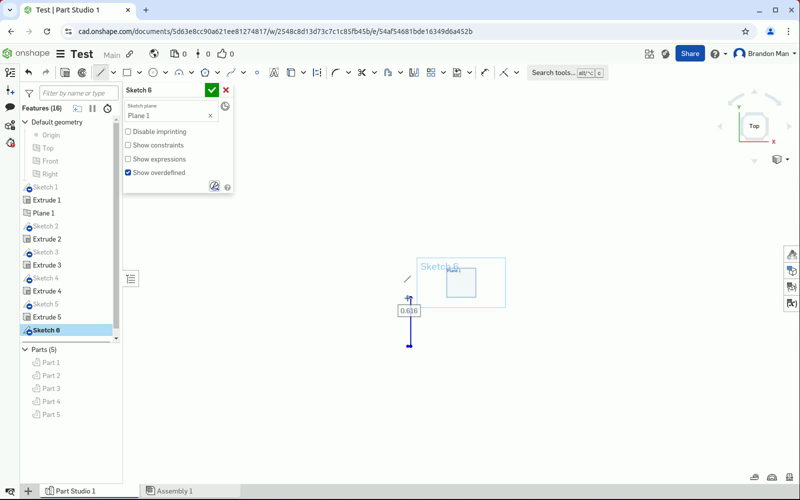
mouse_move(437, 297)
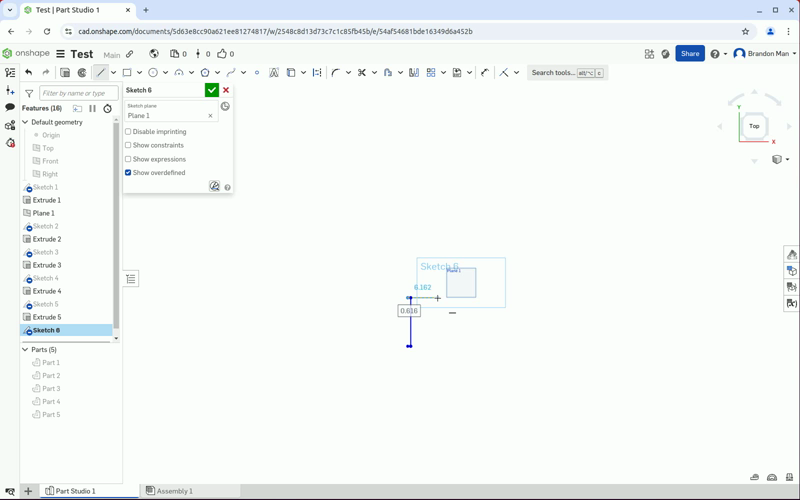
key_down(shift)
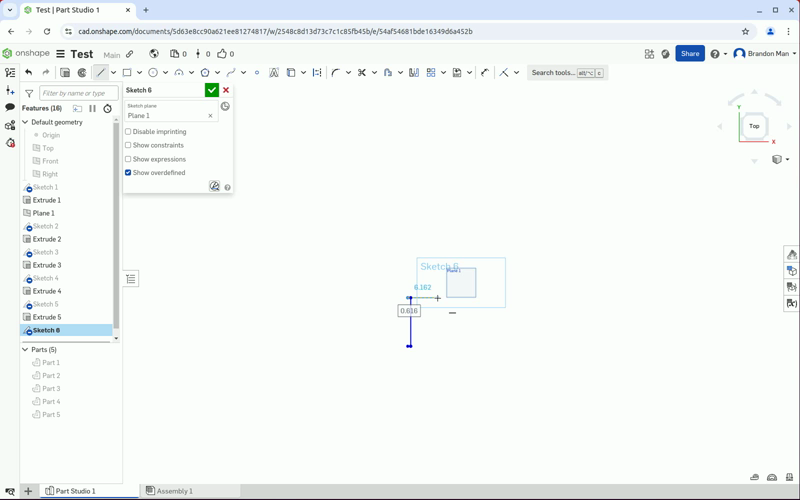
mouse_move(407, 346)
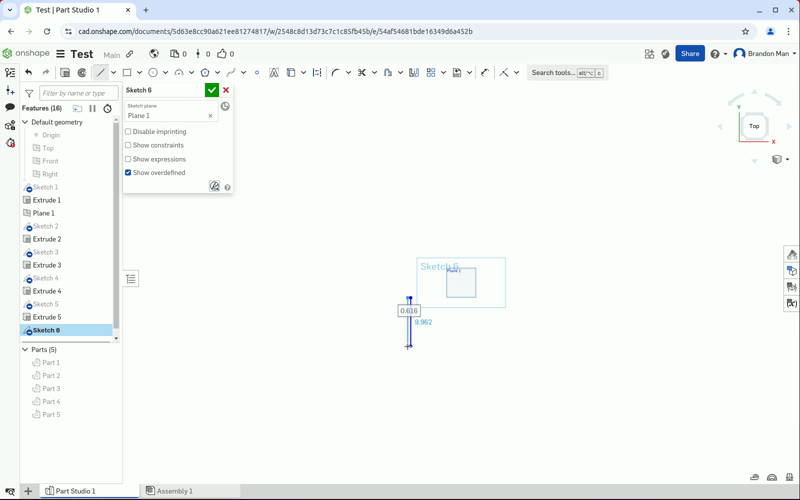
scroll(6)
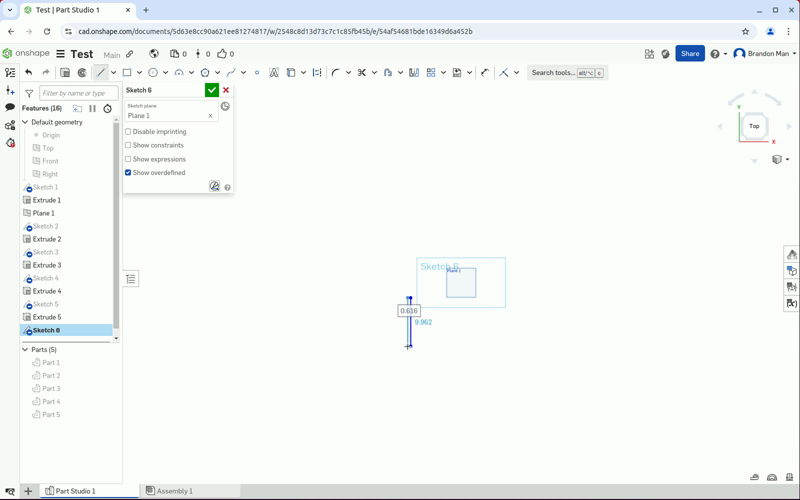
scroll(6)
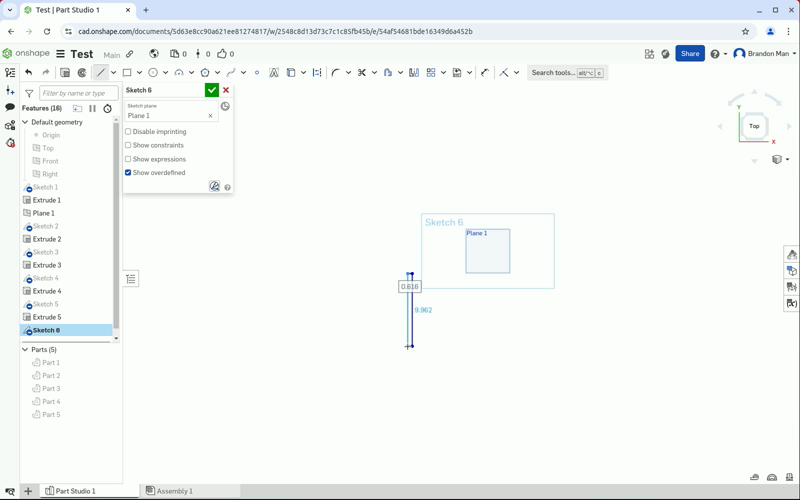
scroll(6)
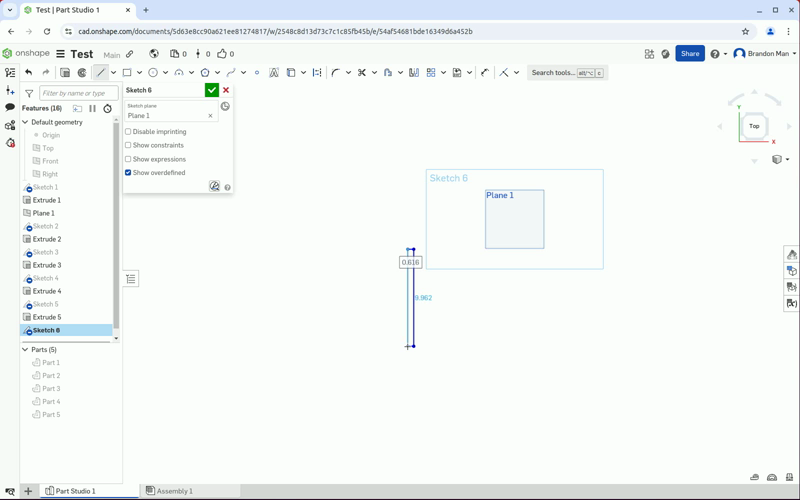
scroll(6)
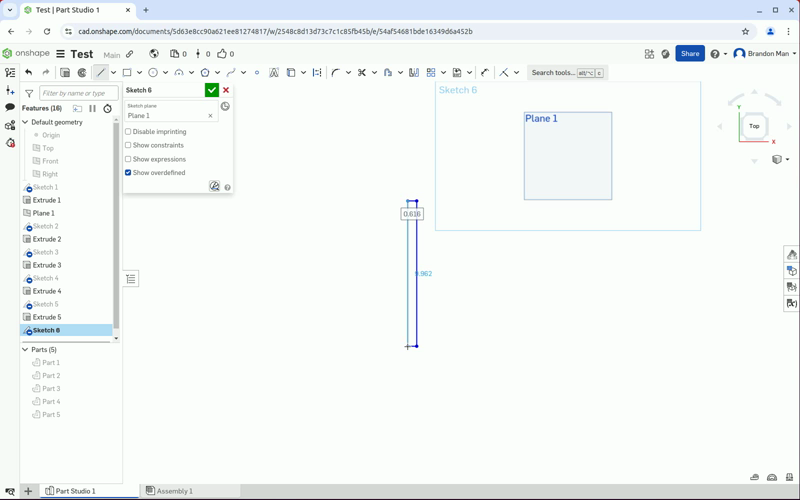
scroll(6)
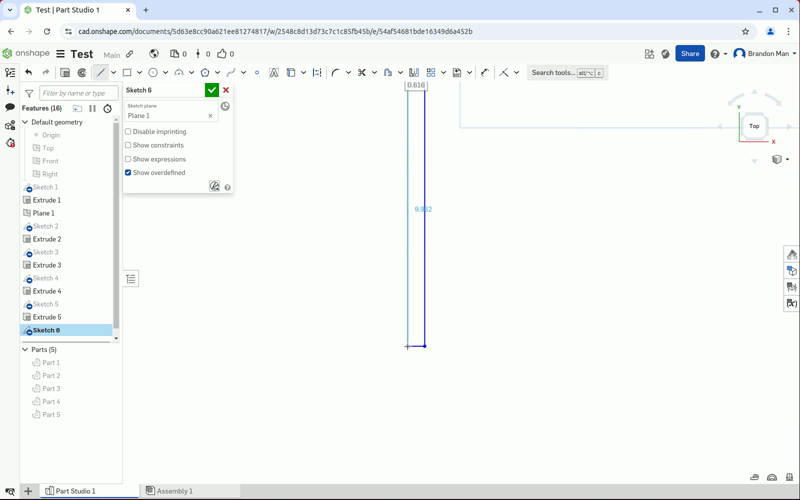
scroll(6)
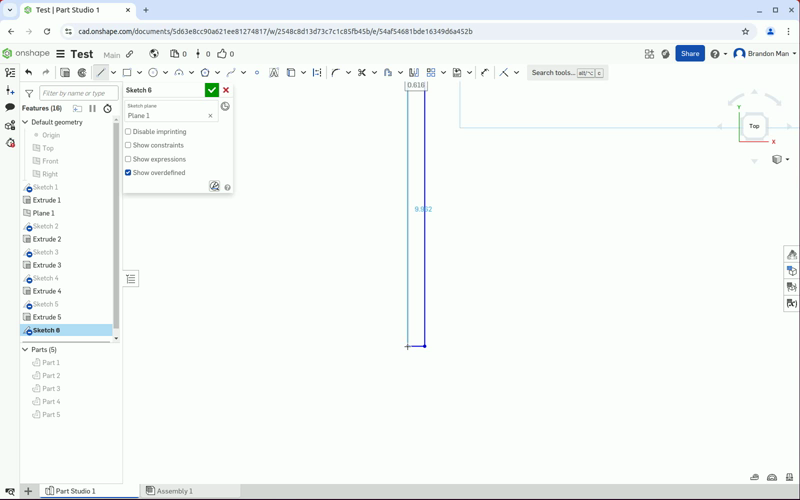
scroll(6)
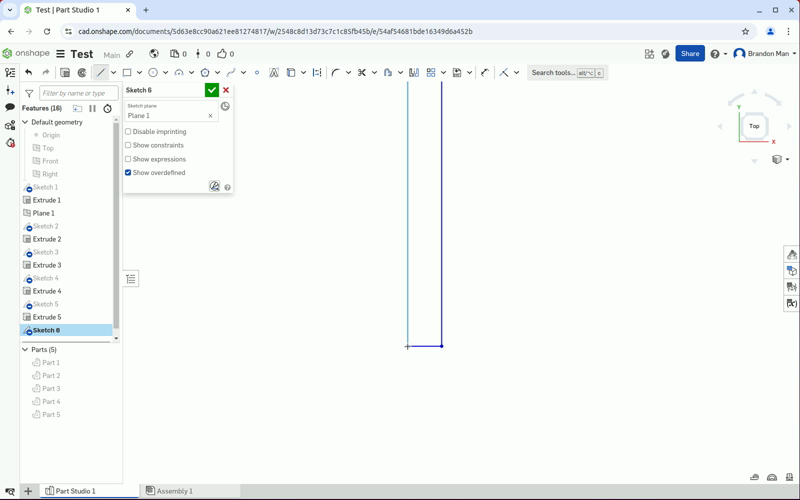
key_up(shift)
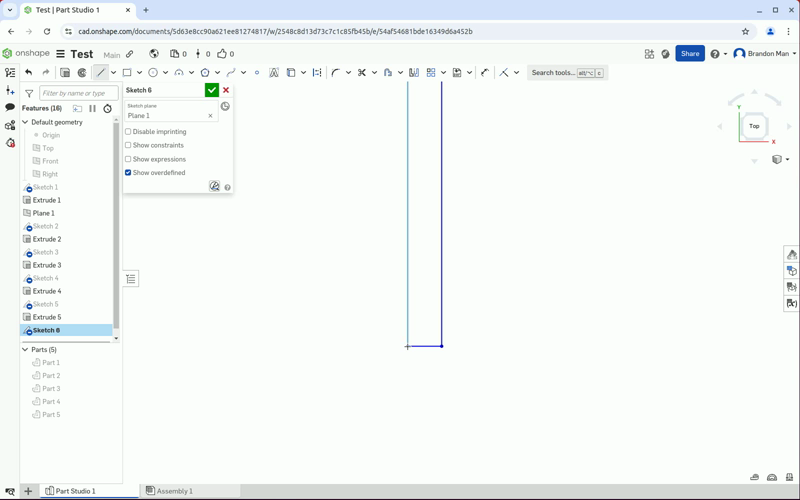
click(407, 346)
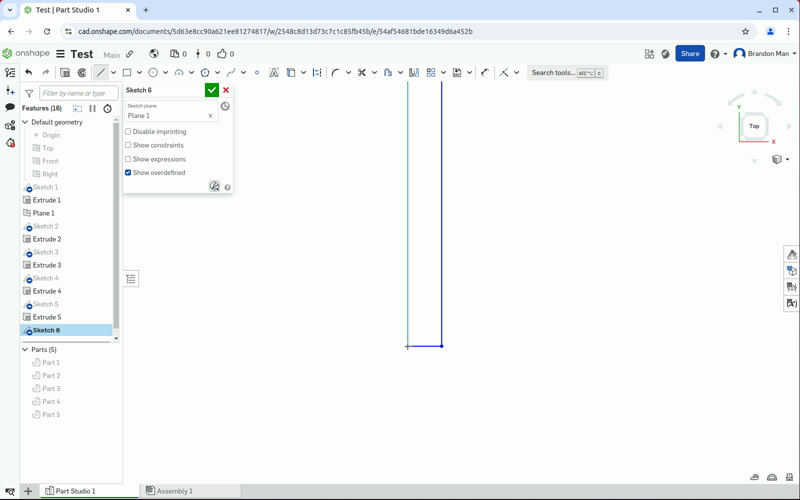
scroll(-6)
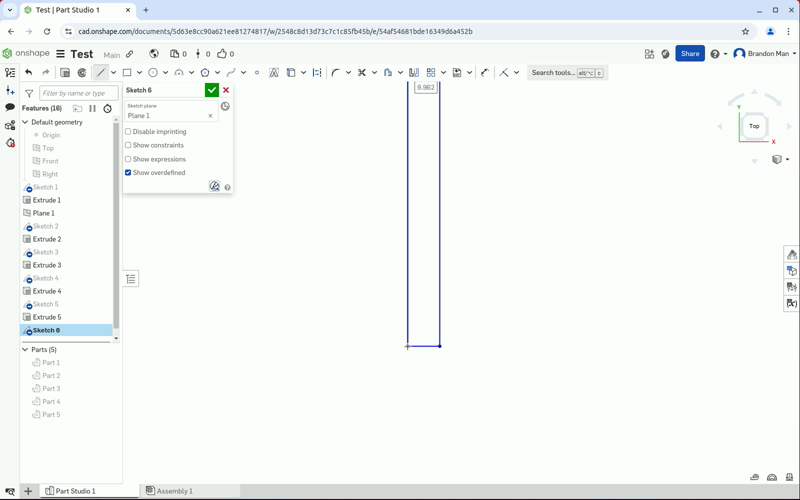
scroll(-6)
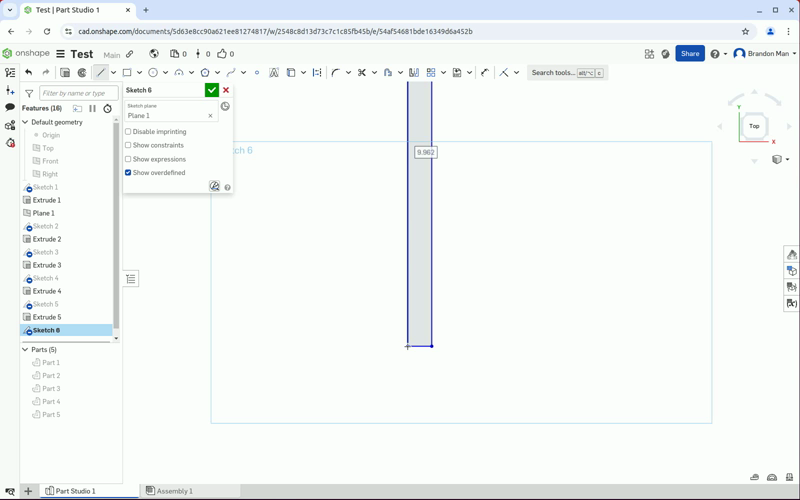
scroll(-6)
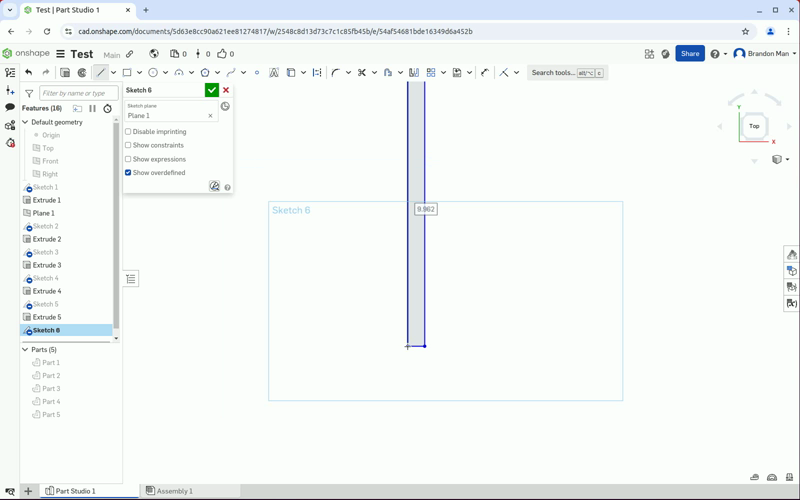
scroll(-6)
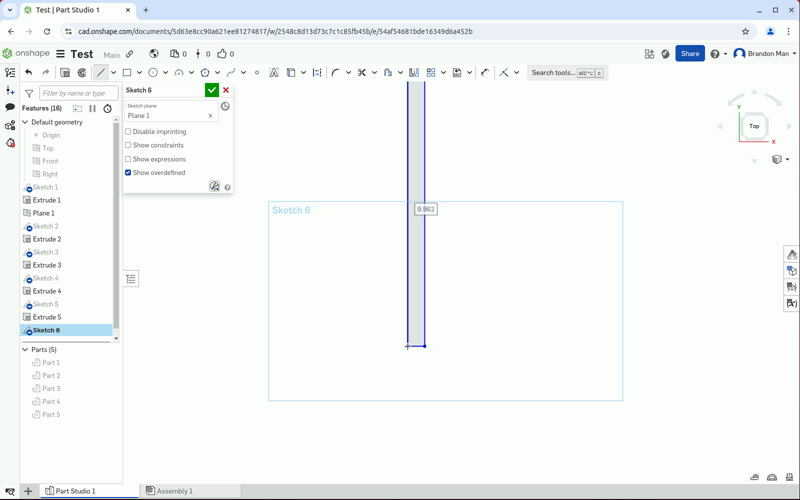
scroll(-6)
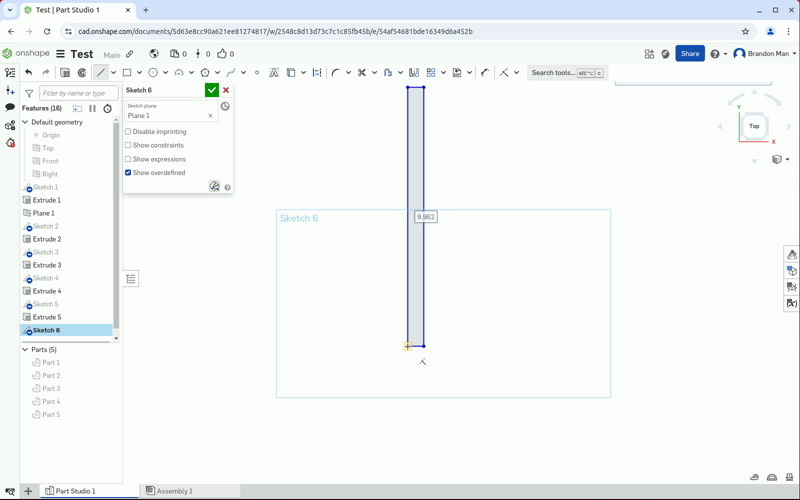
scroll(-6)
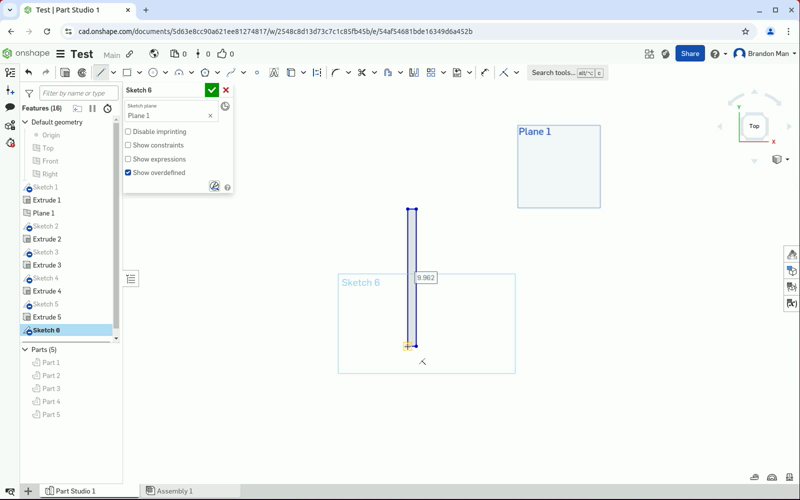
scroll(-6)
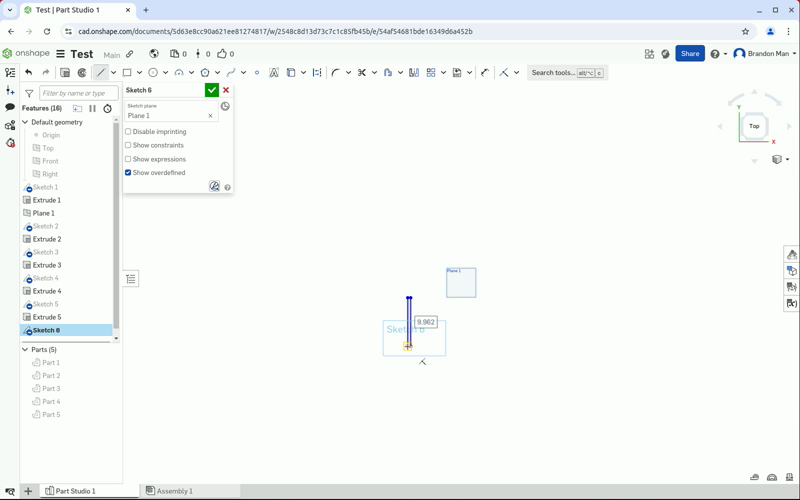
key(esc)
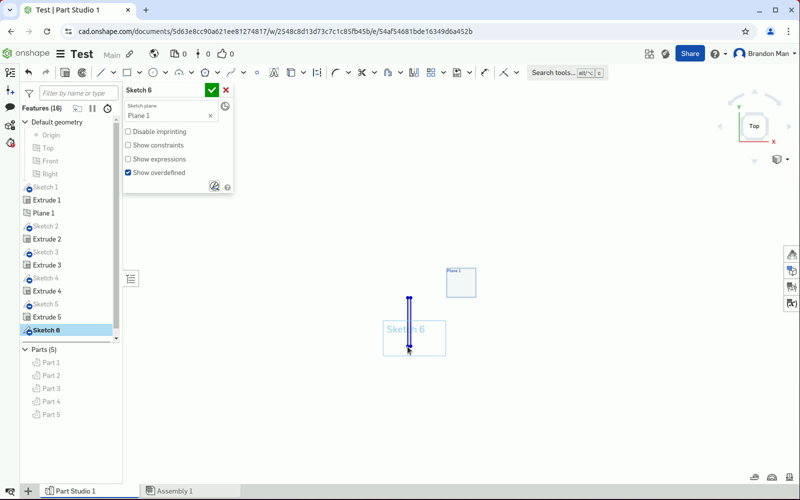
mouse_move(409, 303)
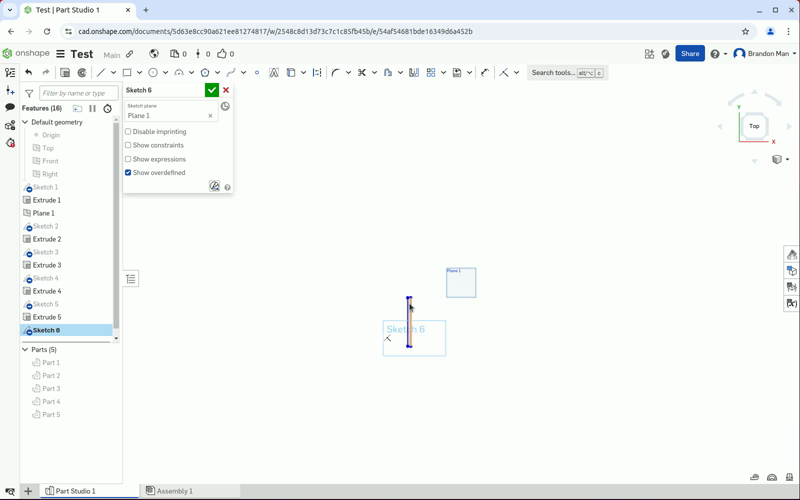
scroll(6)
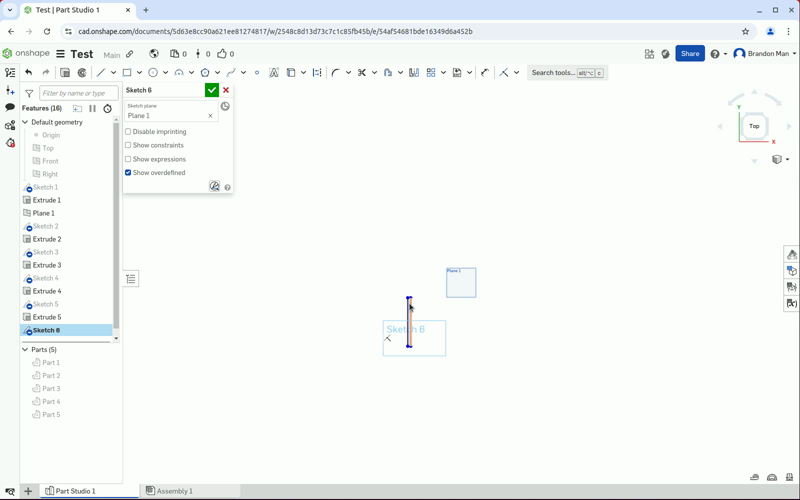
scroll(6)
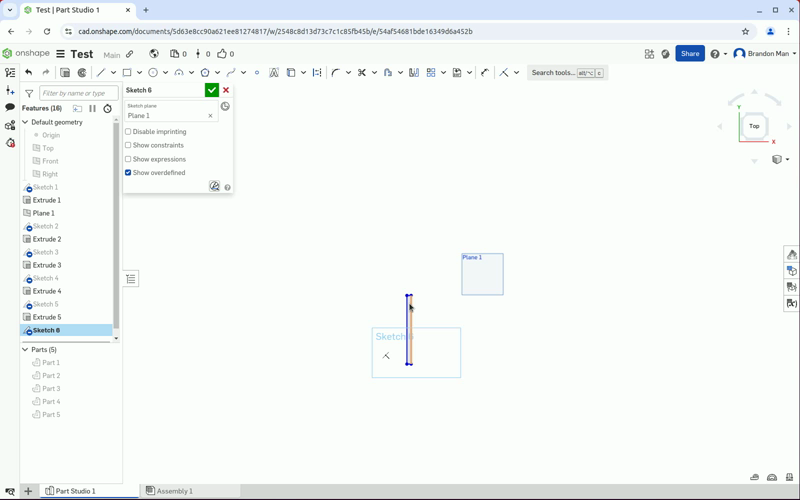
scroll(6)
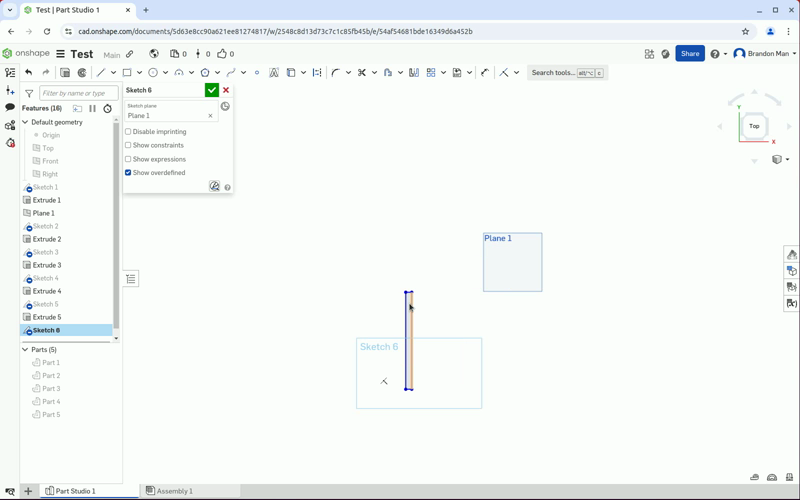
scroll(6)
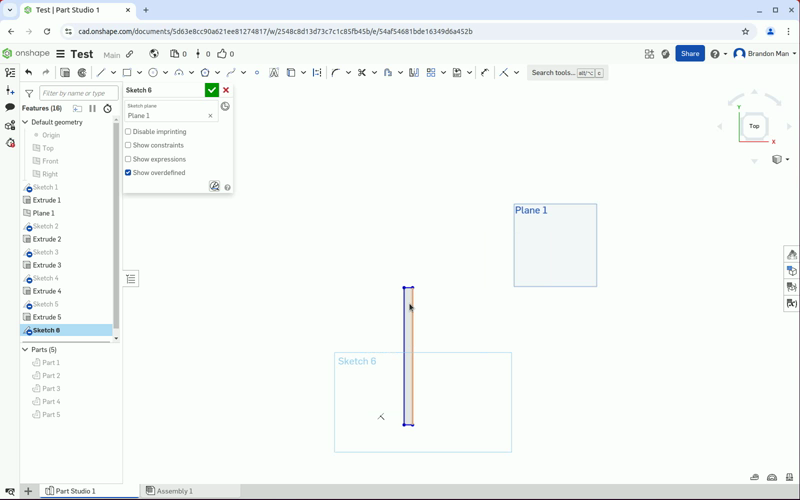
scroll(6)
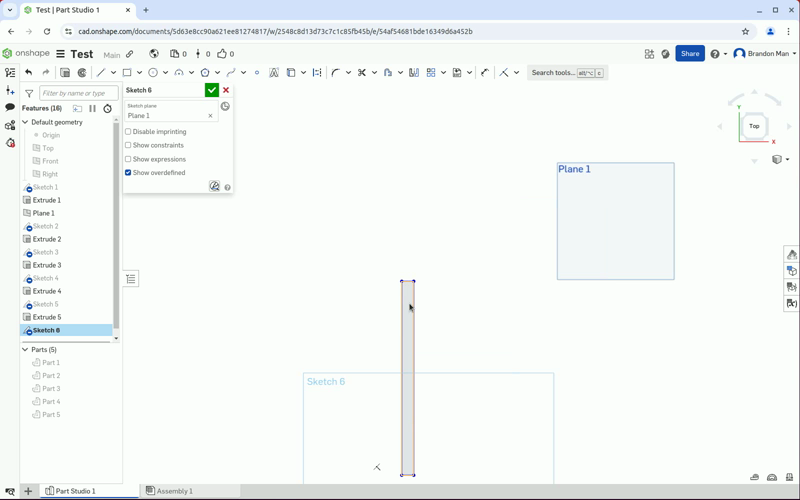
scroll(6)
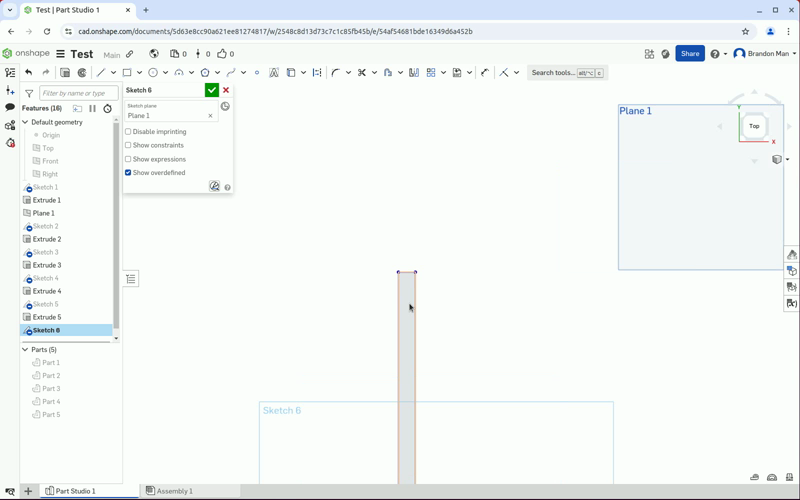
scroll(6)
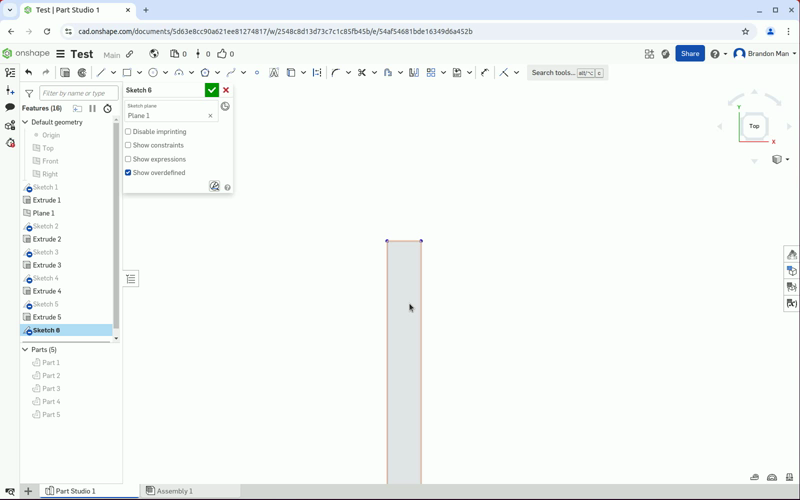
click(409, 303)
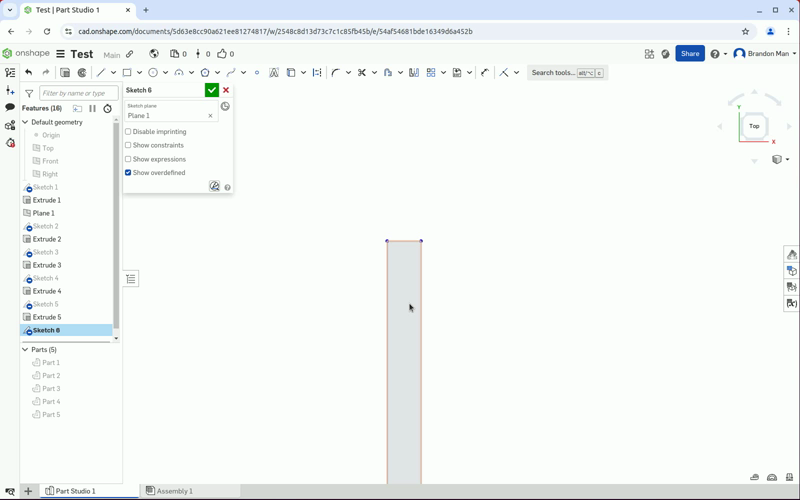
scroll(-6)
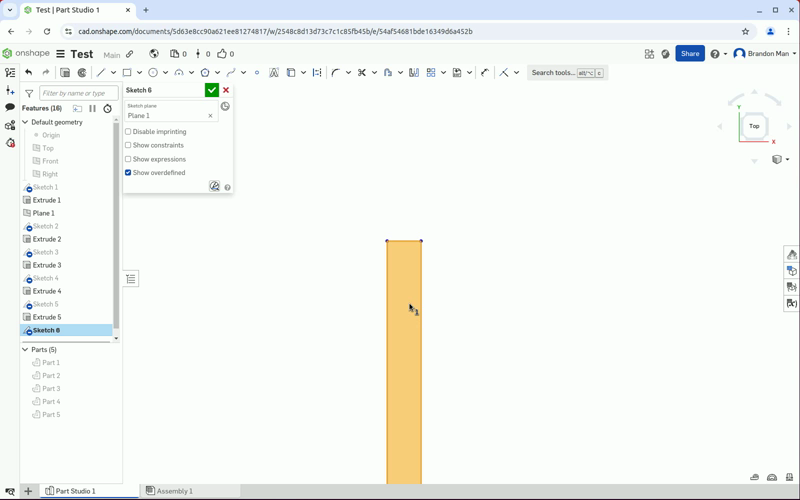
scroll(-6)
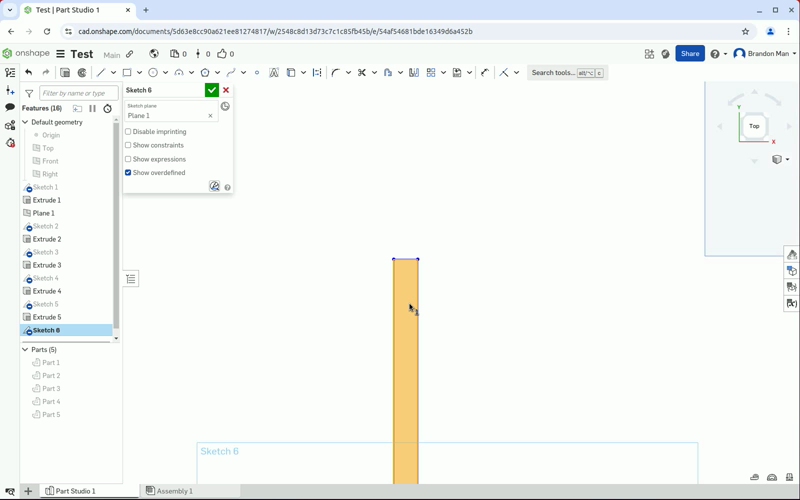
scroll(-6)
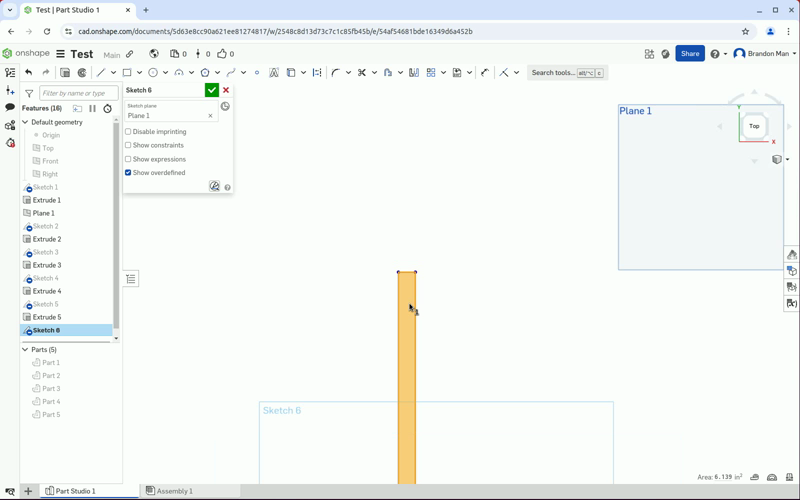
scroll(-6)
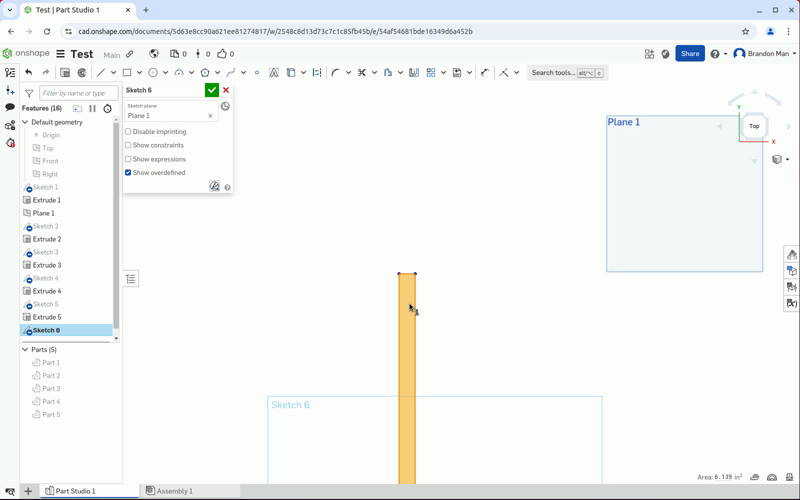
scroll(-6)
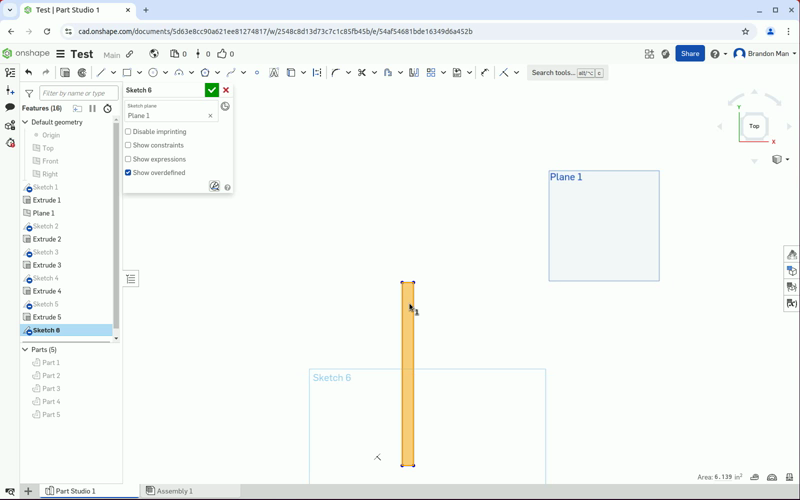
scroll(-6)
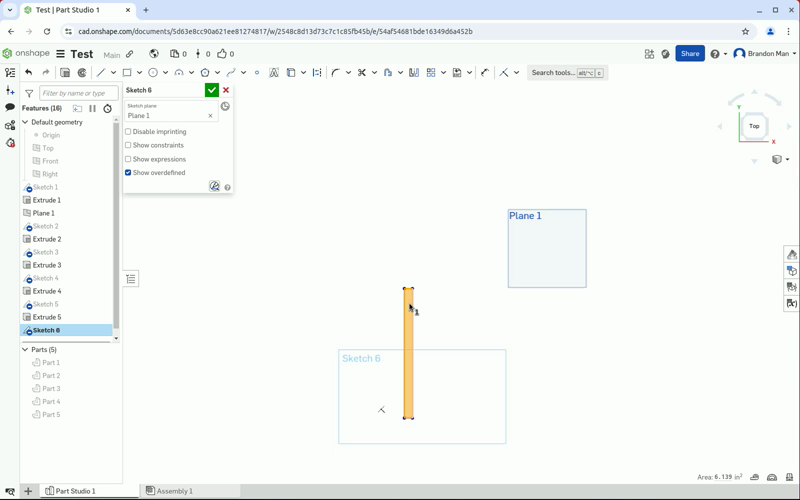
scroll(-6)
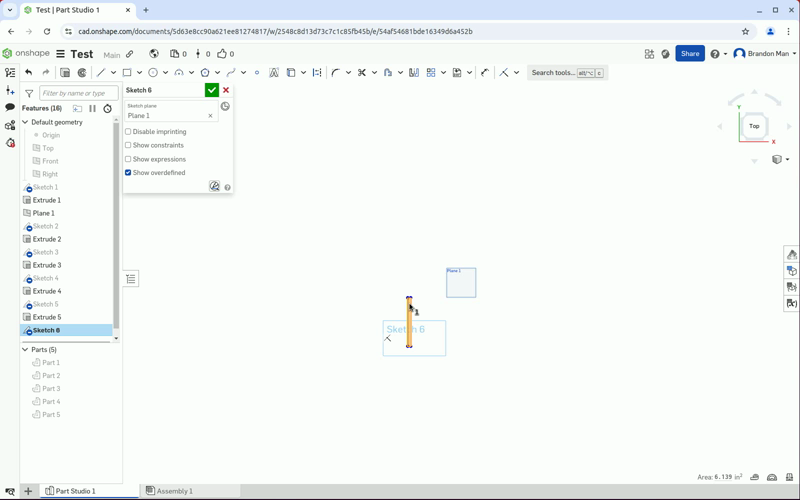
mouse_move(73, 352)
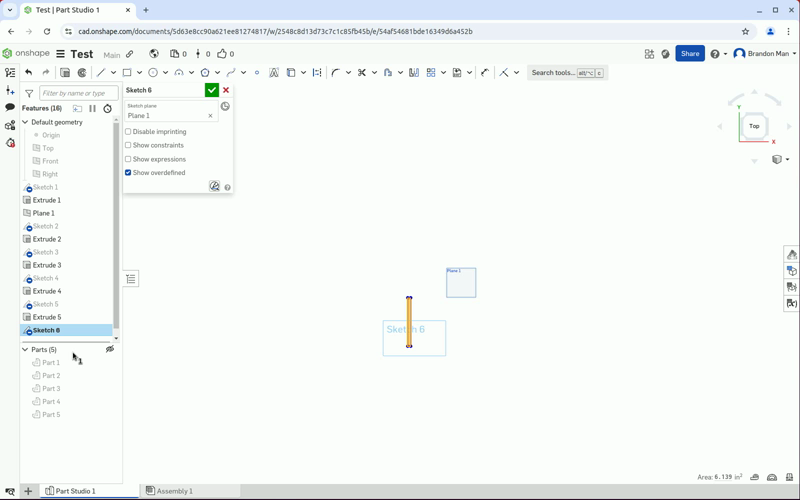
key(shift+y)
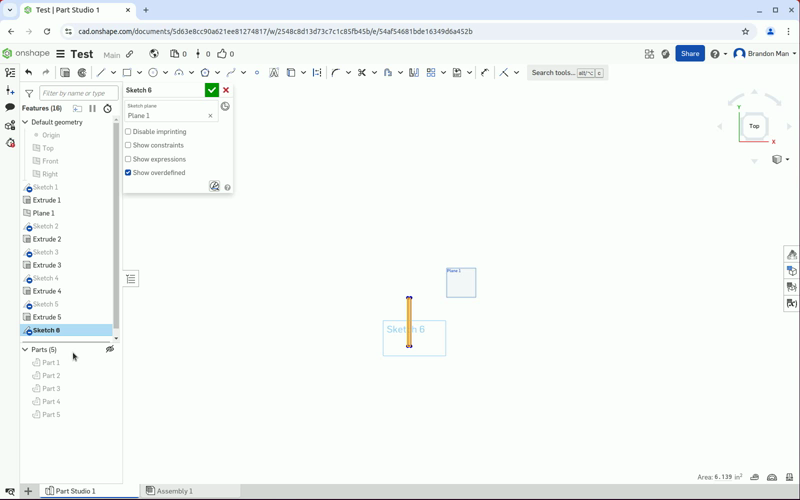
key(shift+e)
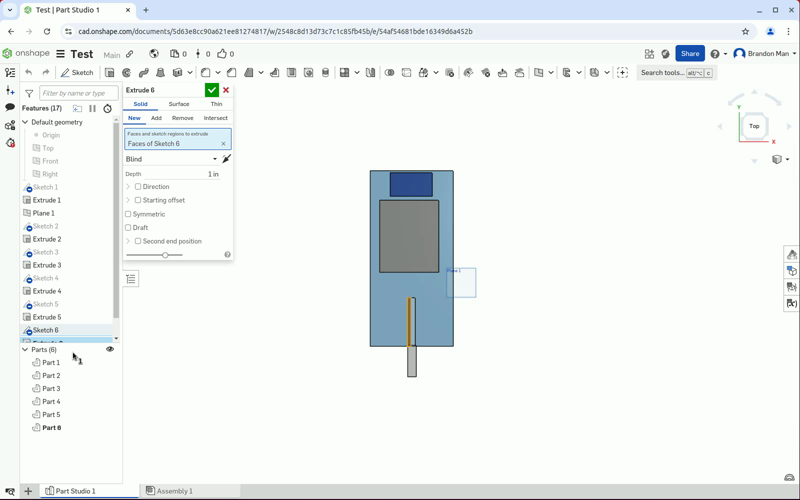
mouse_move(143, 106)
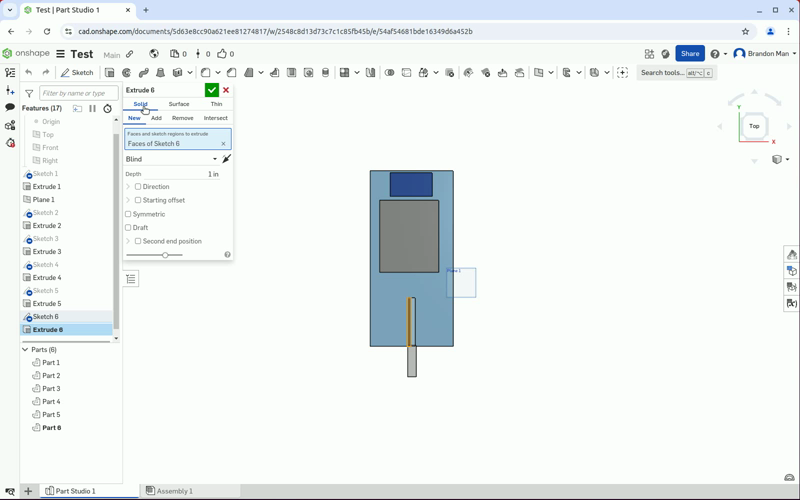
click(143, 106)
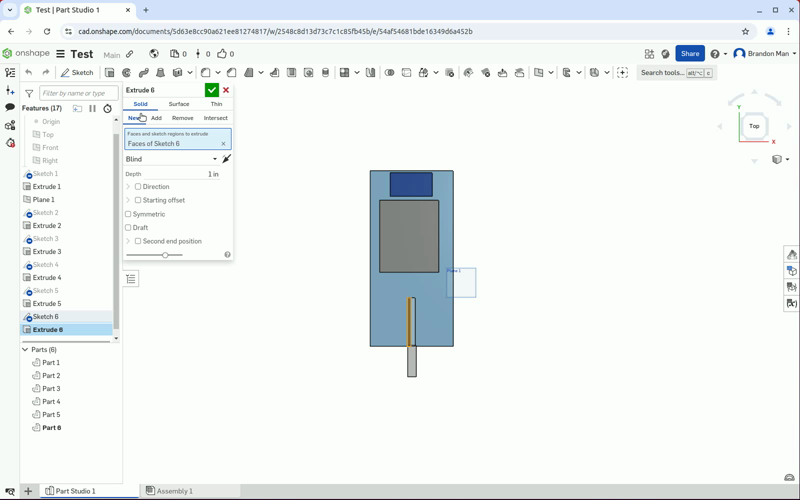
mouse_move(137, 120)
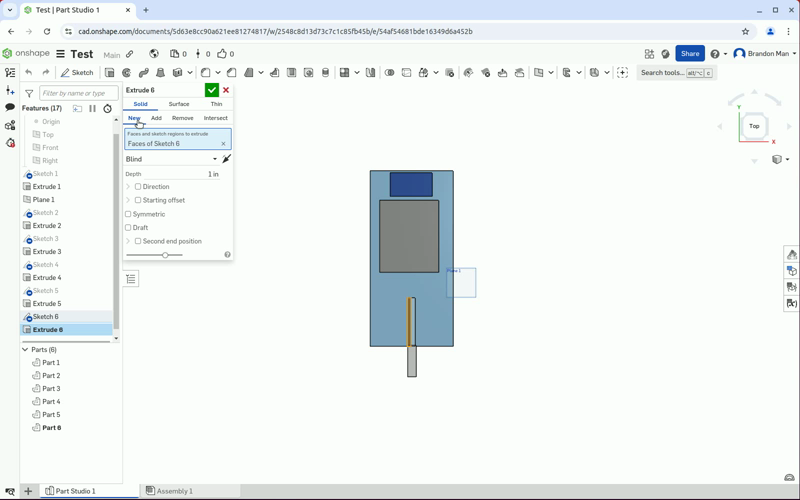
click(137, 120)
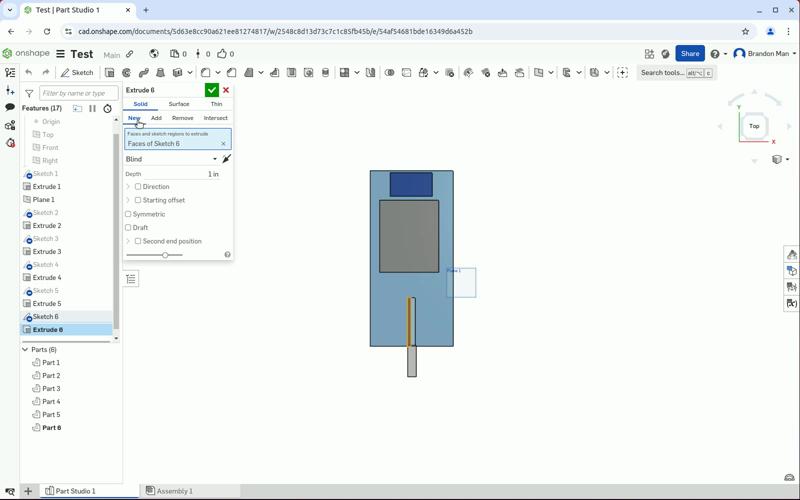
key(tab, 4)
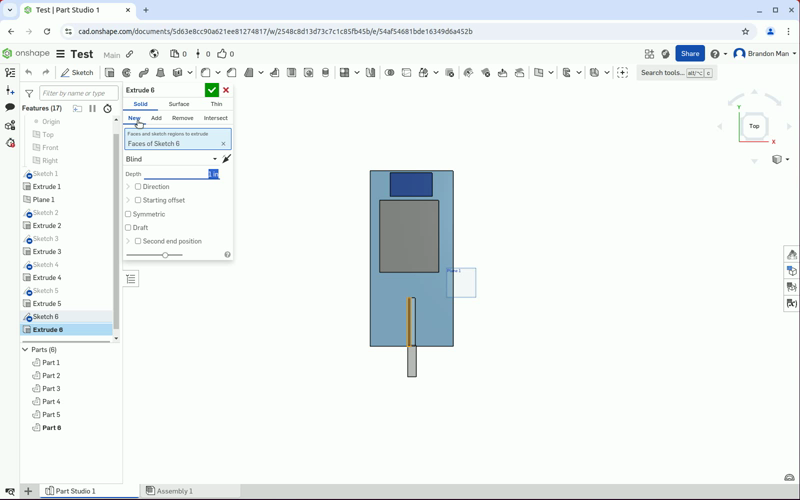
text(3.37)
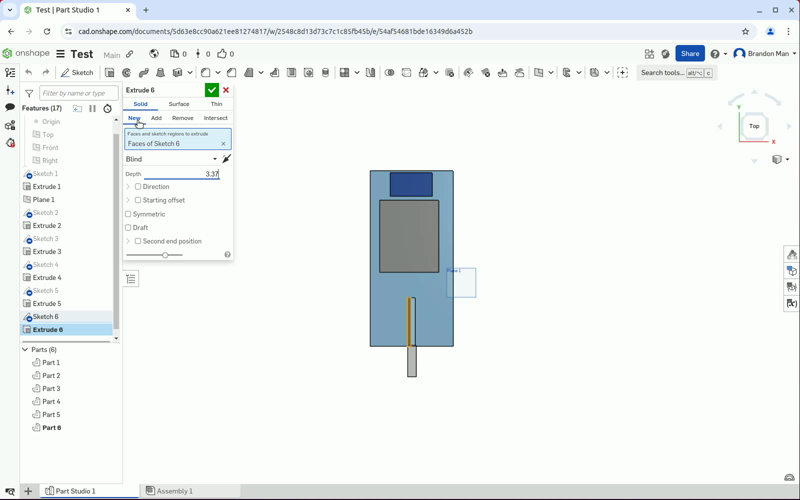
key(enter)
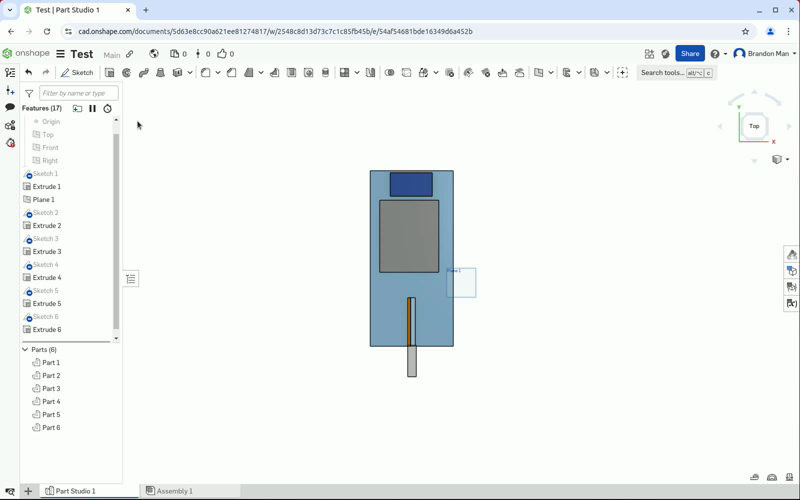
key(shift+h)
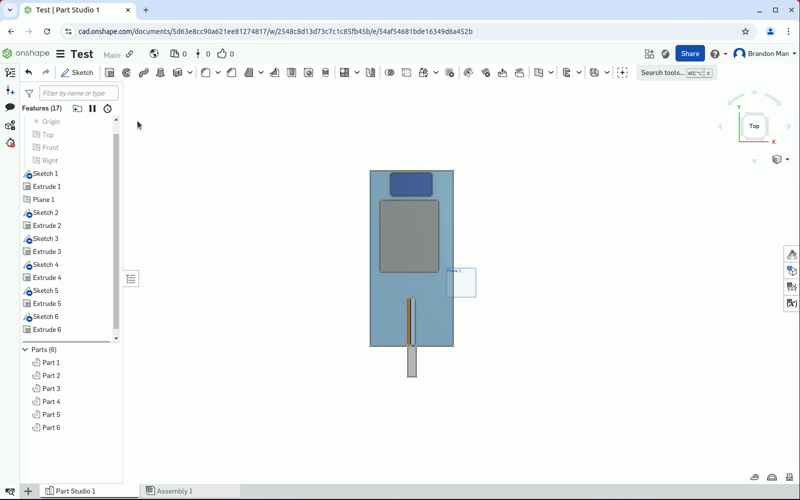
key(shift+h)
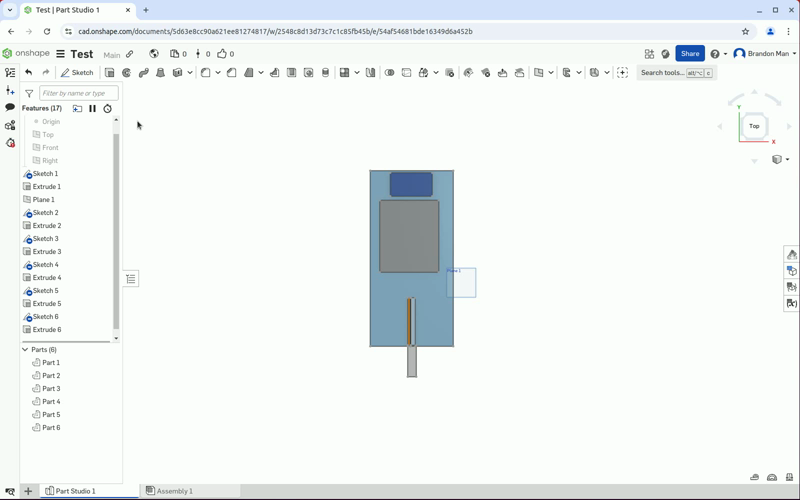
key(shift+7)
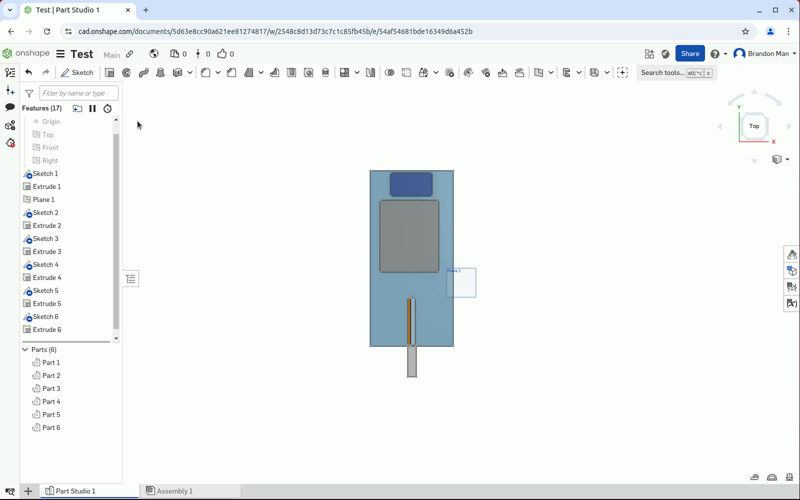
key(up, 3)
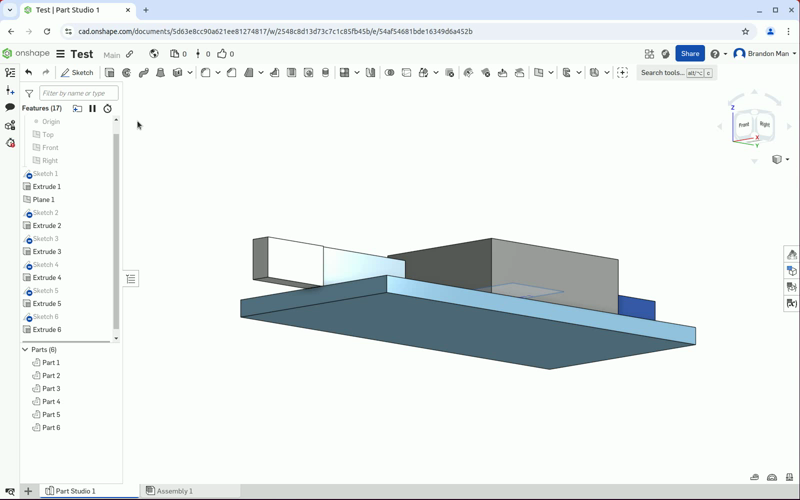
key(left, 3)
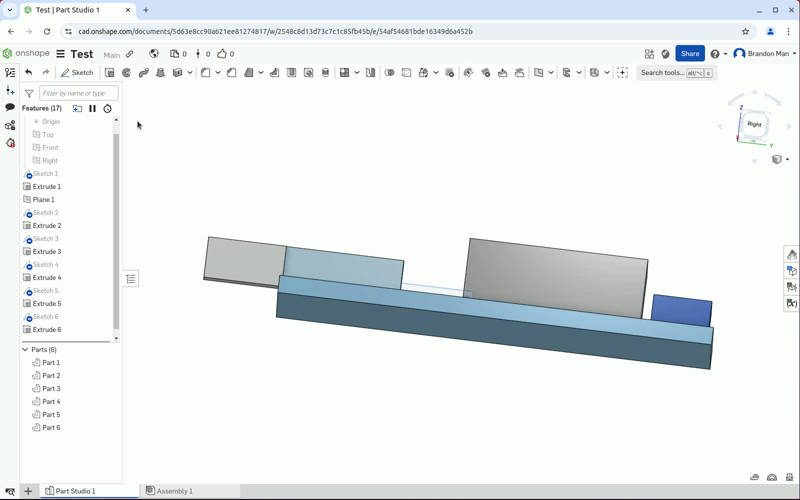
key(right, 3)
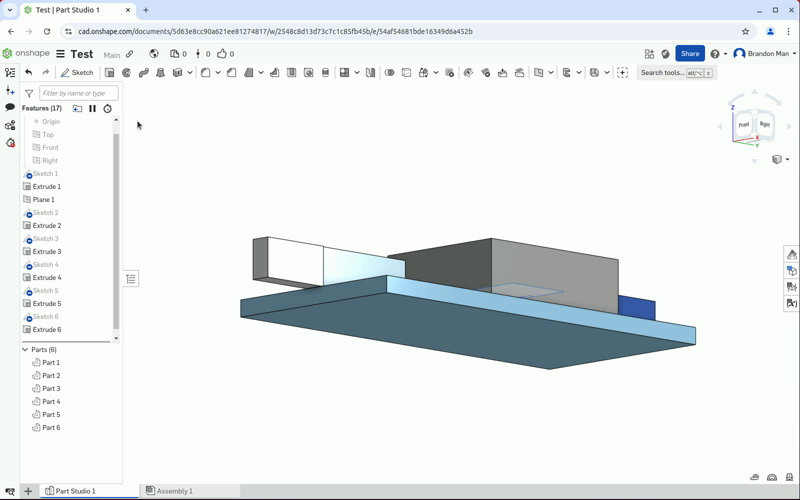
key(down, 3)
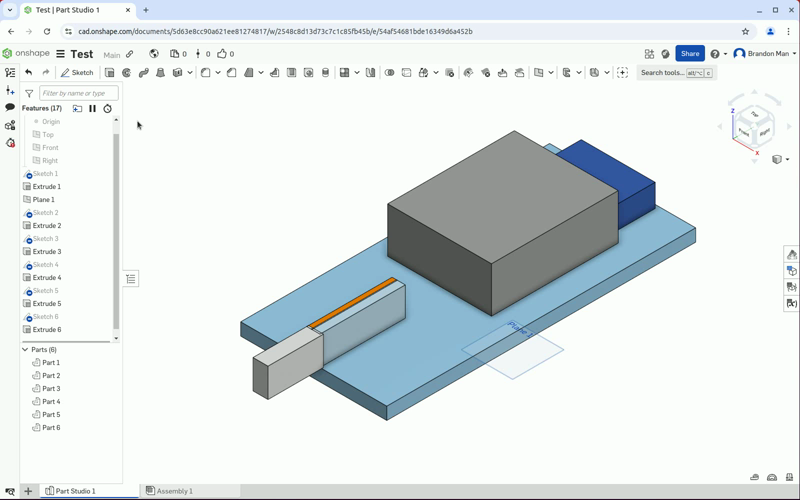
mouse_move(69, 176)
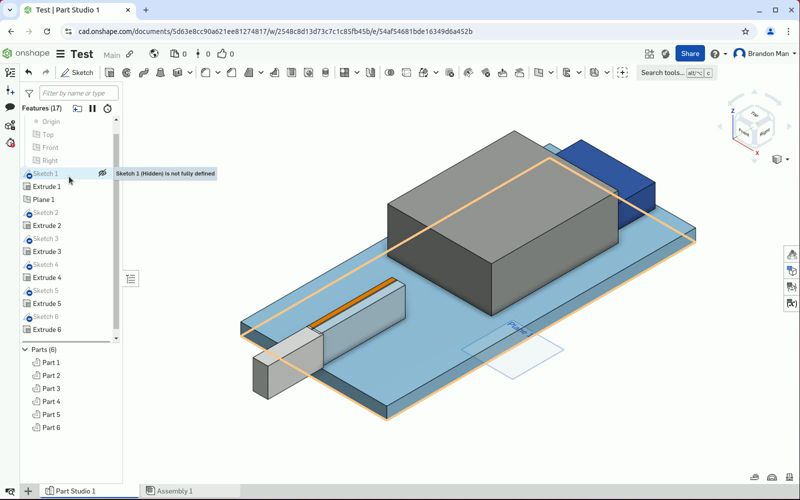
click(69, 176)